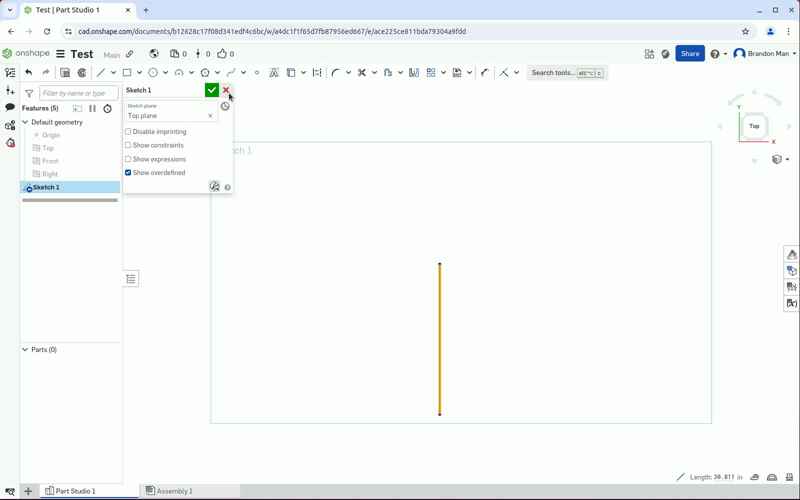
key(shift+h)
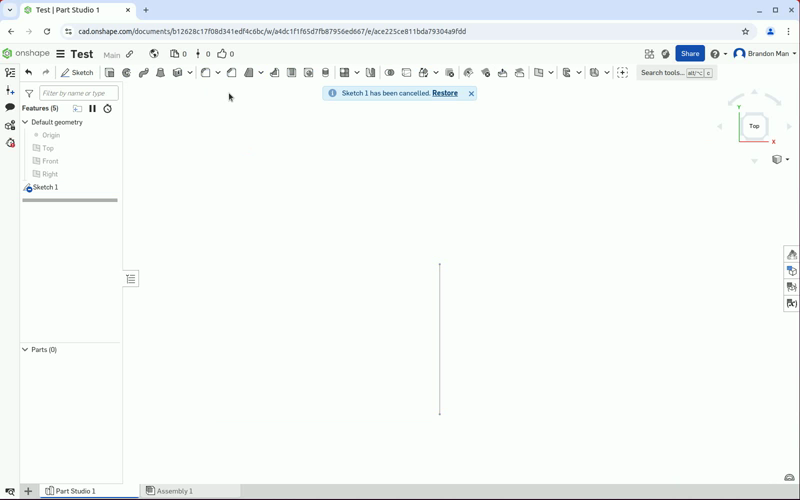
key(shift+s)
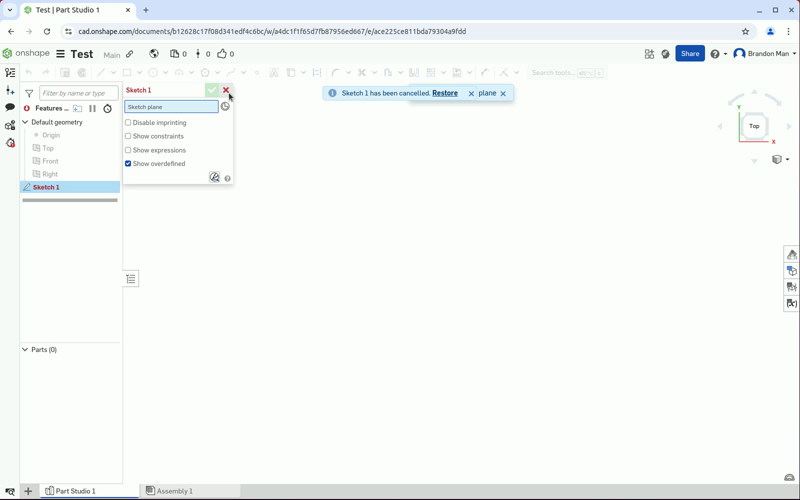
mouse_move(73, 150)
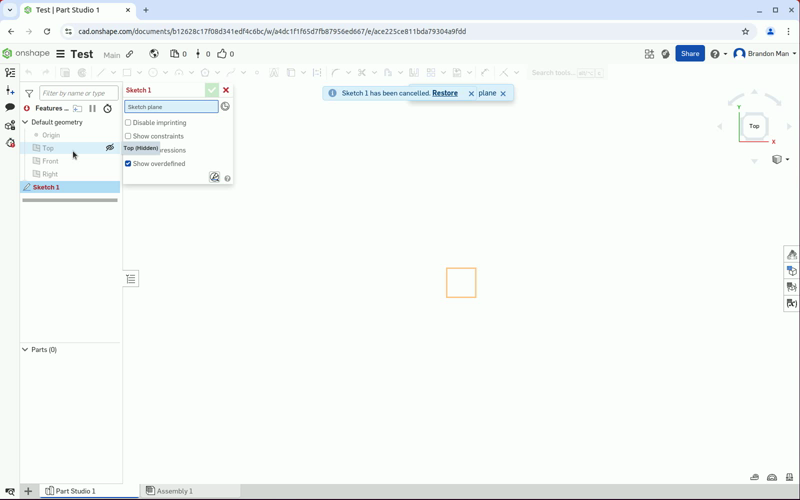
click(73, 150)
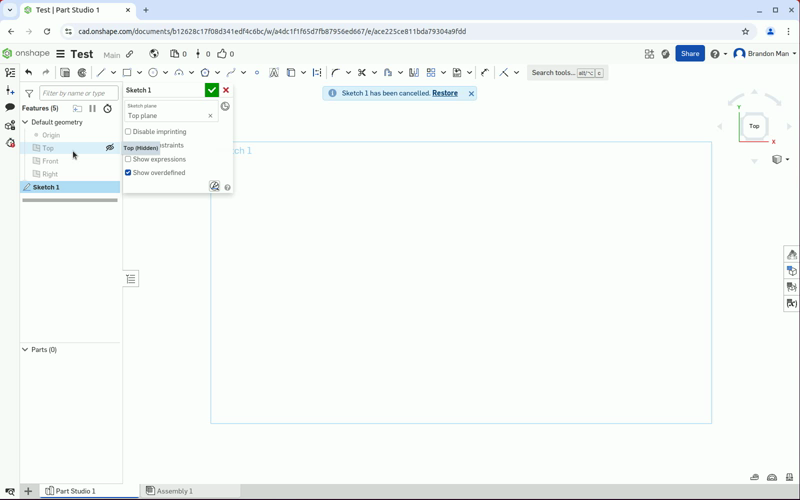
mouse_move(73, 352)
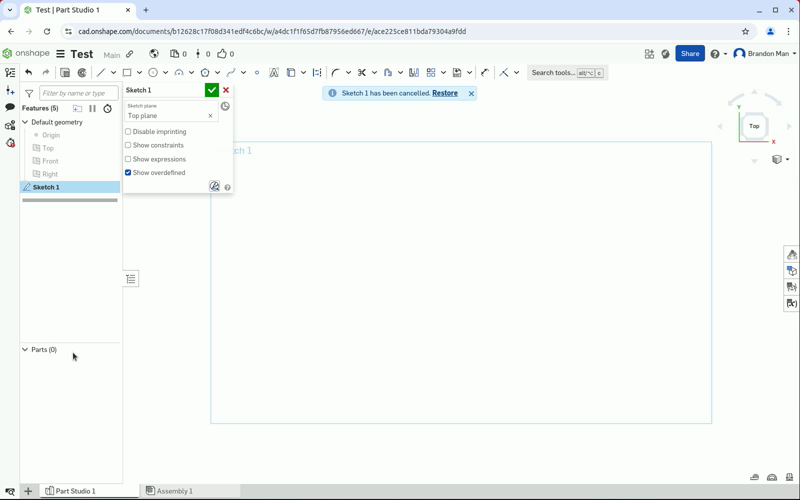
key(y)
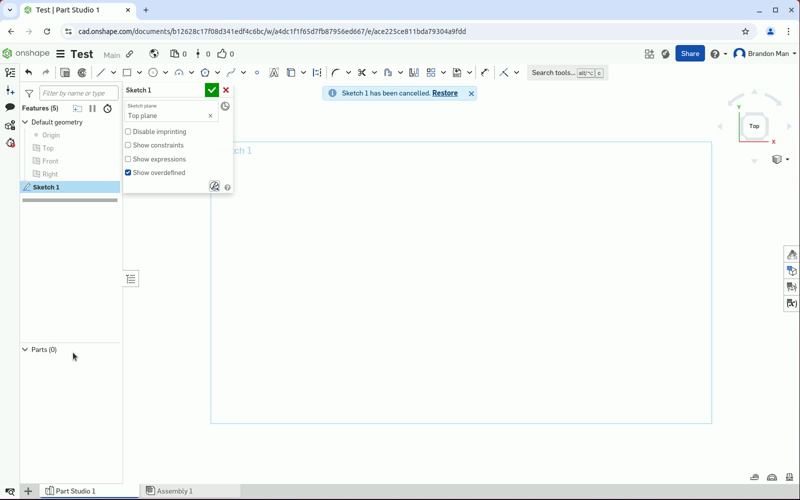
key(c)
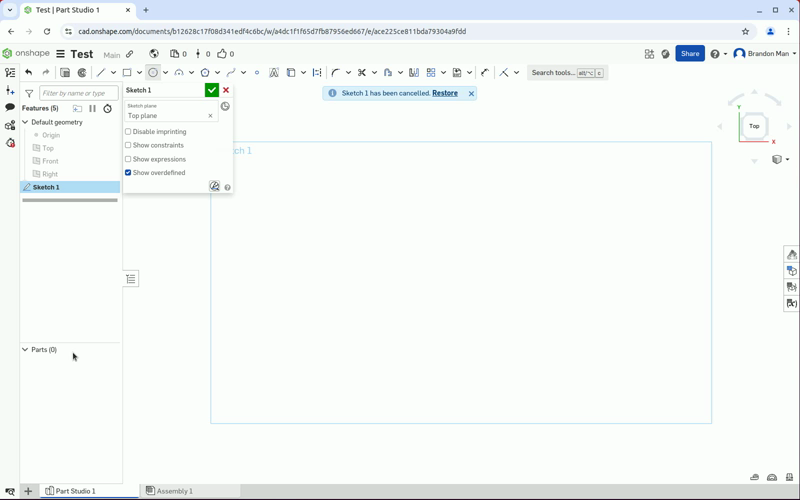
key_down(shift)
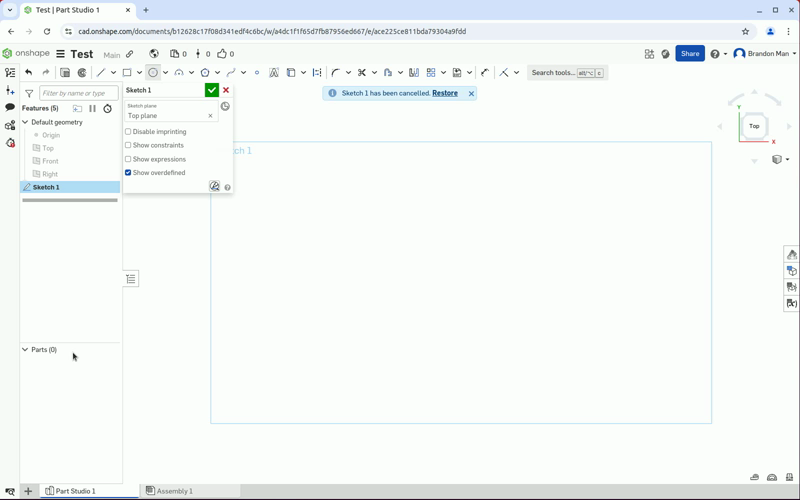
mouse_move(461, 282)
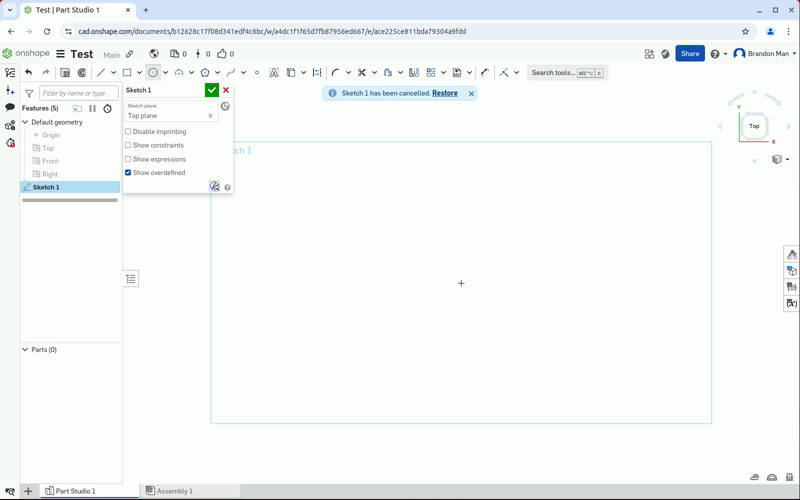
click(461, 282)
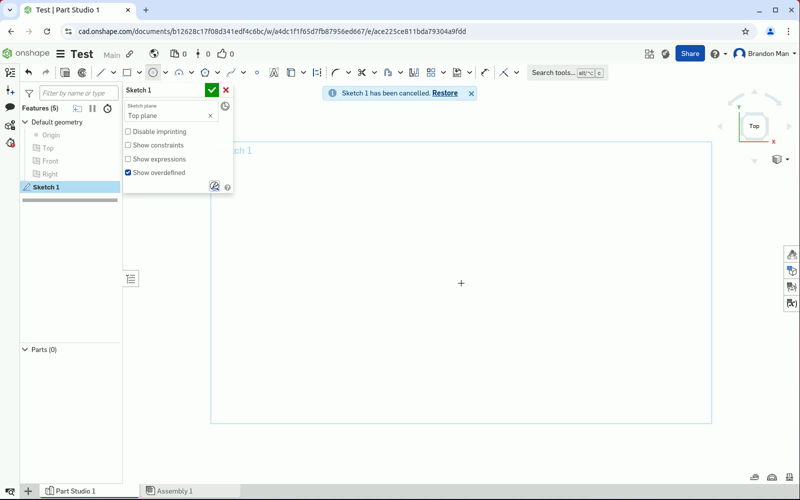
key_up(shift)
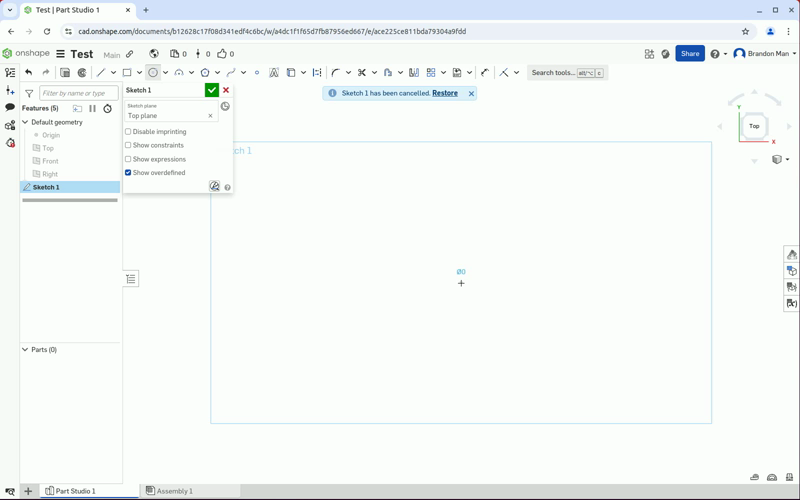
mouse_move(503, 282)
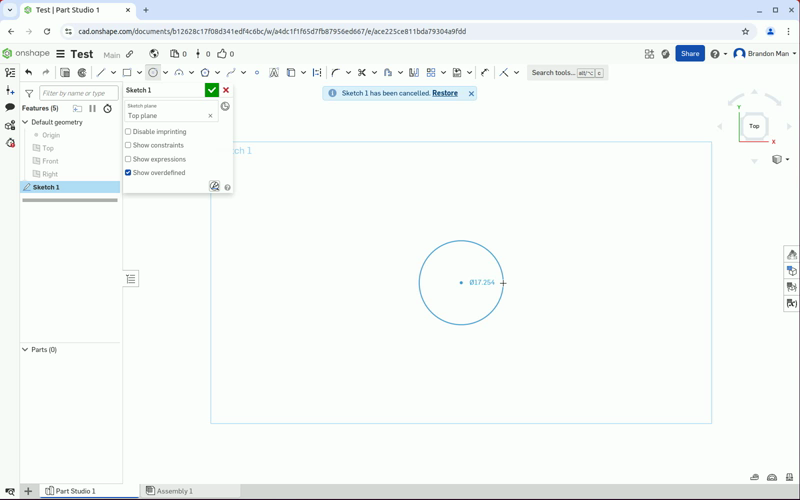
click(503, 282)
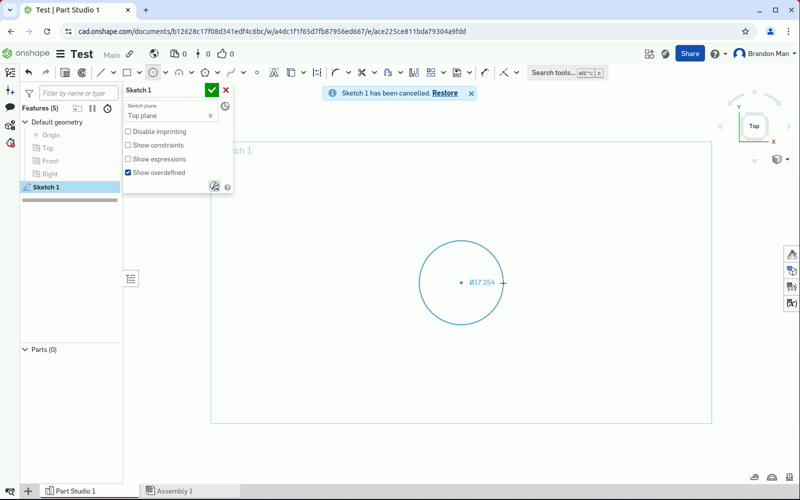
key(esc)
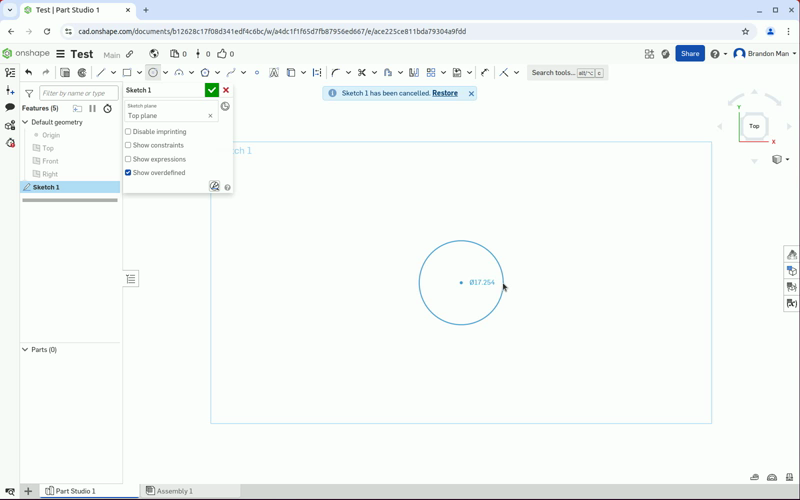
key(c)
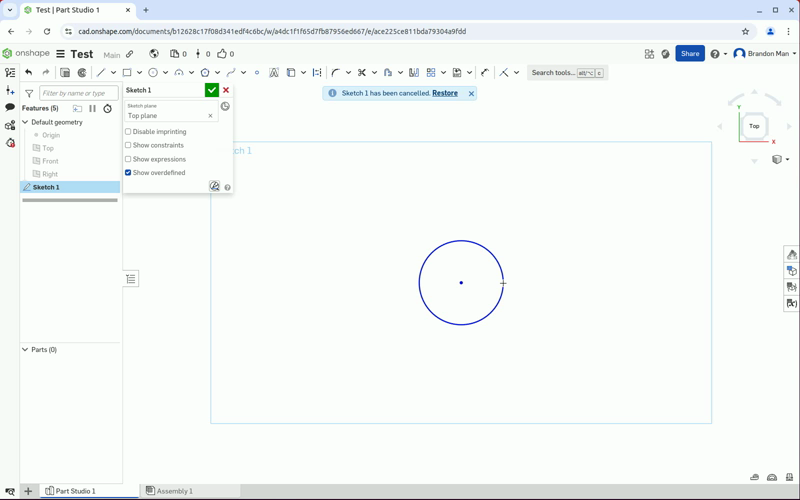
key_down(shift)
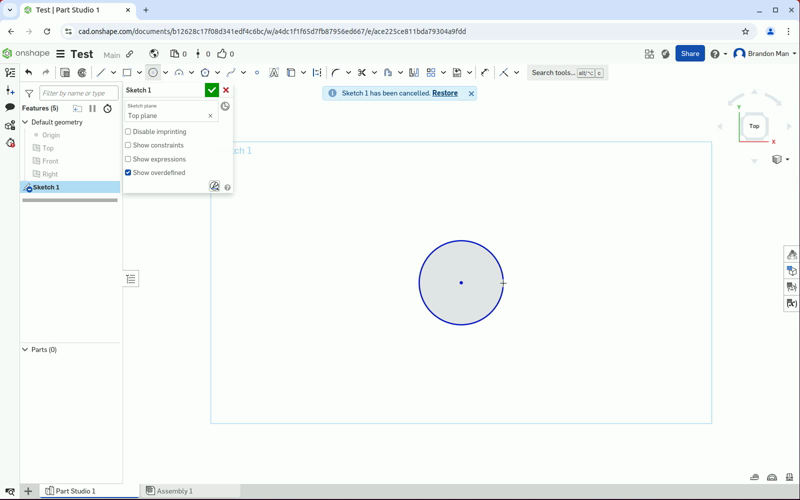
mouse_move(461, 282)
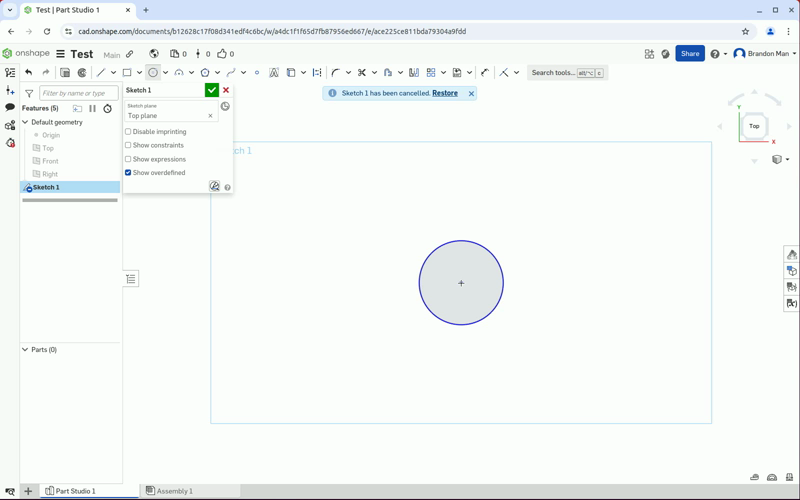
click(461, 282)
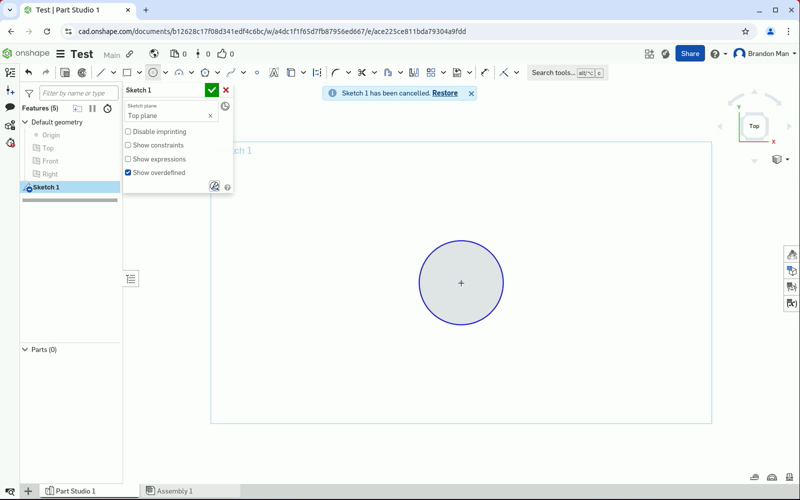
key_up(shift)
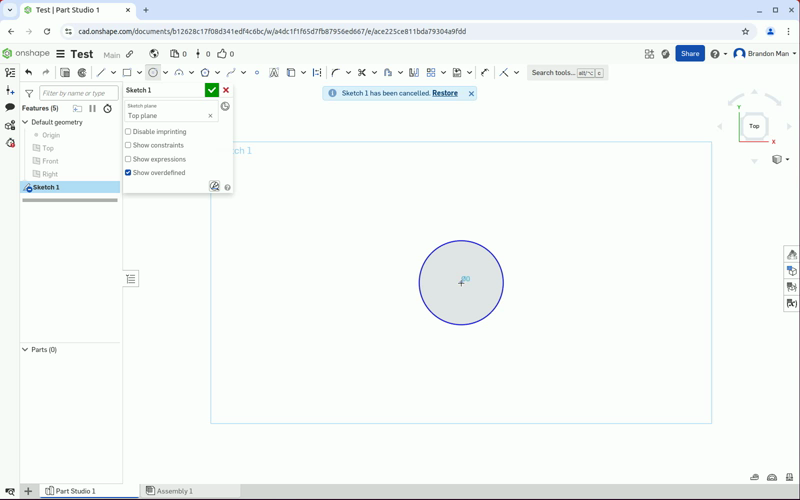
mouse_move(482, 282)
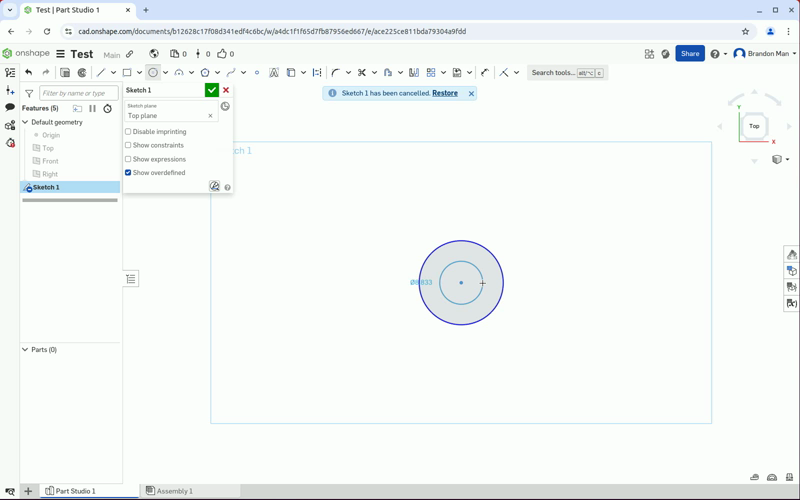
click(482, 282)
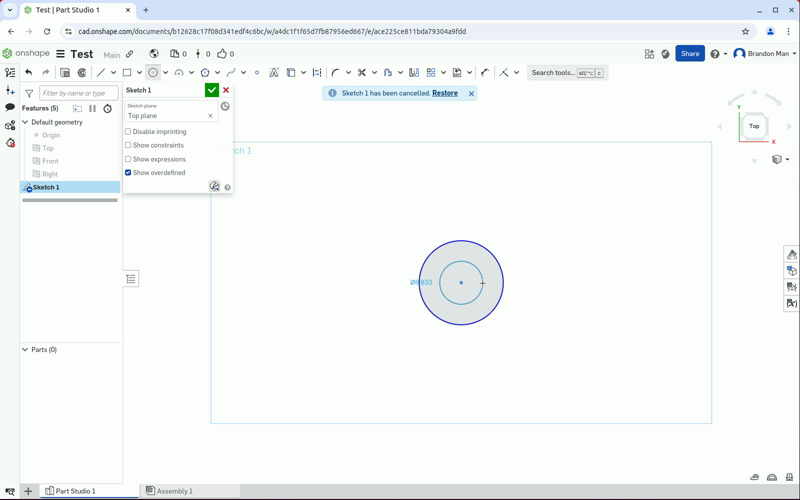
key(esc)
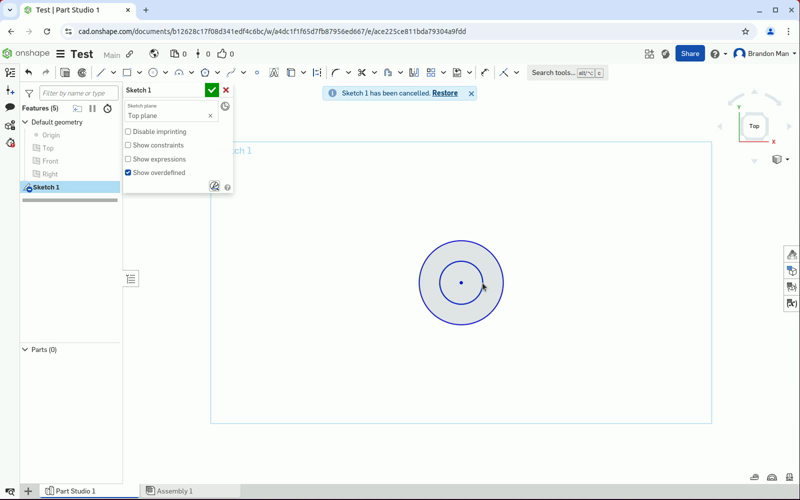
mouse_move(433, 274)
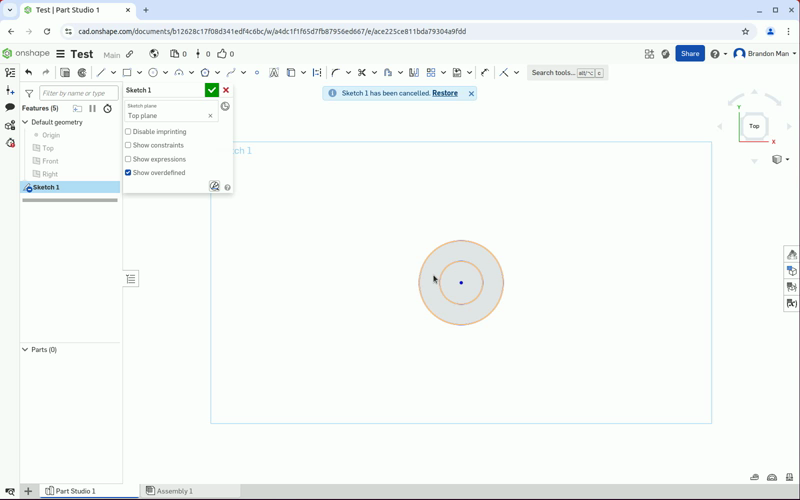
click(433, 274)
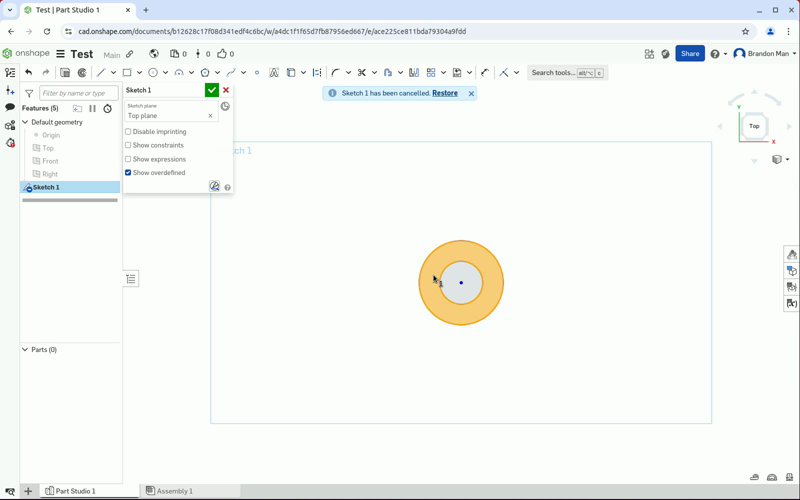
mouse_move(73, 352)
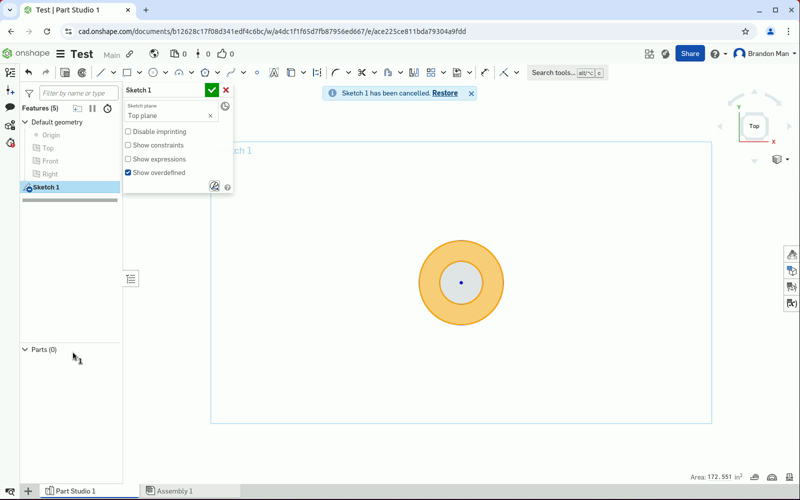
key(shift+y)
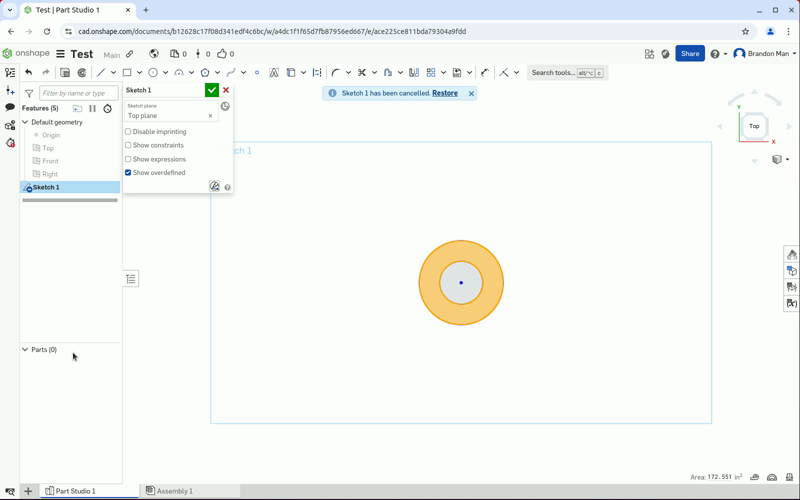
key(shift+e)
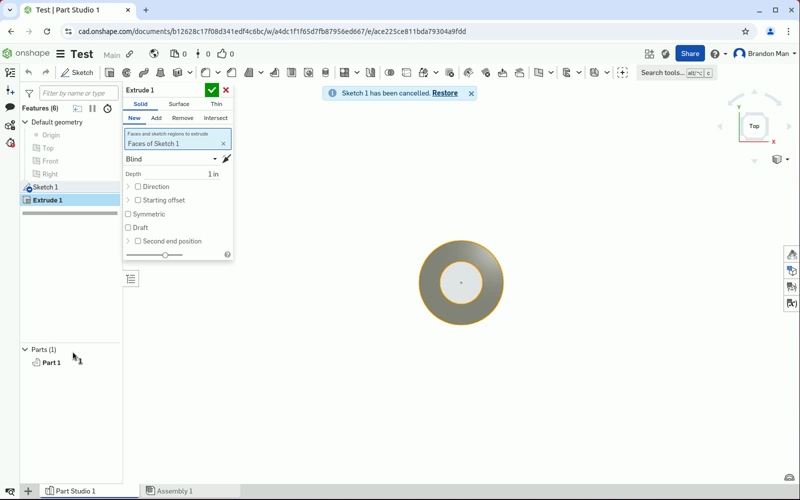
mouse_move(143, 106)
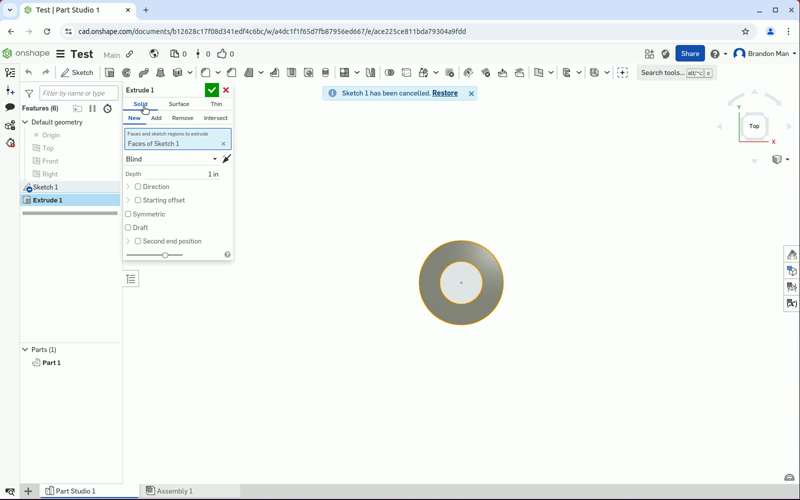
click(143, 106)
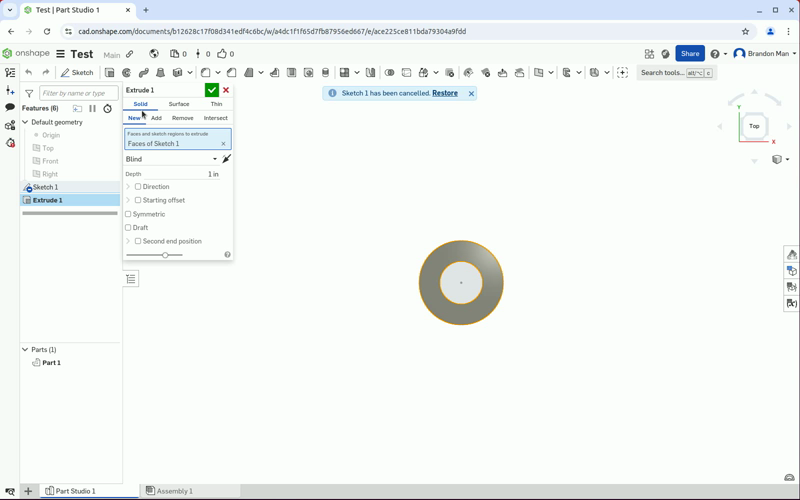
mouse_move(137, 120)
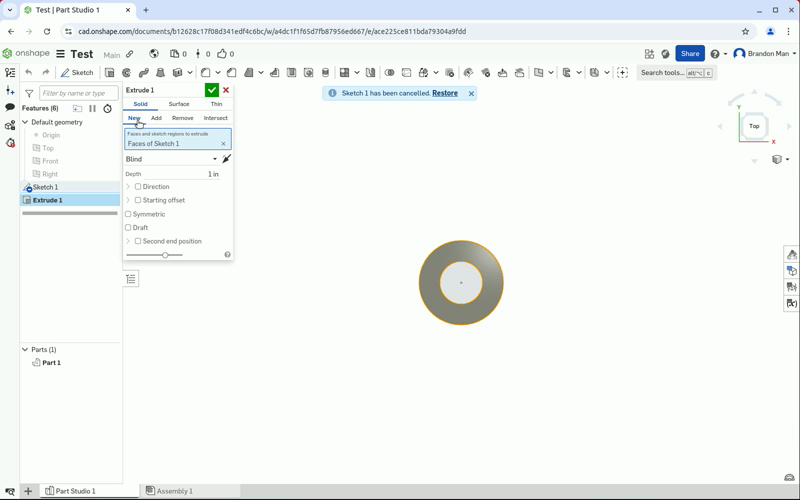
click(137, 120)
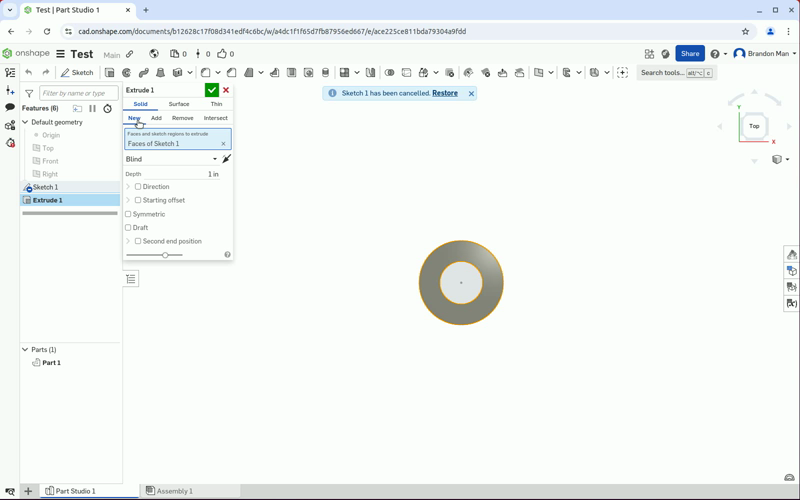
key(tab, 4)
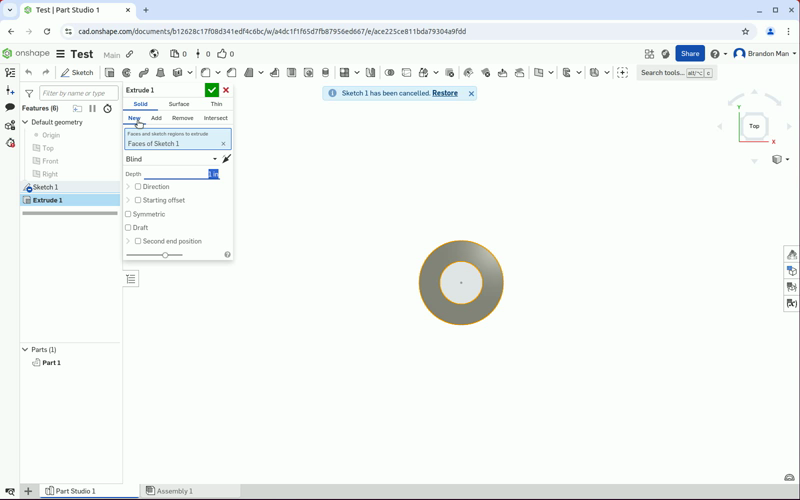
text(23.108)
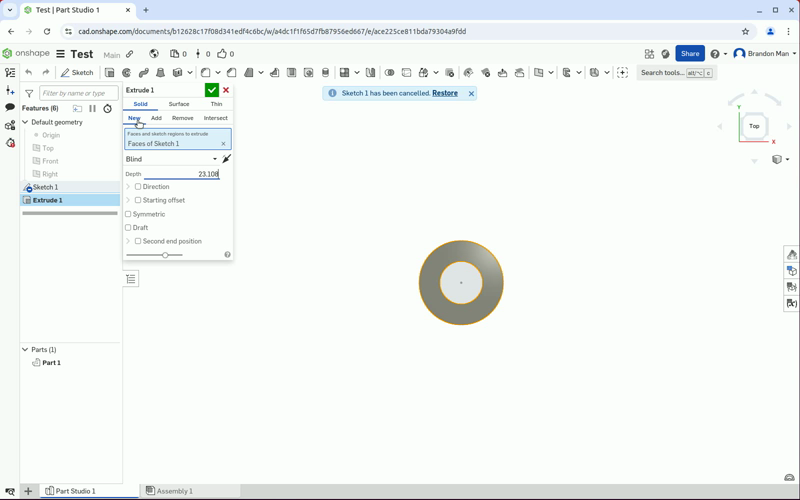
key(enter)
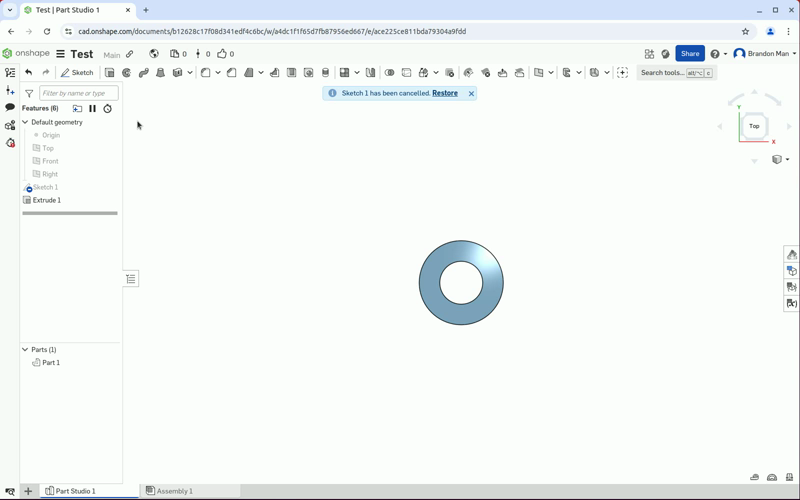
key(shift+h)
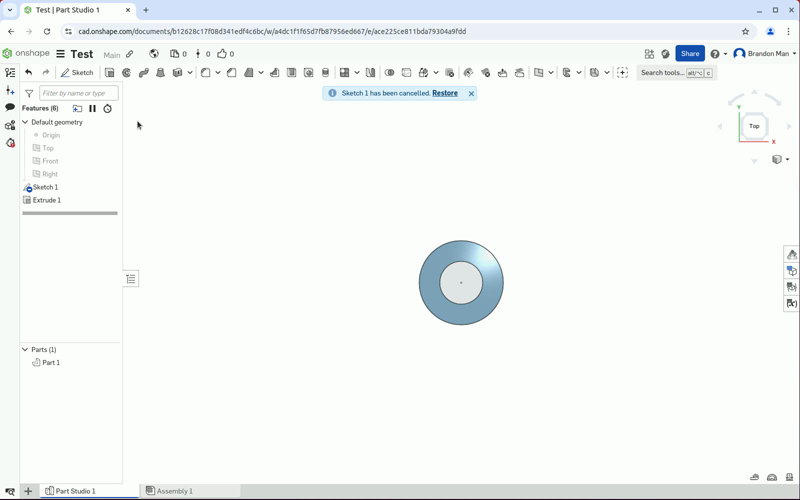
key(shift+h)
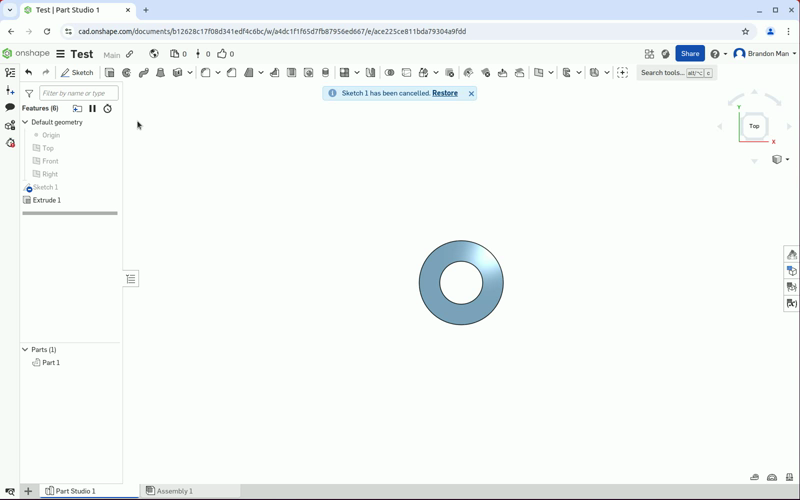
mouse_move(73, 189)
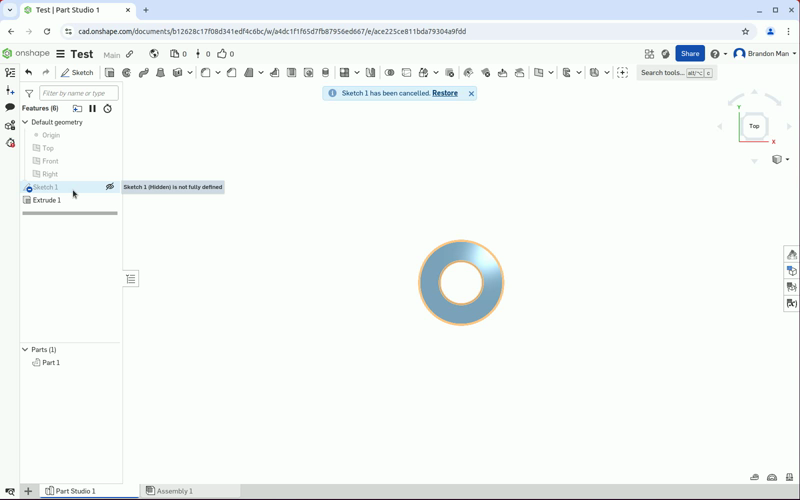
click(73, 189)
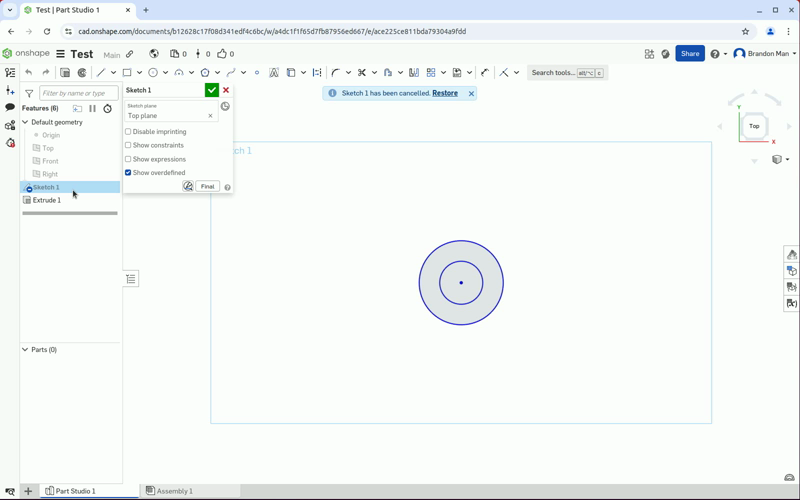
mouse_move(229, 92)
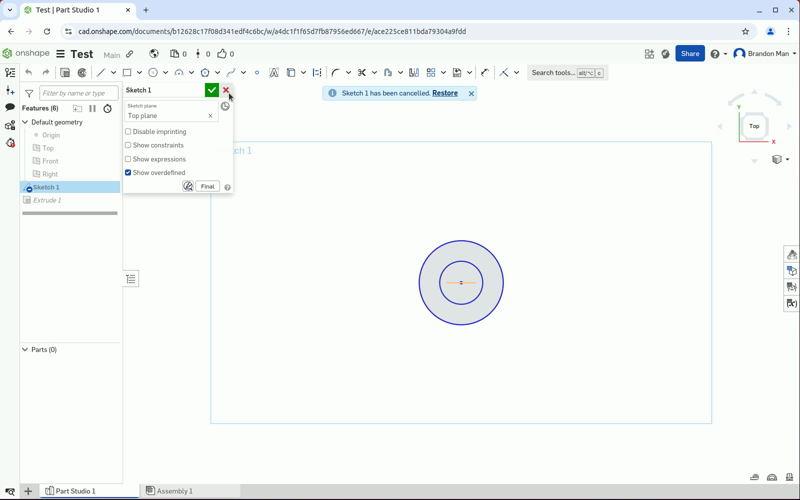
click(229, 92)
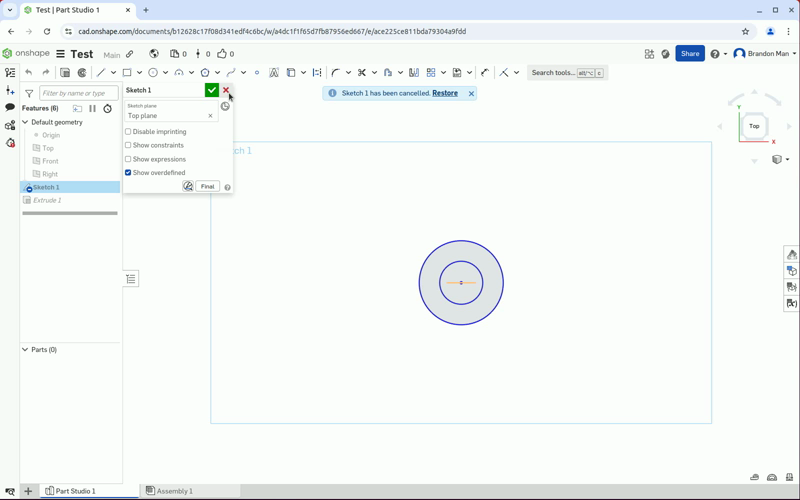
key(shift+s)
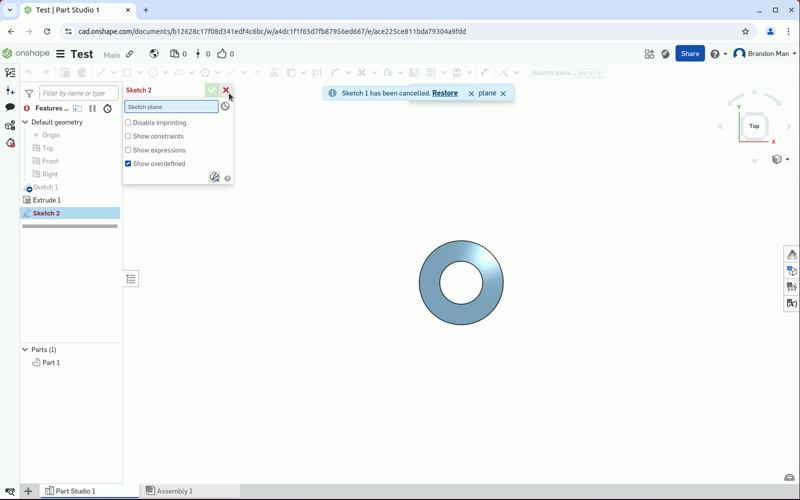
mouse_move(73, 150)
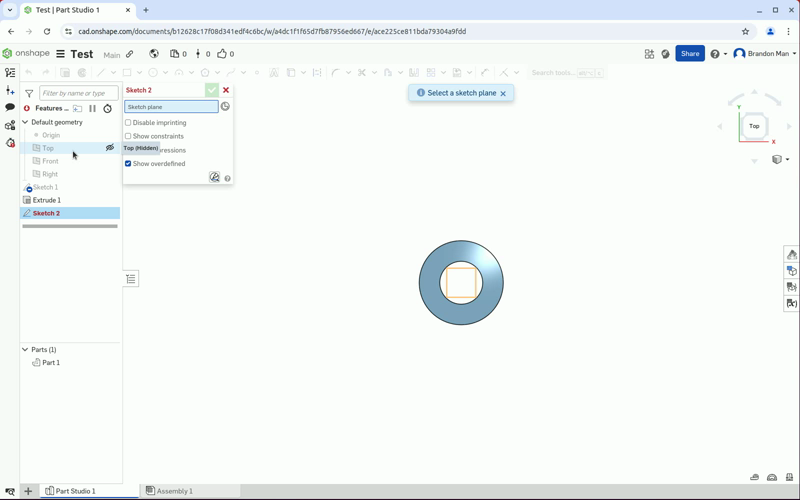
click(73, 150)
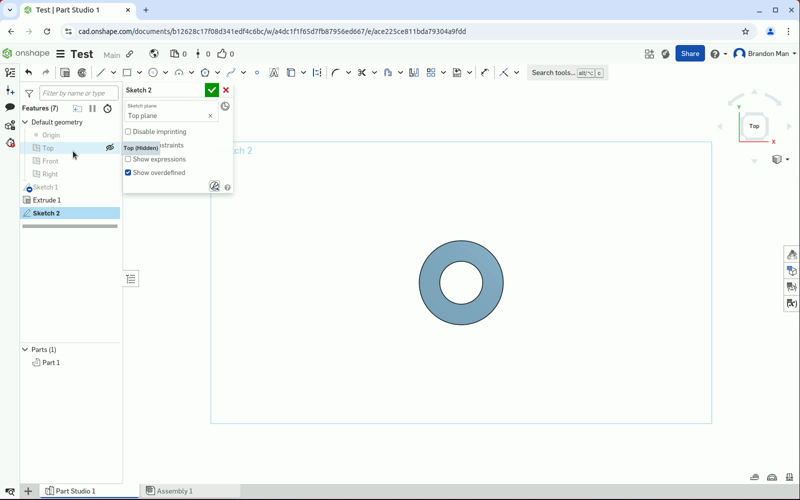
mouse_move(73, 352)
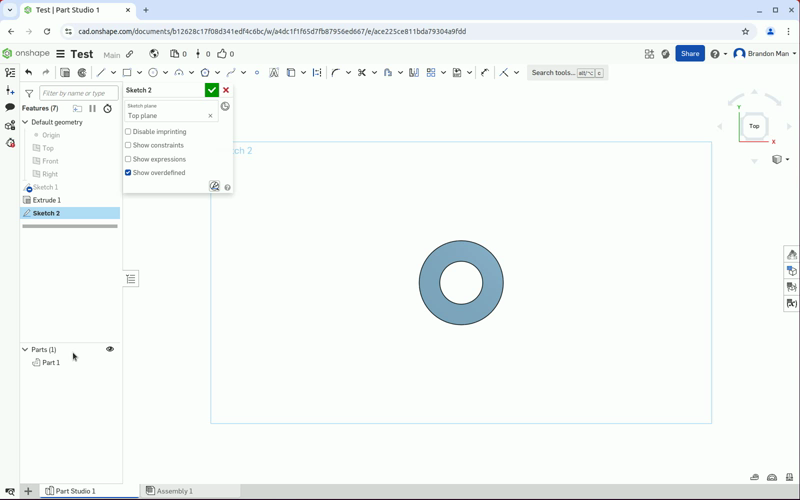
key(y)
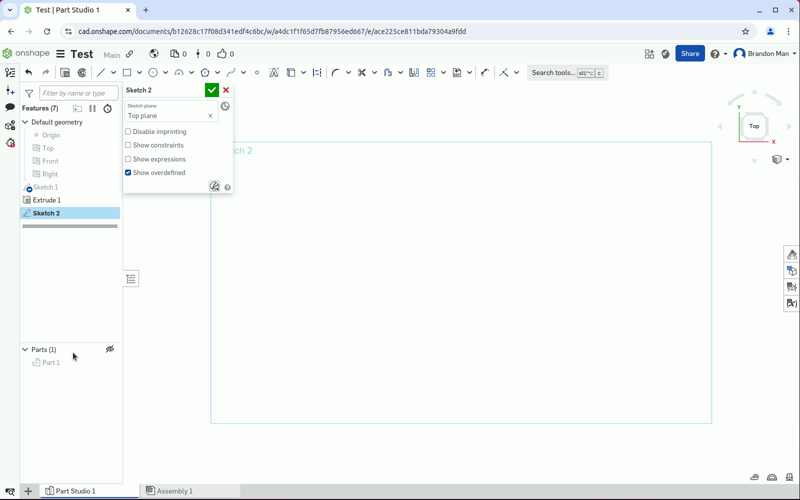
key(l)
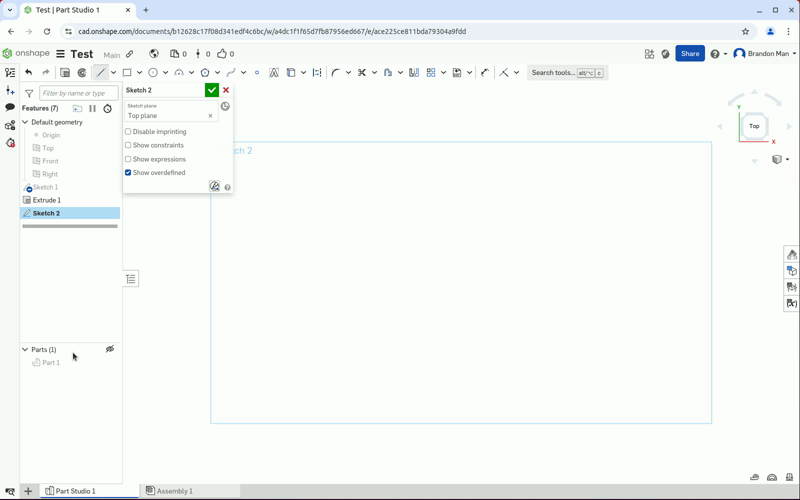
key_down(shift)
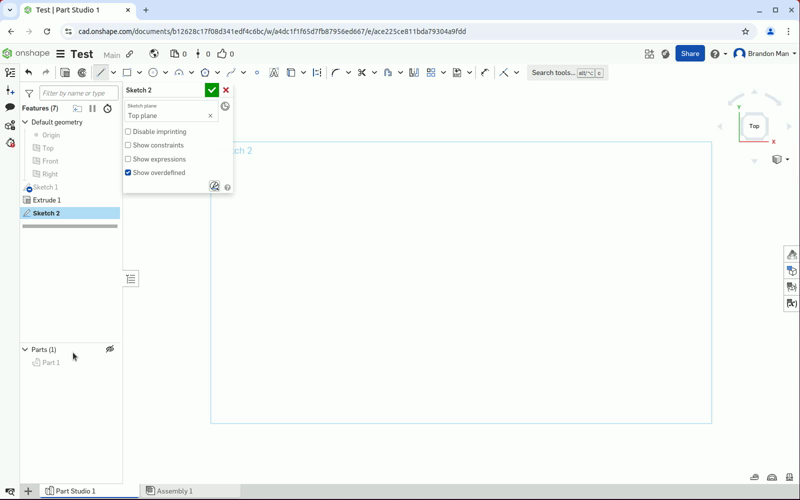
mouse_move(404, 339)
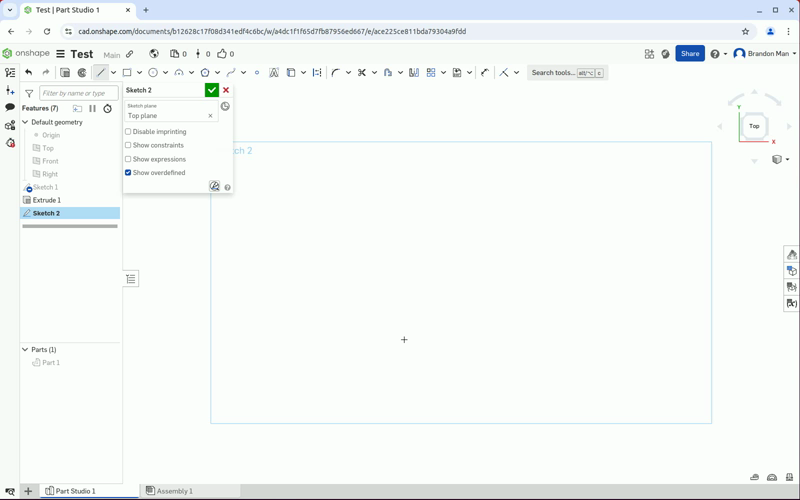
click(404, 339)
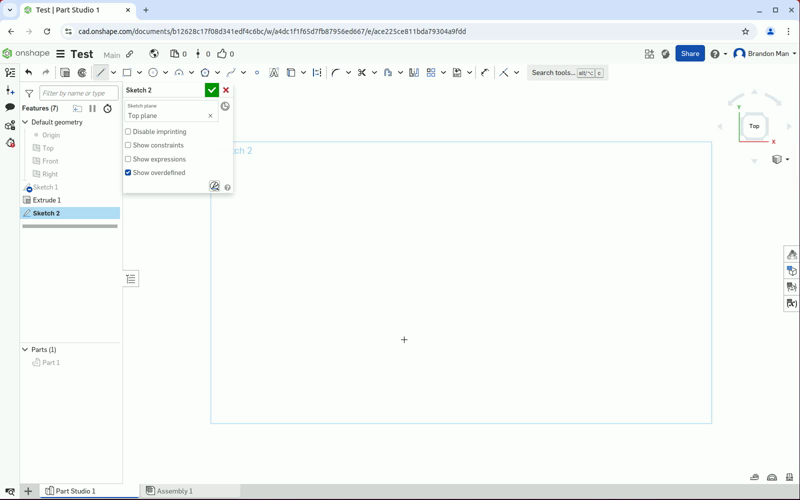
key_up(shift)
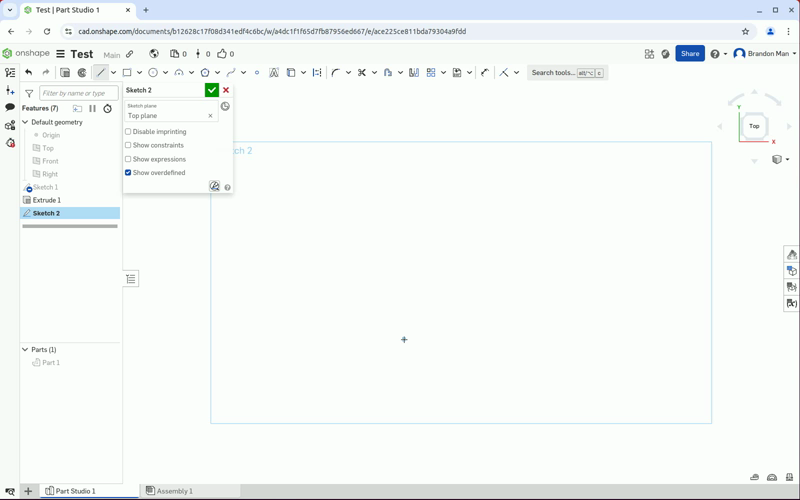
key_down(shift)
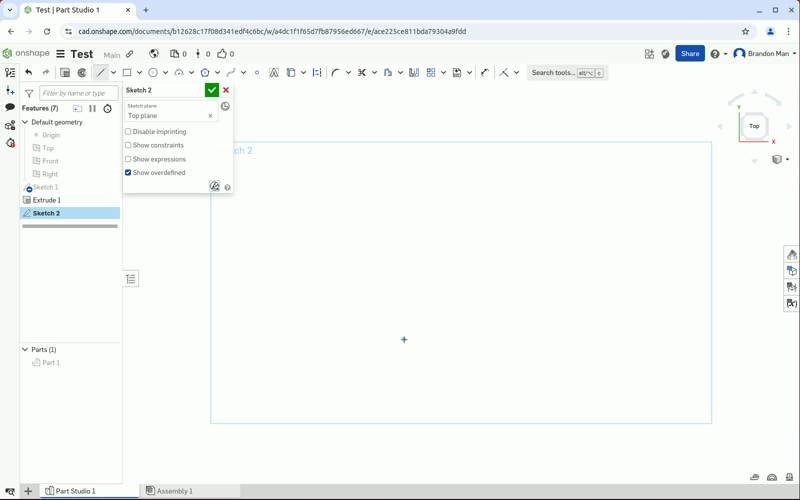
mouse_move(516, 339)
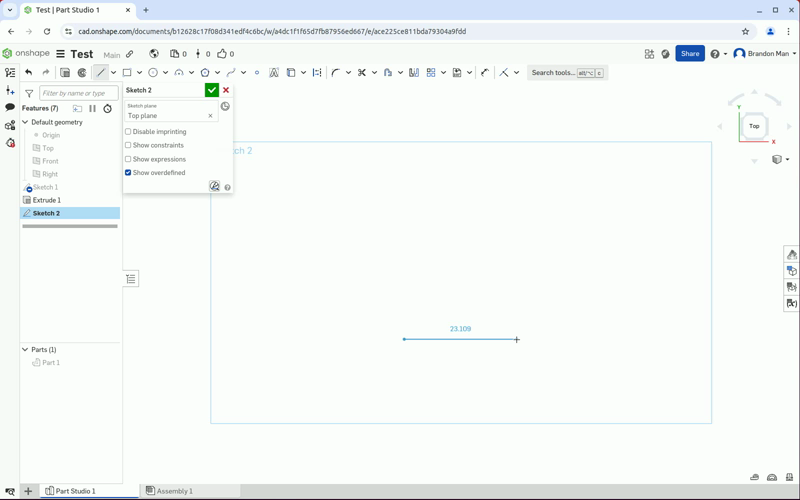
click(516, 339)
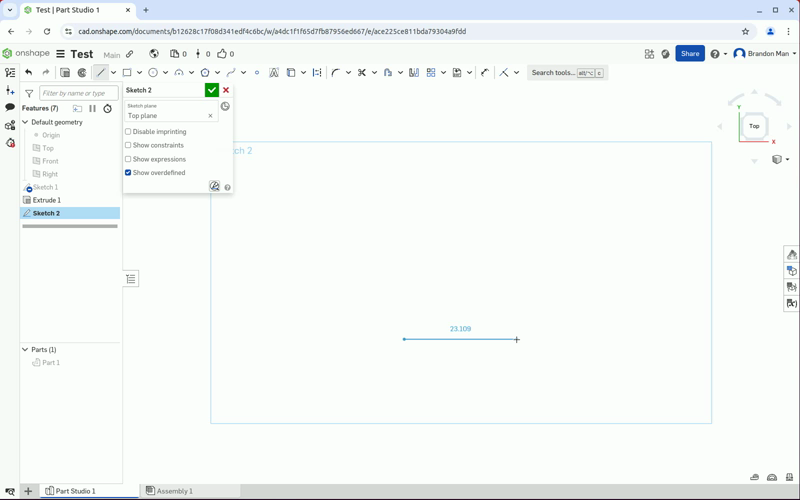
key_up(shift)
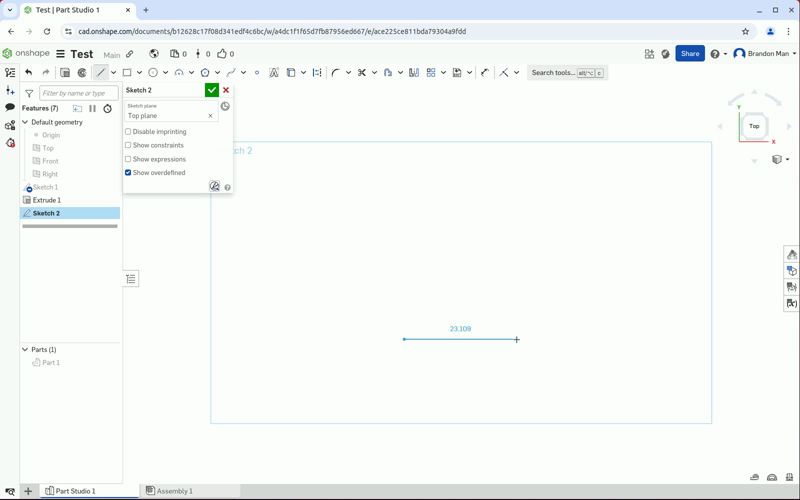
key_down(shift)
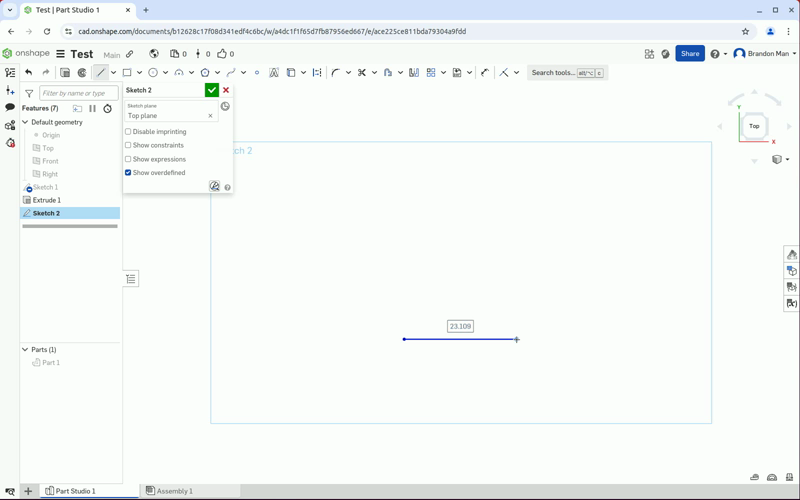
mouse_move(516, 226)
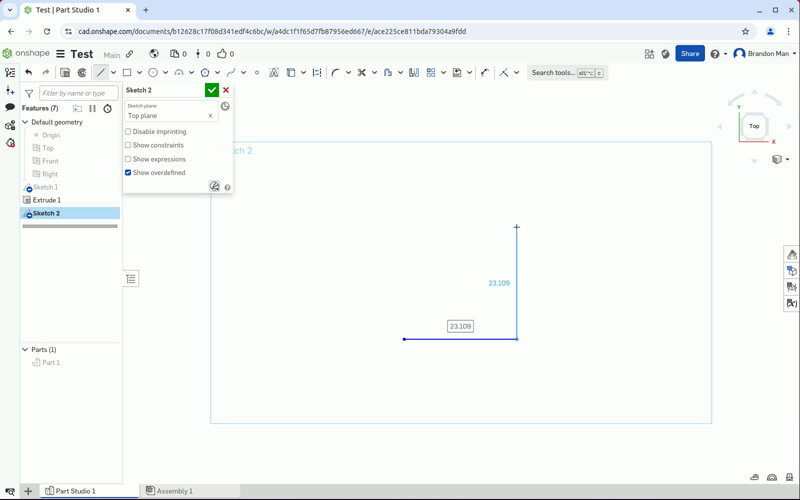
click(516, 226)
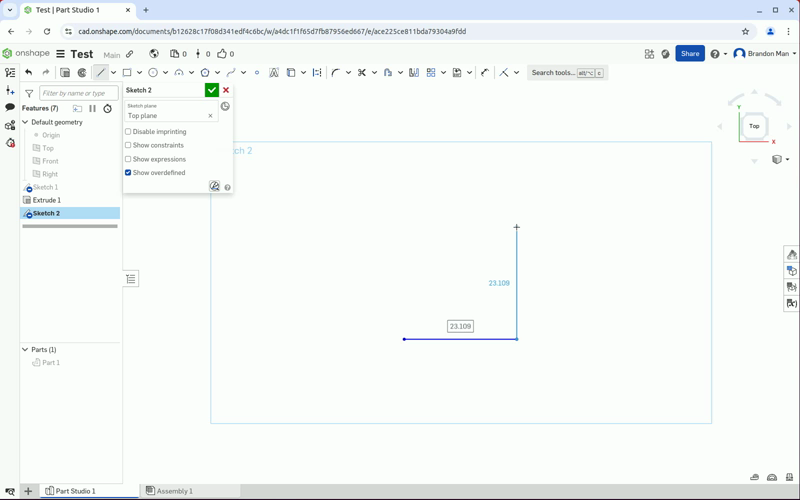
key_up(shift)
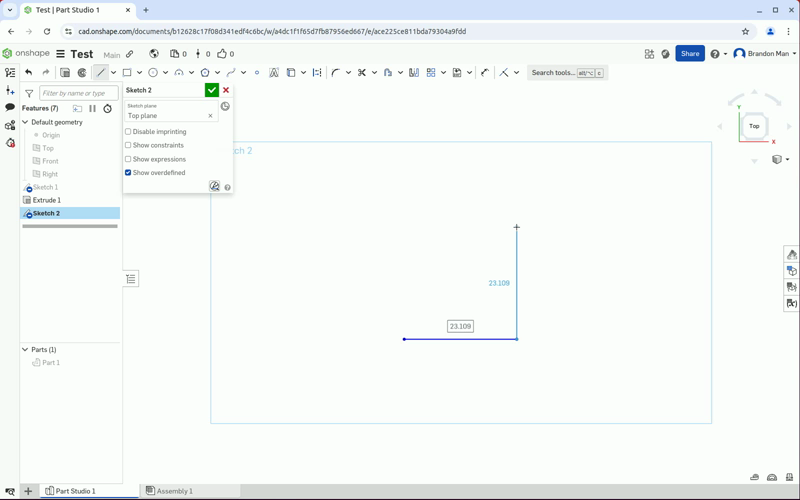
key_down(shift)
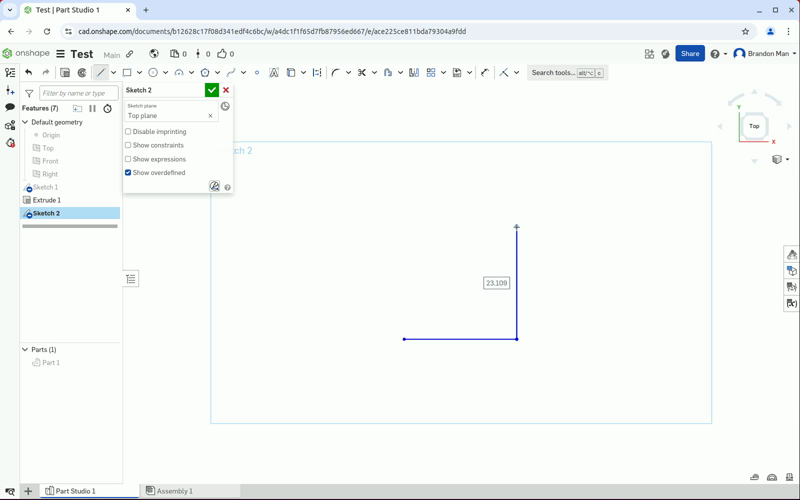
mouse_move(404, 226)
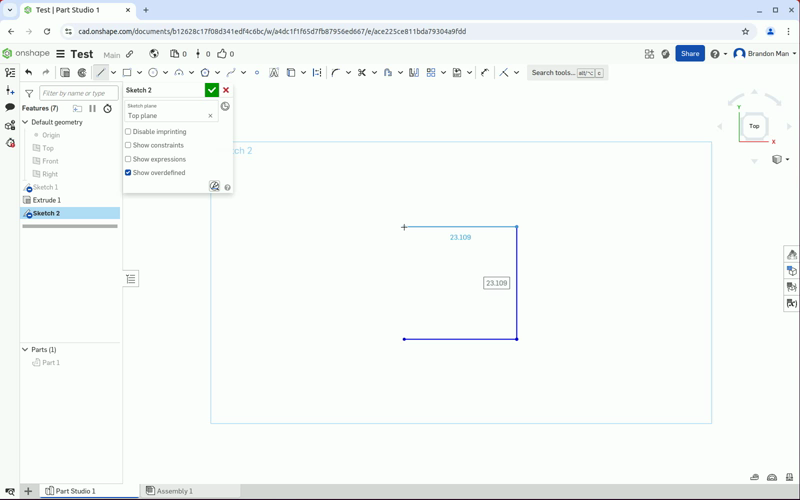
click(404, 226)
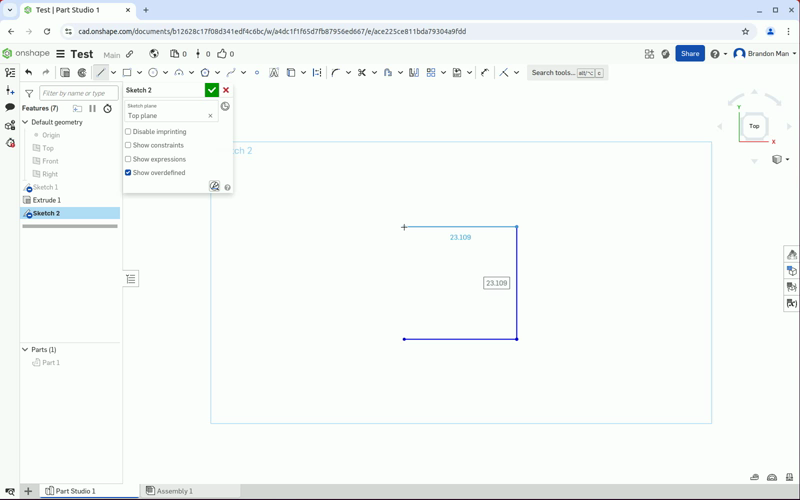
key_up(shift)
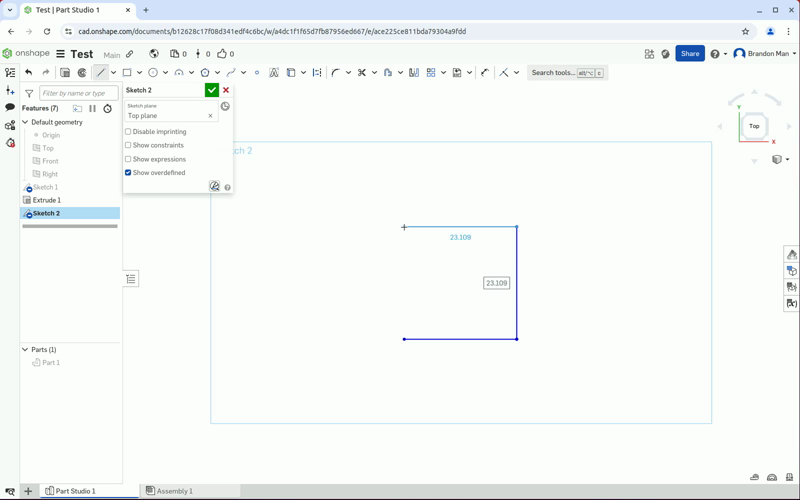
key_down(shift)
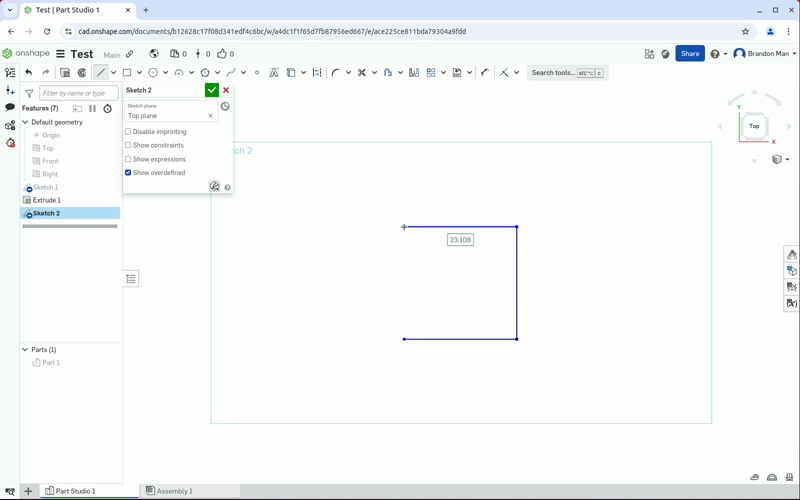
mouse_move(404, 339)
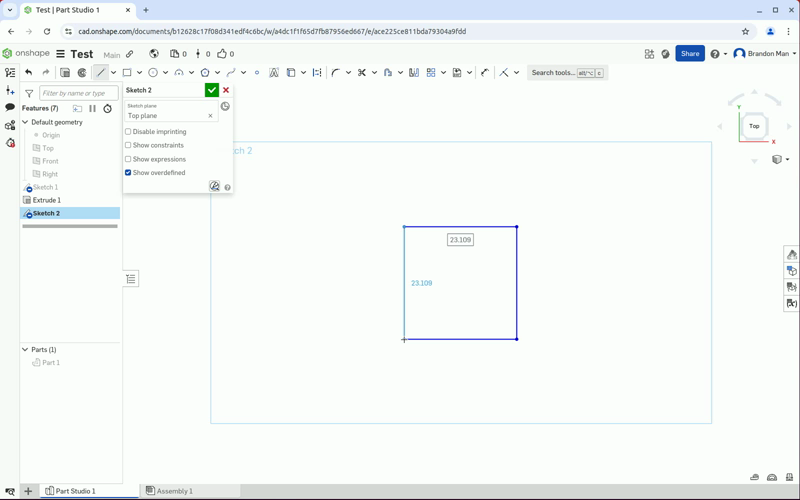
key_up(shift)
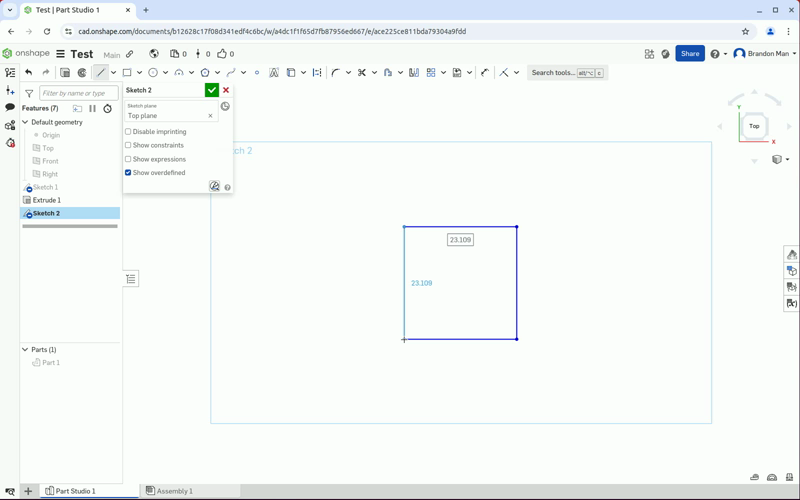
click(404, 339)
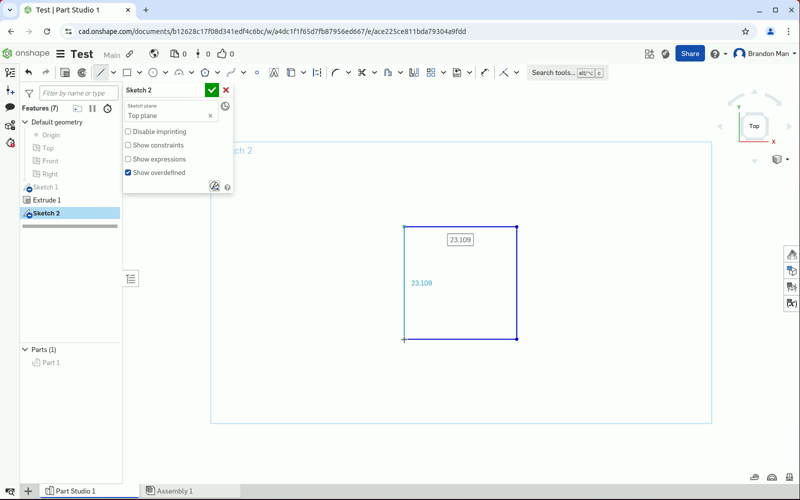
key(esc)
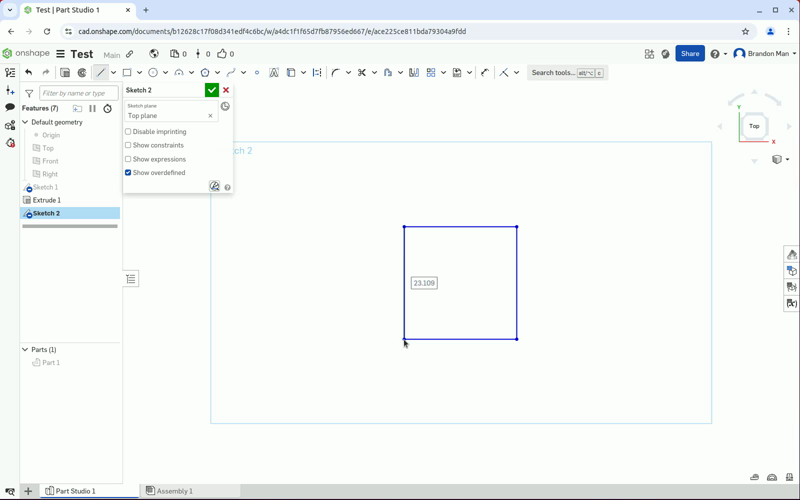
key(c)
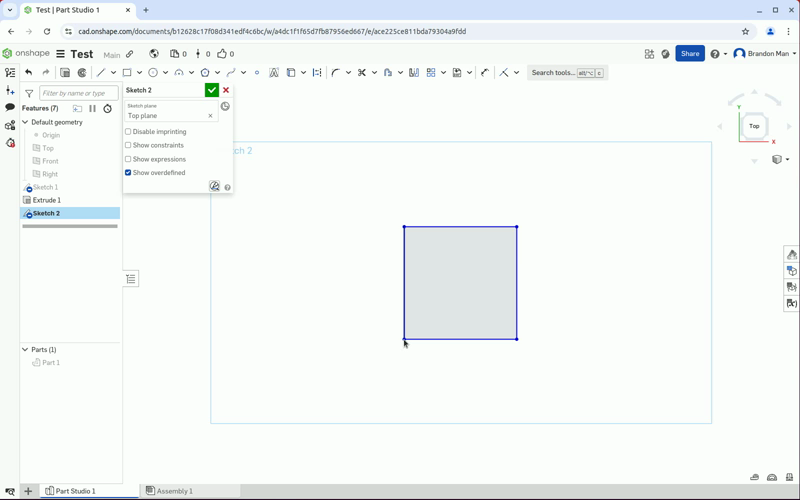
key_down(shift)
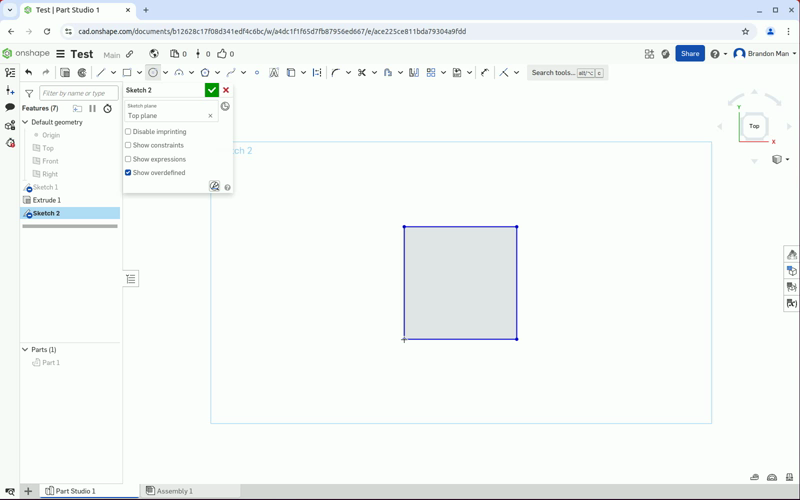
mouse_move(461, 282)
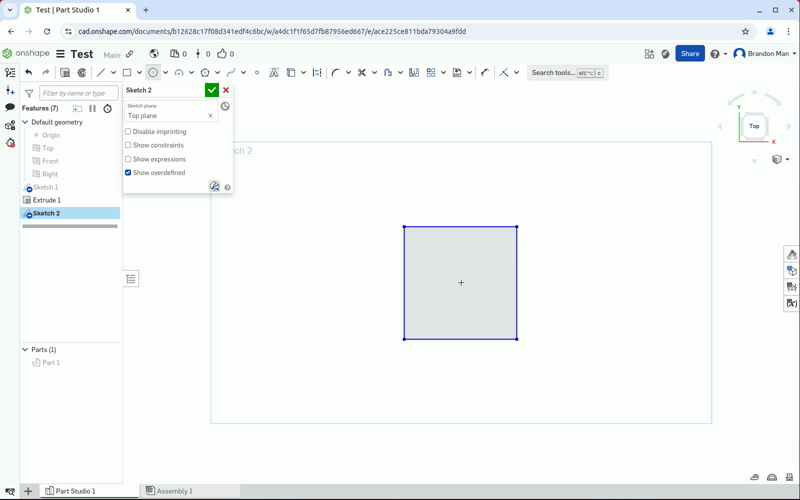
click(461, 282)
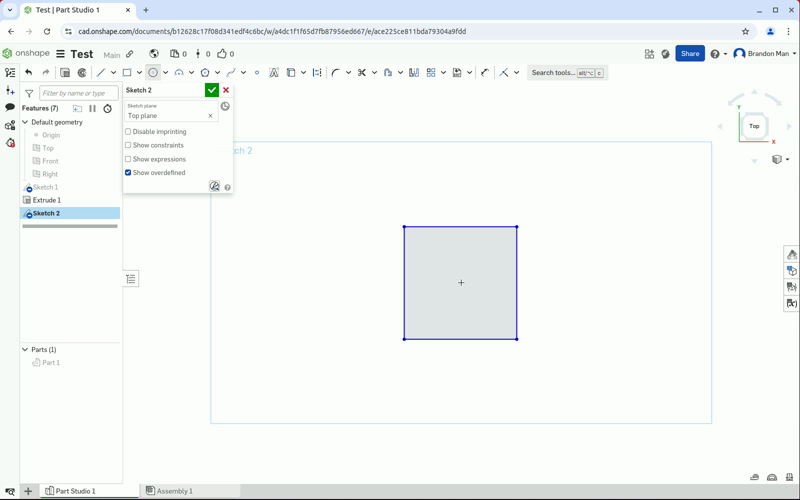
key_up(shift)
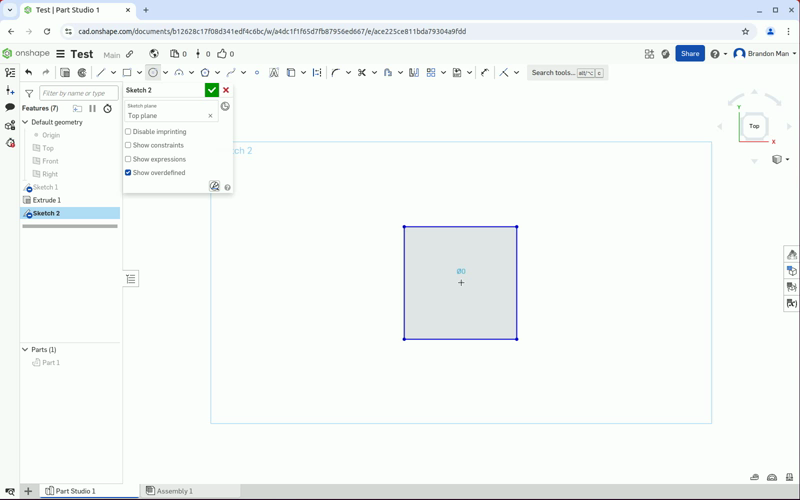
mouse_move(504, 282)
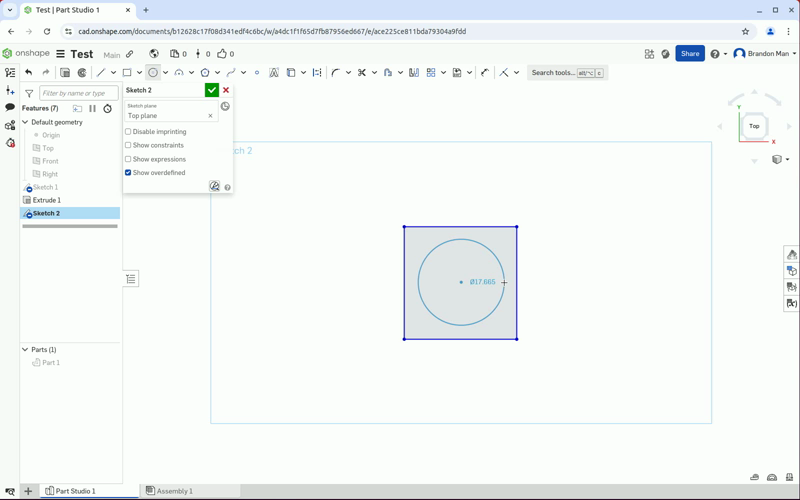
click(504, 282)
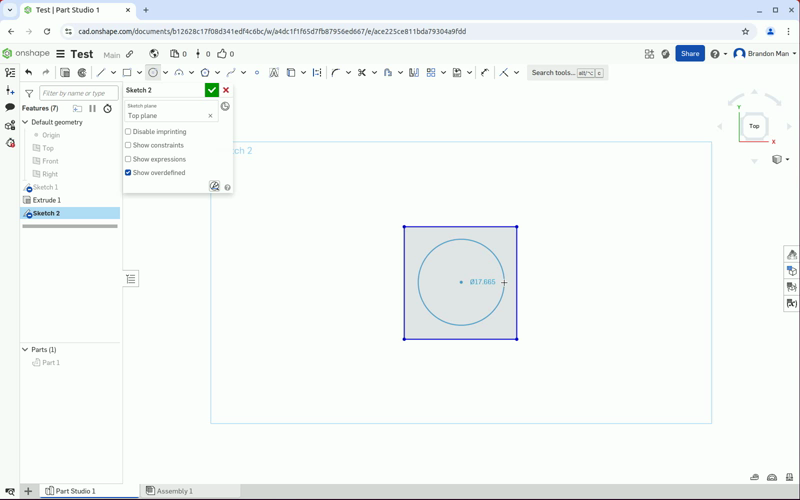
key(esc)
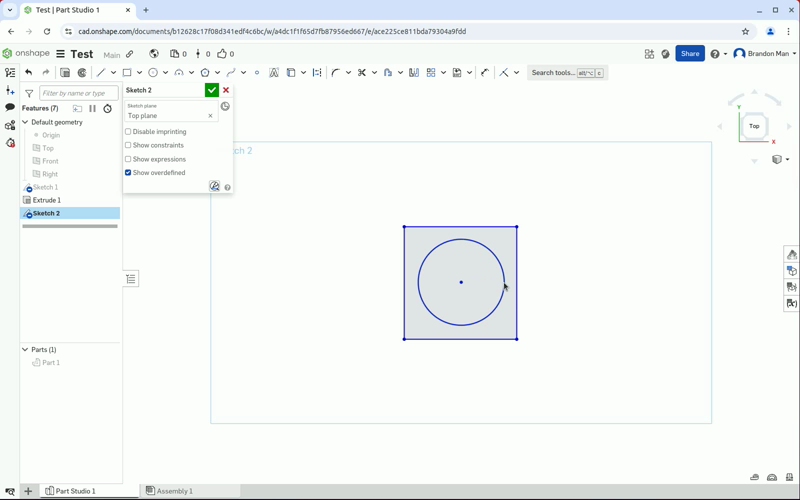
mouse_move(428, 316)
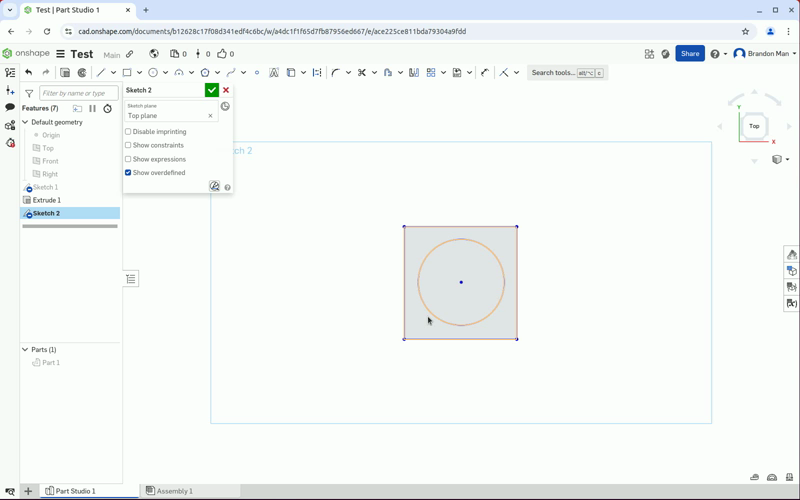
click(428, 316)
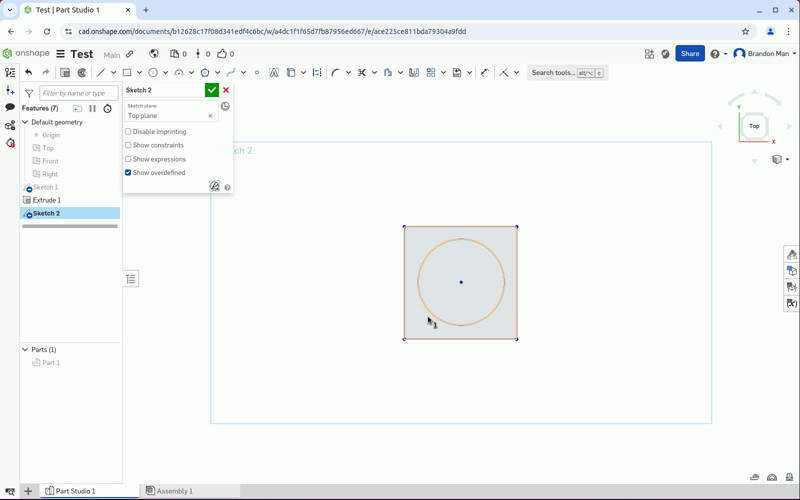
mouse_move(73, 352)
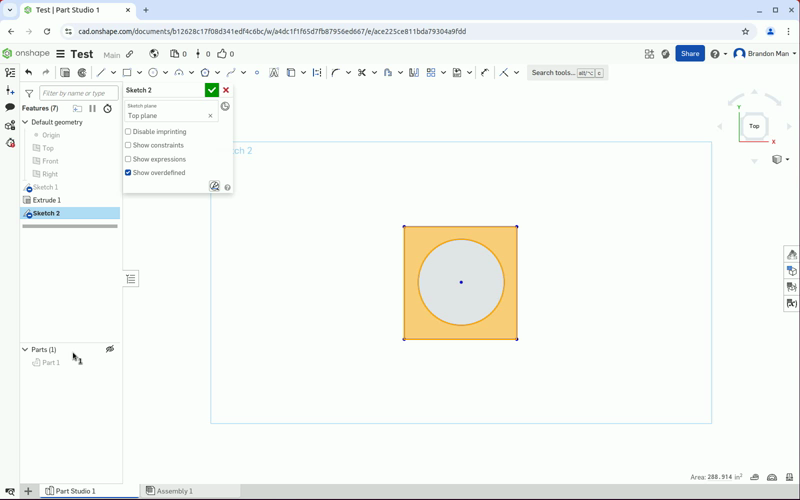
key(shift+y)
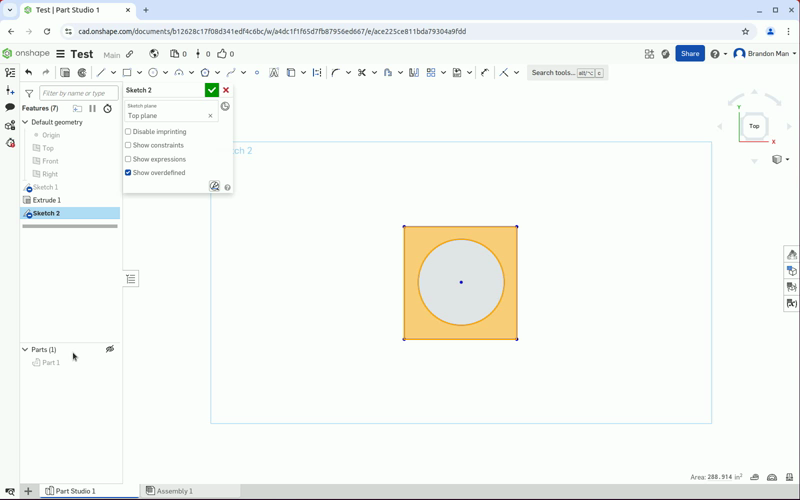
key(shift+e)
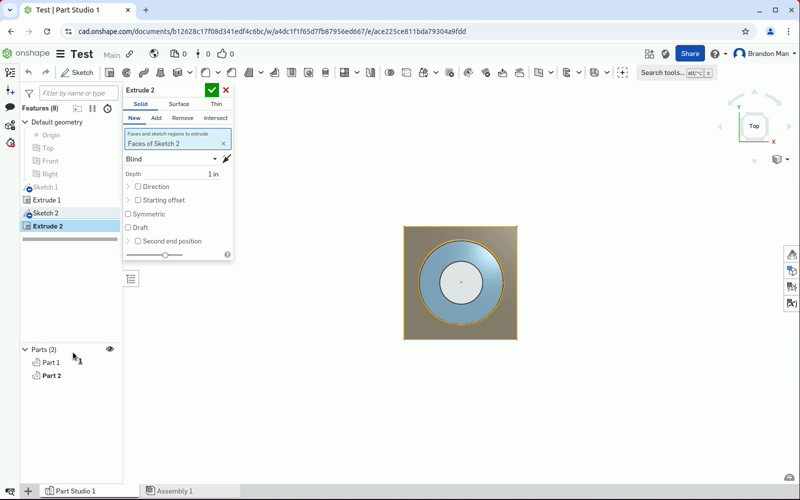
mouse_move(143, 106)
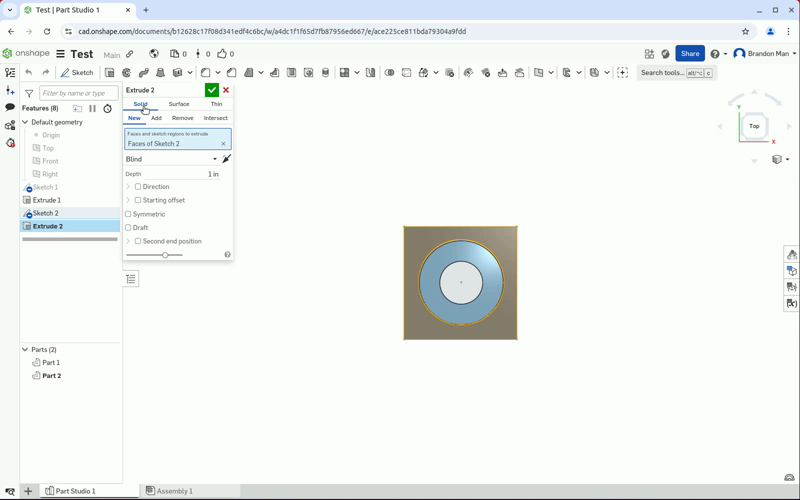
click(143, 106)
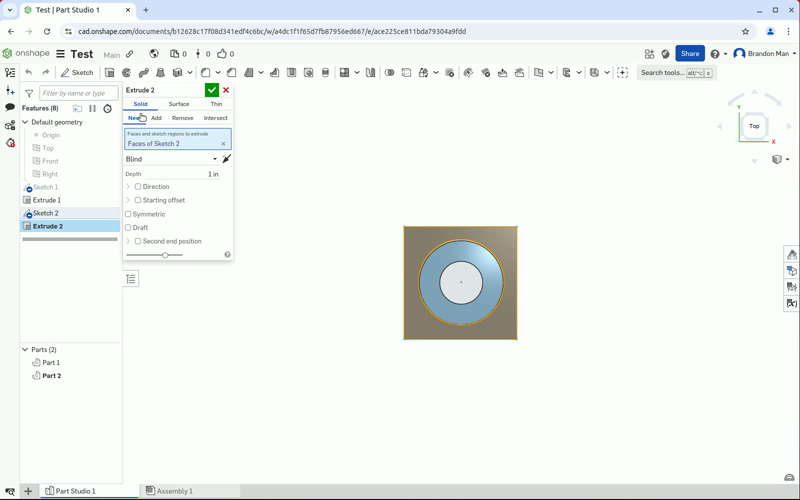
mouse_move(137, 120)
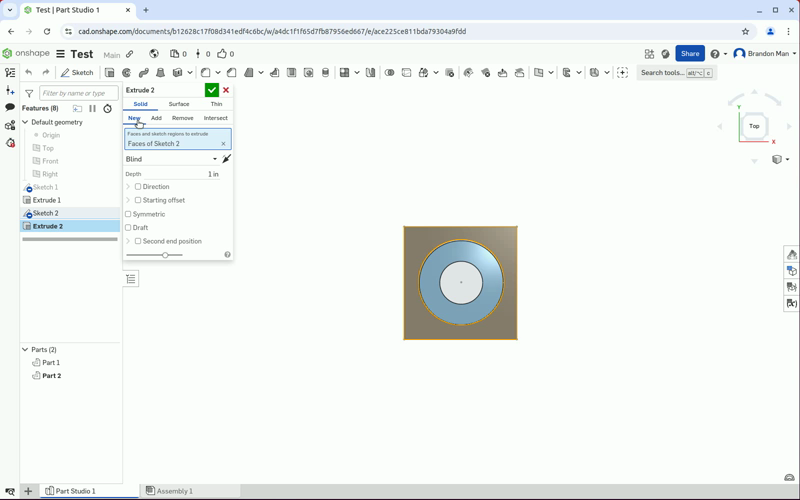
click(137, 120)
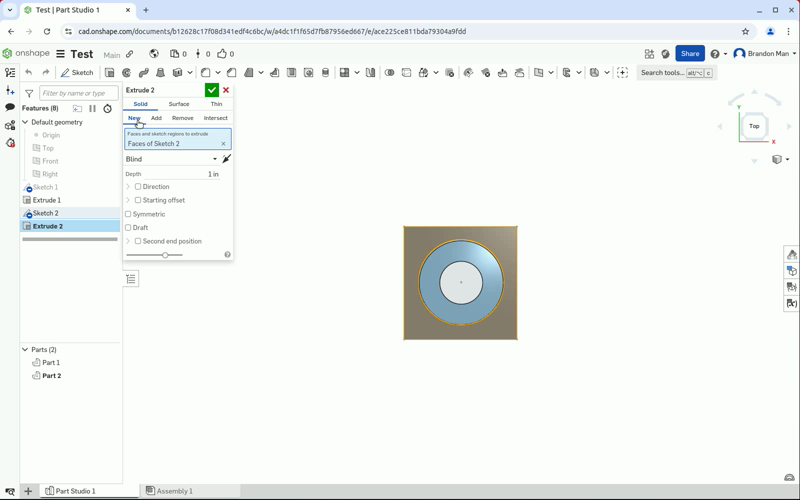
key(tab, 4)
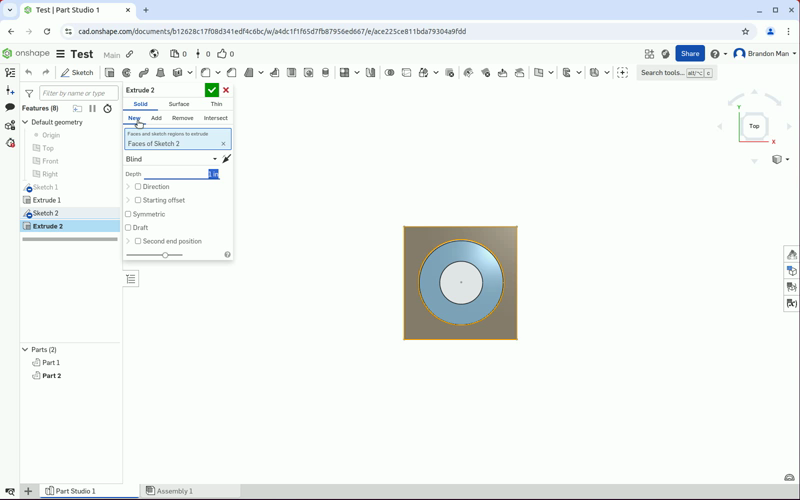
text(23.108)
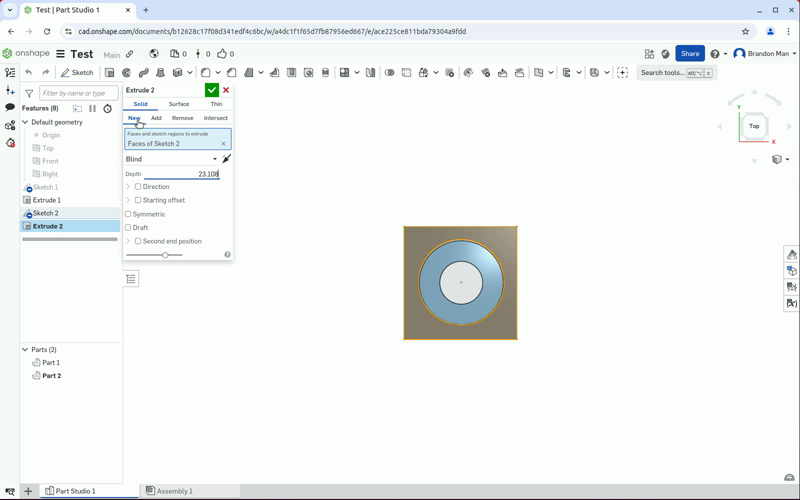
key(enter)
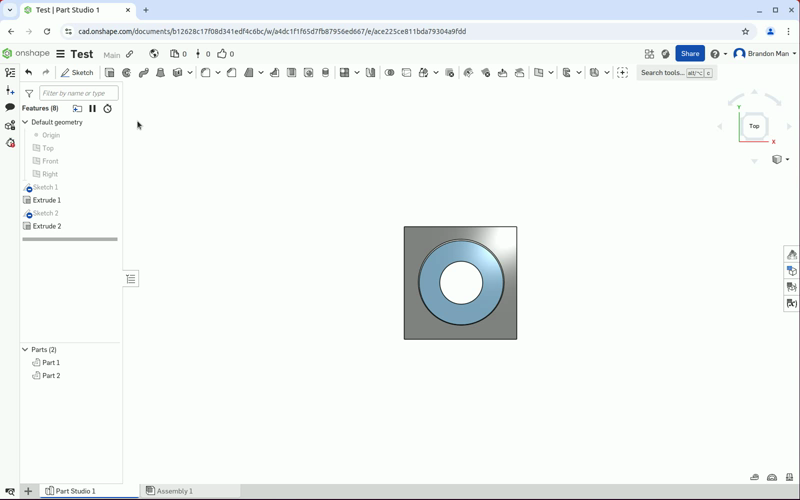
key(shift+h)
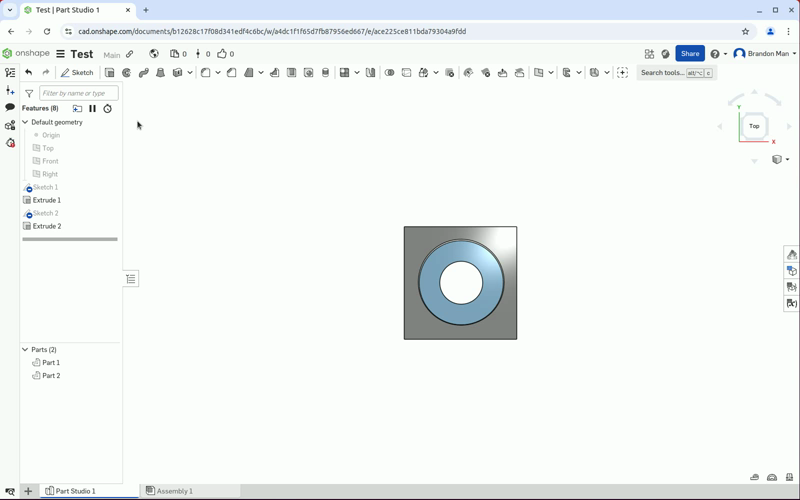
key(shift+h)
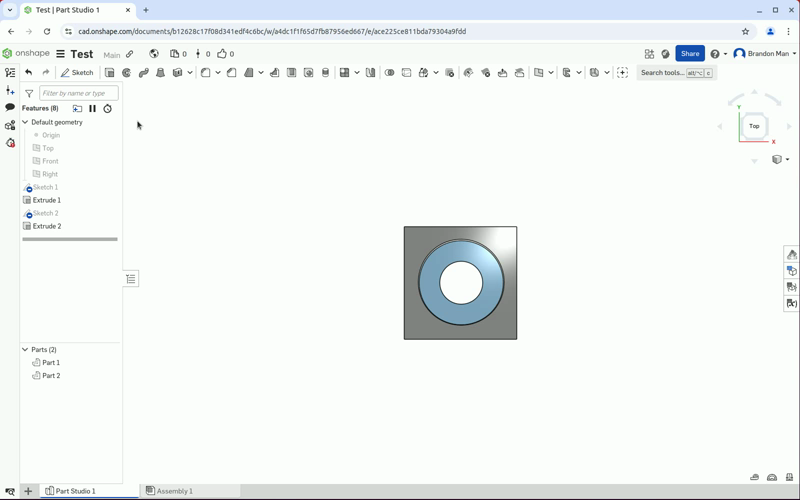
mouse_move(73, 189)
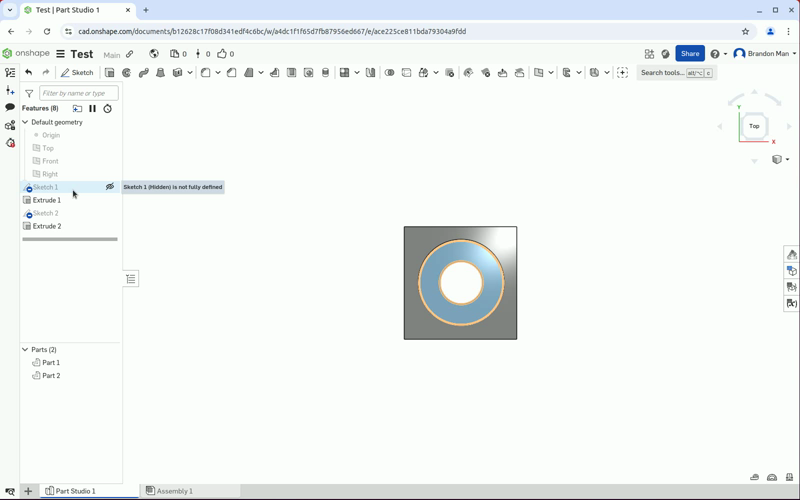
click(73, 189)
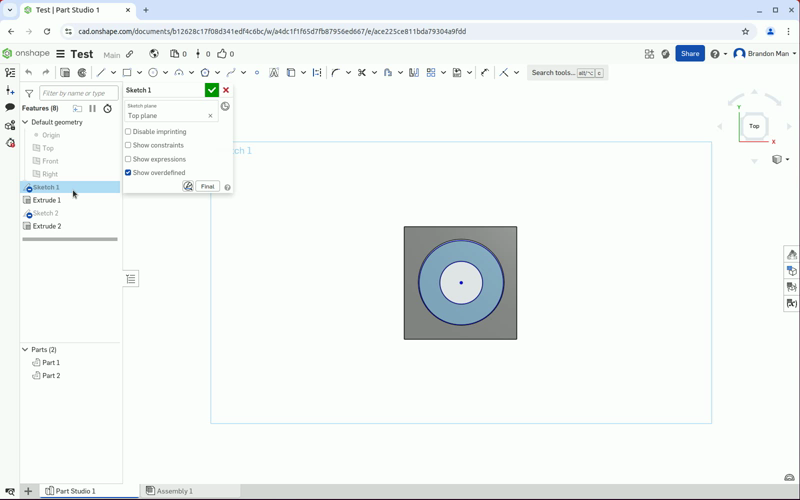
mouse_move(229, 92)
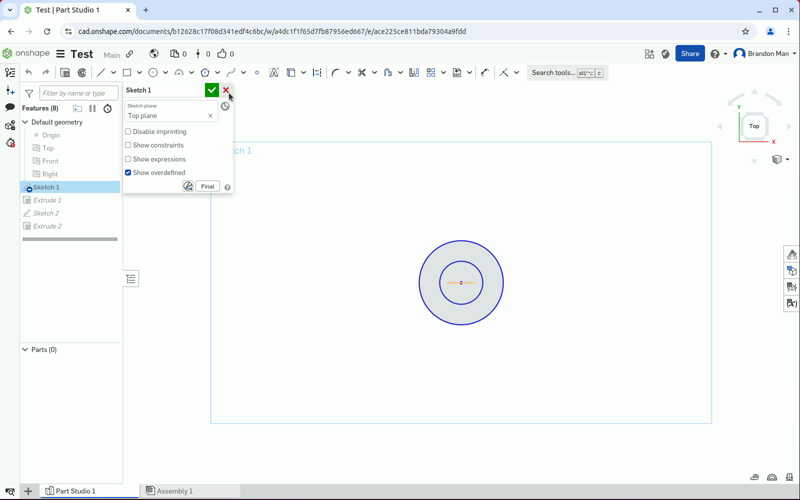
click(229, 92)
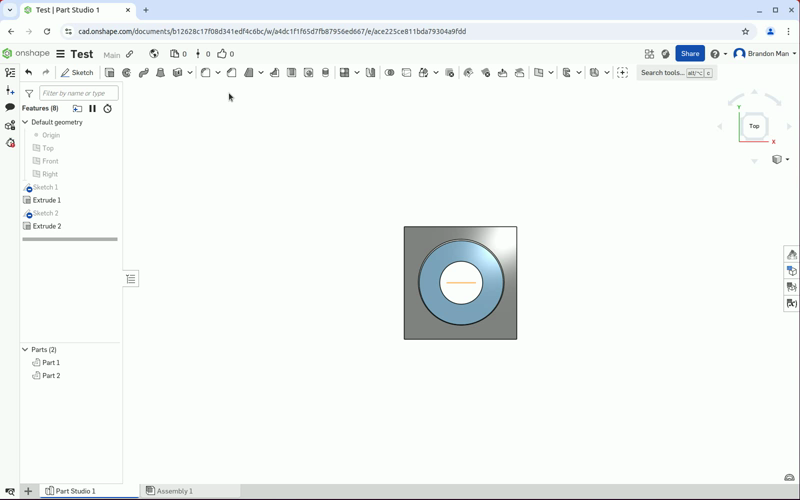
mouse_move(73, 352)
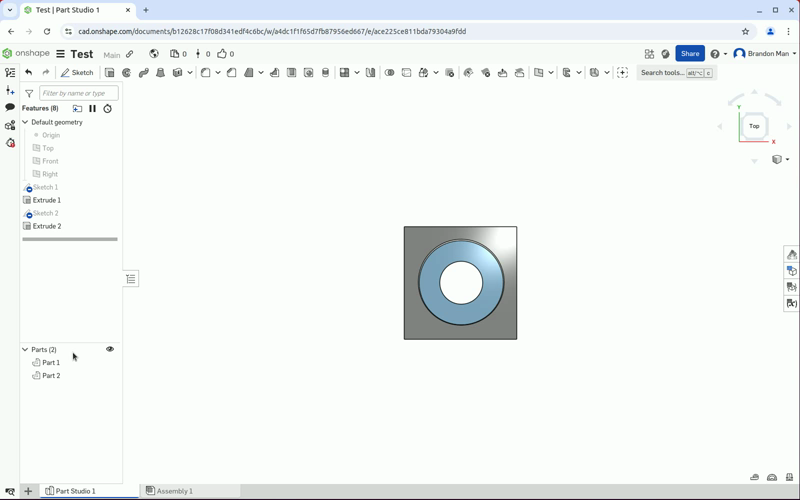
key(y)
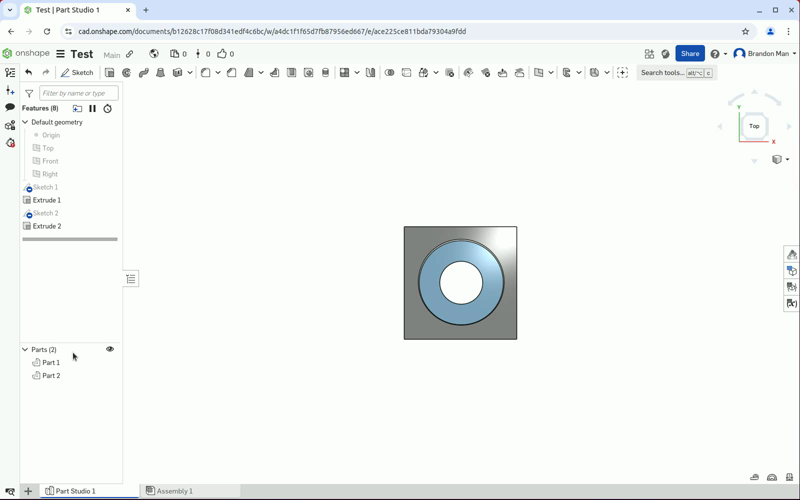
key(shift+p)
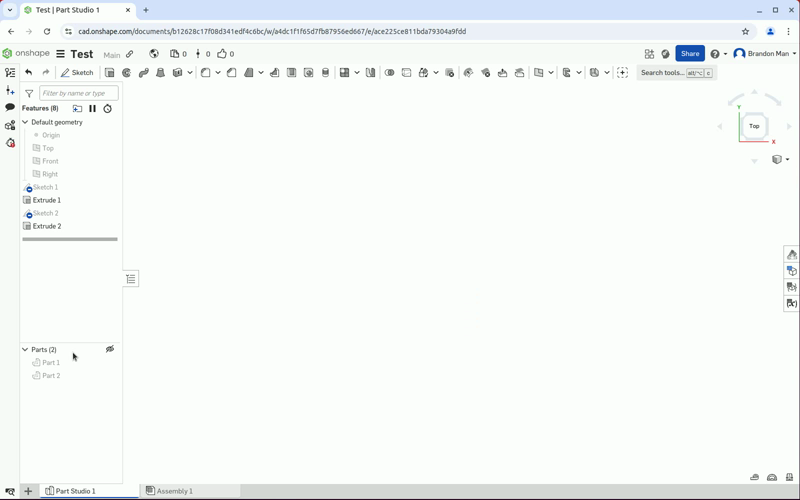
key(space)
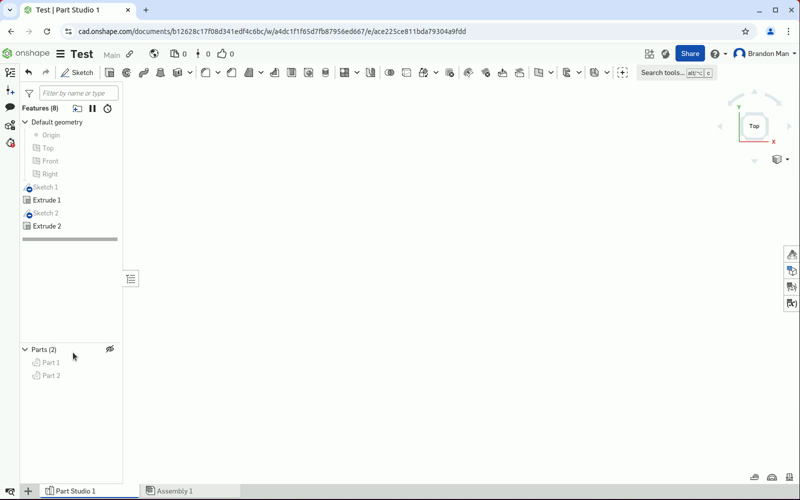
key_down(shift)
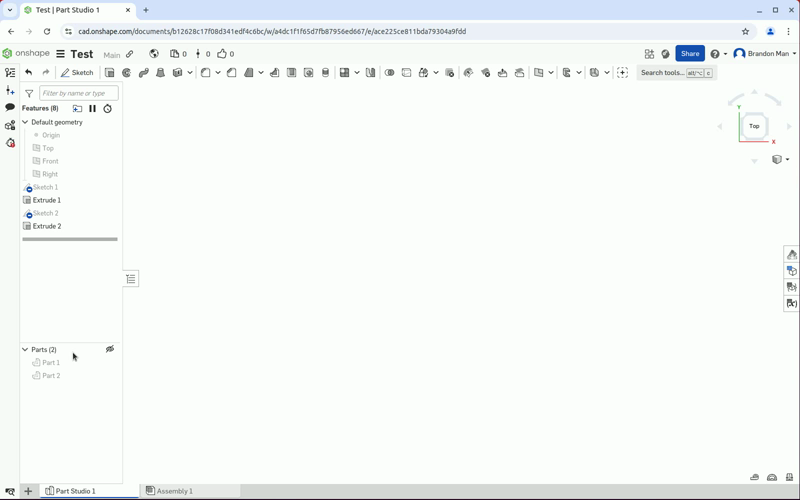
key(up)
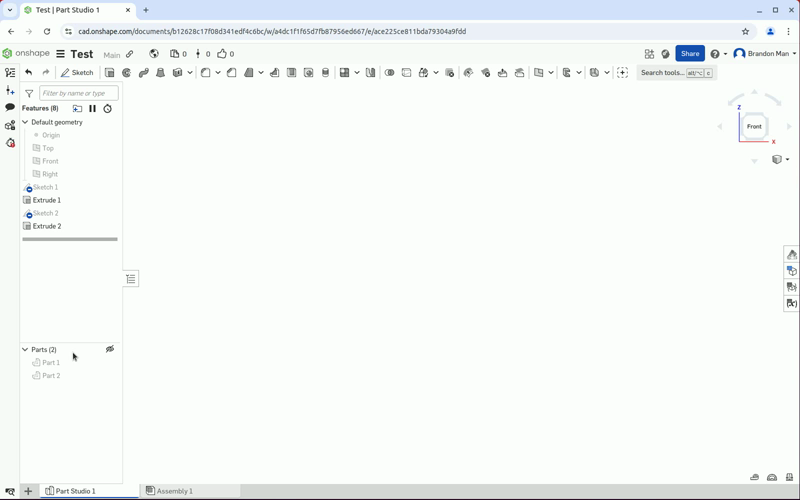
key_up(shift)
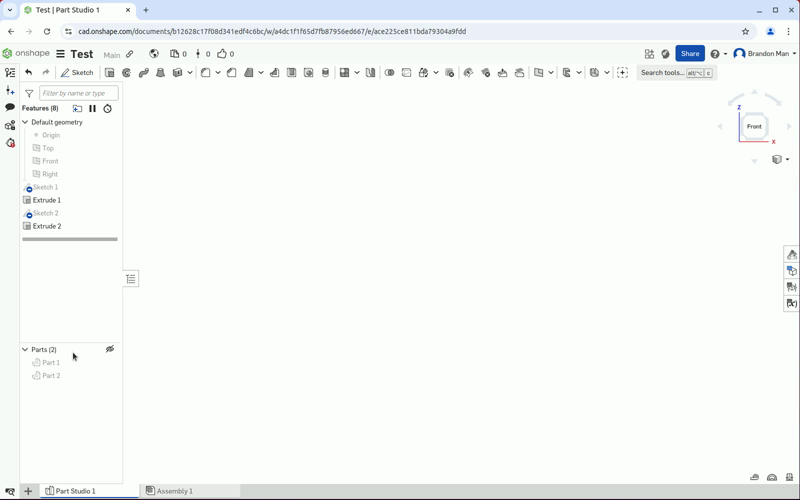
mouse_move(73, 352)
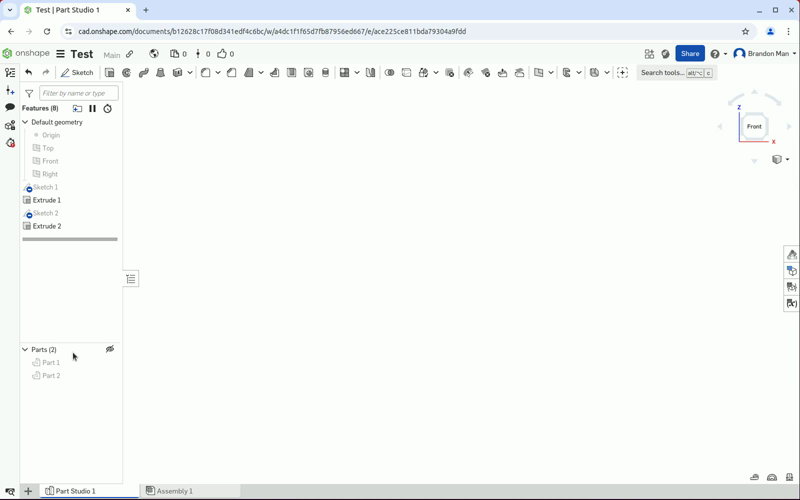
key(shift+y)
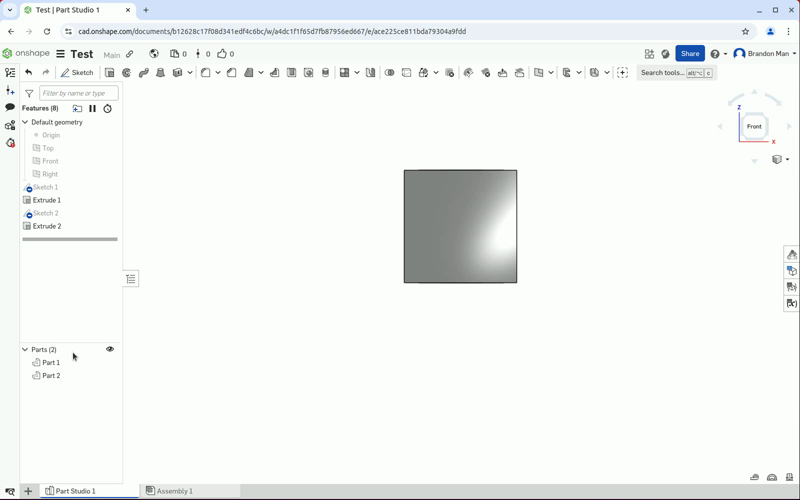
mouse_move(541, 75)
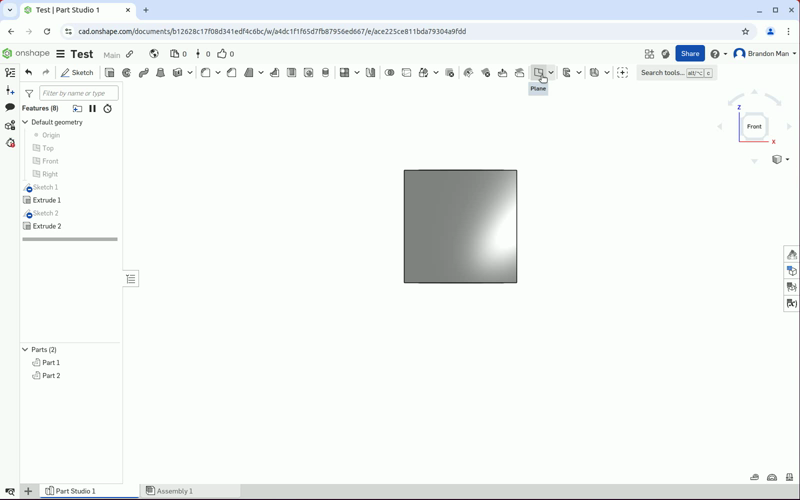
click(541, 75)
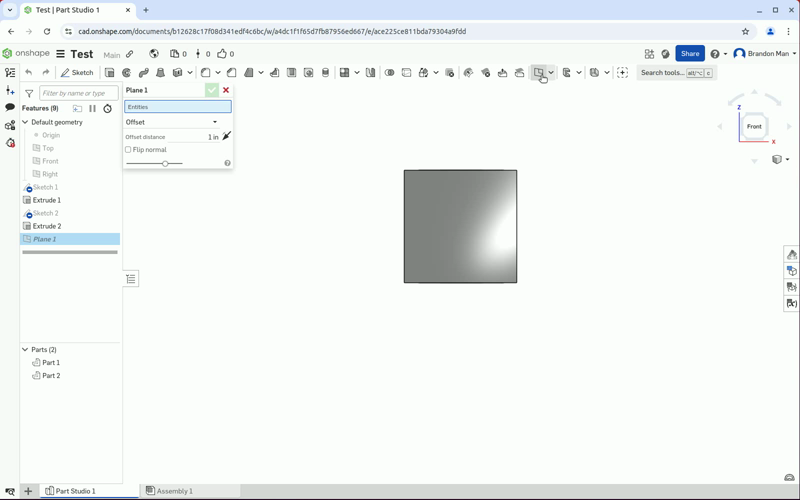
mouse_move(73, 163)
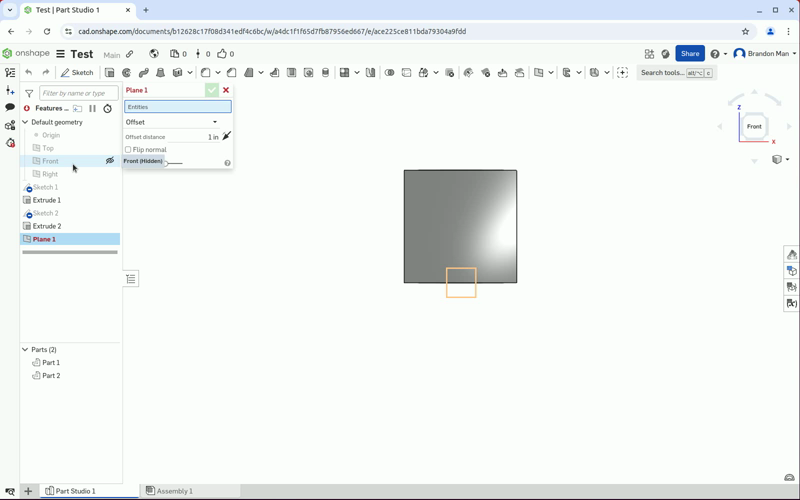
click(73, 163)
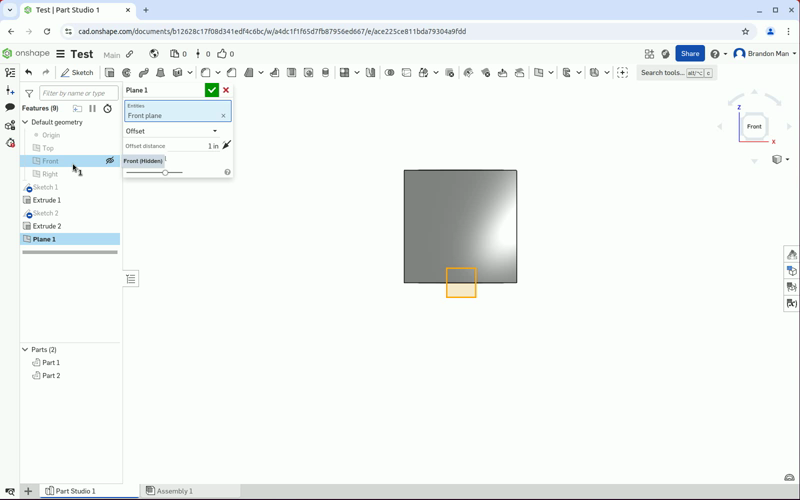
key(tab, 2)
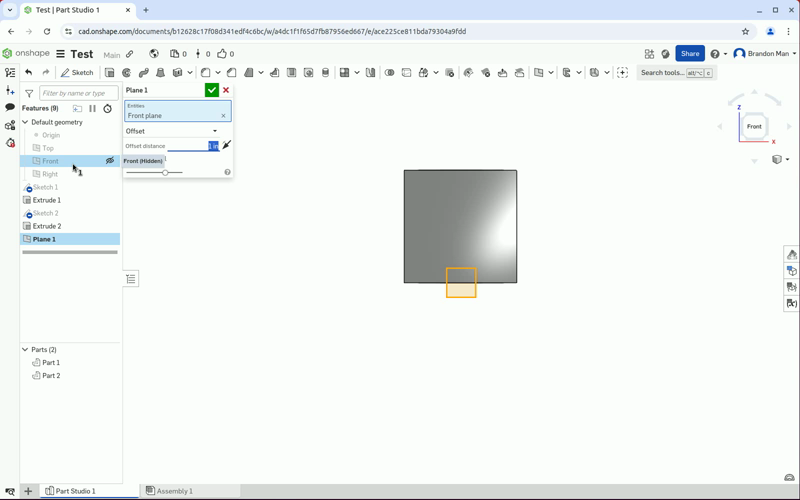
text(11.554)
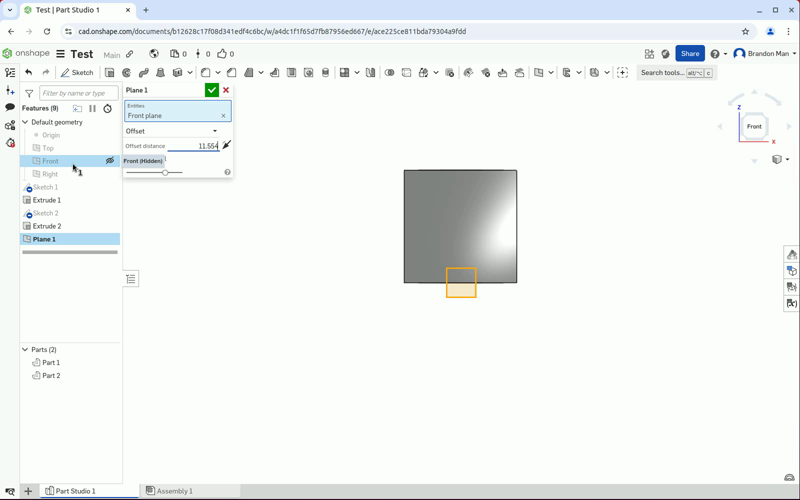
key(enter, 2)
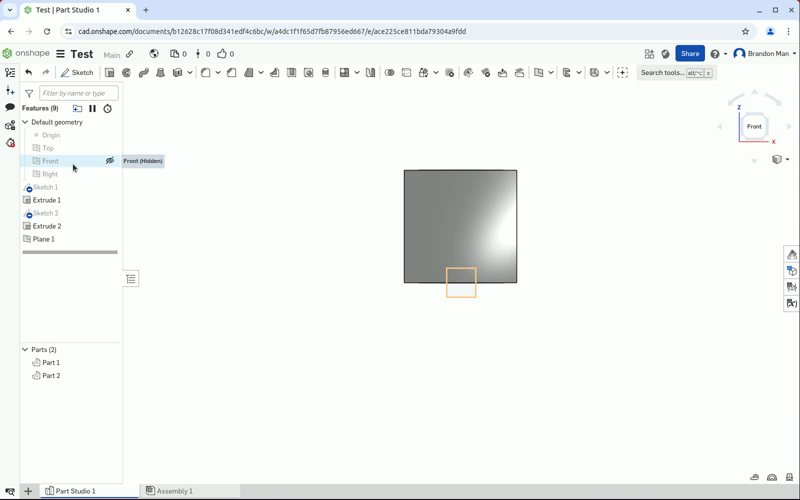
key(shift+s)
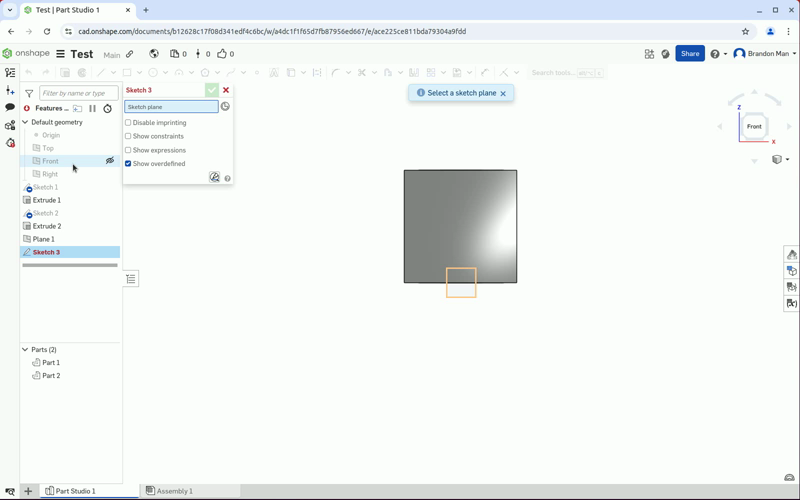
mouse_move(73, 241)
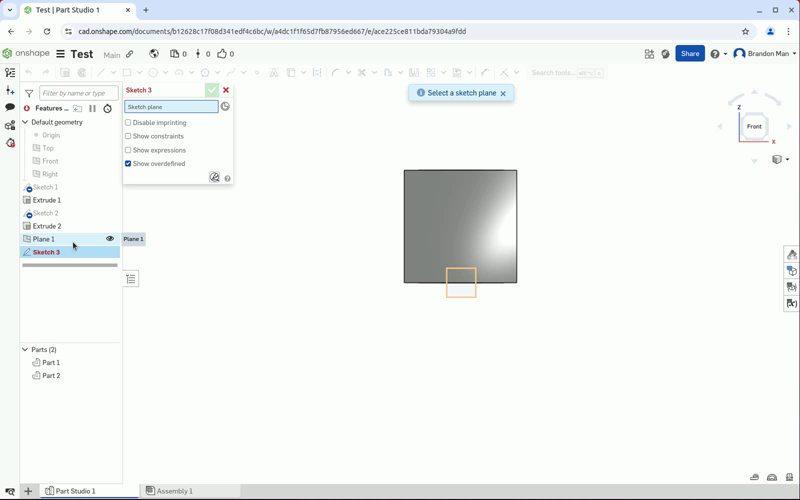
click(73, 241)
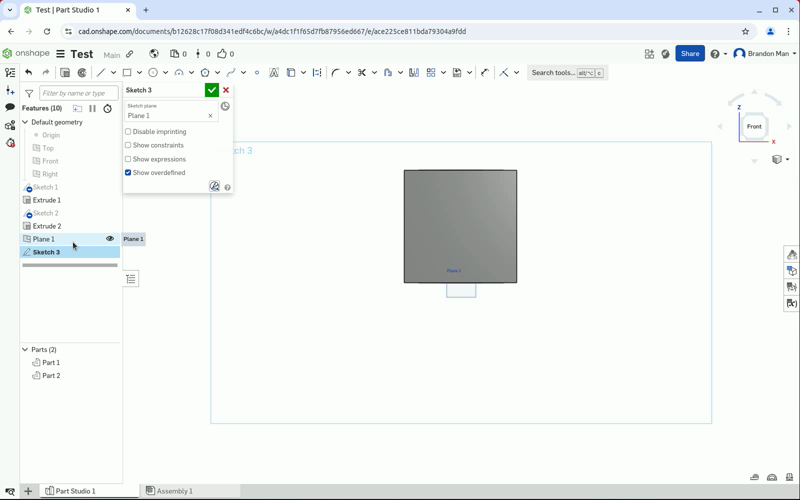
mouse_move(73, 352)
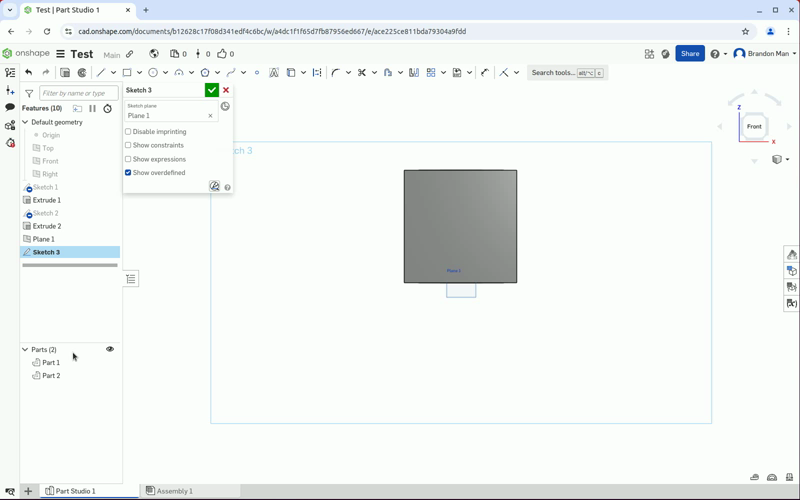
key(y)
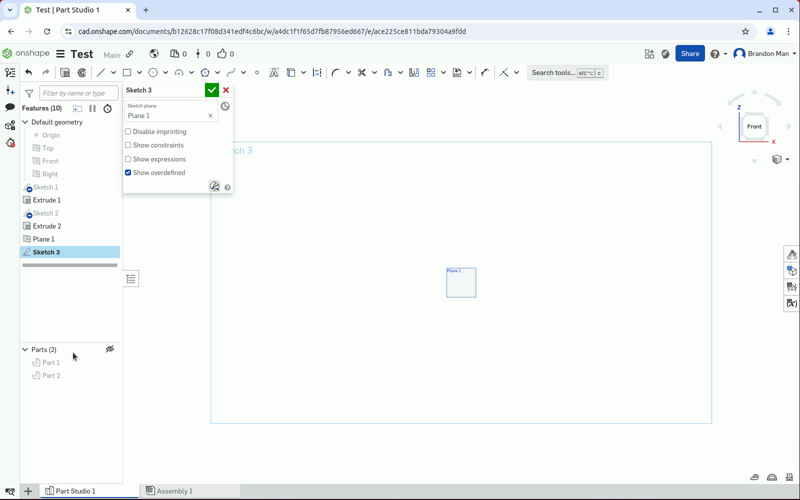
key(l)
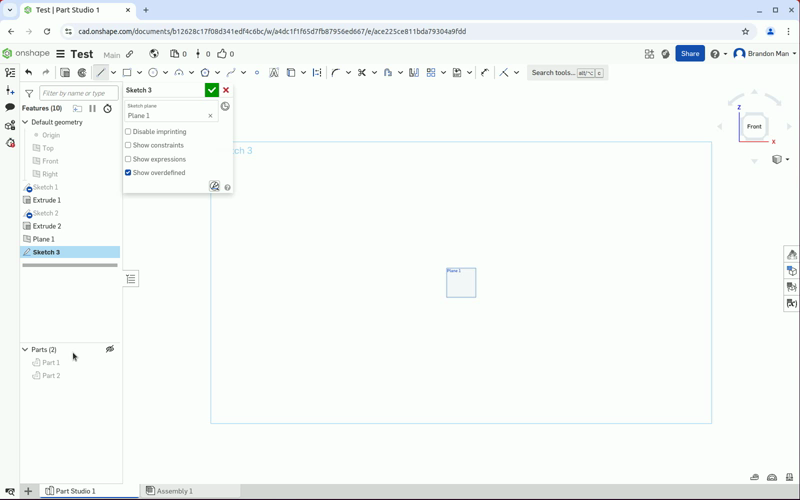
key_down(shift)
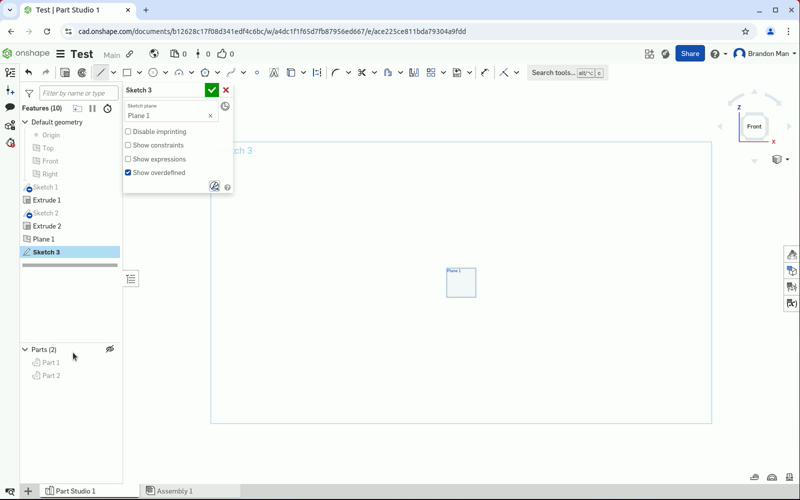
mouse_move(411, 275)
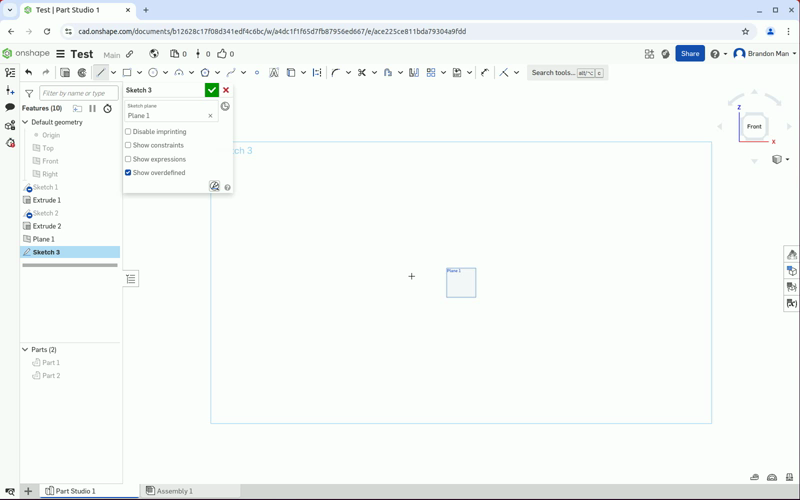
click(411, 275)
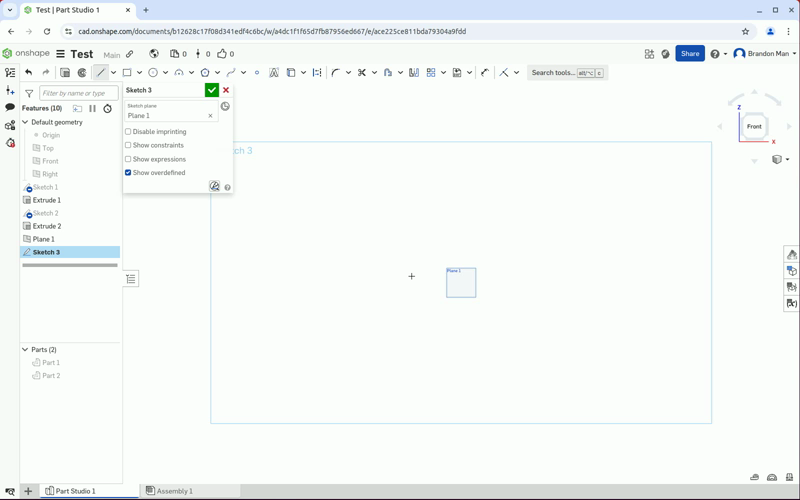
key_up(shift)
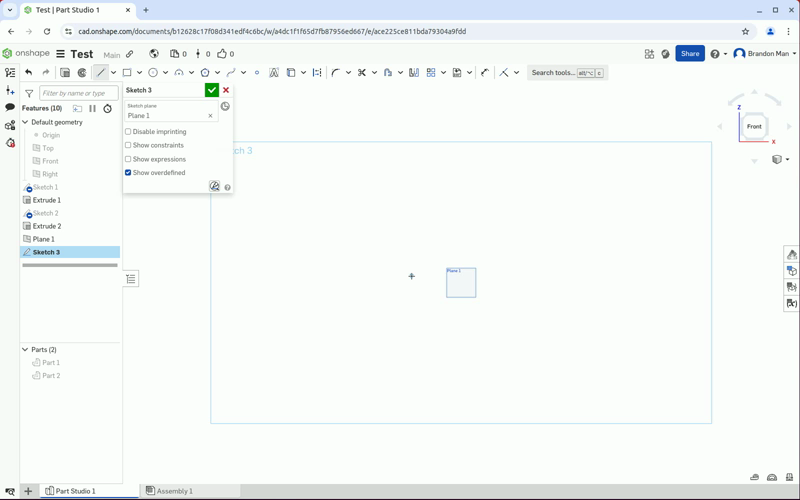
key_down(shift)
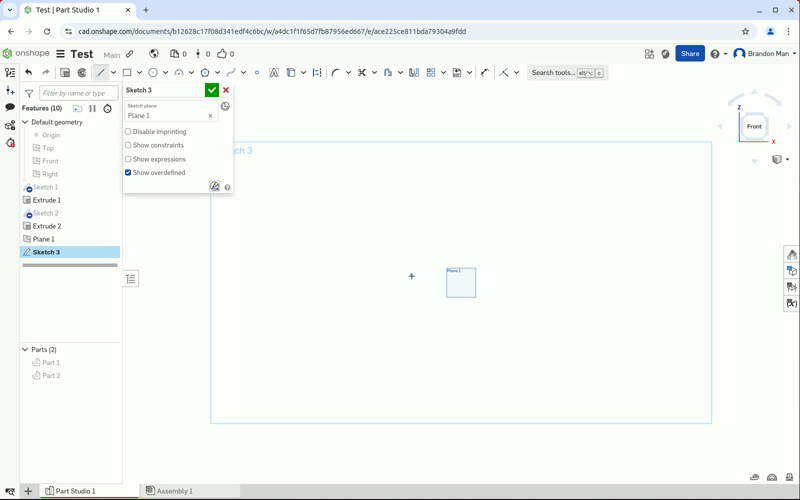
mouse_move(517, 276)
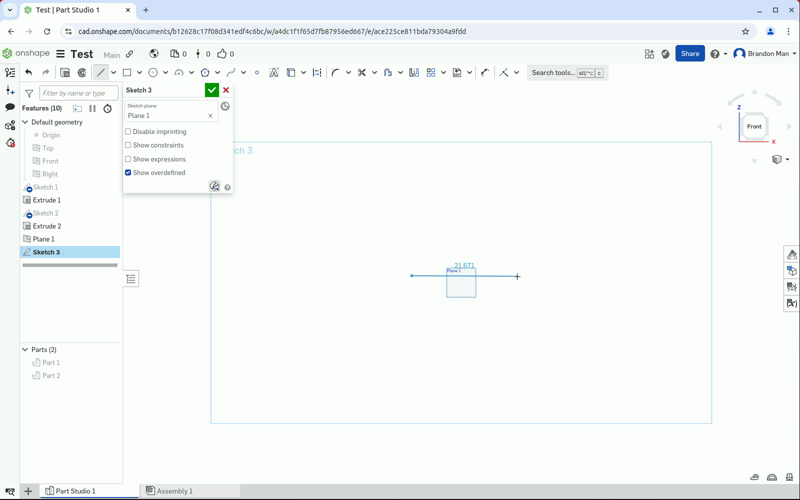
click(517, 276)
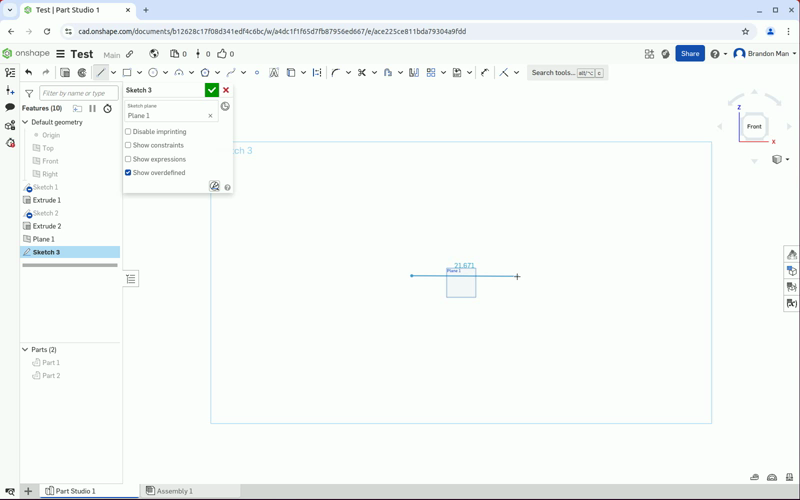
key_up(shift)
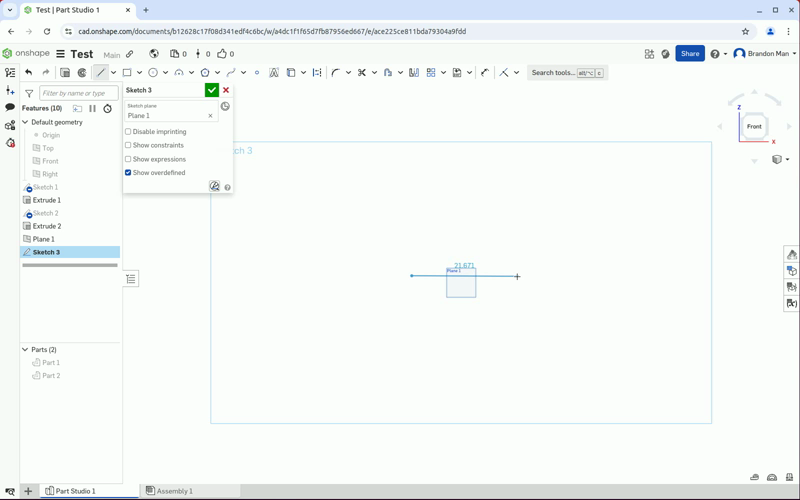
key_down(shift)
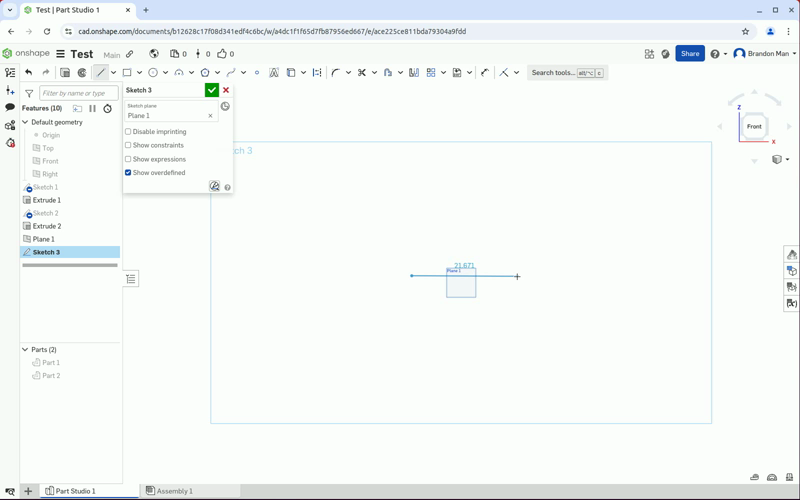
mouse_move(517, 177)
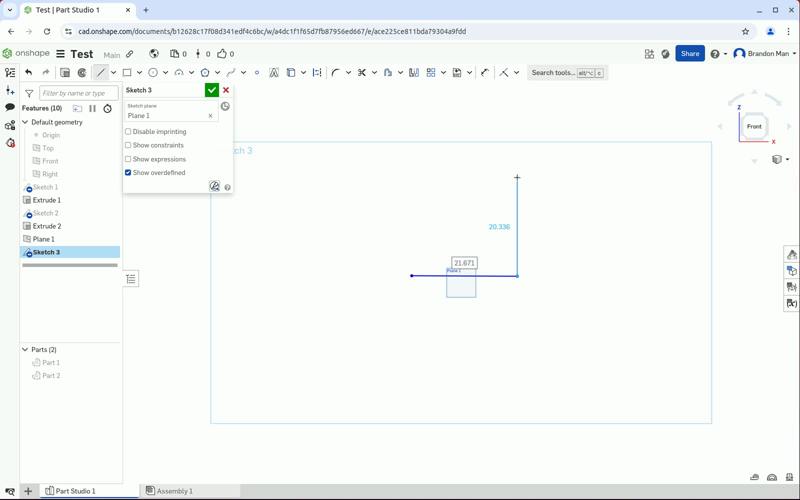
click(517, 177)
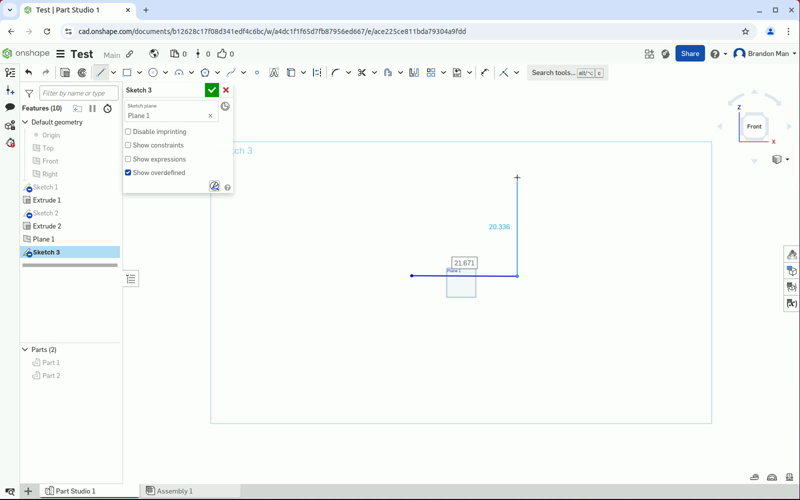
key_up(shift)
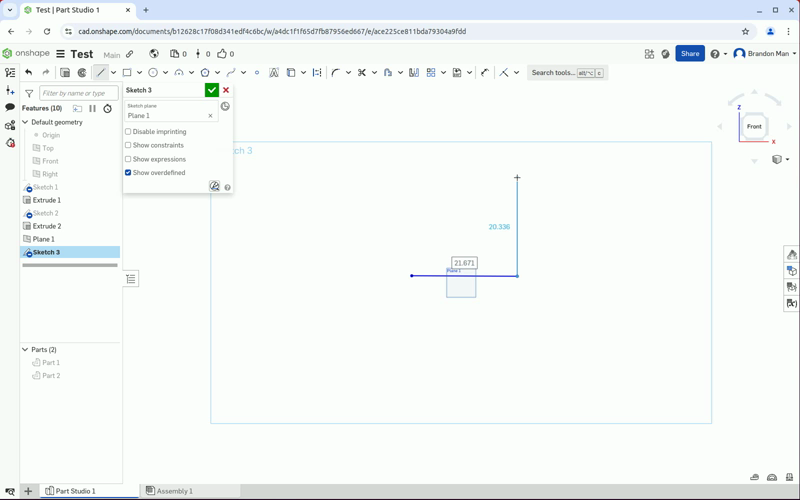
key_down(shift)
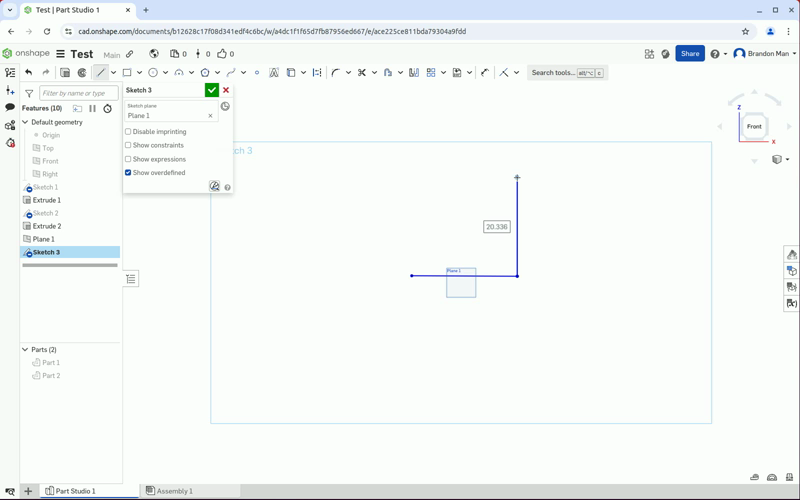
mouse_move(411, 177)
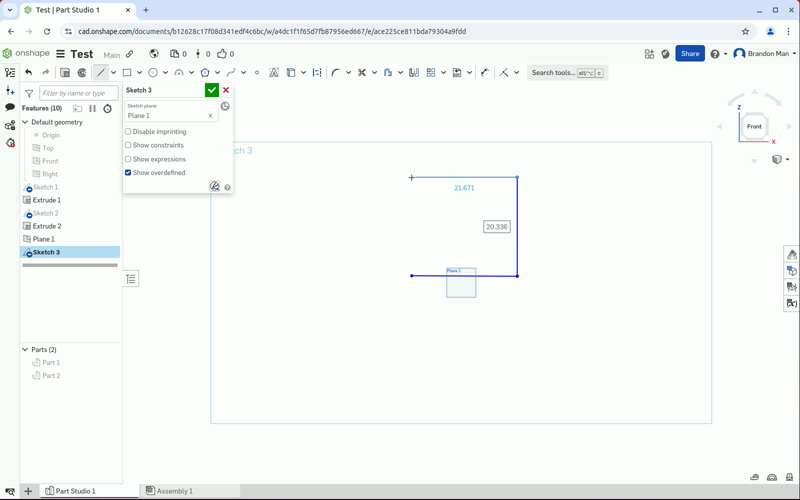
click(411, 177)
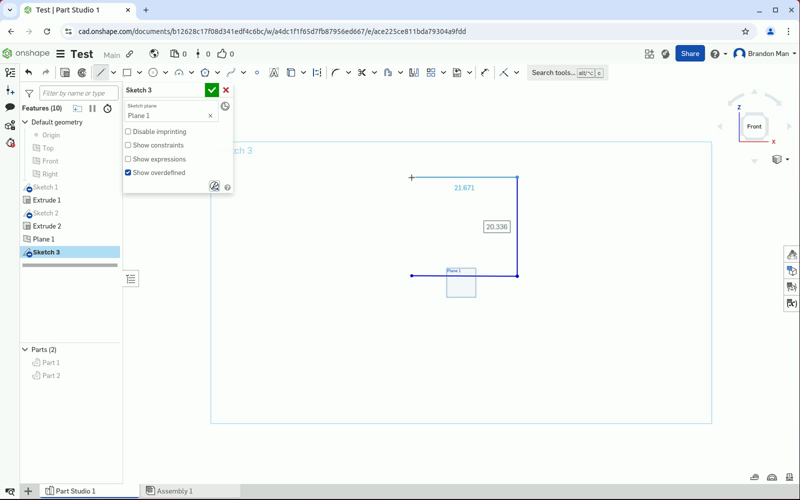
key_up(shift)
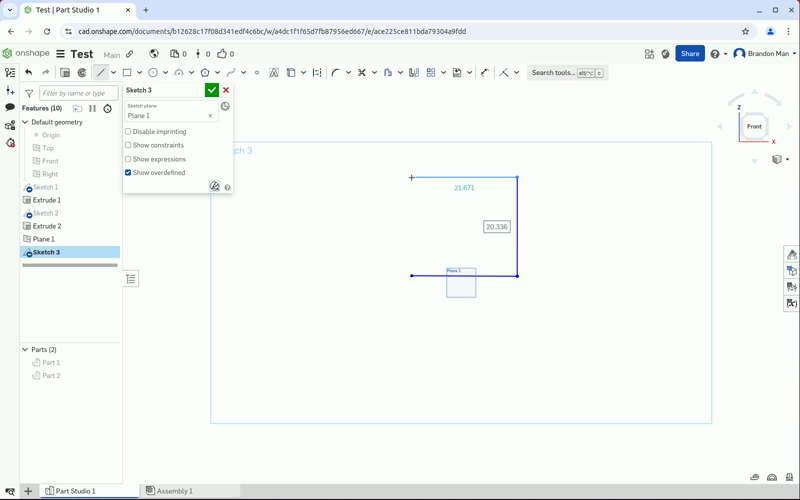
key_down(shift)
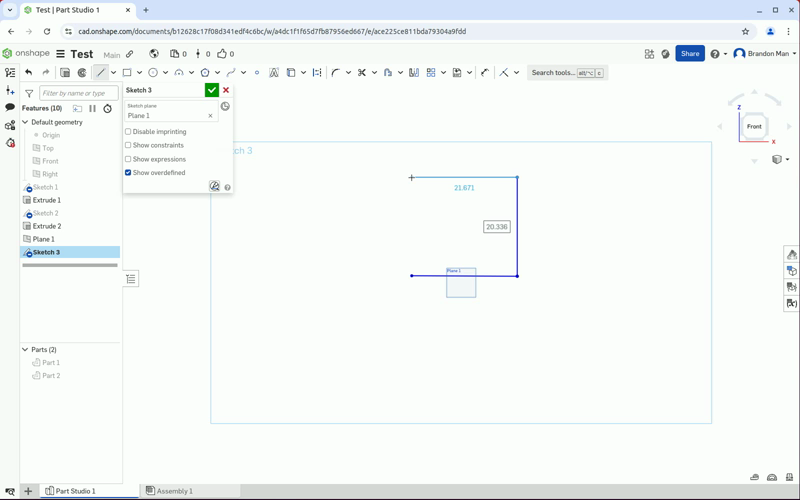
mouse_move(411, 275)
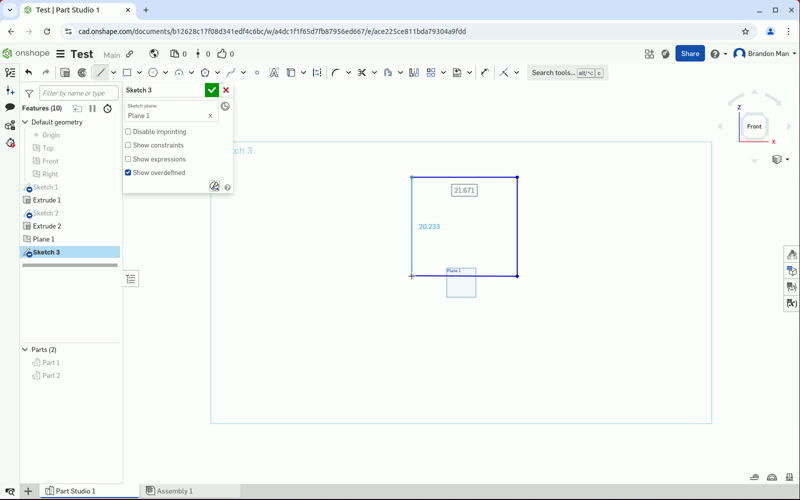
key_up(shift)
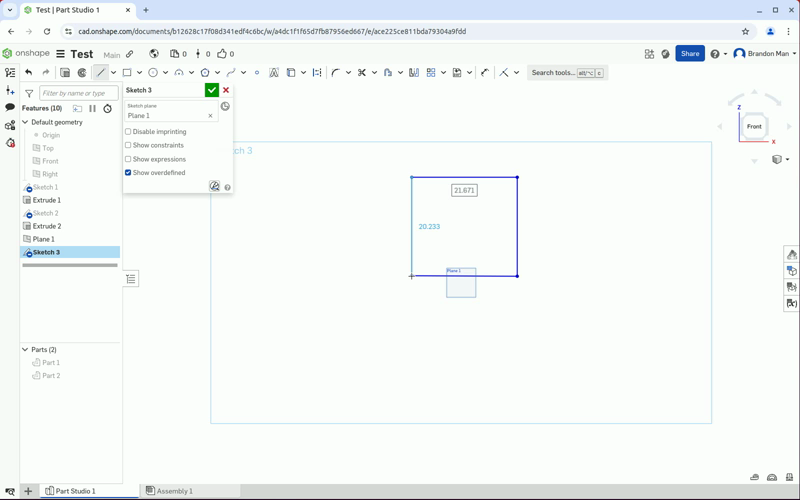
click(411, 275)
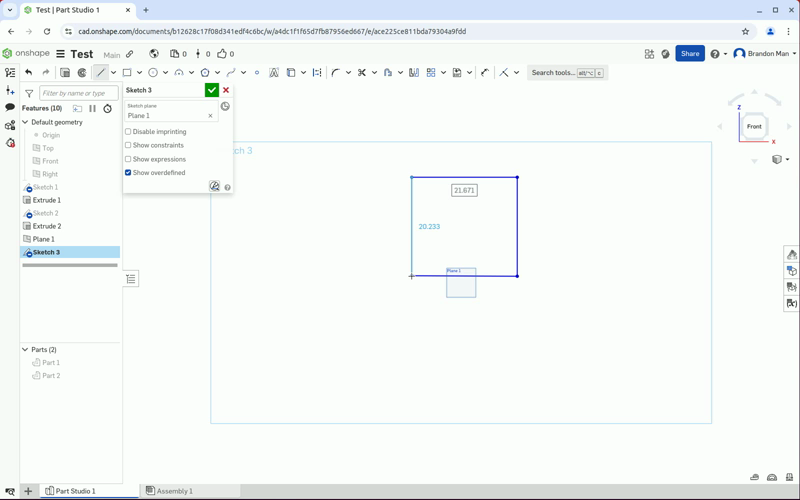
key(esc)
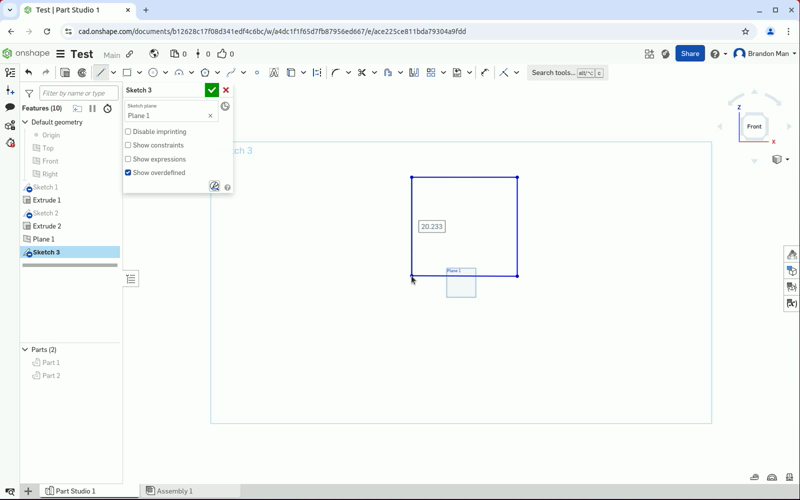
mouse_move(460, 252)
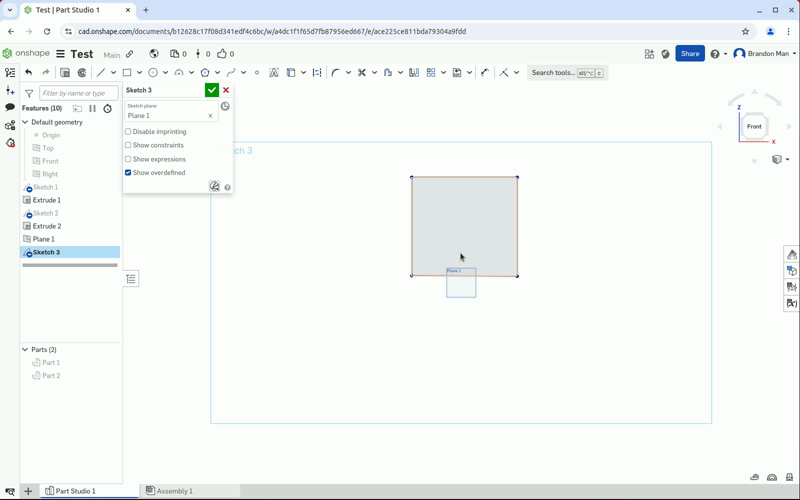
click(460, 252)
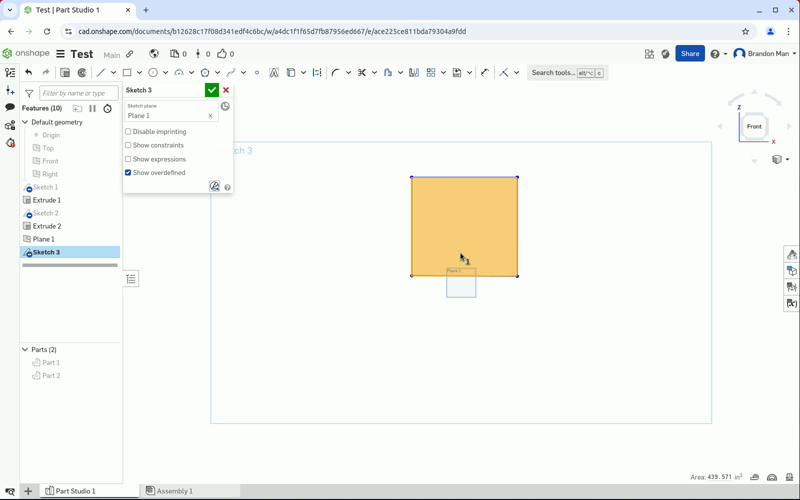
mouse_move(73, 352)
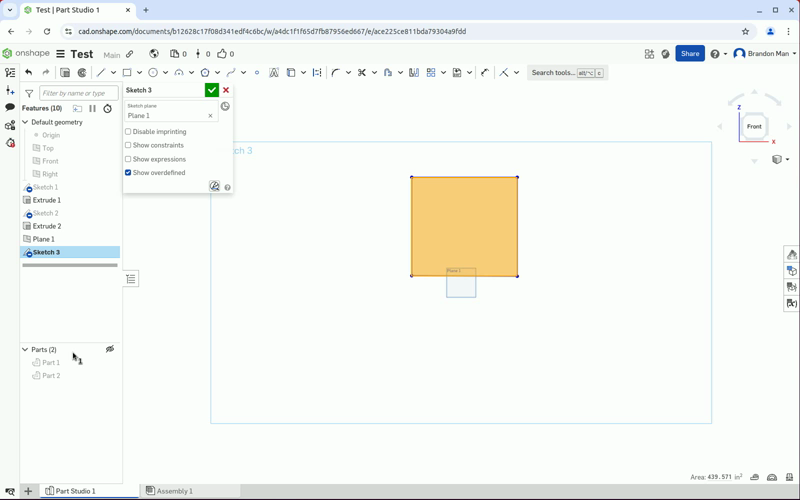
key(shift+y)
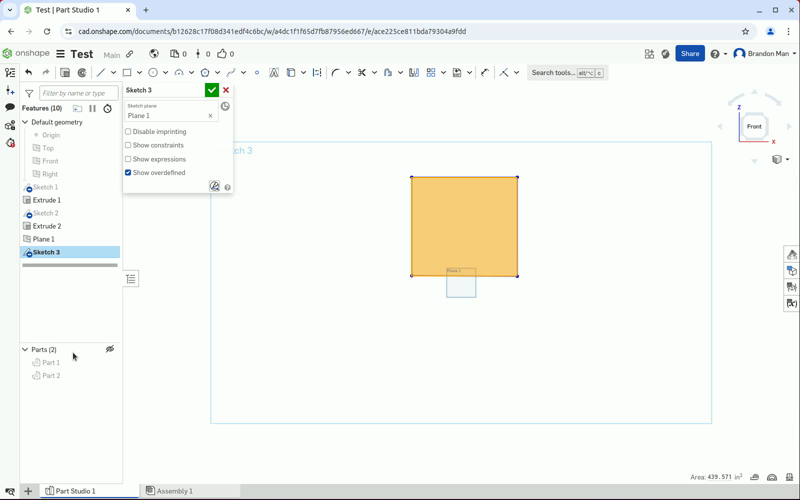
key(shift+e)
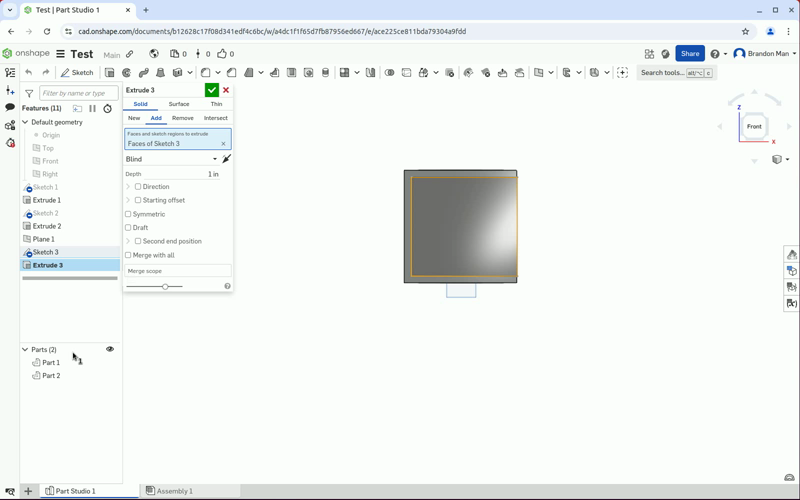
mouse_move(143, 106)
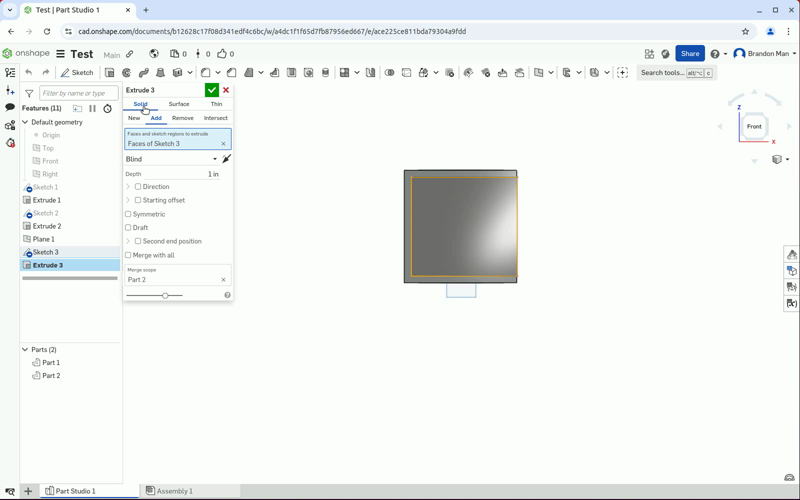
click(143, 106)
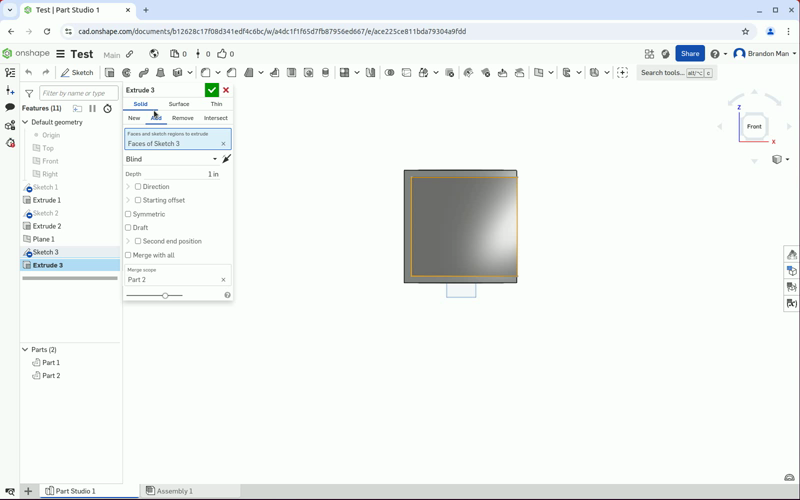
mouse_move(186, 120)
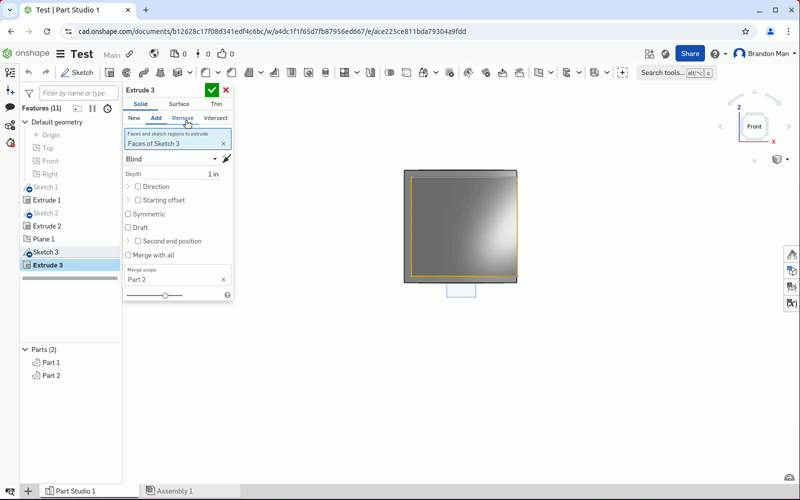
click(186, 120)
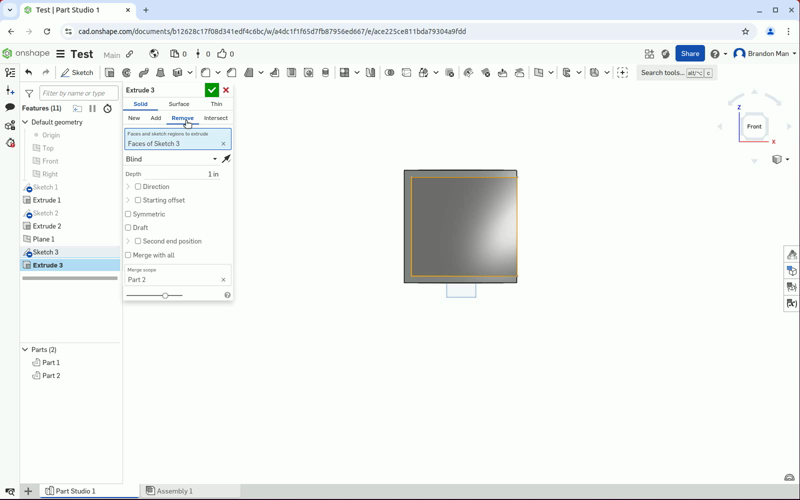
key(tab, 4)
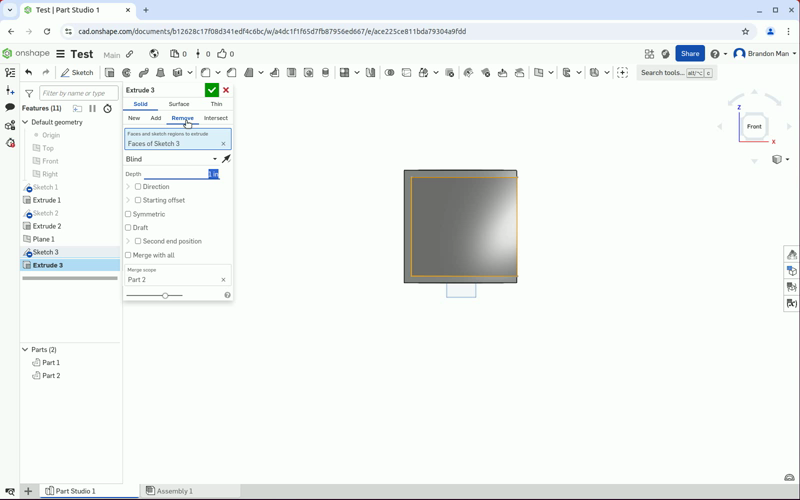
text(29.848)
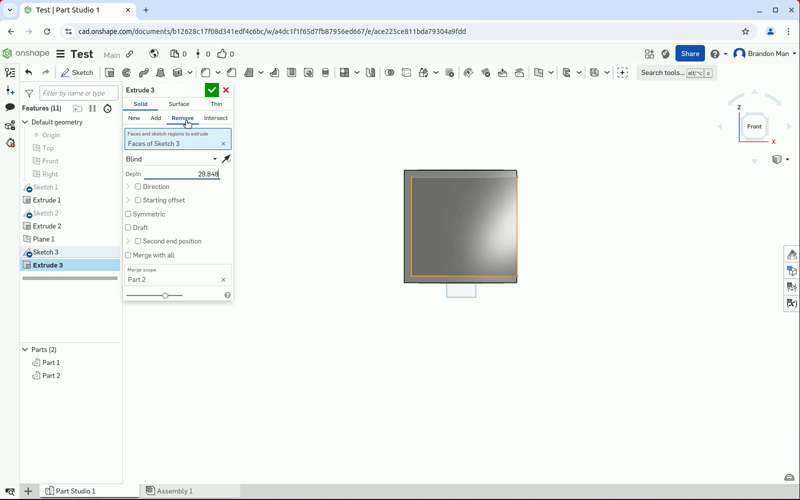
key(tab, 6)
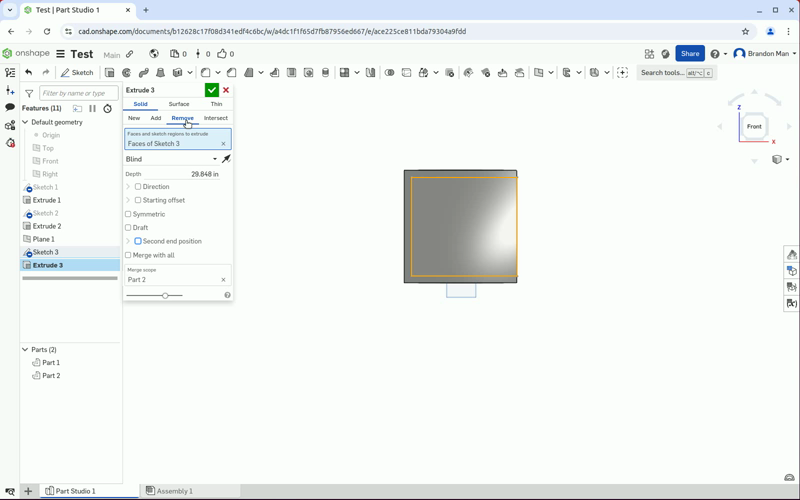
key(space)
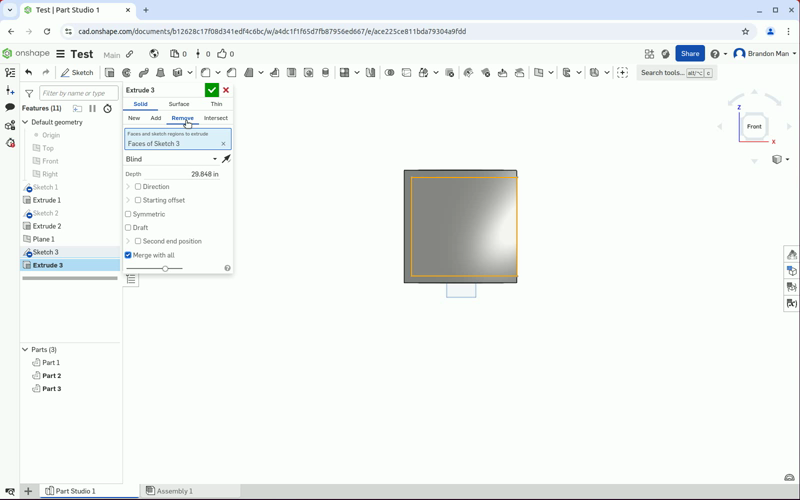
key(enter)
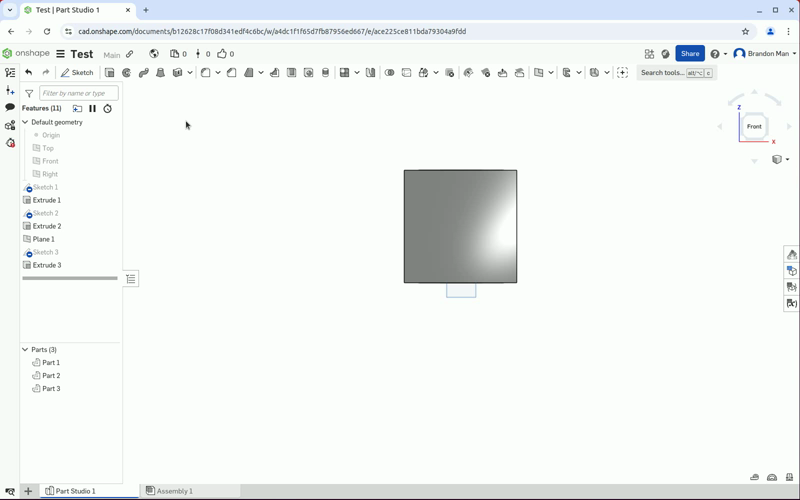
key(shift+h)
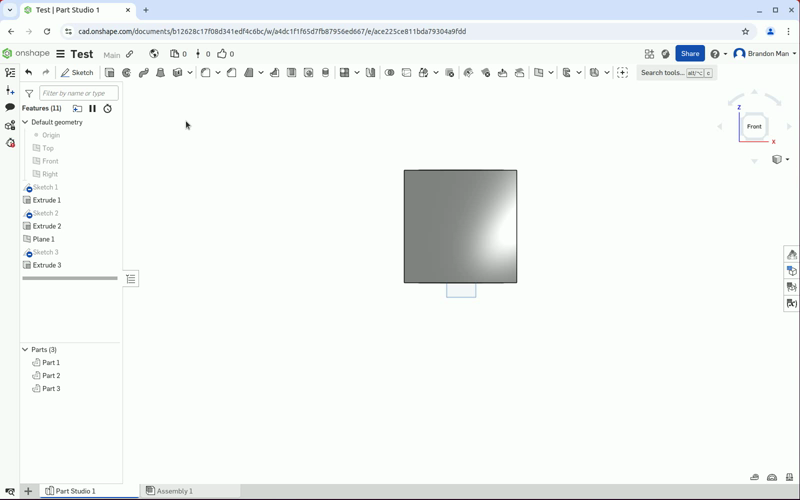
key(shift+h)
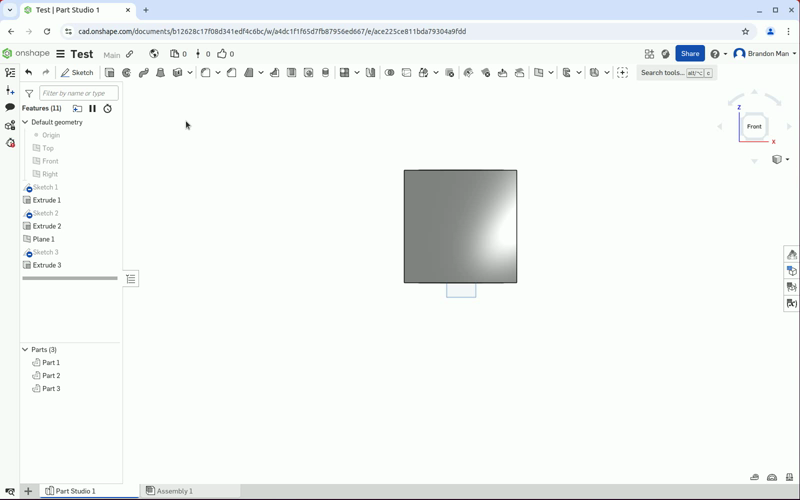
mouse_move(73, 189)
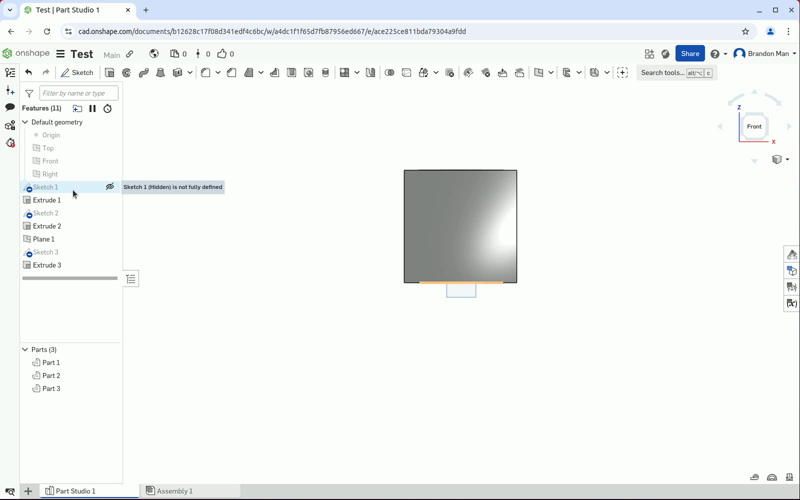
click(73, 189)
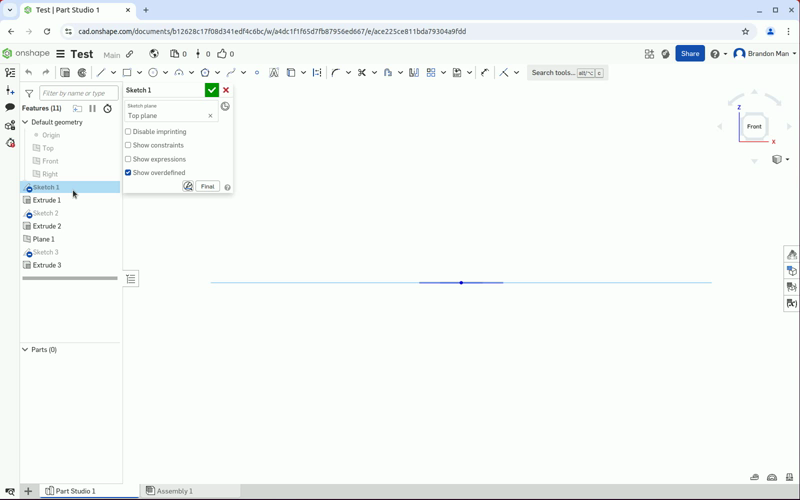
mouse_move(229, 92)
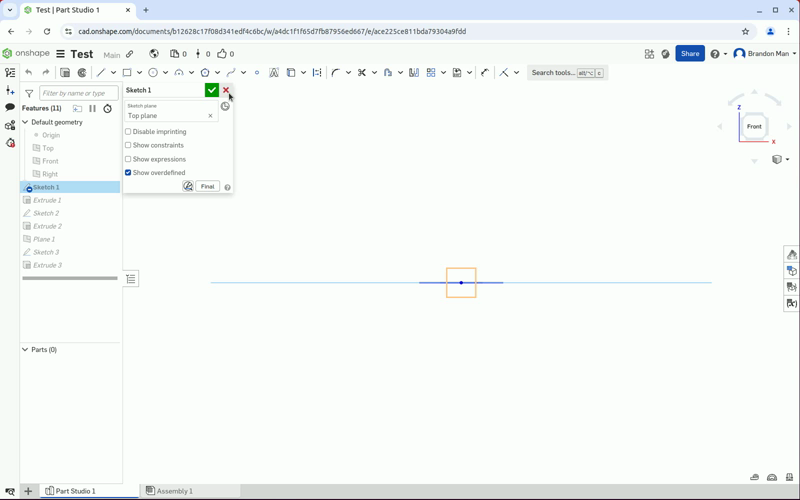
click(229, 92)
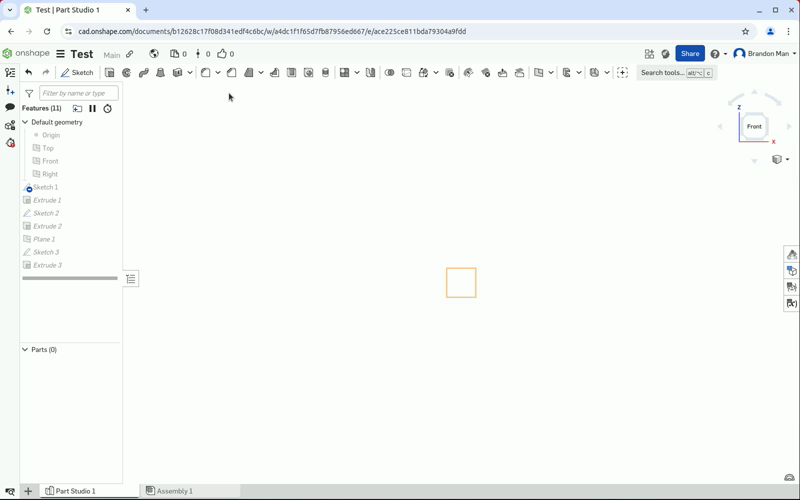
mouse_move(73, 352)
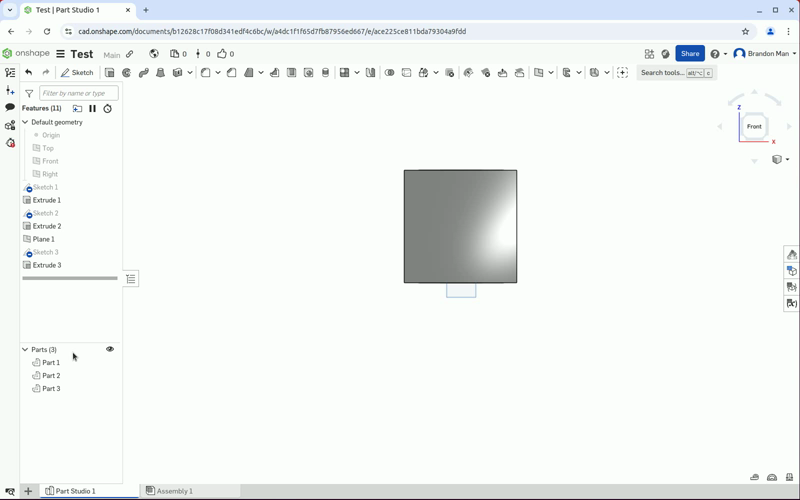
key(y)
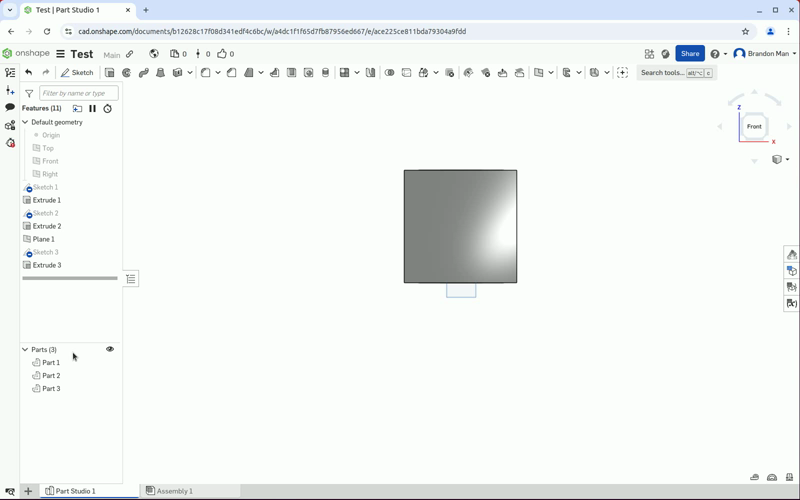
key(shift+p)
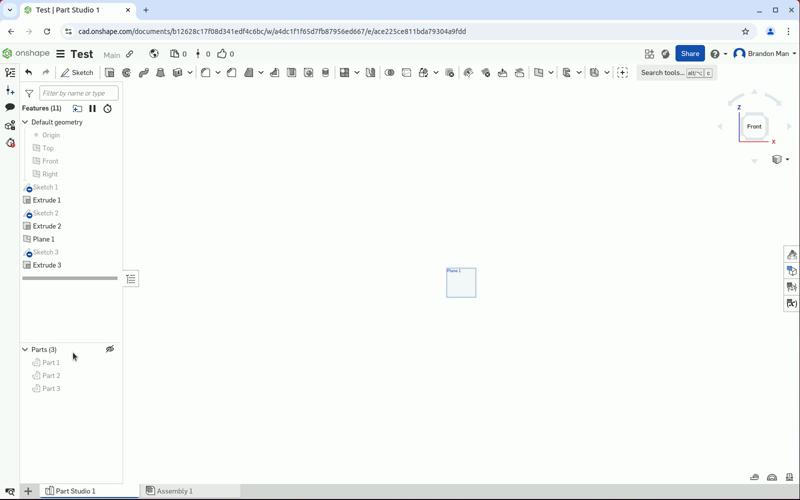
key(space)
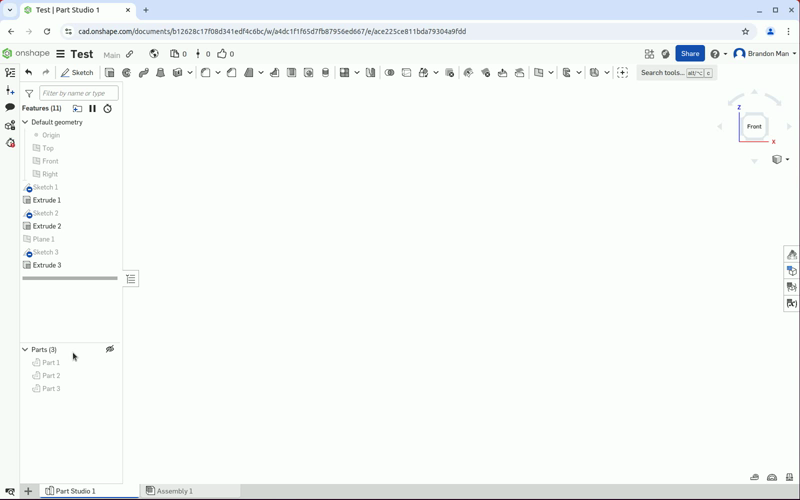
key_down(shift)
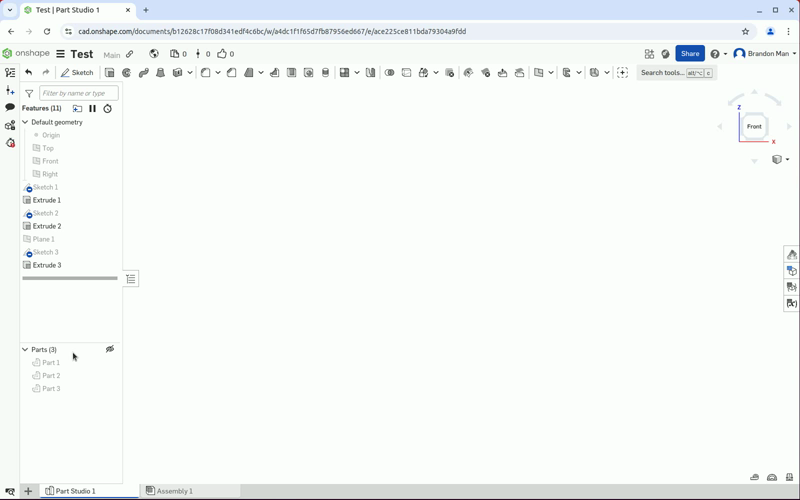
key(down)
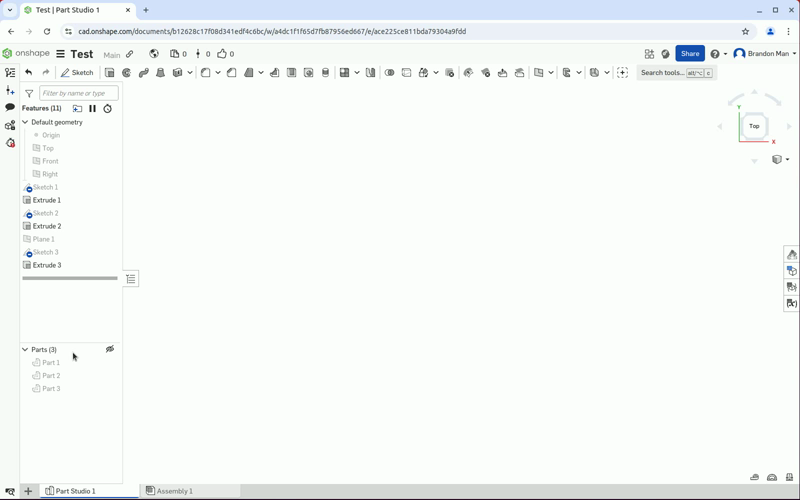
key_up(shift)
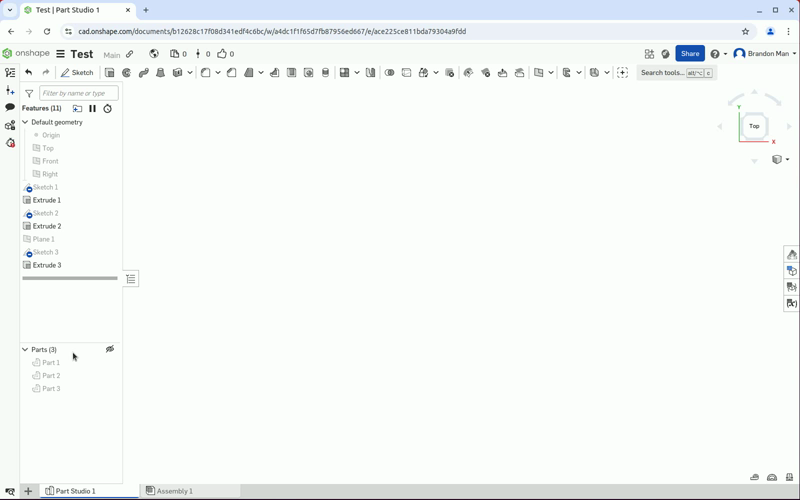
mouse_move(73, 352)
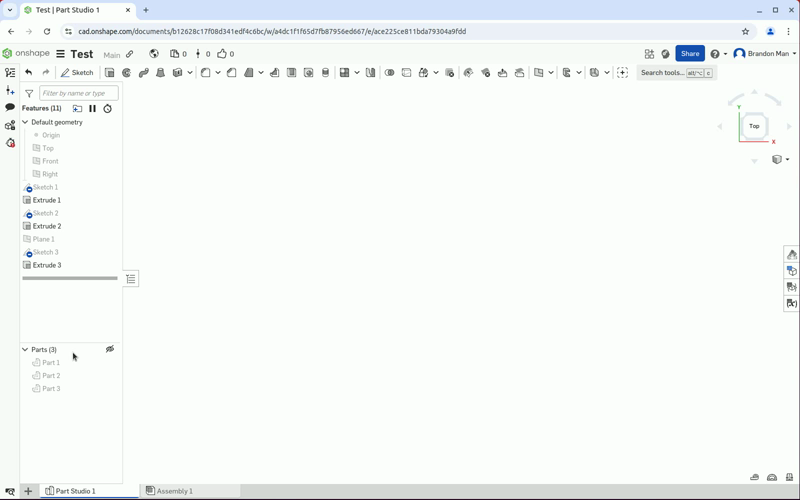
key(shift+y)
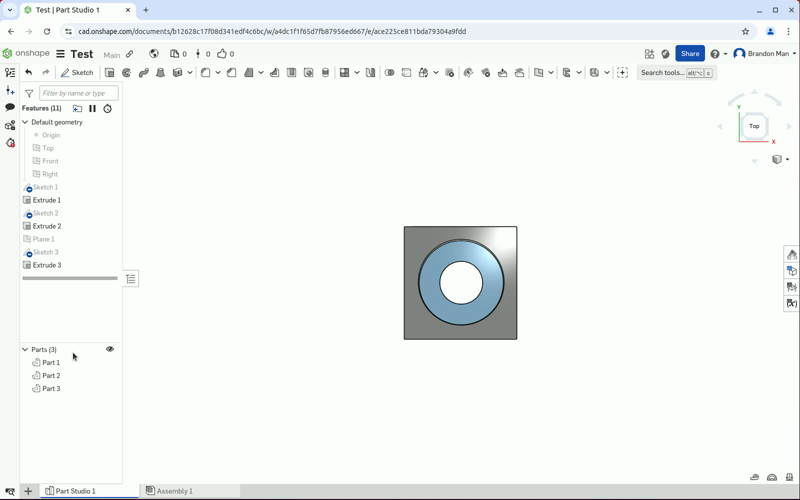
mouse_move(541, 75)
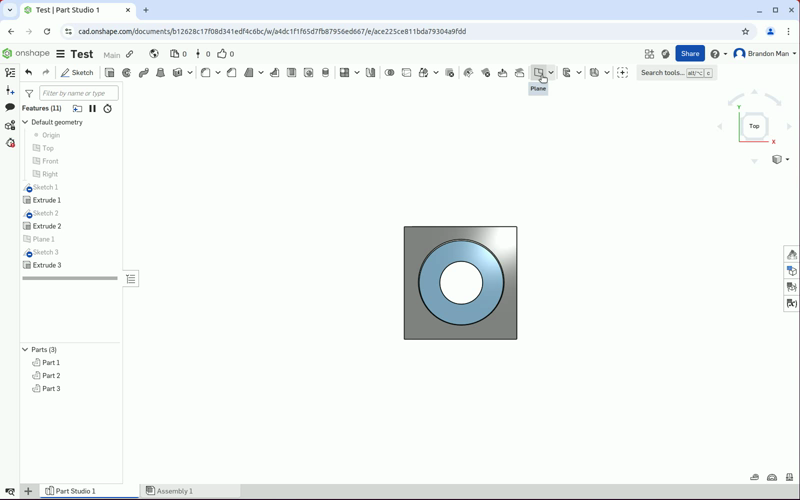
click(541, 75)
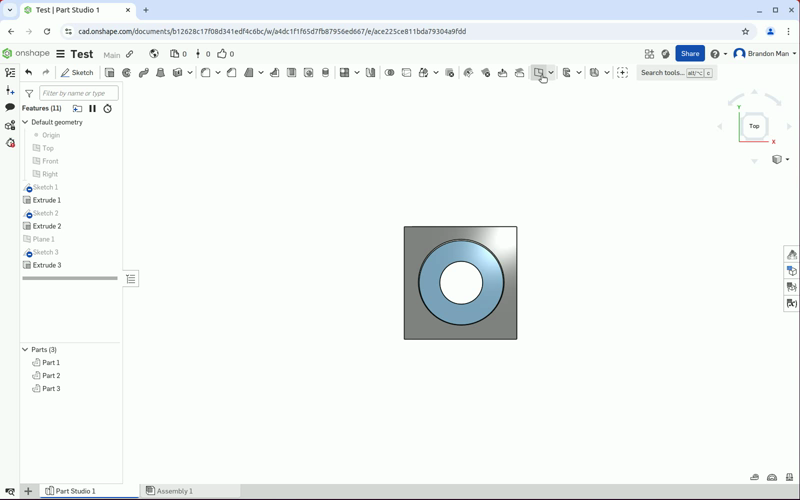
mouse_move(73, 150)
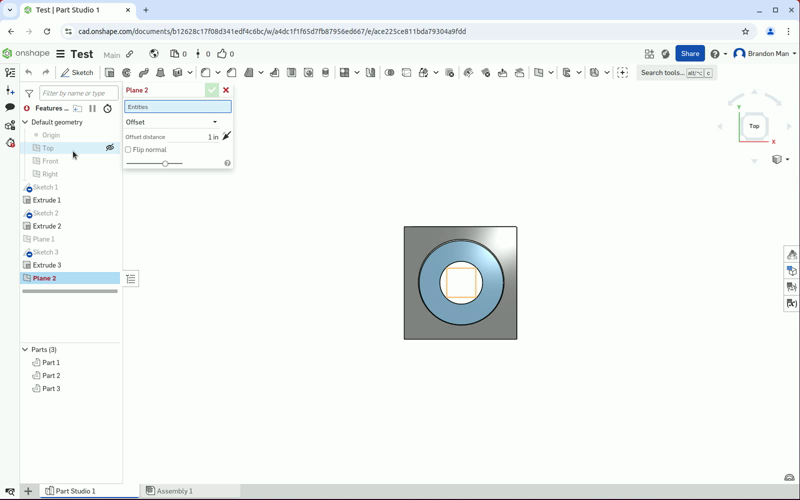
click(73, 150)
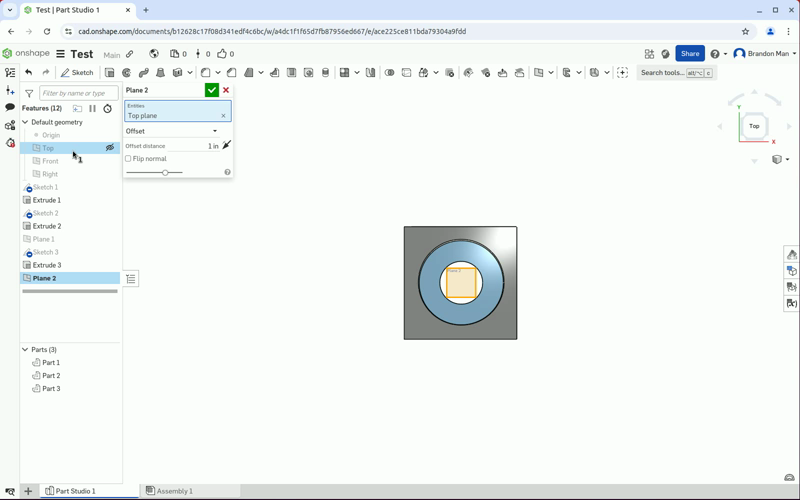
key(tab, 2)
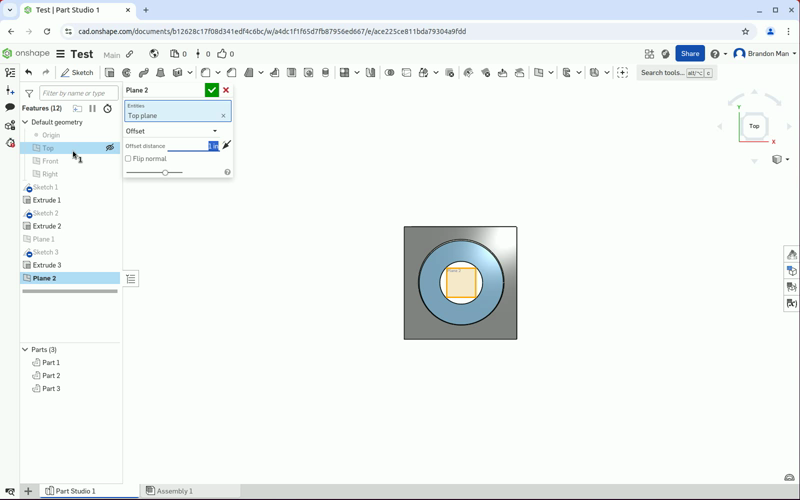
text(23.108)
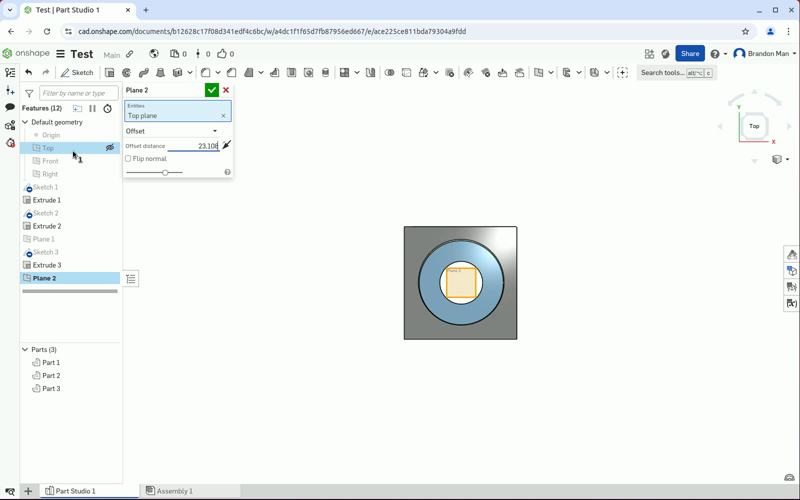
key(enter, 2)
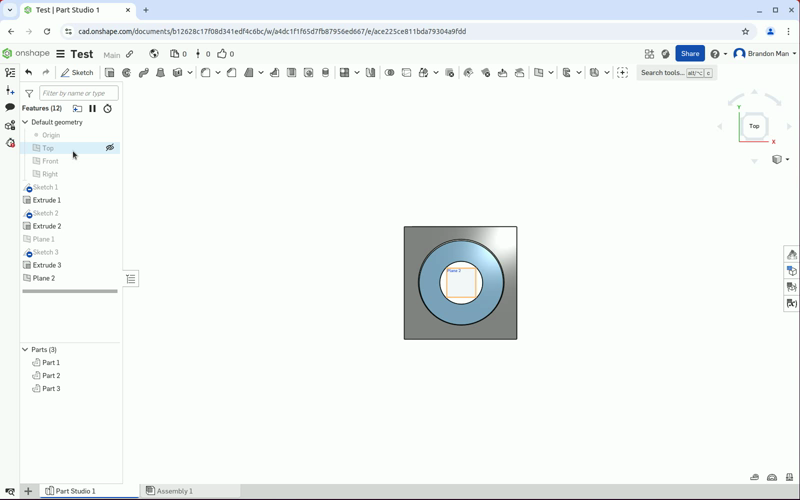
key(shift+s)
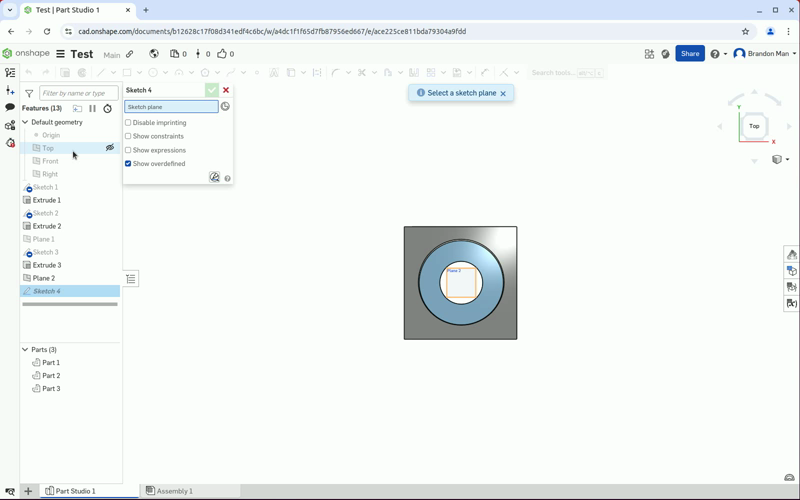
mouse_move(73, 280)
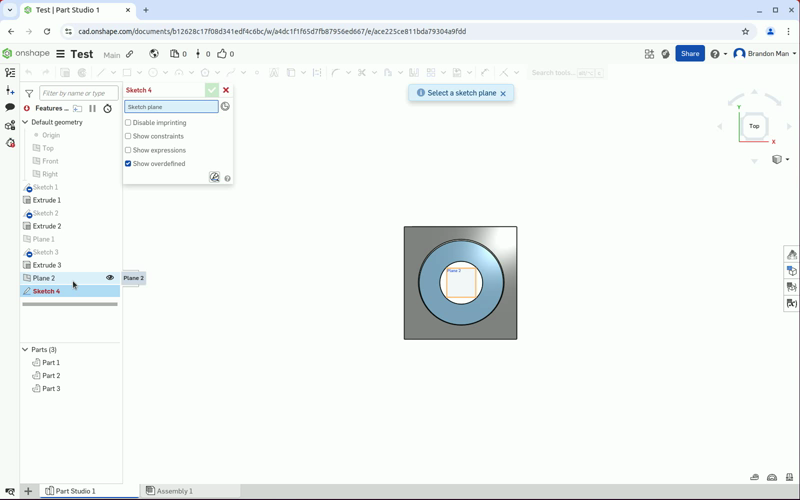
click(73, 280)
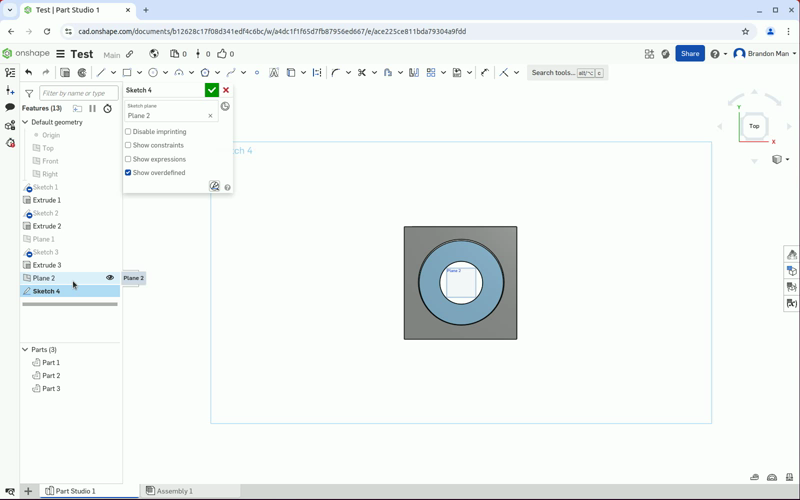
mouse_move(73, 352)
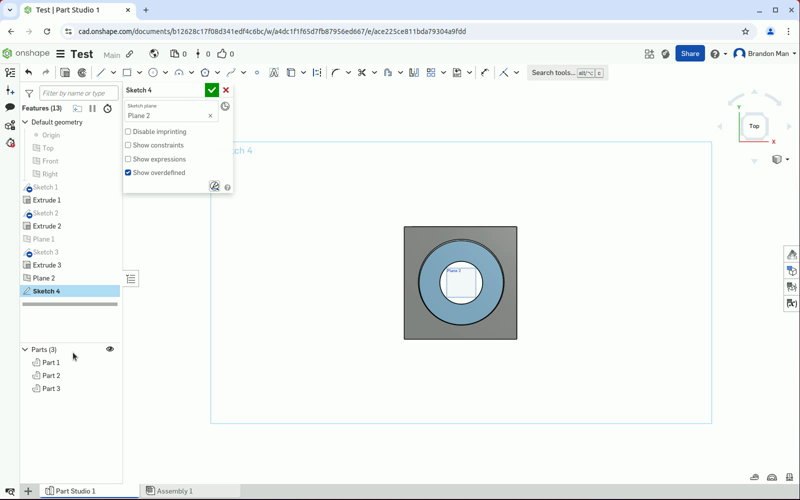
key(y)
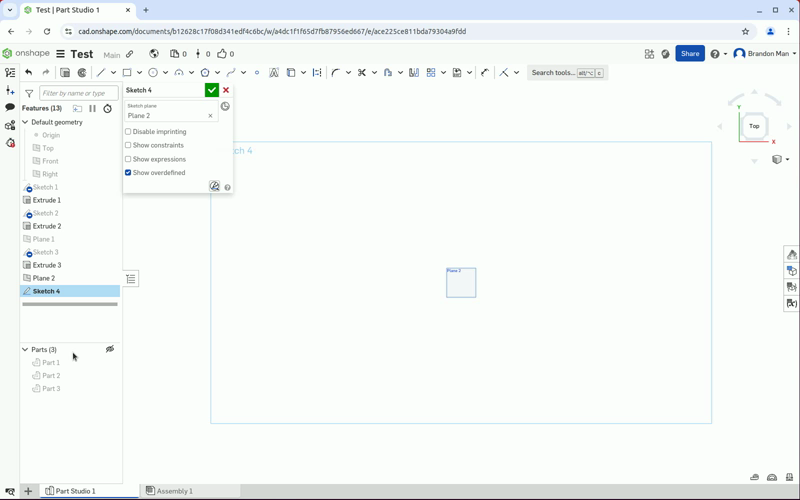
key(c)
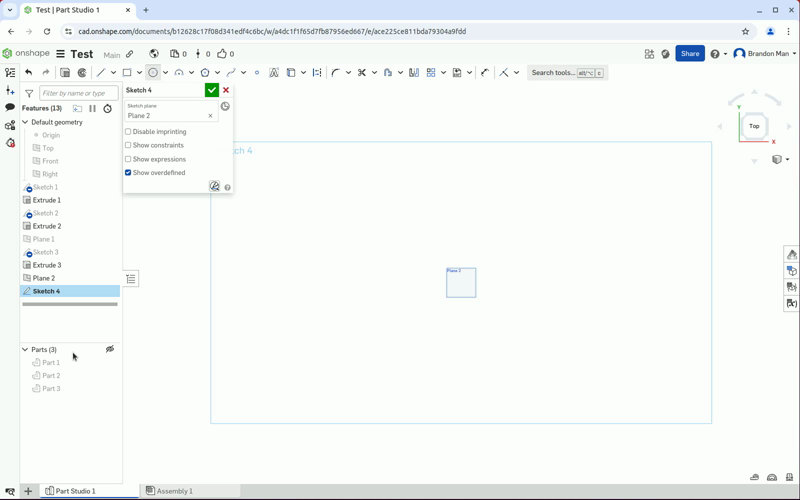
key_down(shift)
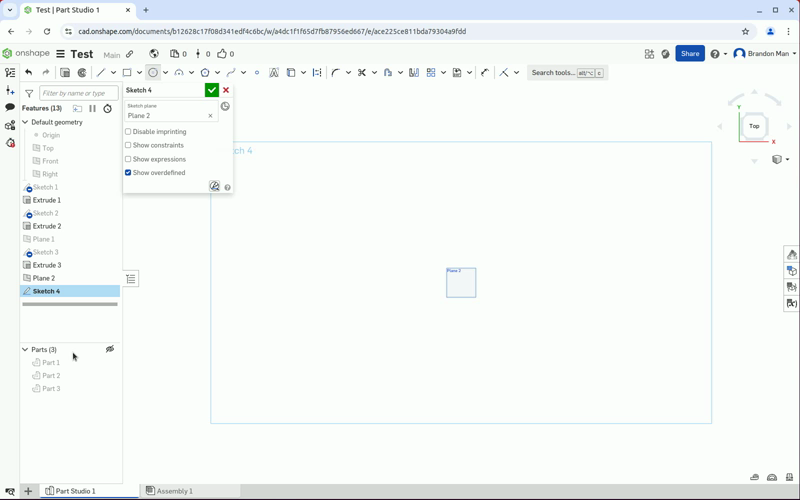
mouse_move(461, 282)
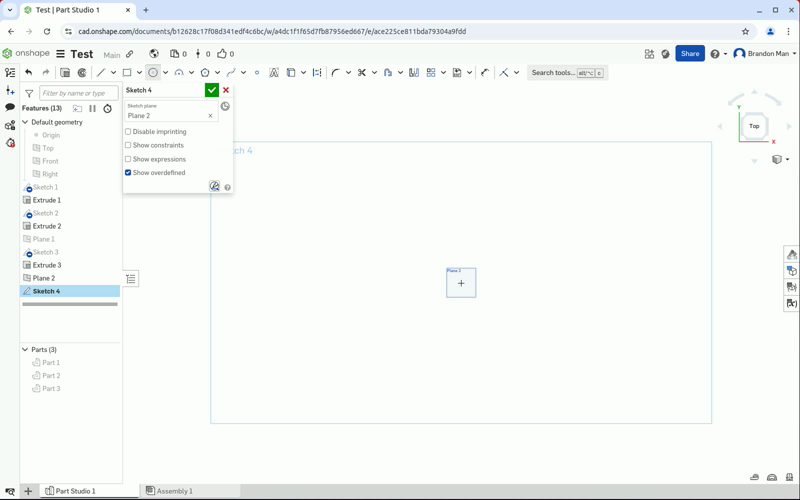
click(461, 282)
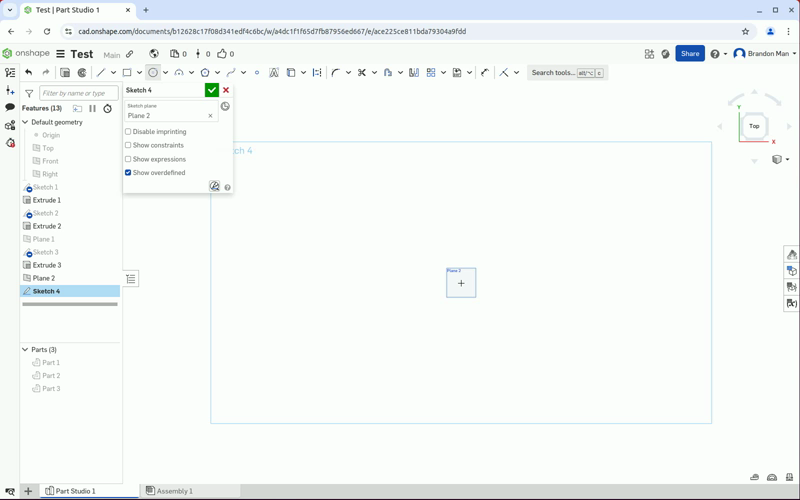
key_up(shift)
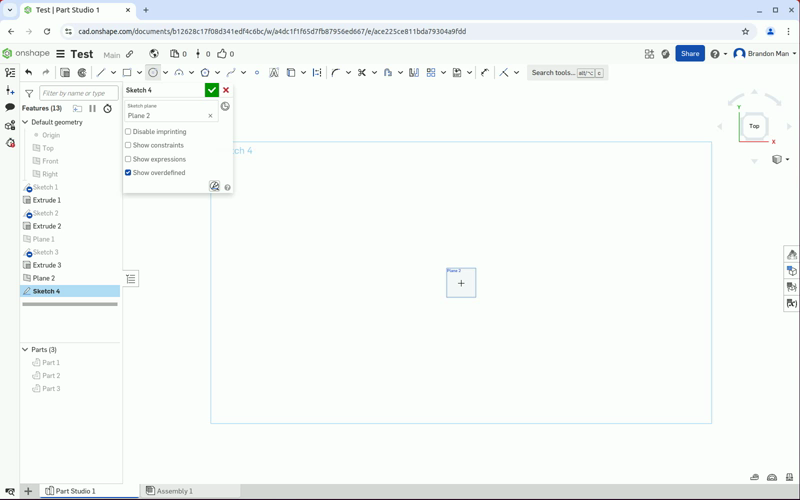
mouse_move(482, 282)
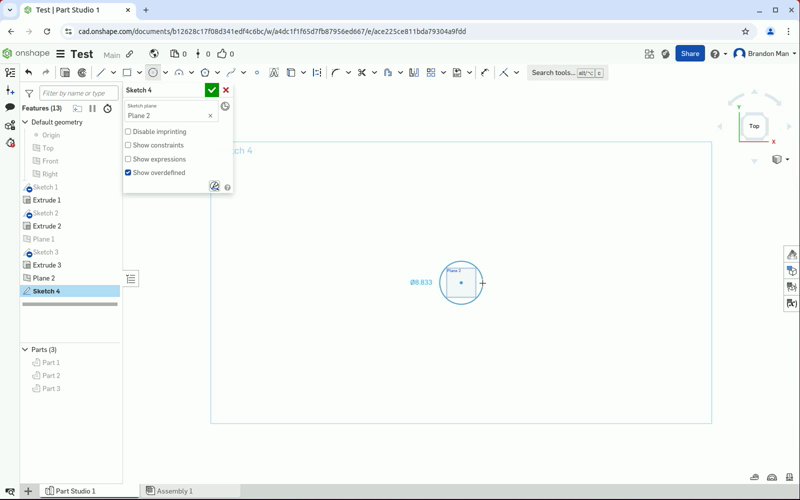
click(482, 282)
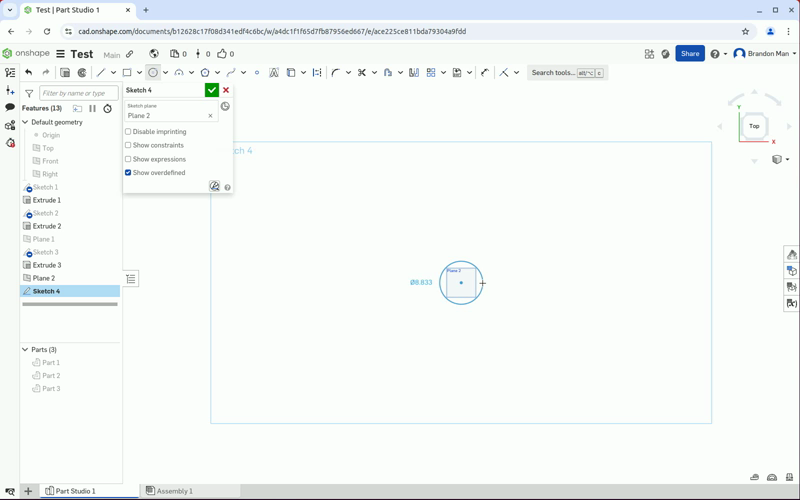
key(esc)
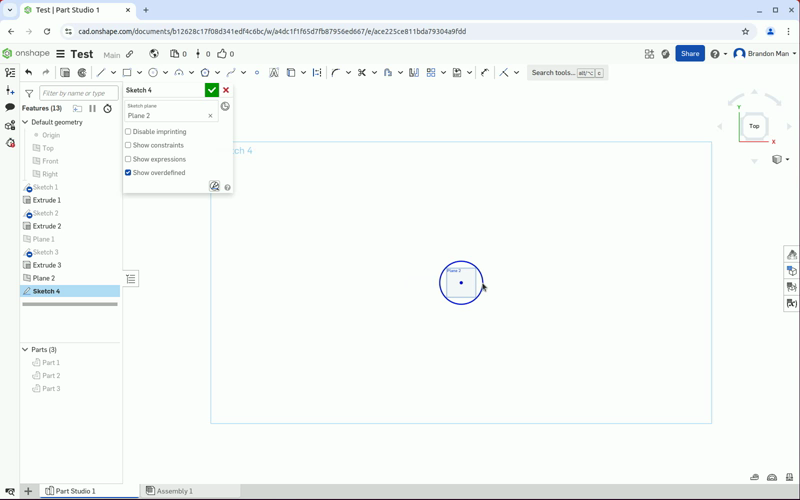
mouse_move(444, 277)
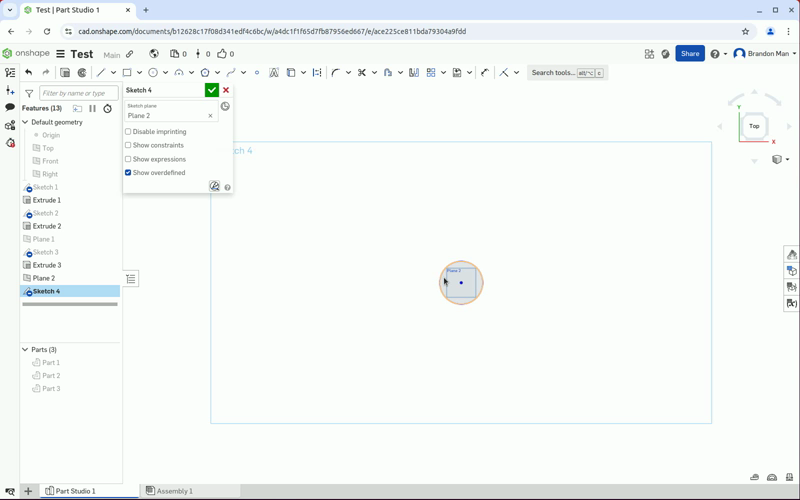
scroll(6)
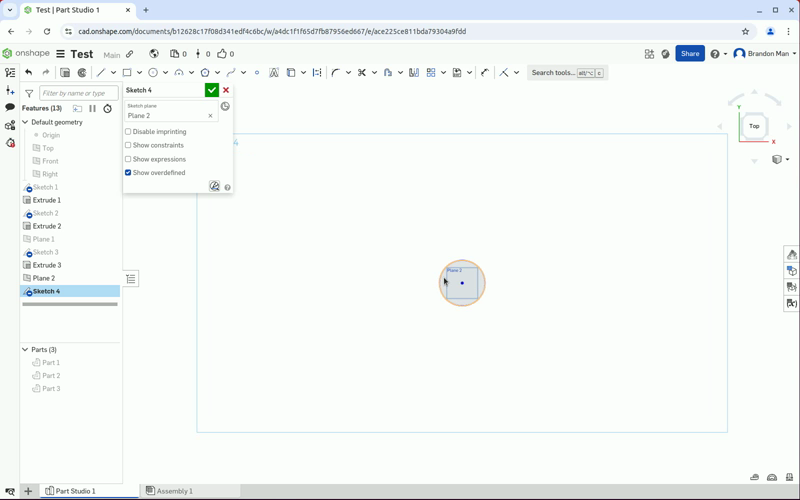
scroll(6)
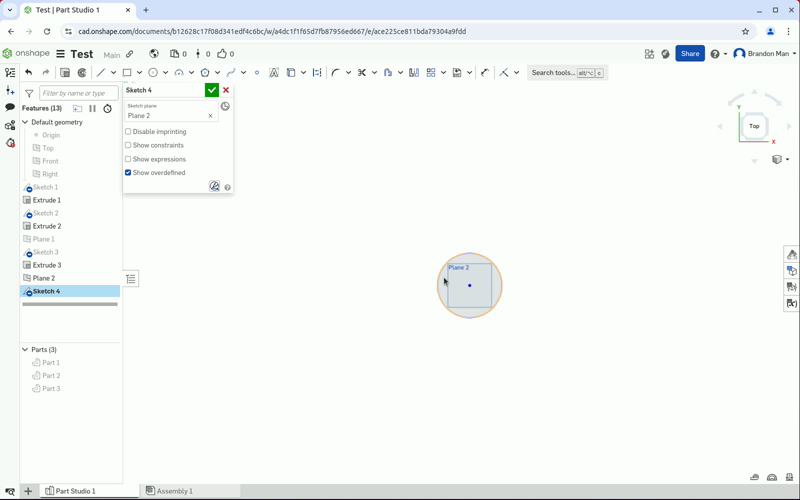
scroll(6)
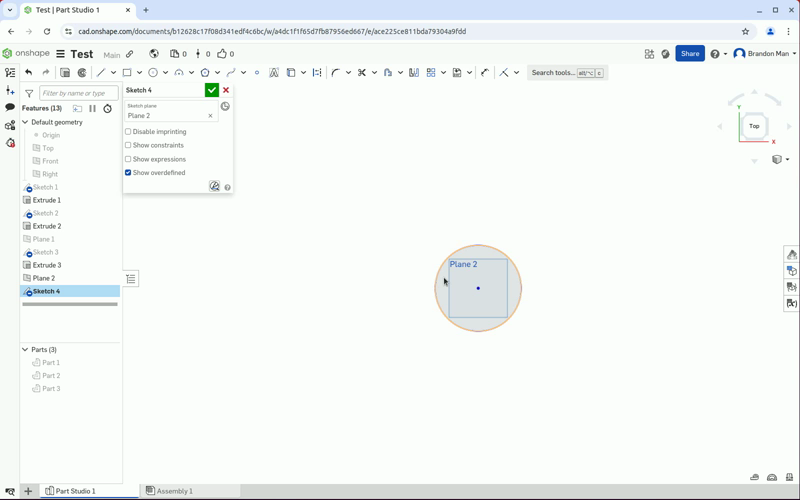
scroll(6)
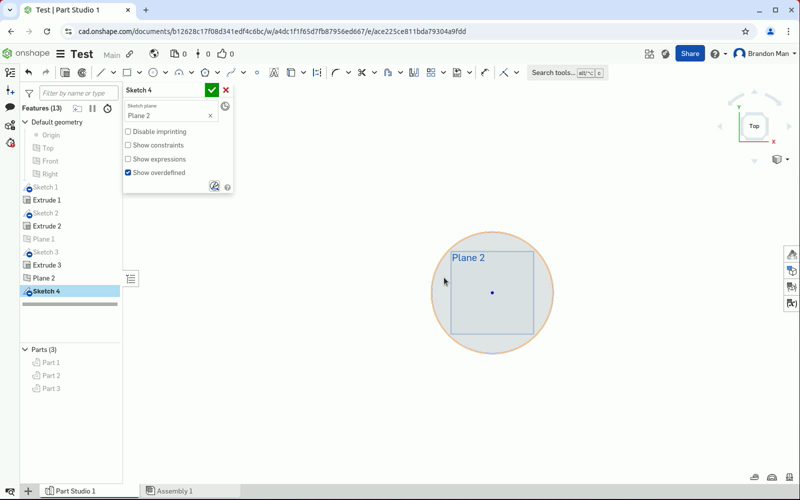
scroll(6)
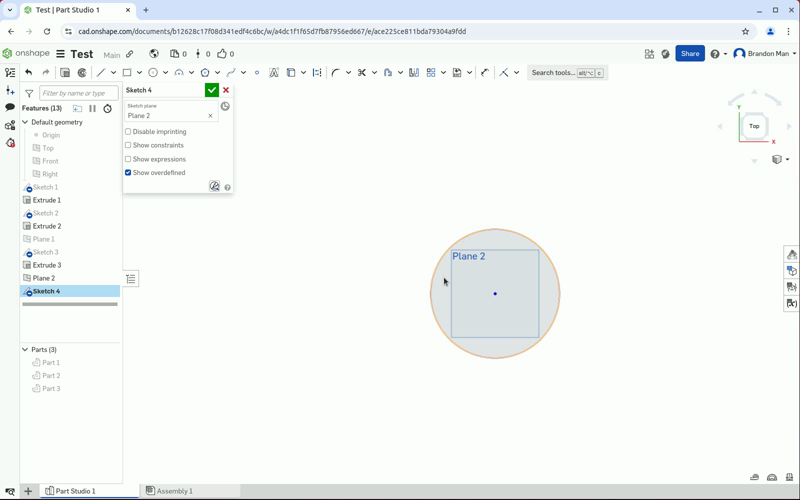
scroll(6)
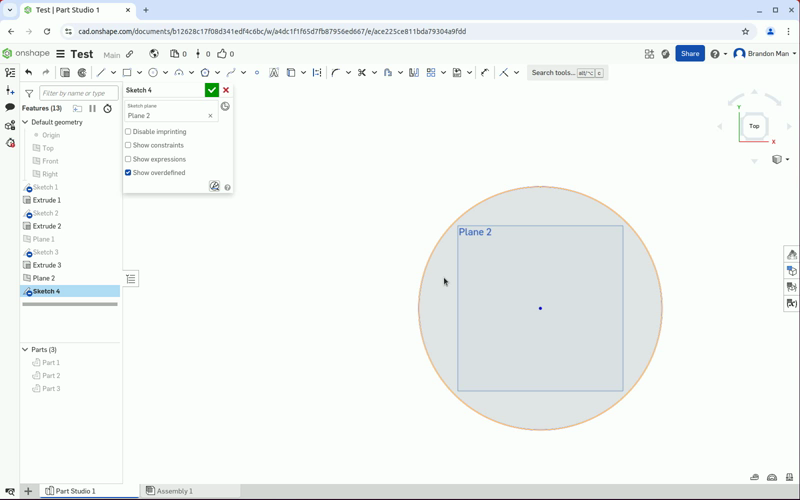
scroll(6)
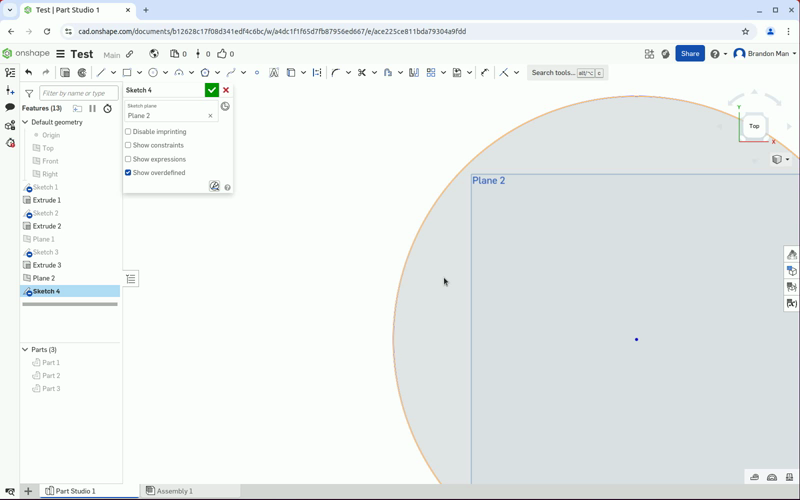
click(444, 277)
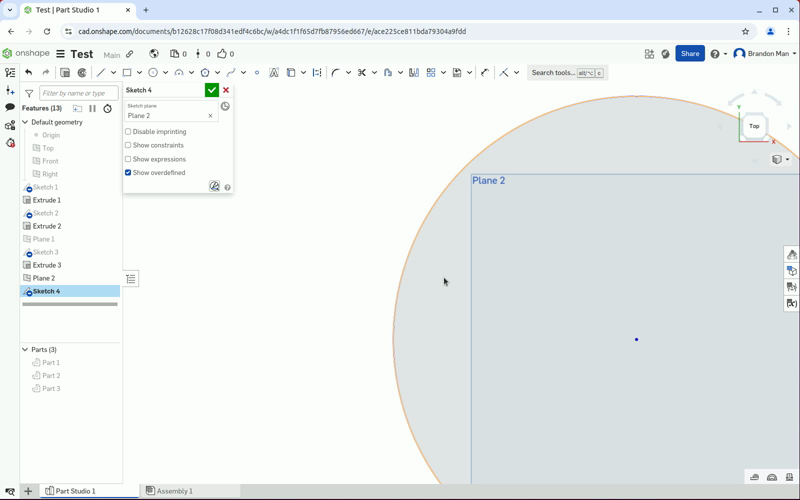
scroll(-6)
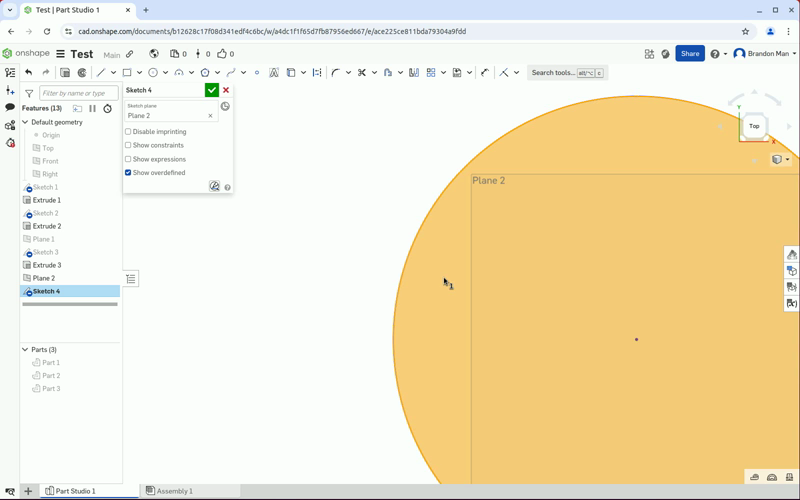
scroll(-6)
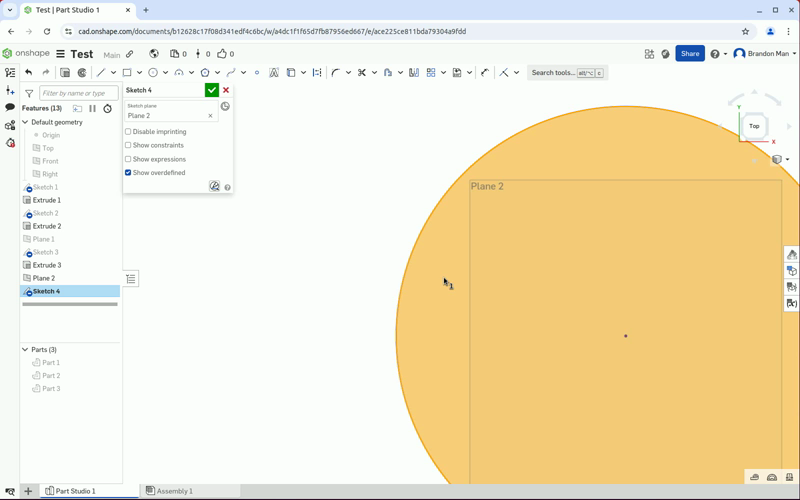
scroll(-6)
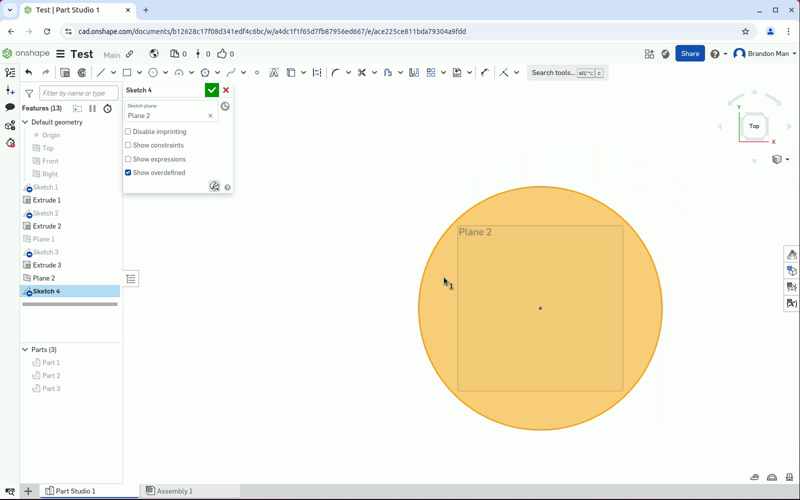
scroll(-6)
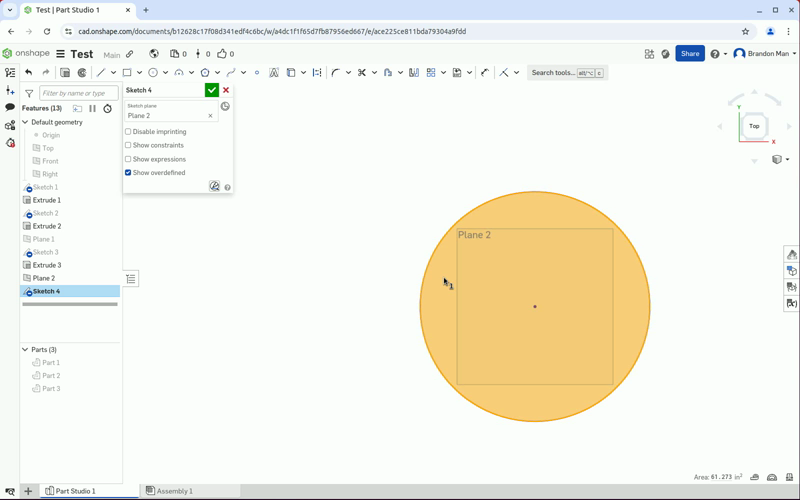
scroll(-6)
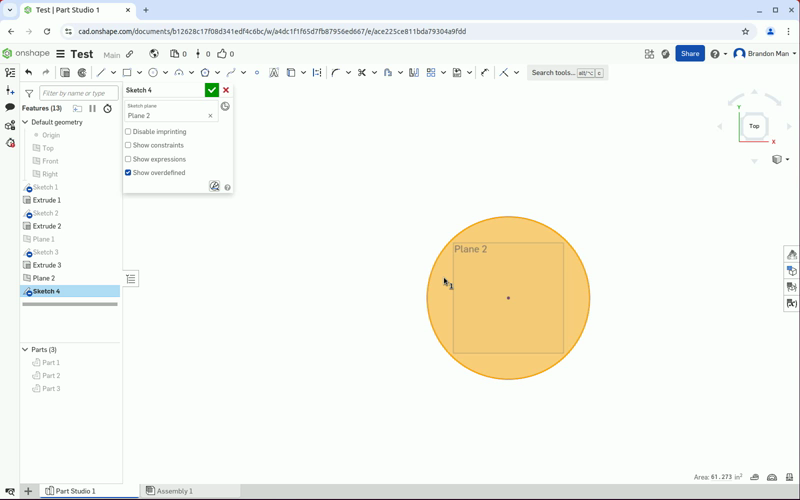
scroll(-6)
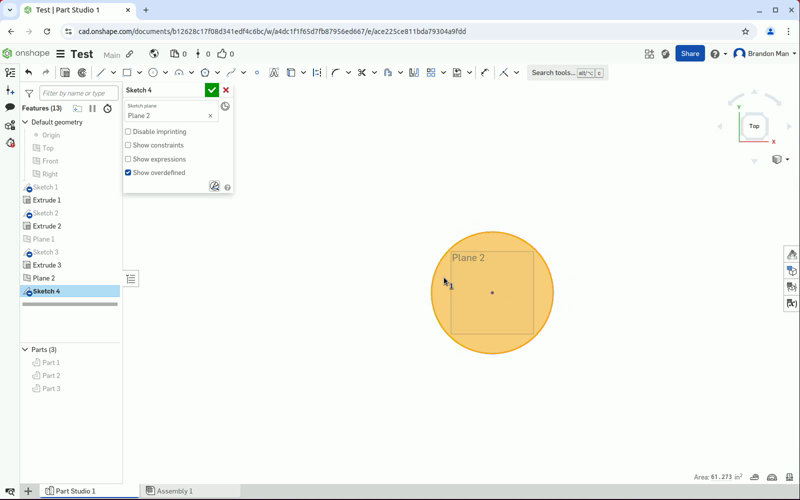
scroll(-6)
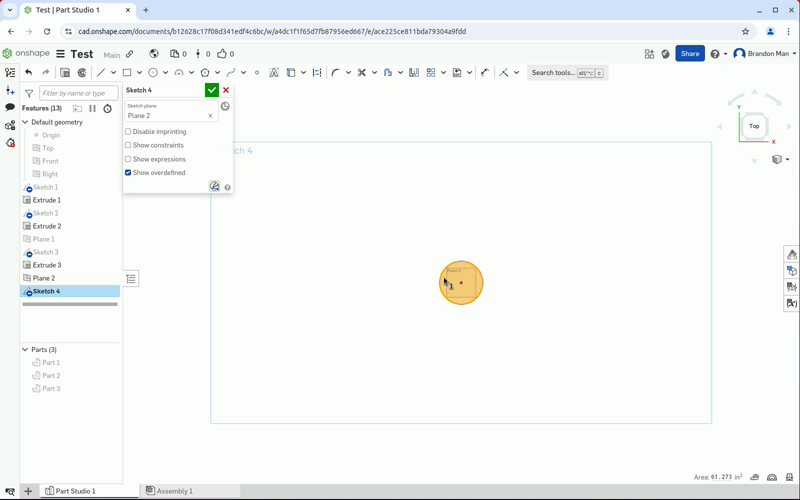
mouse_move(73, 352)
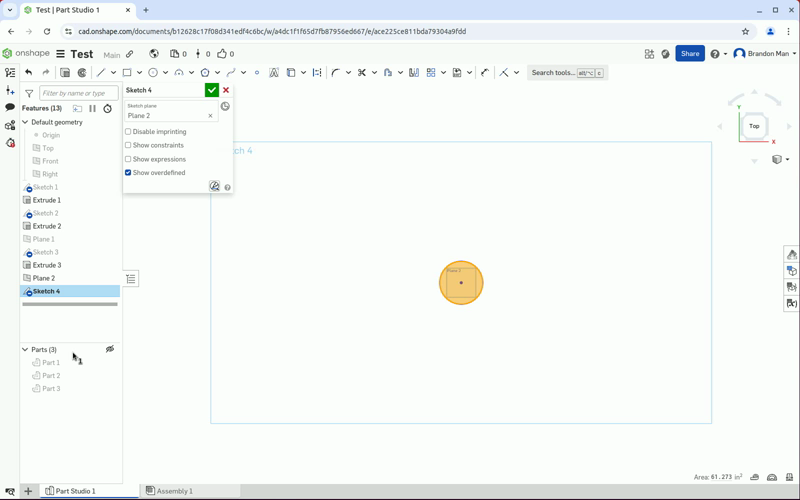
key(shift+y)
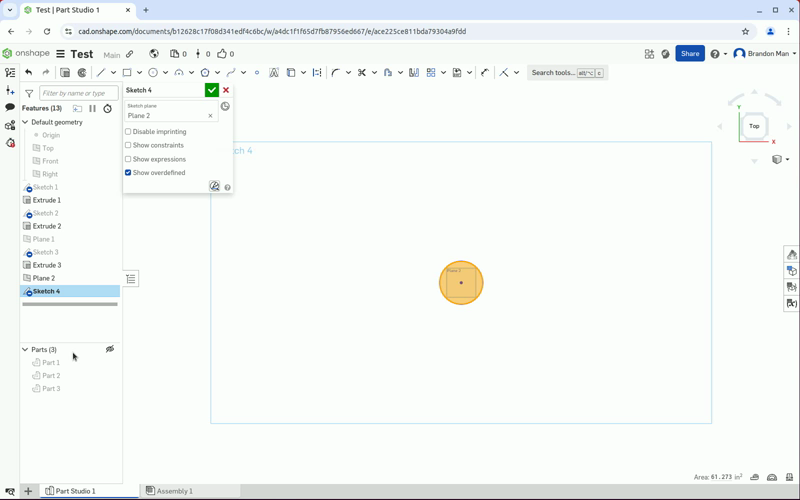
key(shift+e)
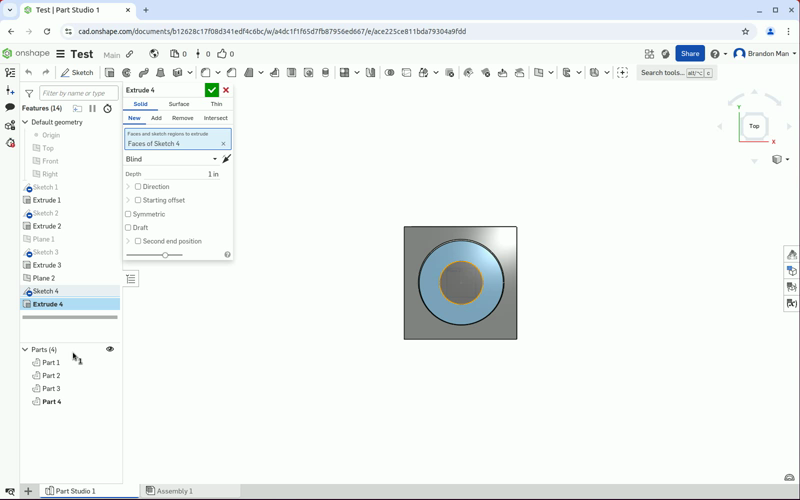
mouse_move(143, 106)
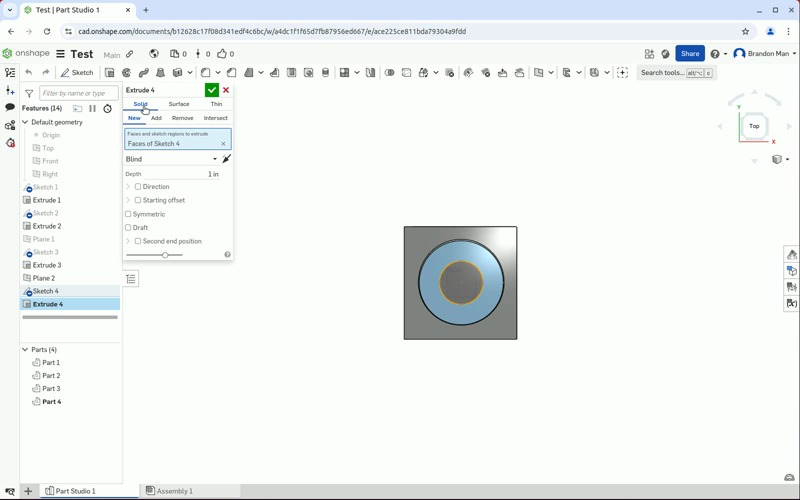
click(143, 106)
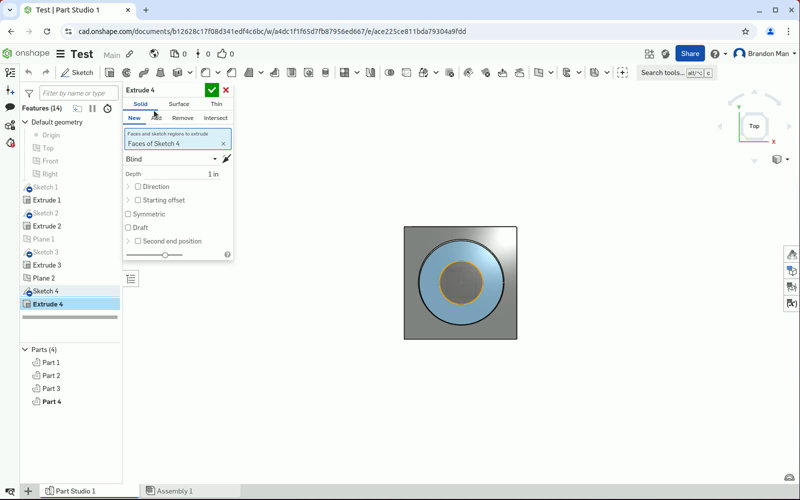
mouse_move(186, 120)
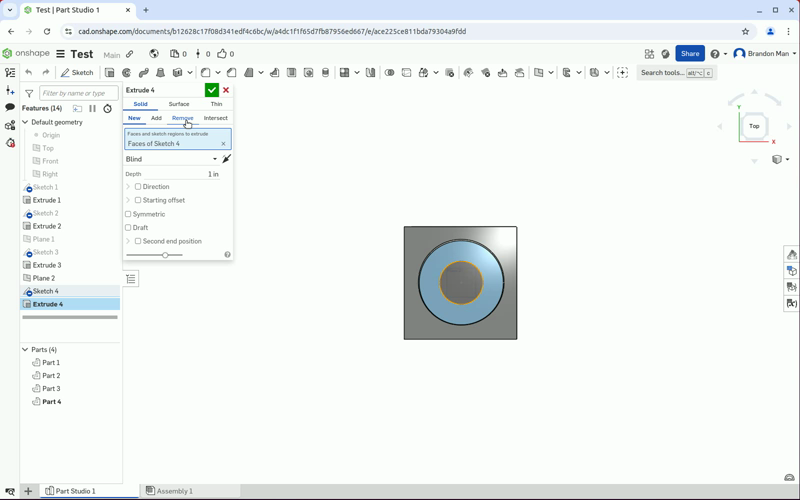
click(186, 120)
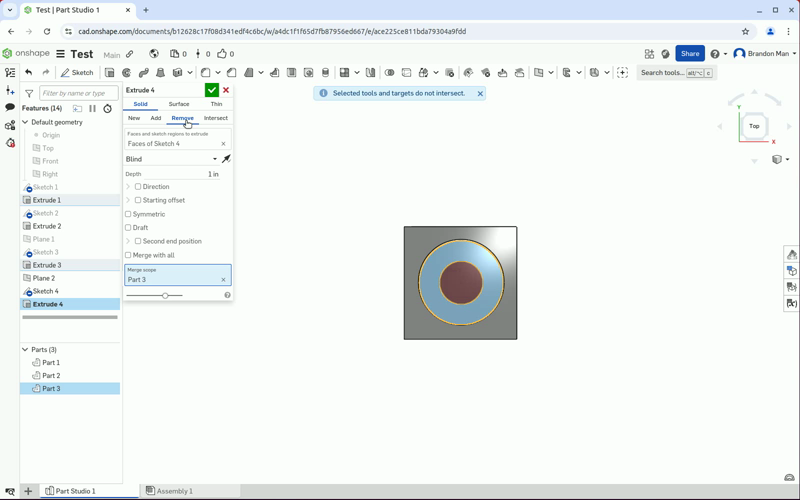
key(tab, 4)
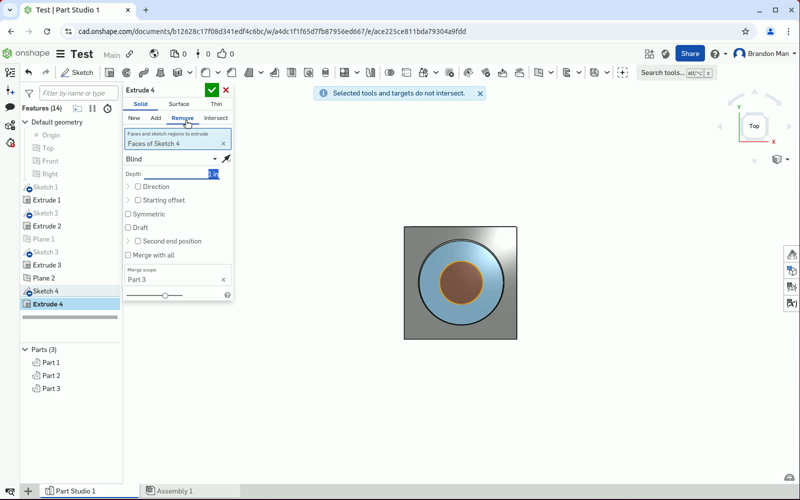
text(5.777)
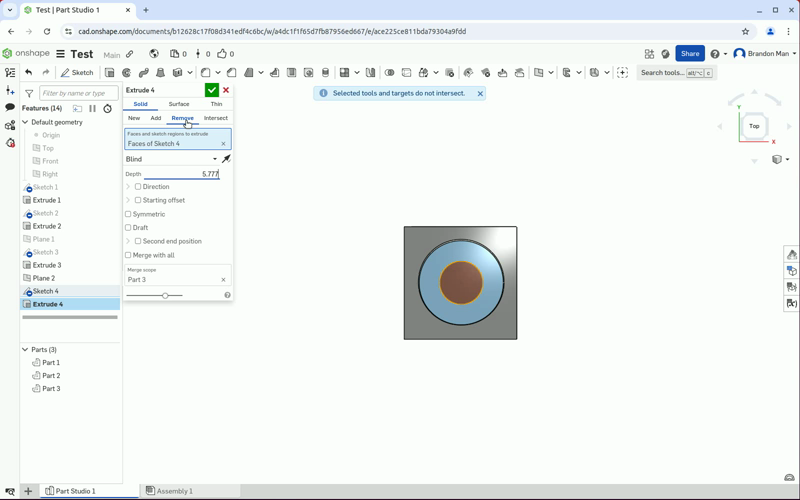
key(tab, 6)
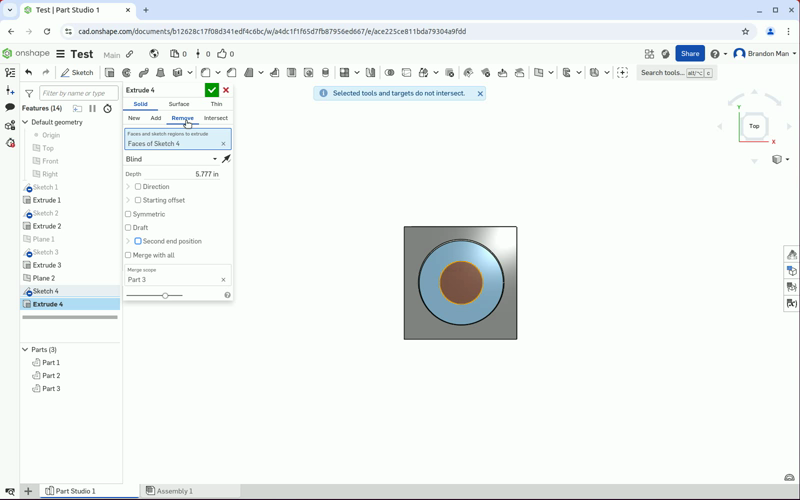
key(space)
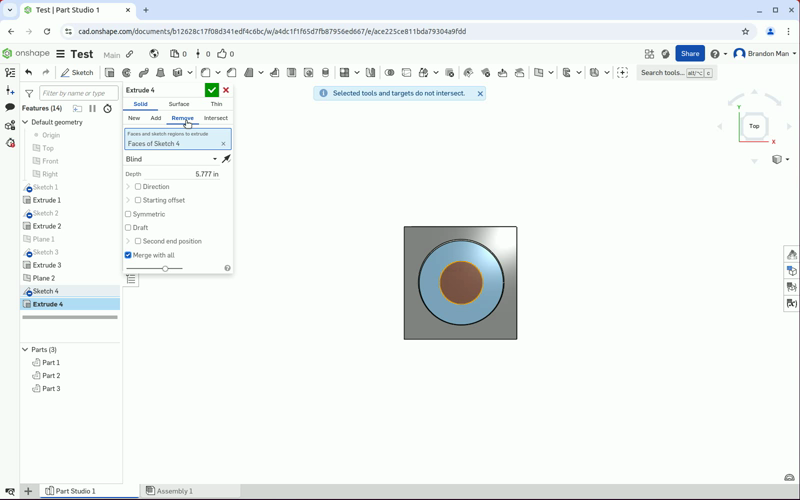
key(enter)
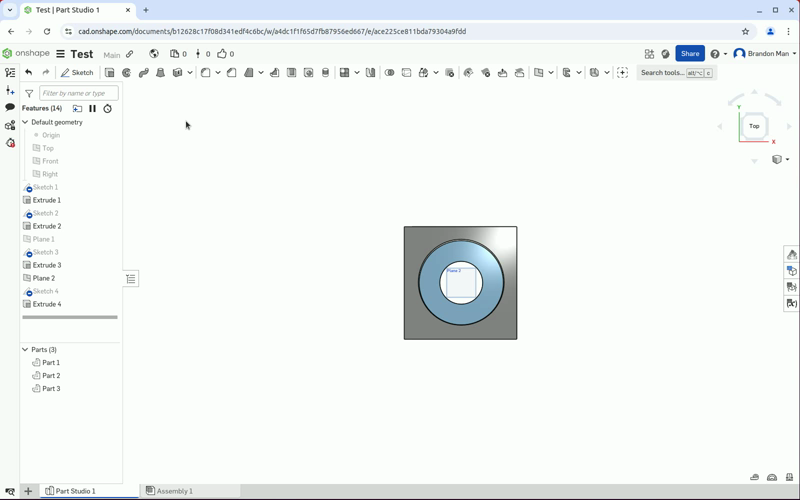
key(shift+h)
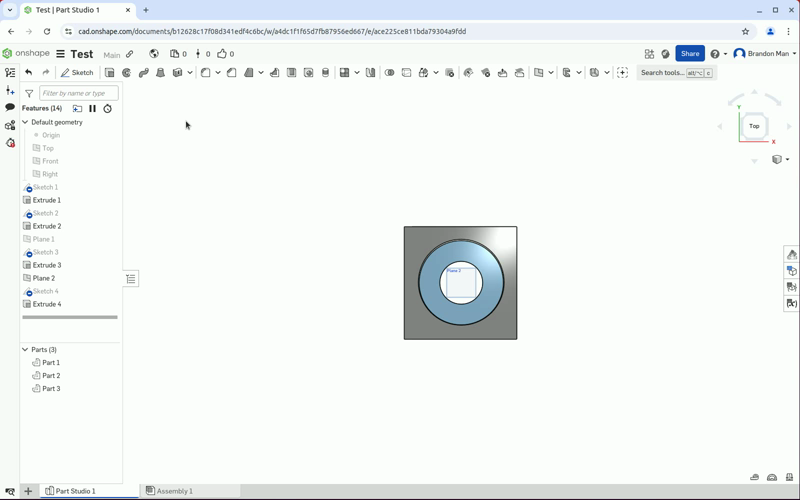
key(shift+h)
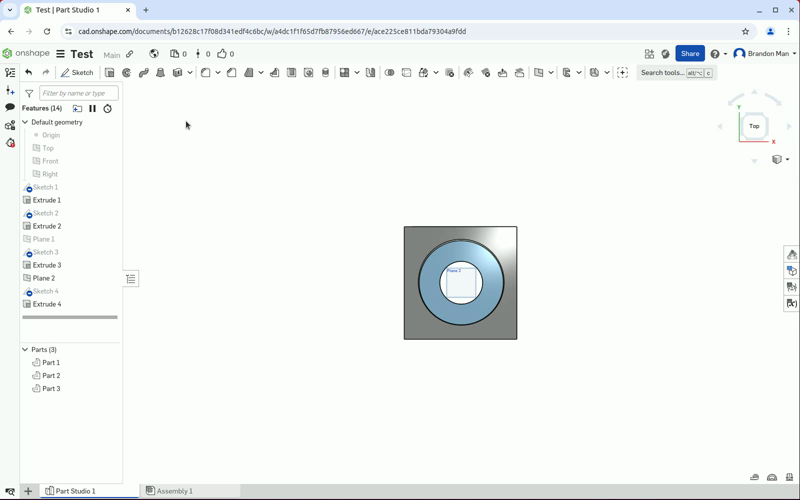
mouse_move(73, 189)
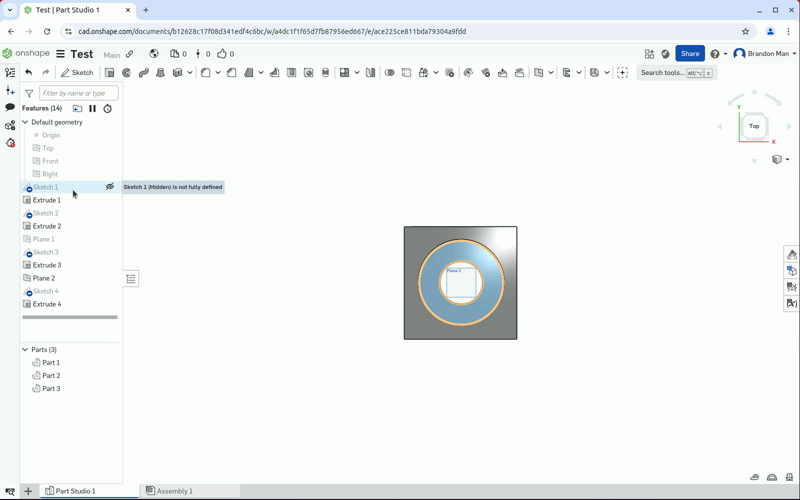
click(73, 189)
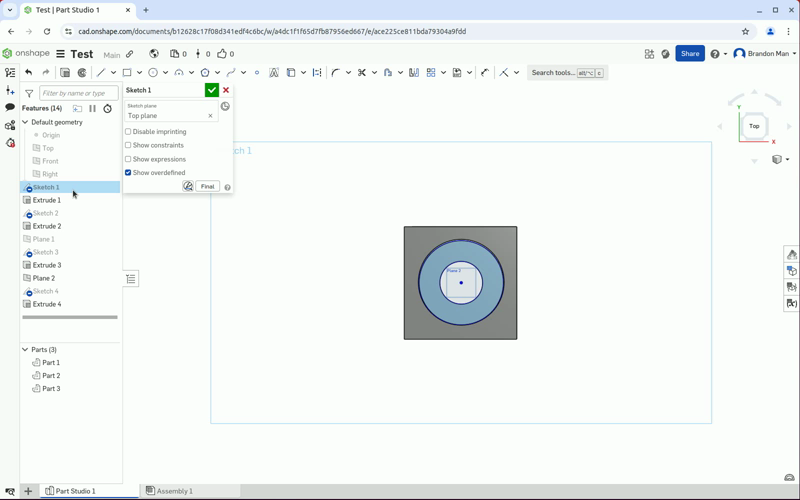
mouse_move(229, 92)
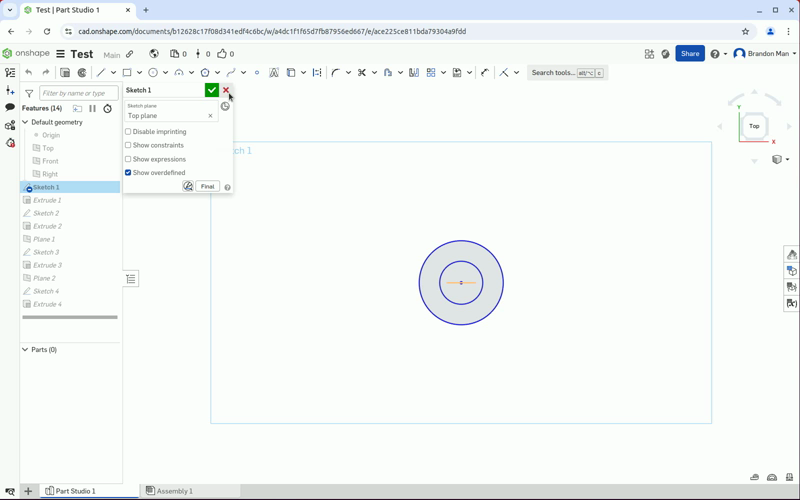
click(229, 92)
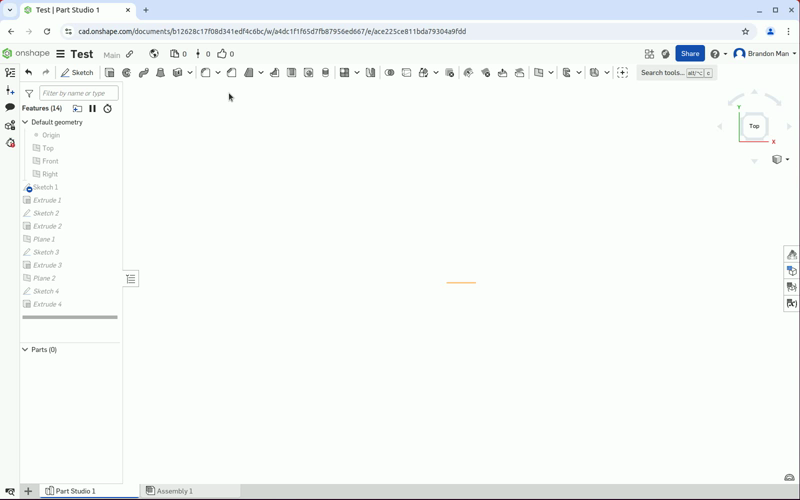
key(shift+s)
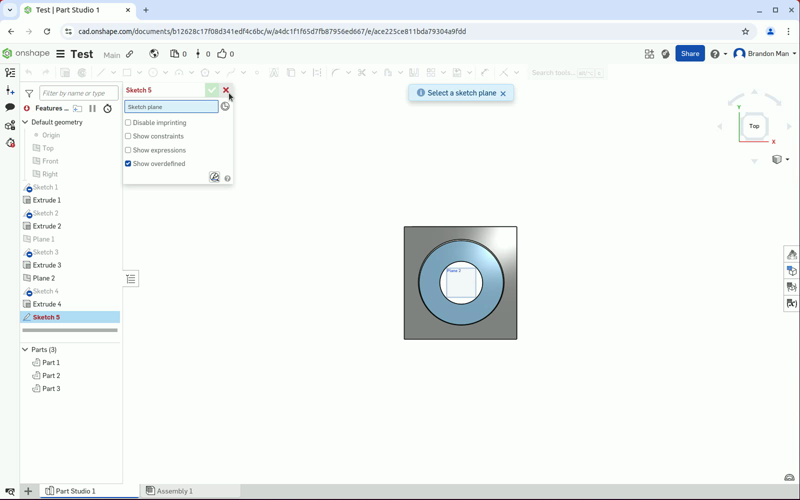
mouse_move(73, 280)
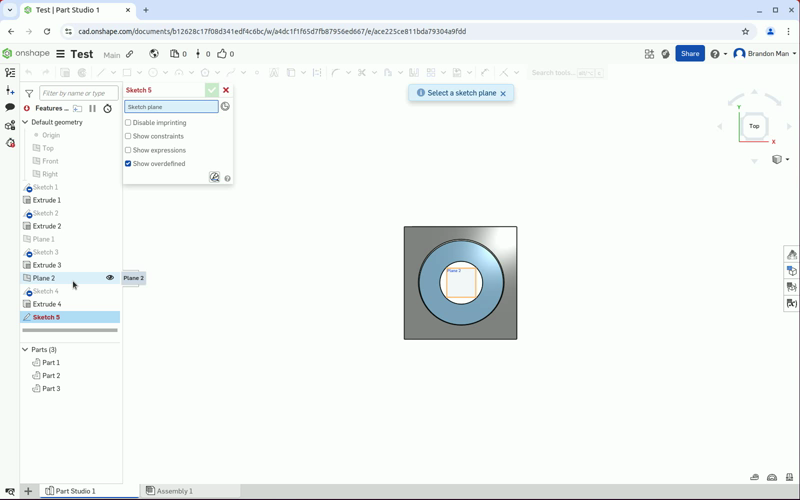
click(73, 280)
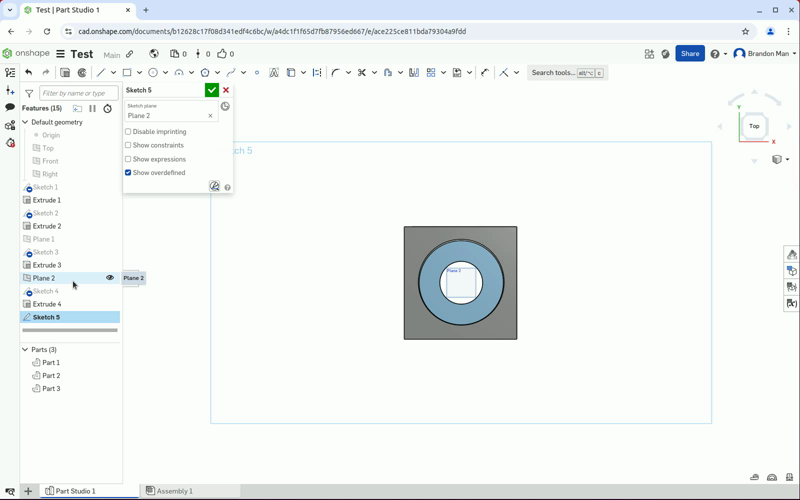
mouse_move(73, 352)
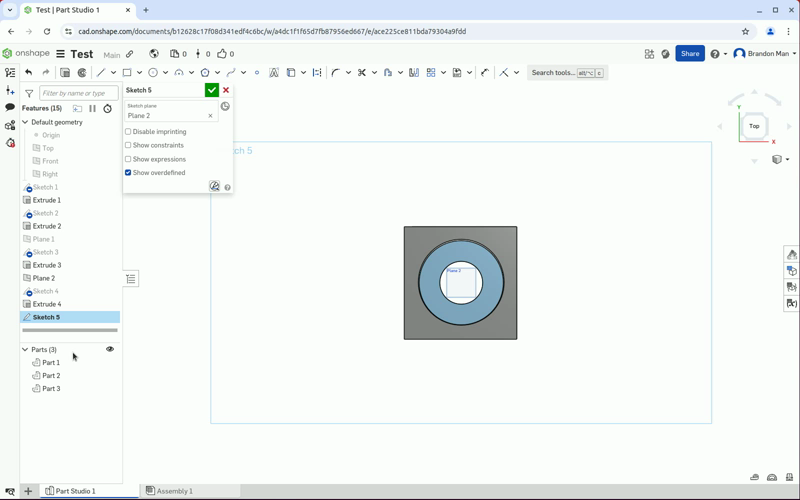
key(y)
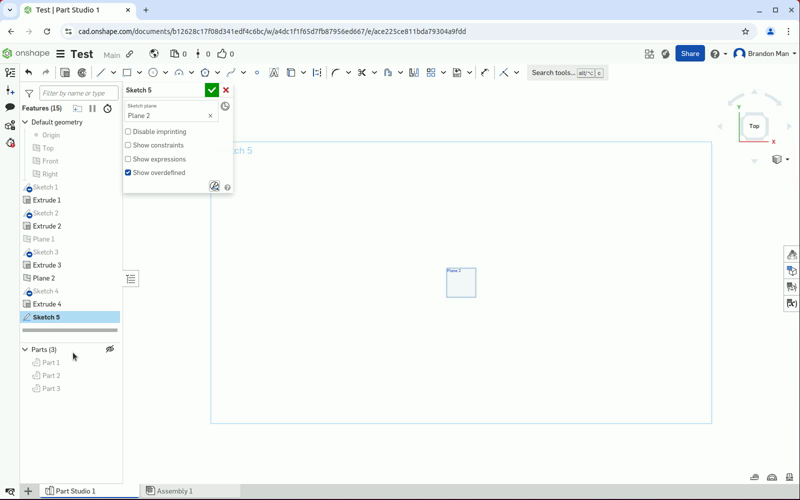
key(c)
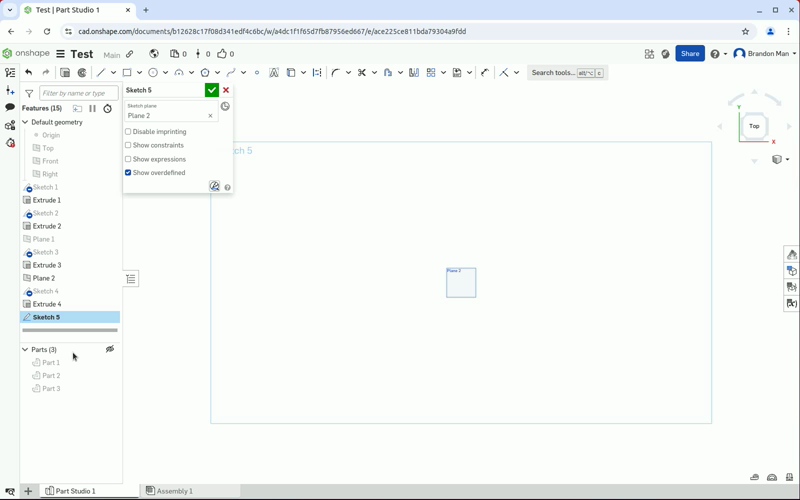
key_down(shift)
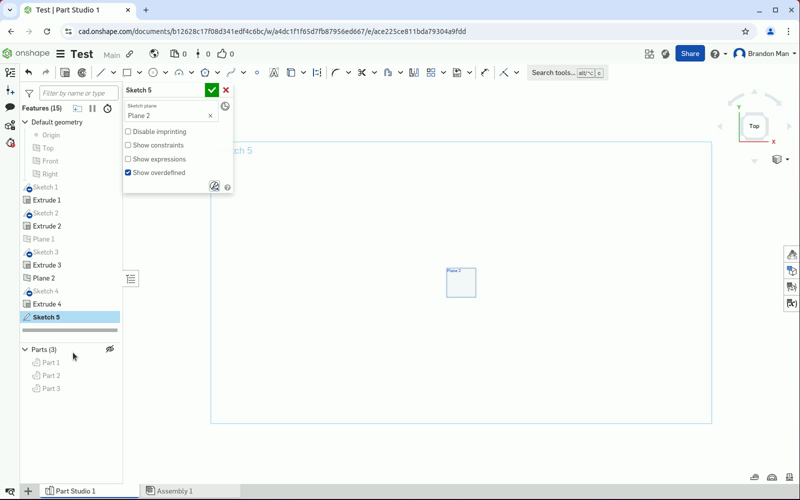
mouse_move(461, 282)
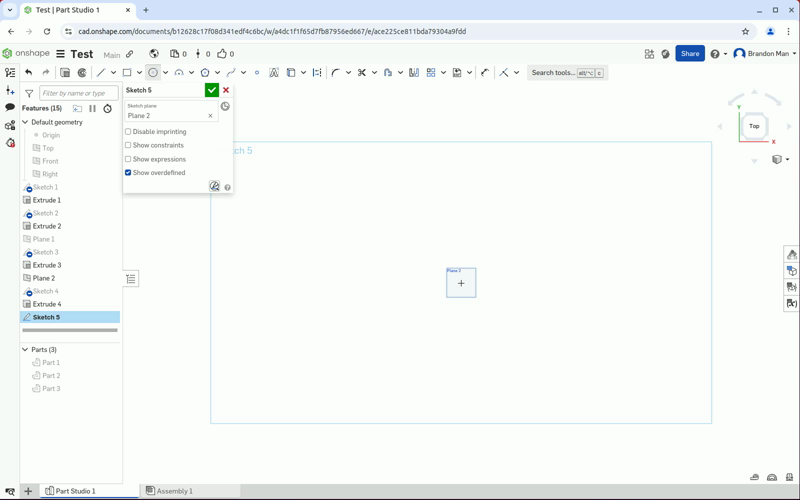
click(461, 282)
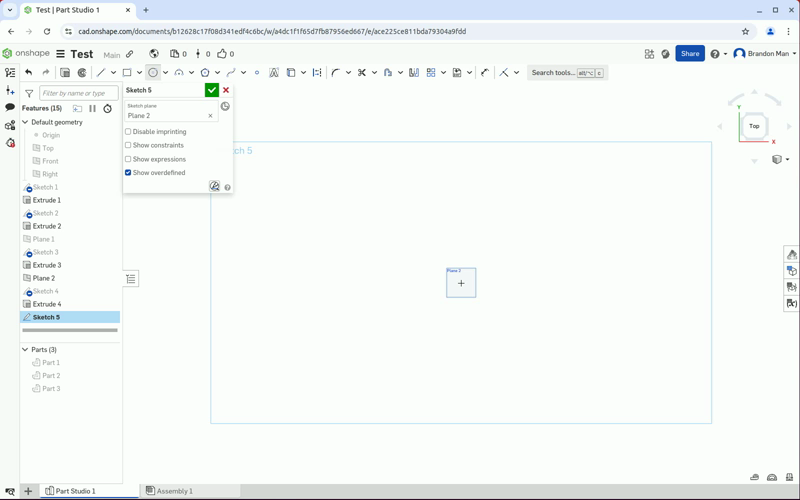
key_up(shift)
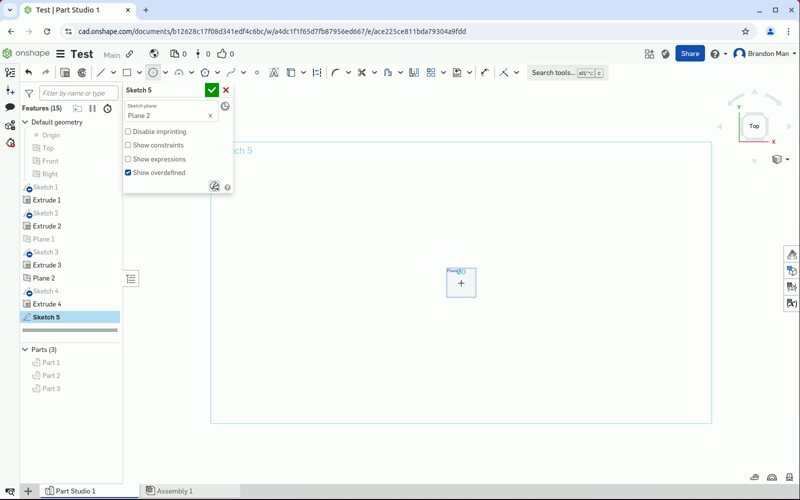
mouse_move(503, 282)
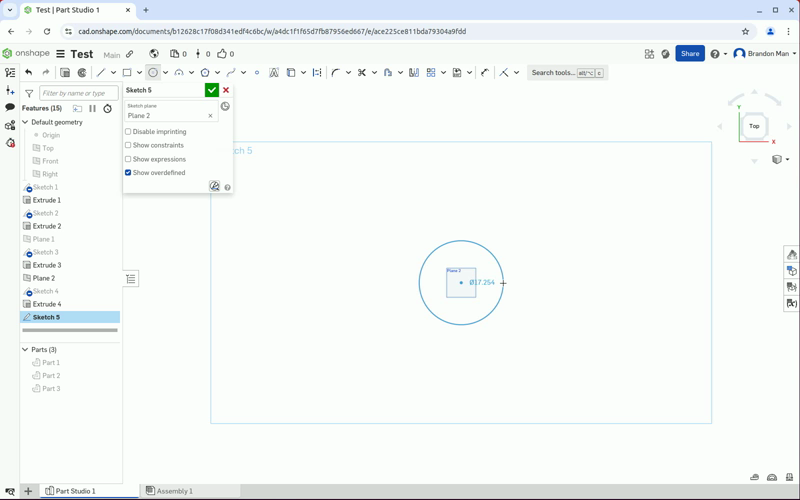
click(503, 282)
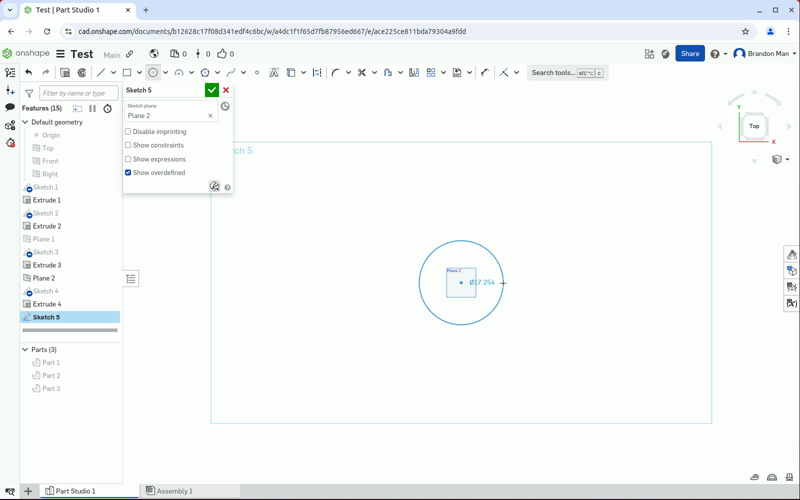
key(esc)
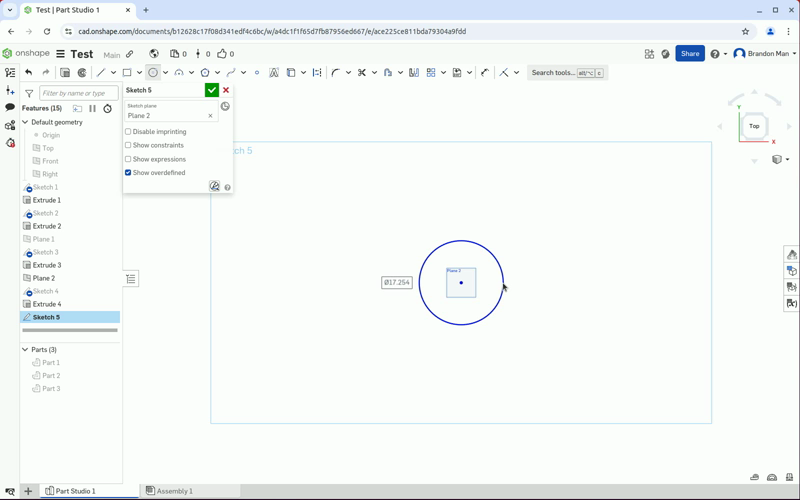
key(c)
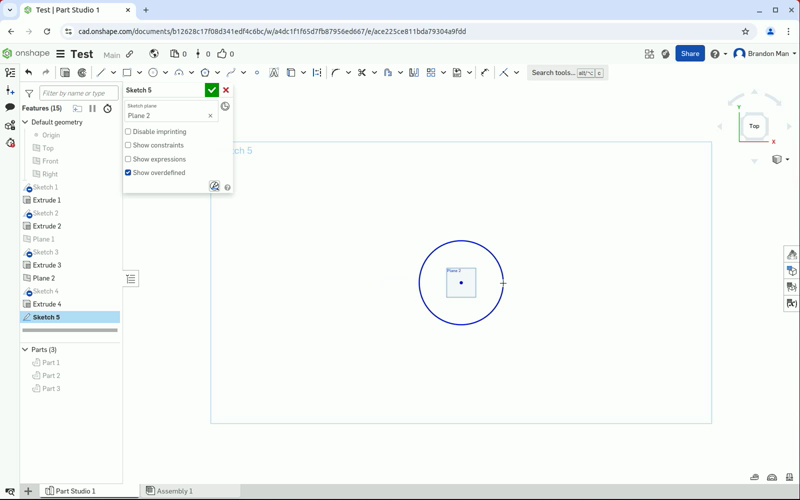
key_down(shift)
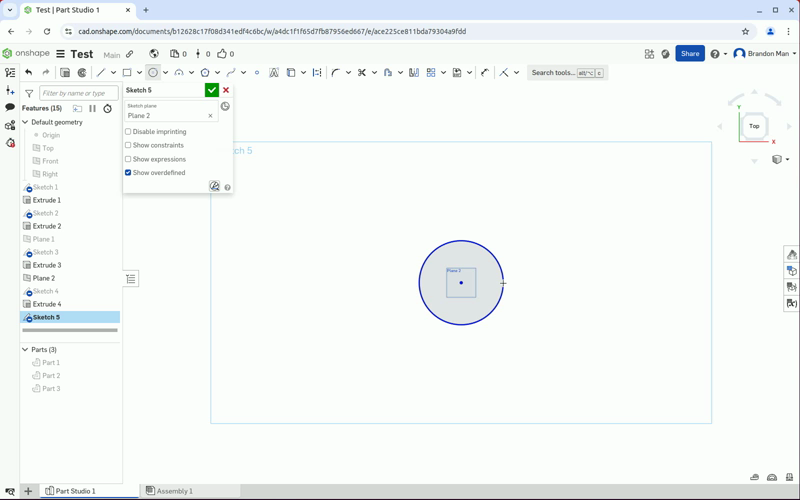
mouse_move(461, 282)
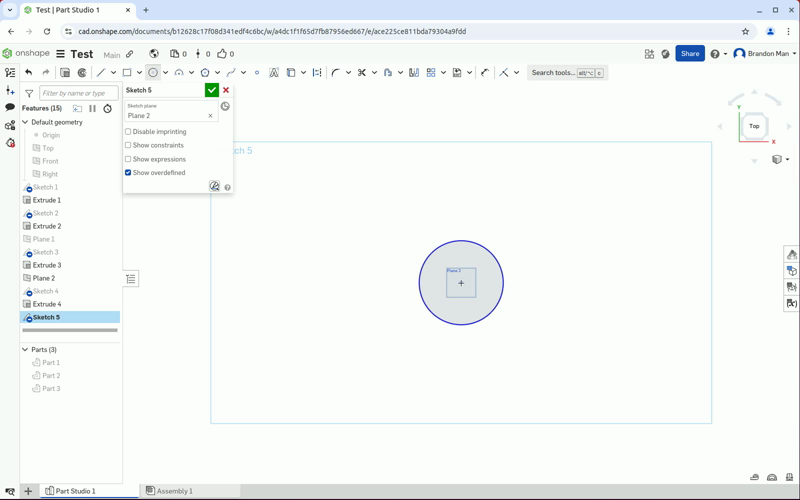
click(461, 282)
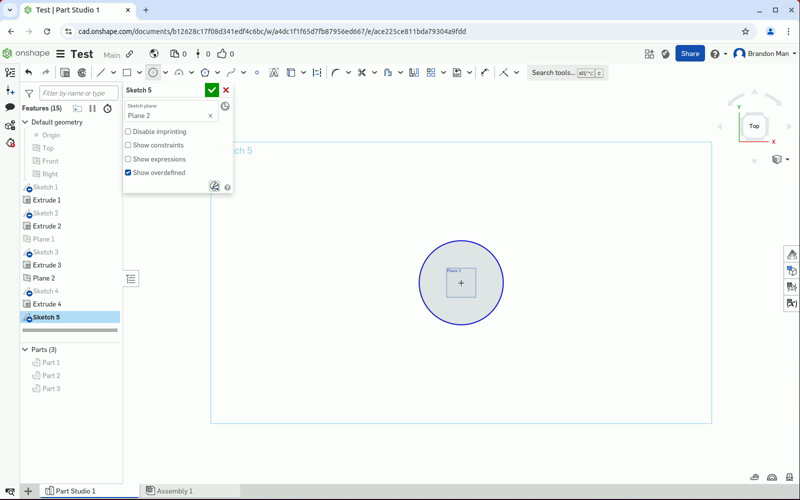
key_up(shift)
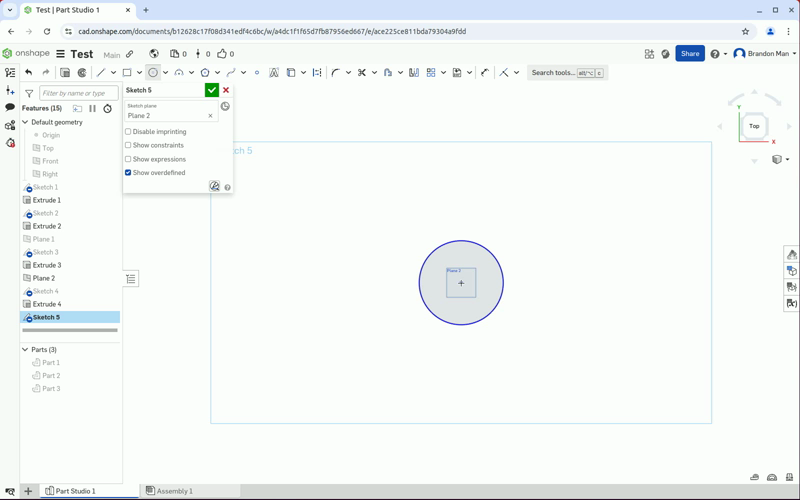
mouse_move(482, 282)
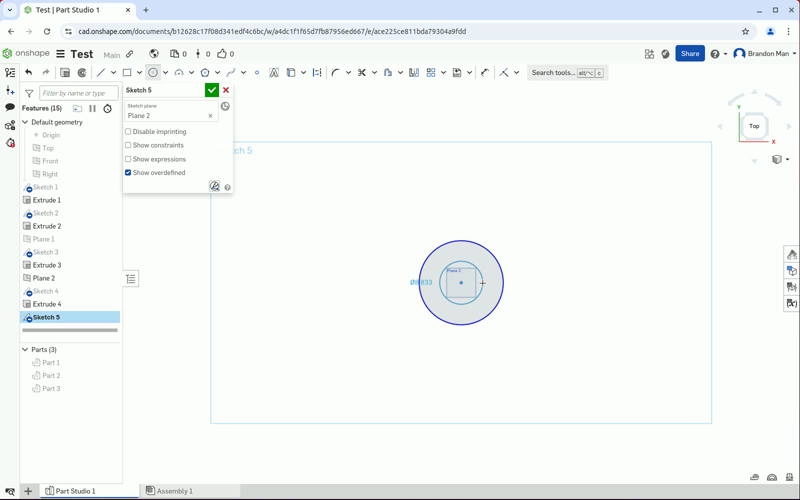
click(482, 282)
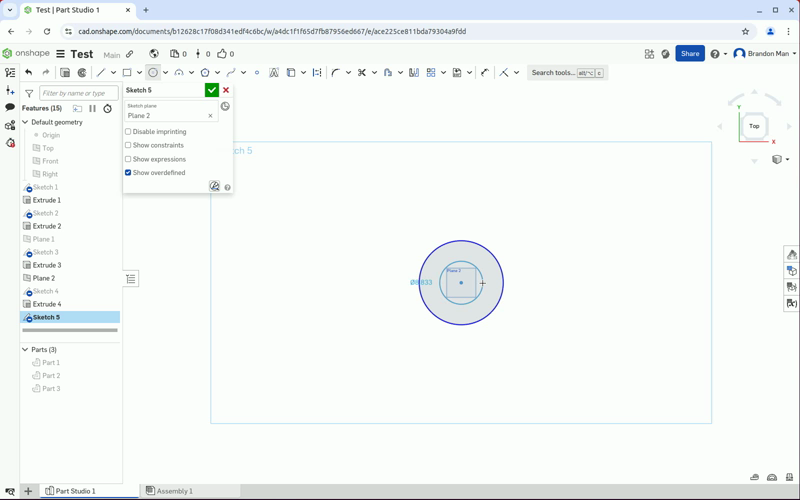
key(esc)
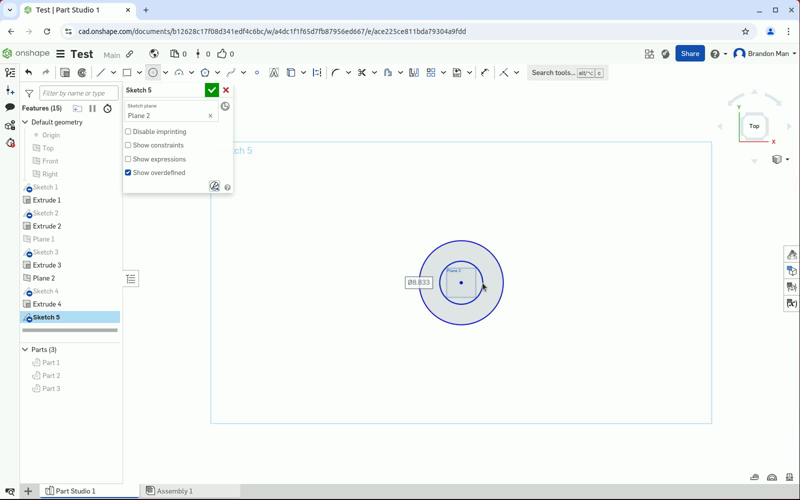
mouse_move(451, 314)
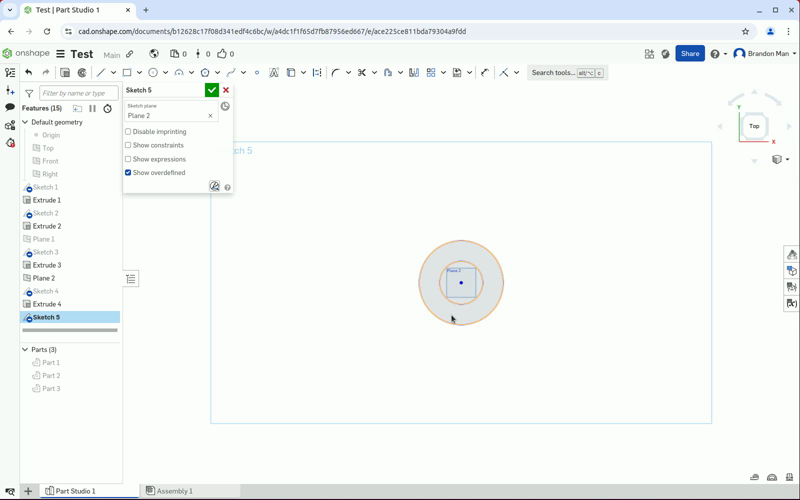
click(451, 314)
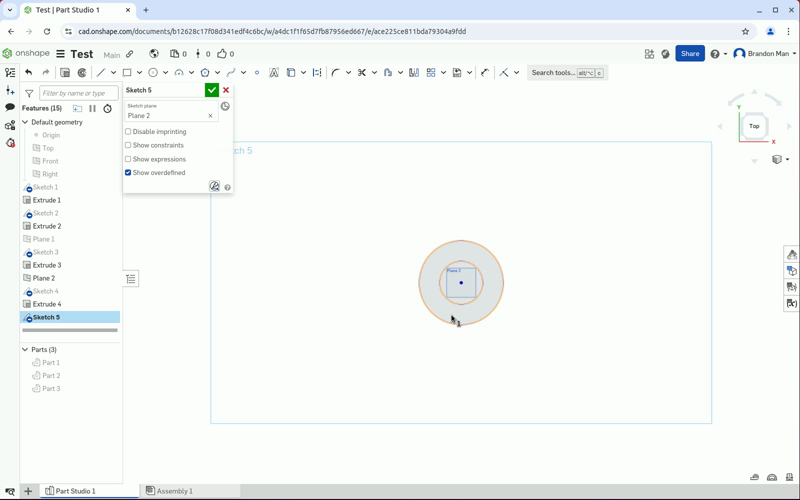
mouse_move(73, 352)
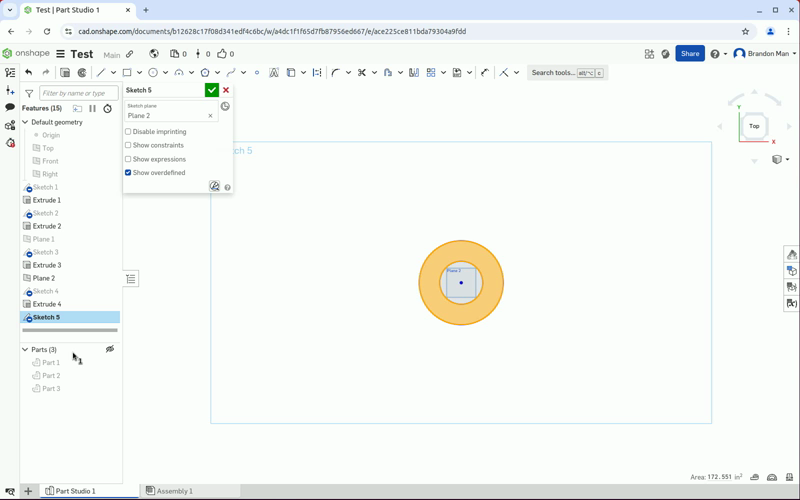
key(shift+y)
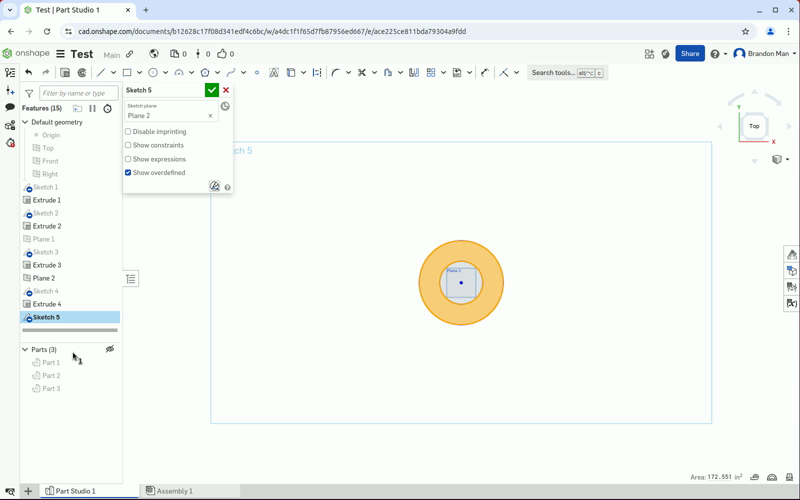
key(shift+e)
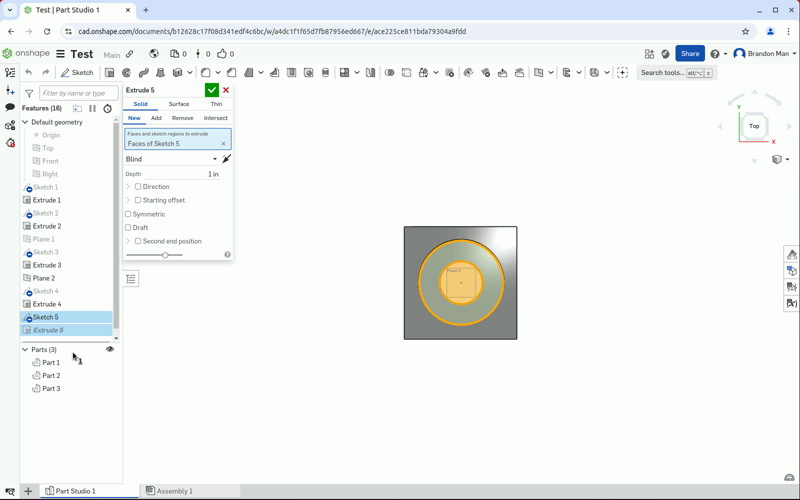
mouse_move(143, 106)
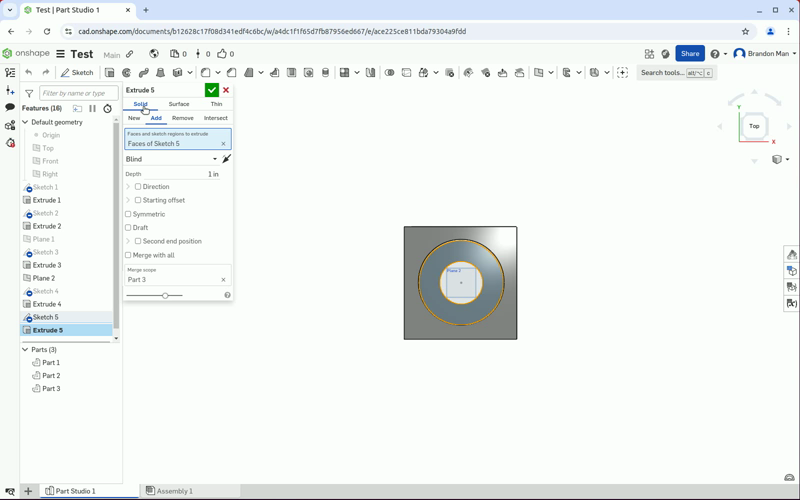
click(143, 106)
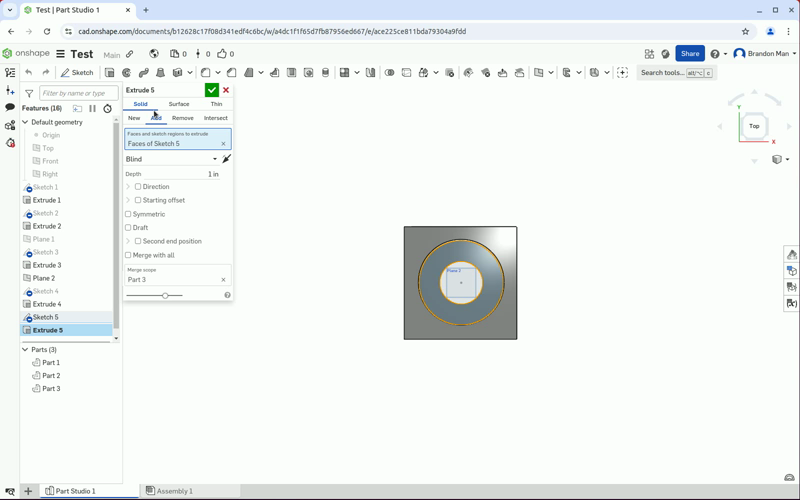
mouse_move(186, 120)
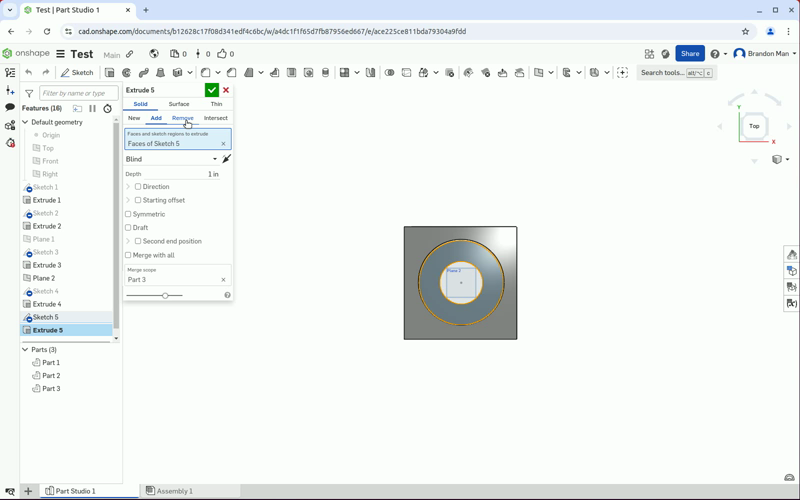
click(186, 120)
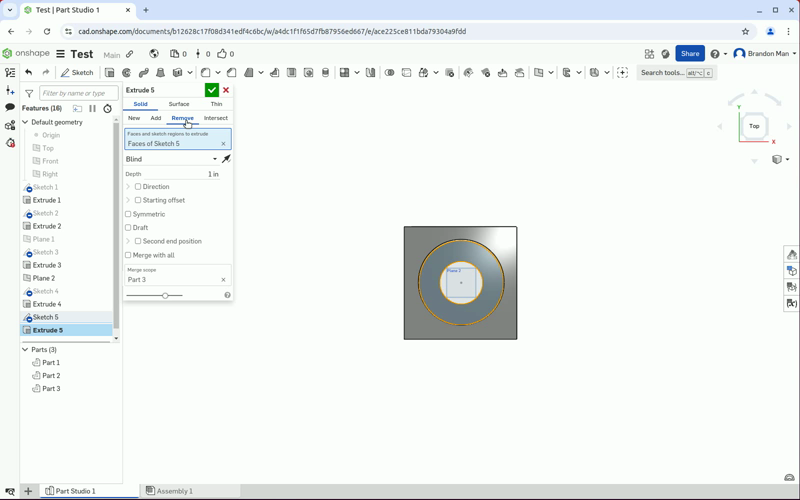
key(tab, 4)
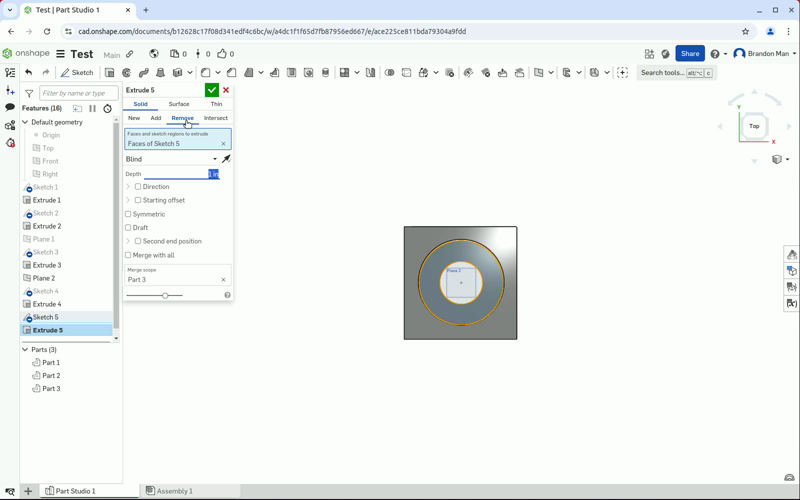
text(5.777)
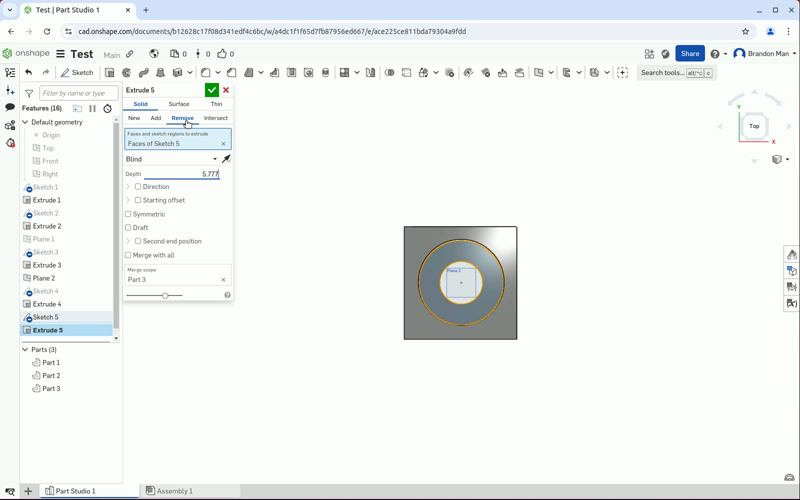
key(tab, 6)
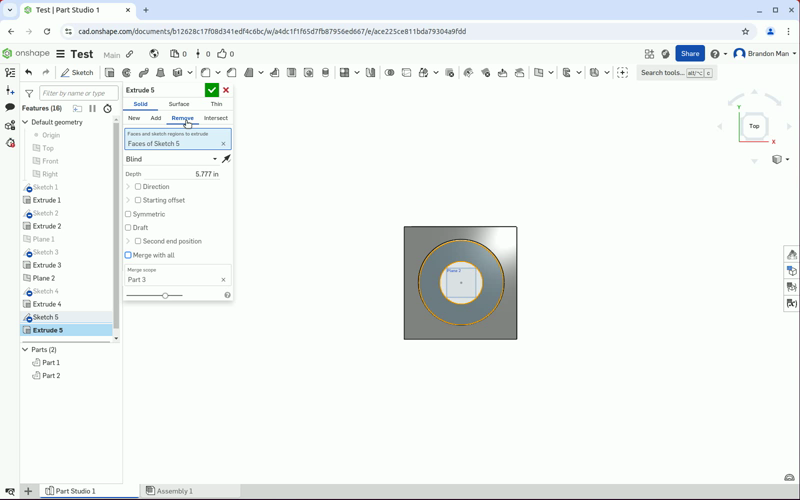
key(space)
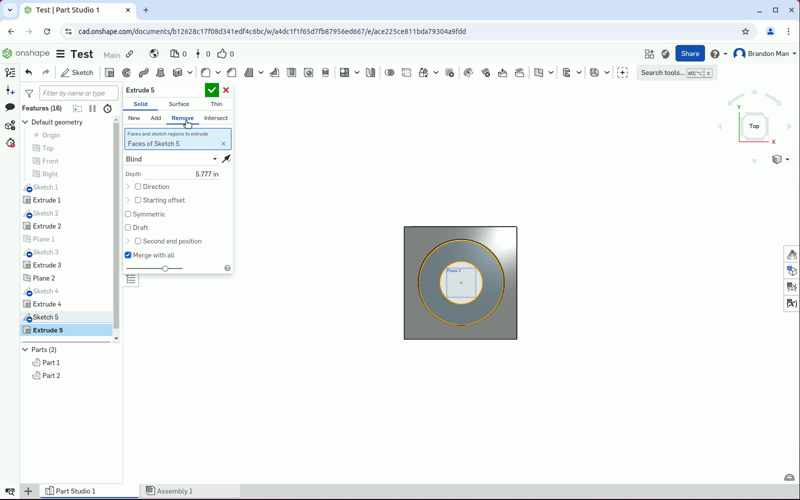
key(enter)
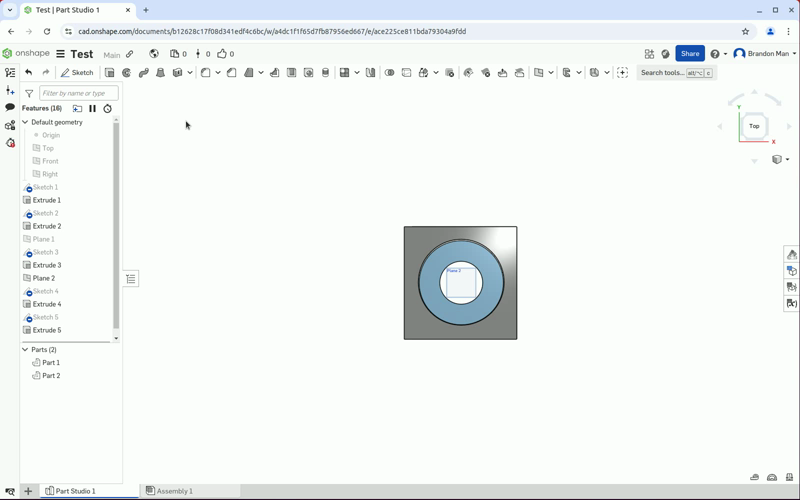
key(shift+h)
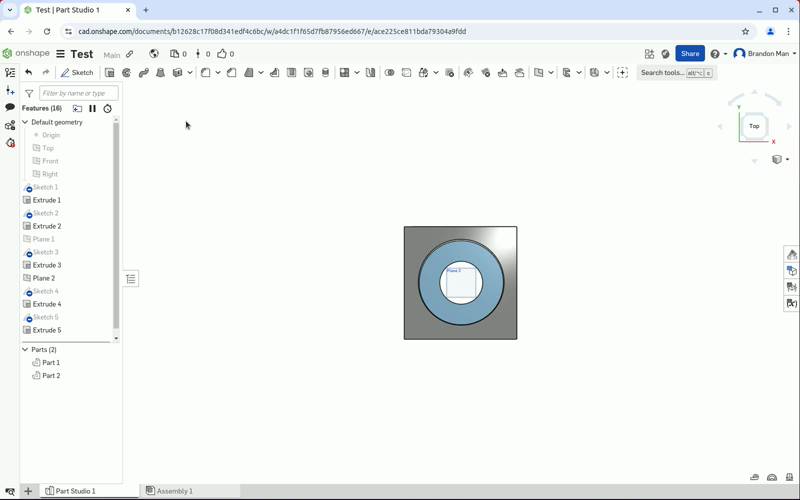
key(shift+h)
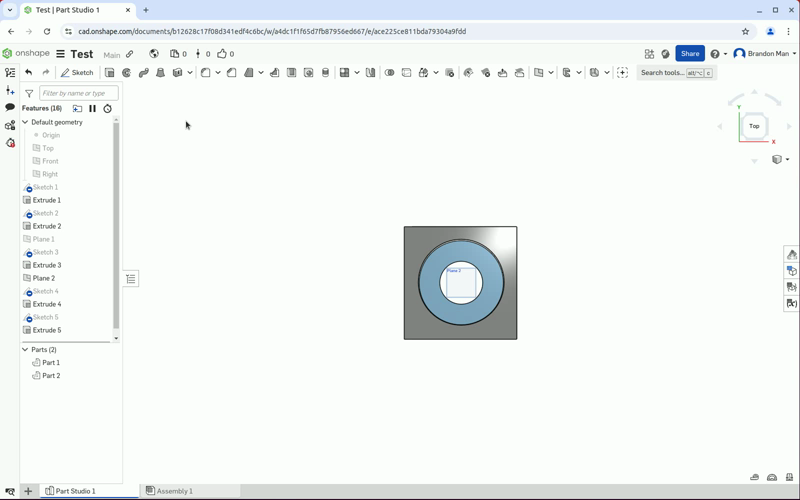
mouse_move(69, 189)
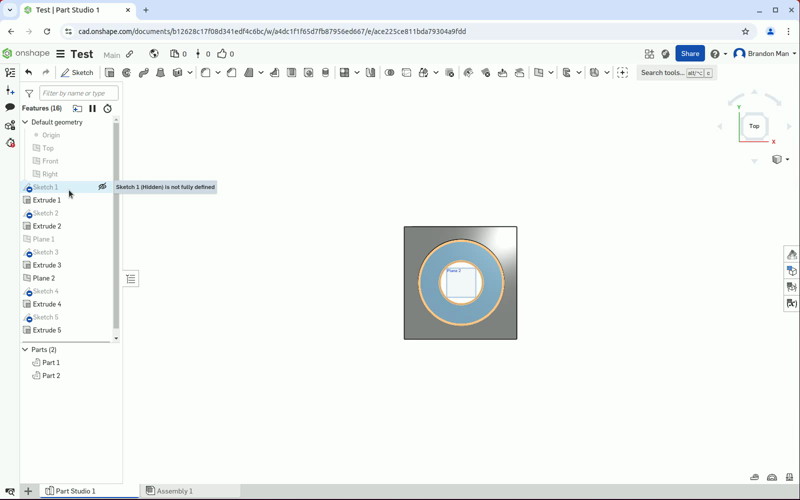
click(69, 189)
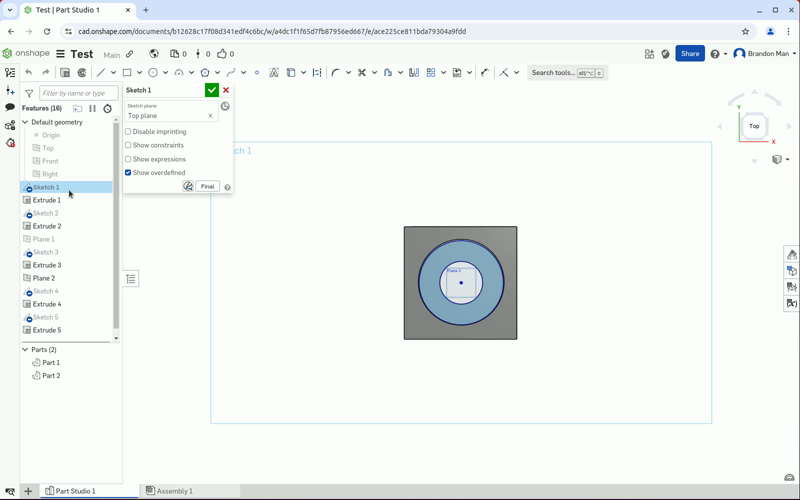
mouse_move(229, 92)
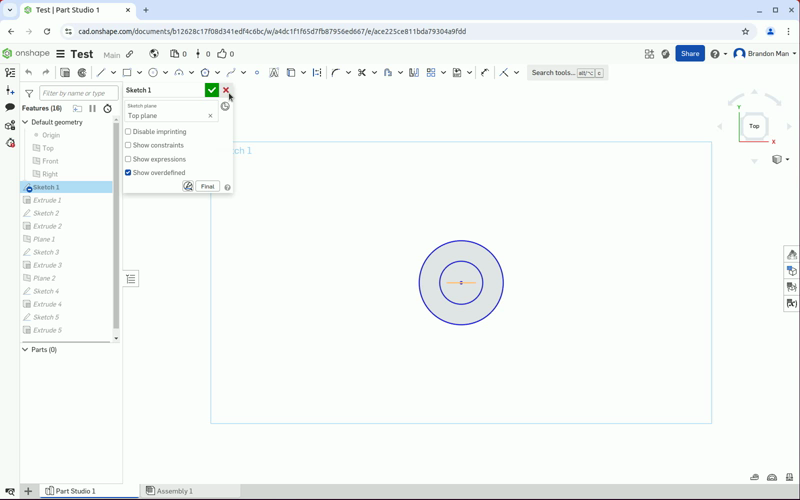
click(229, 92)
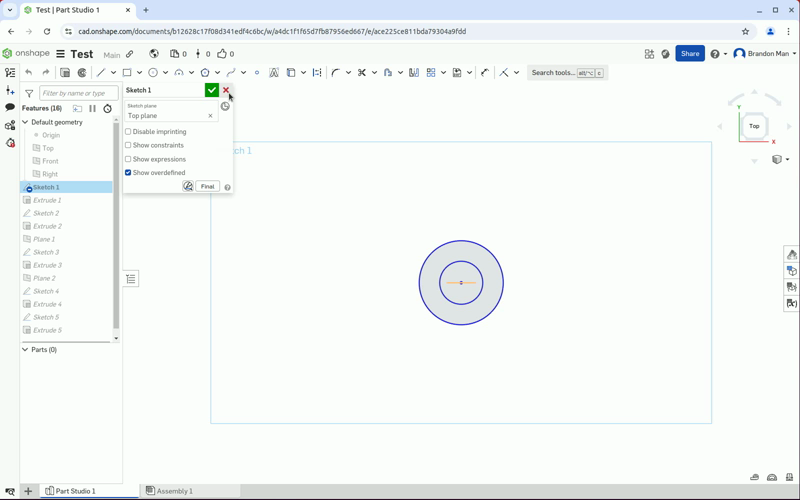
mouse_move(73, 352)
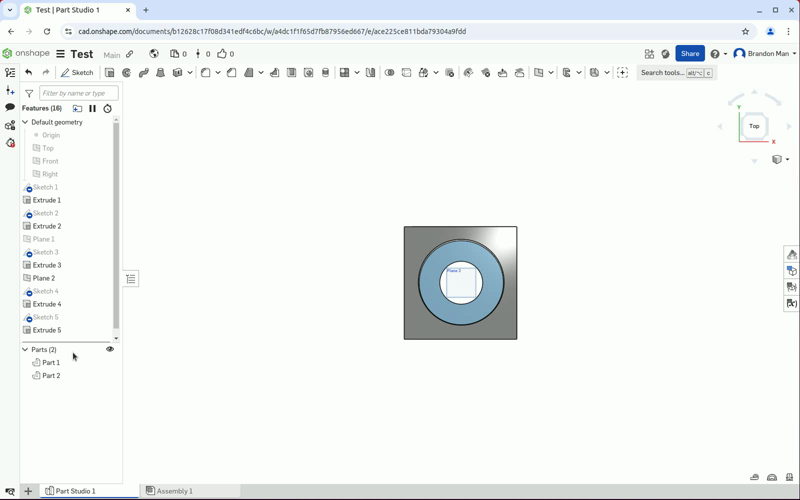
key(y)
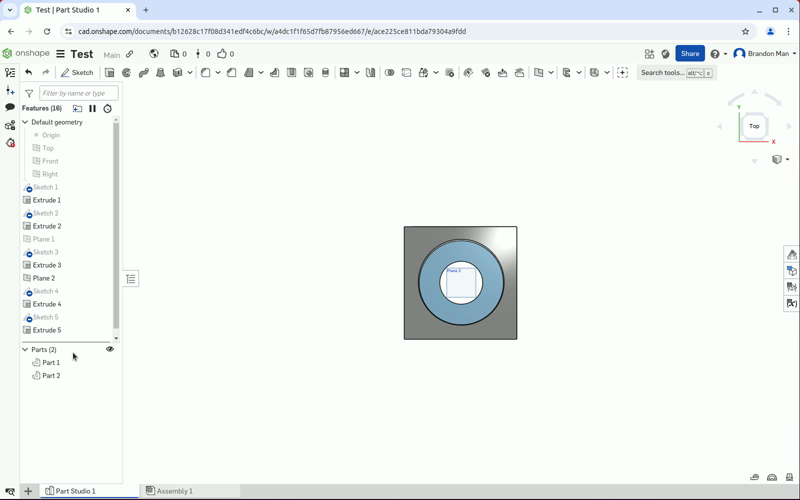
key(shift+p)
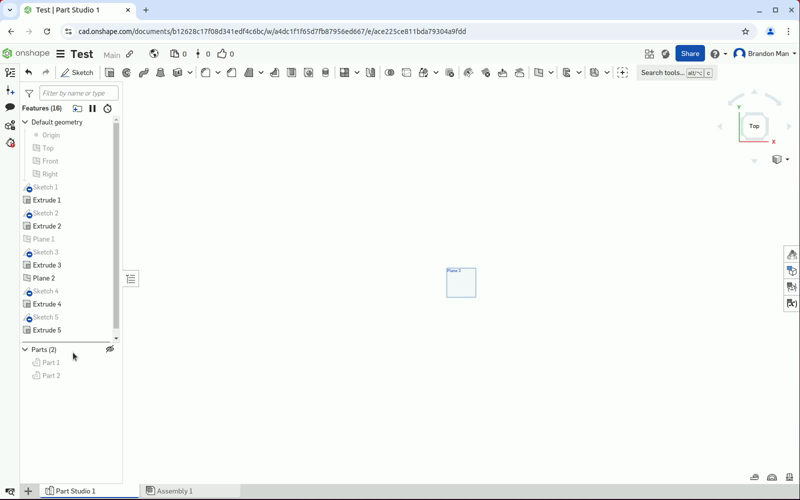
key(space)
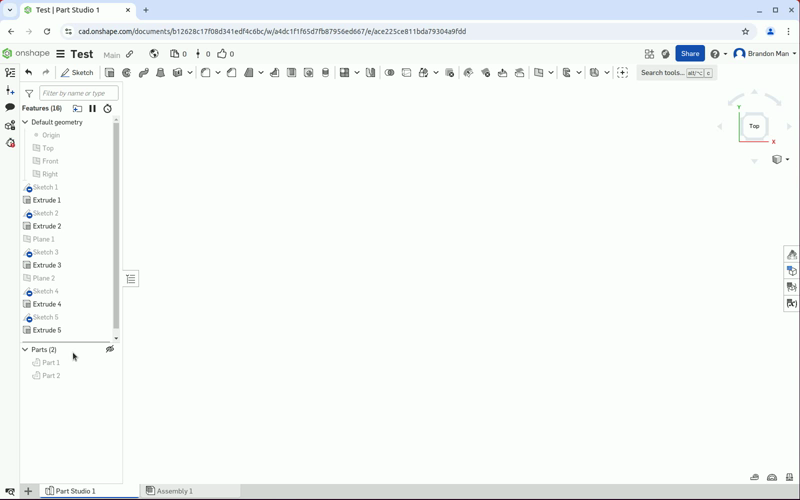
key_down(shift)
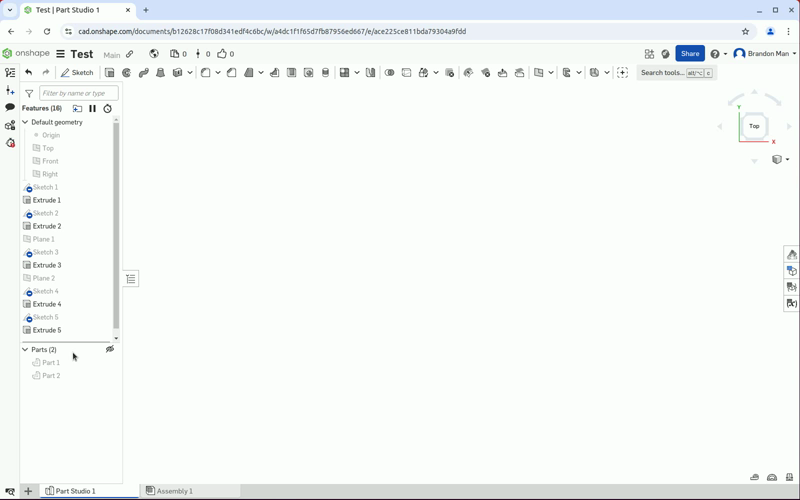
key(up)
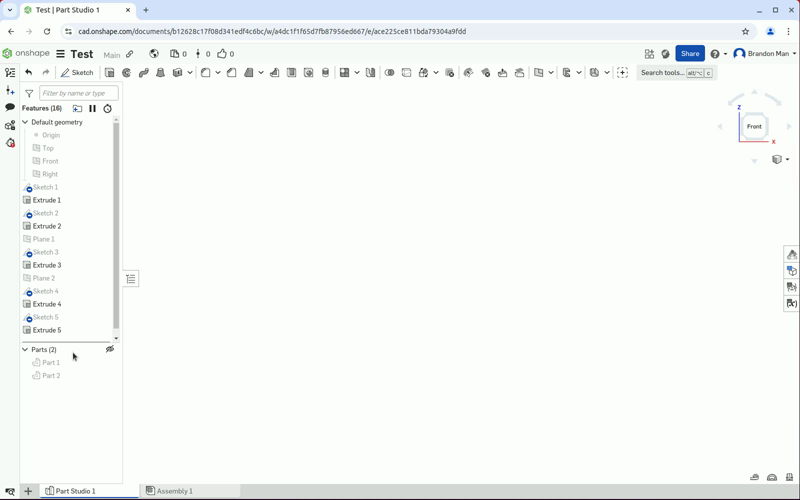
key_up(shift)
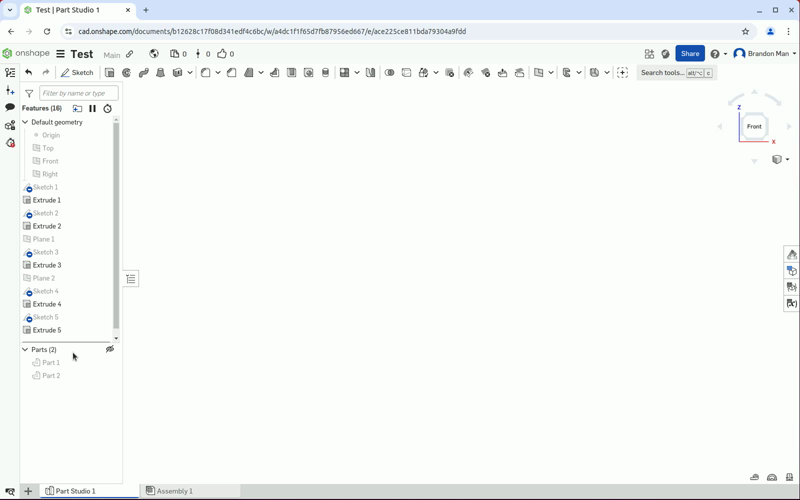
key(space)
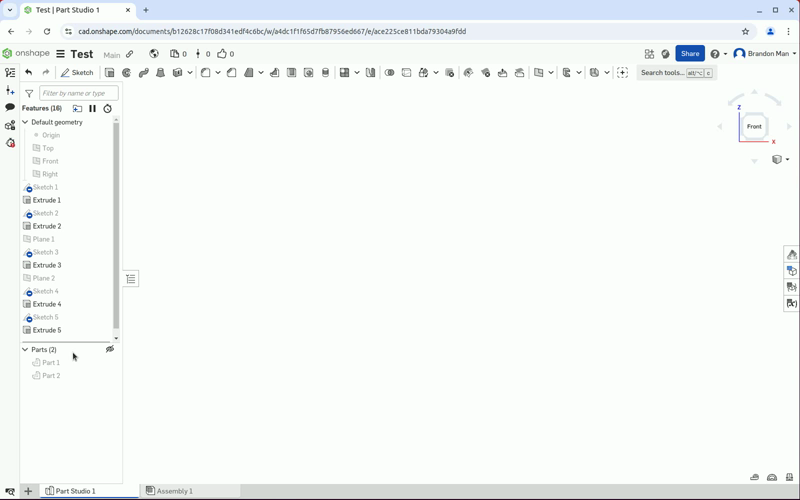
key_down(shift)
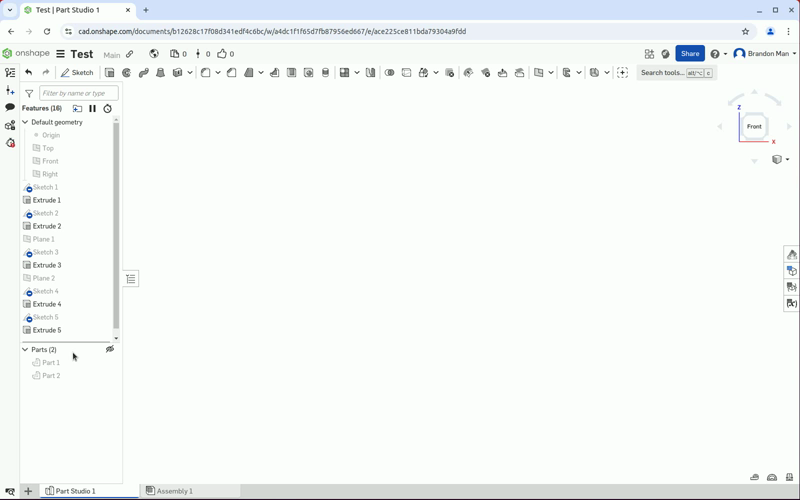
key(left)
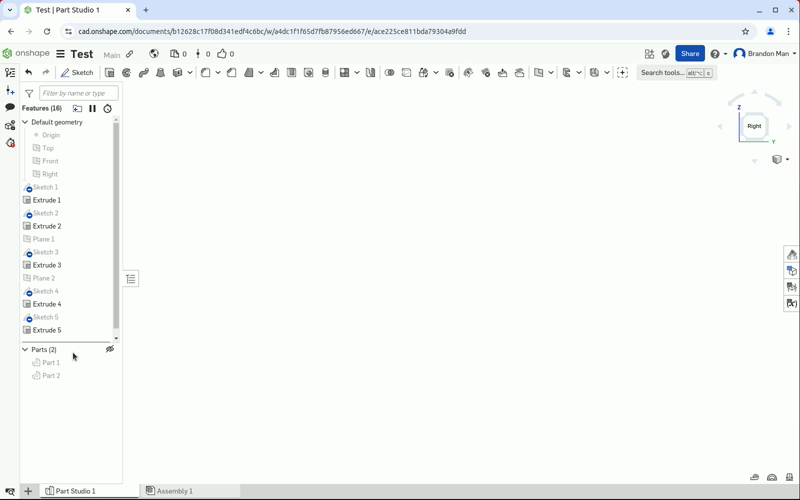
key_up(shift)
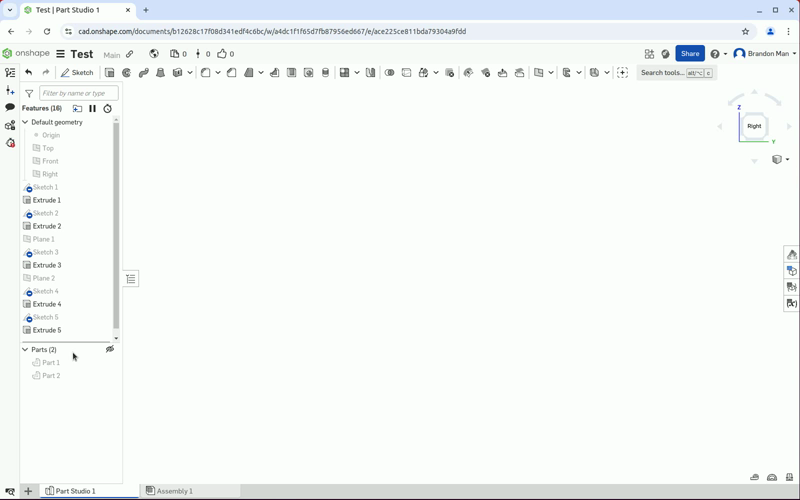
mouse_move(73, 352)
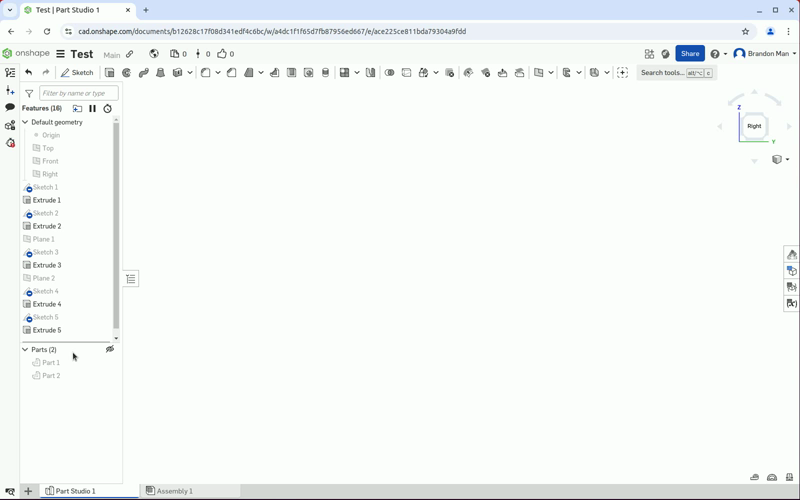
key(shift+y)
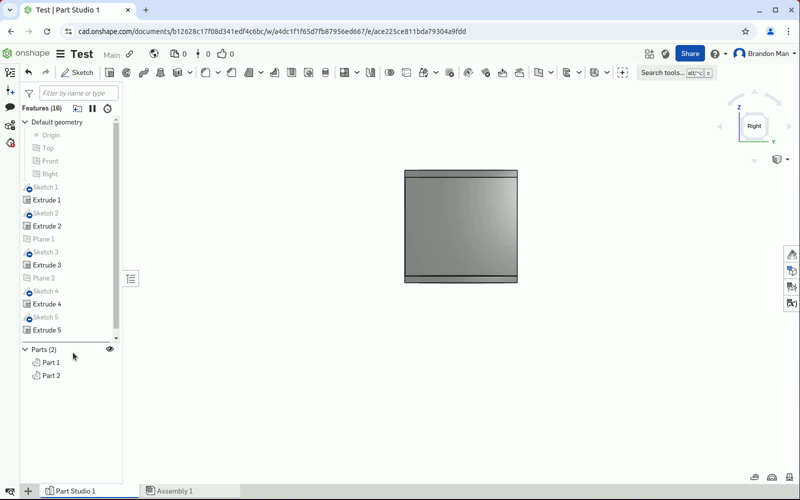
mouse_move(541, 75)
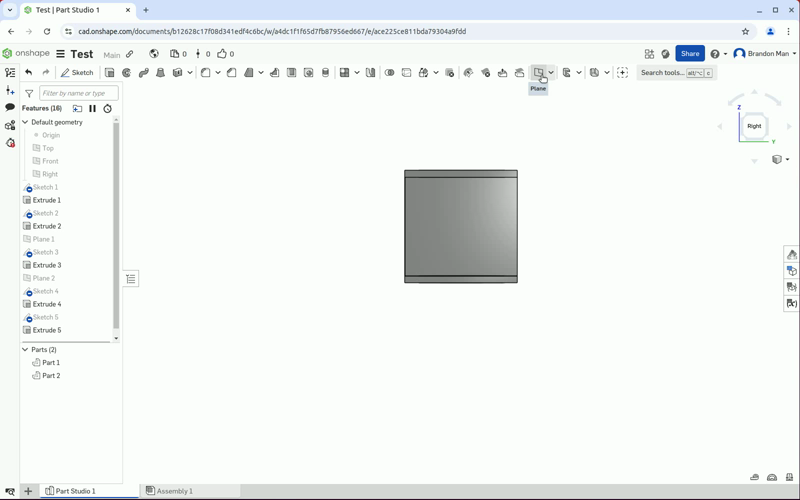
click(541, 75)
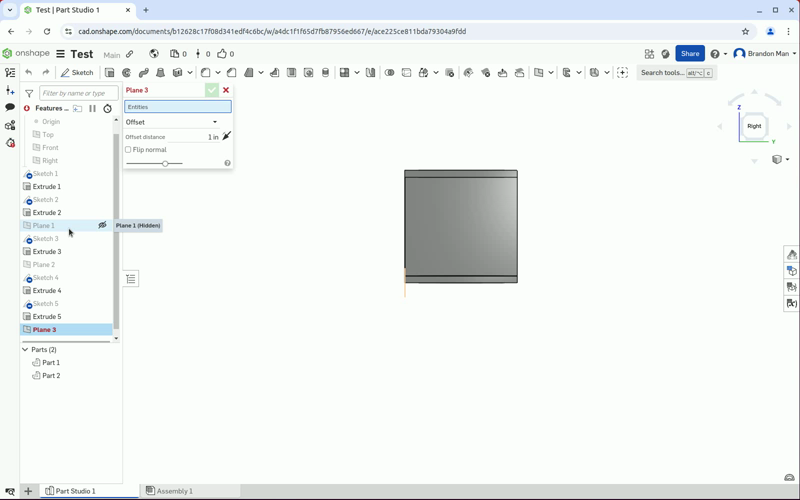
scroll(3)
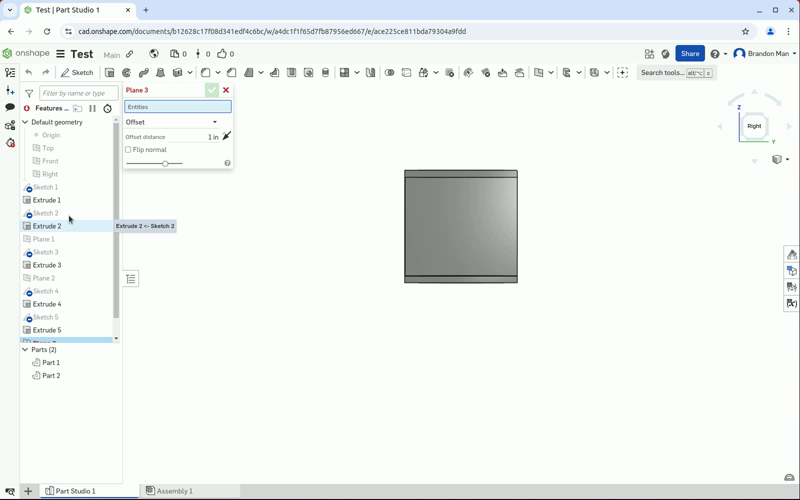
mouse_move(69, 176)
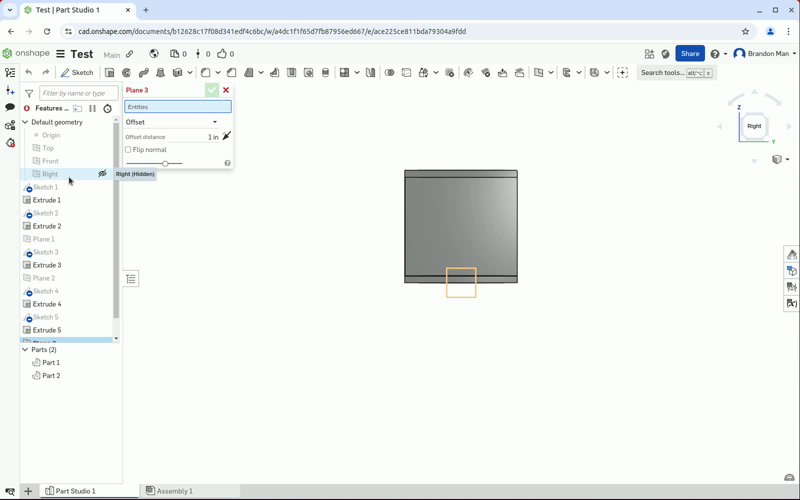
click(69, 176)
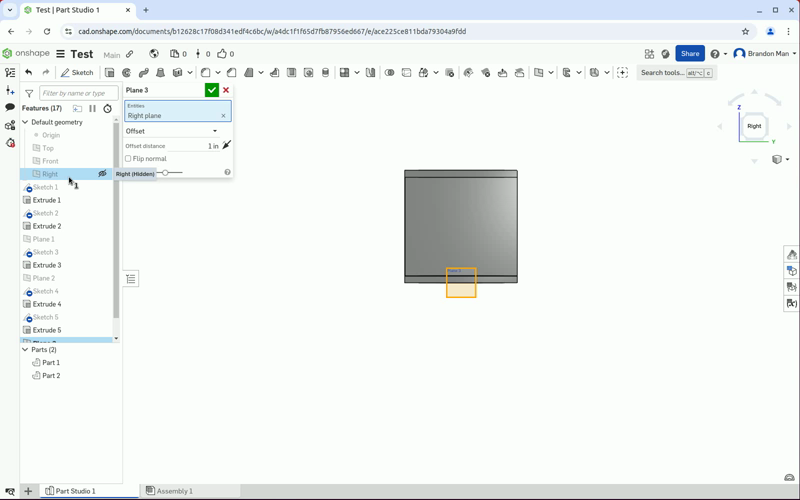
key(tab, 2)
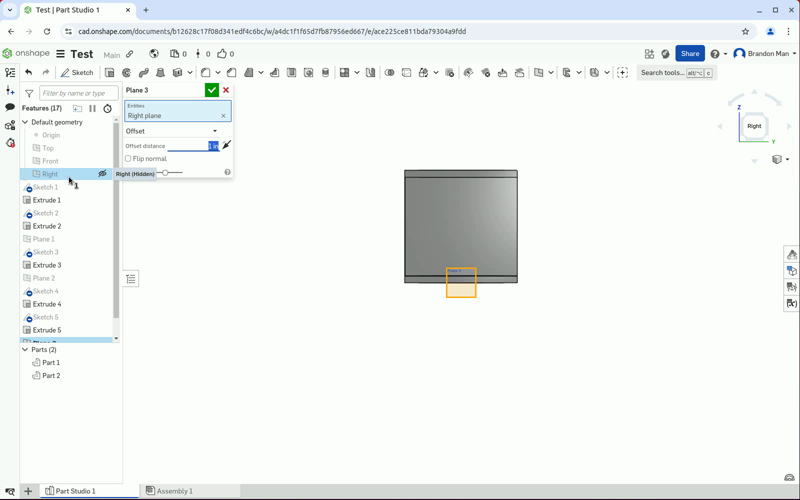
text(10.106)
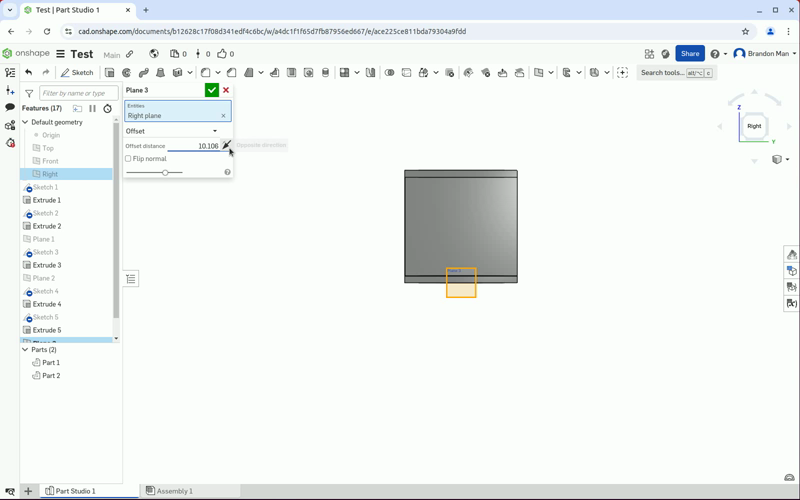
mouse_move(229, 147)
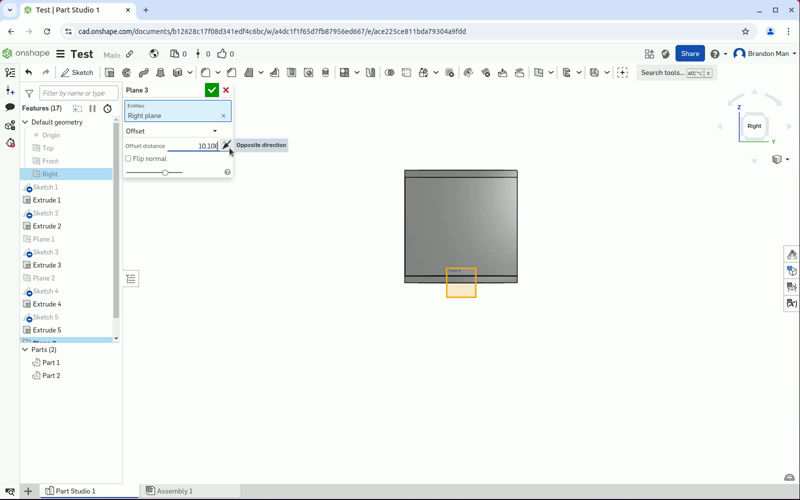
click(229, 147)
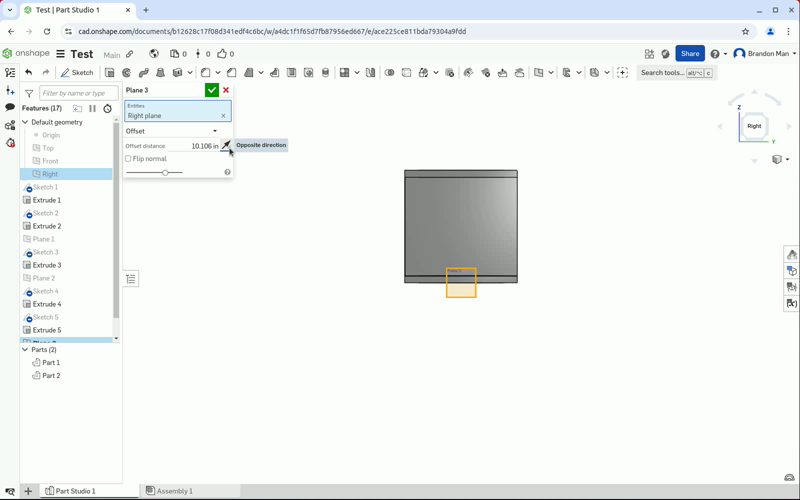
key(enter, 2)
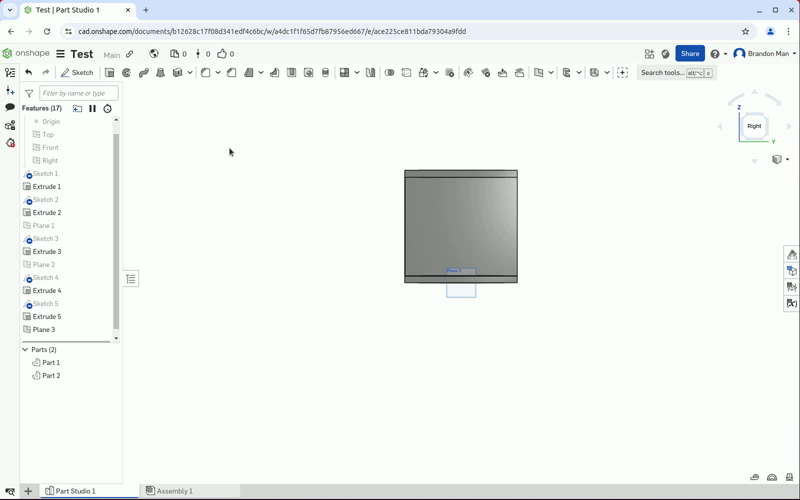
key(shift+s)
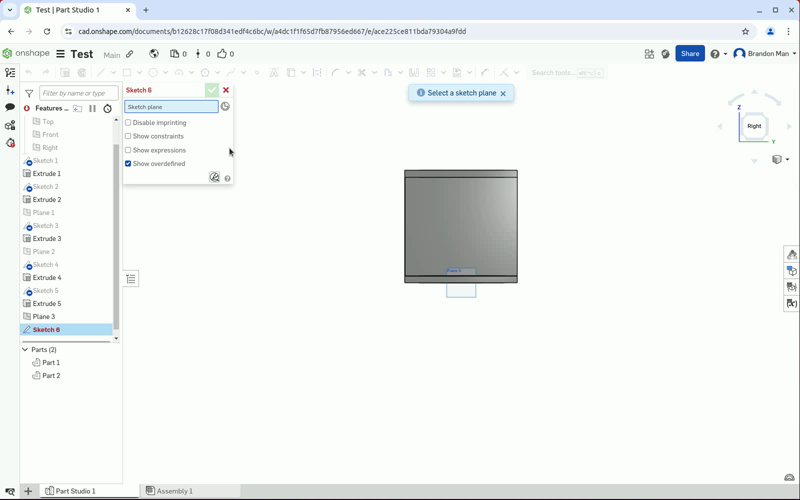
mouse_move(69, 319)
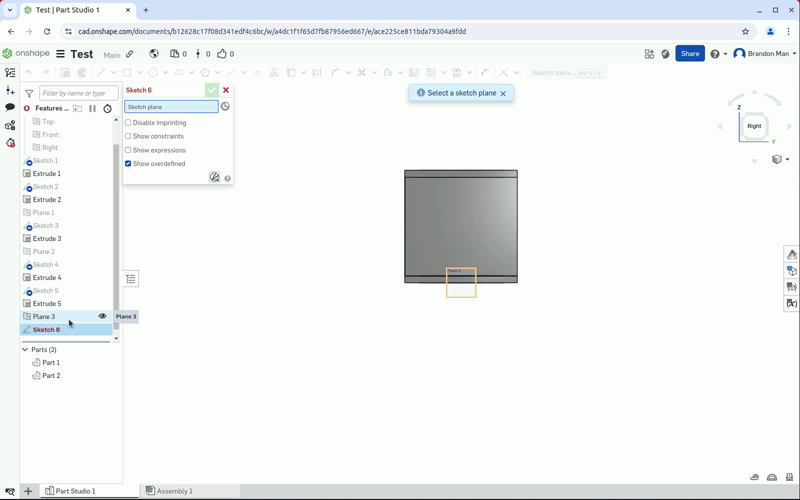
click(69, 319)
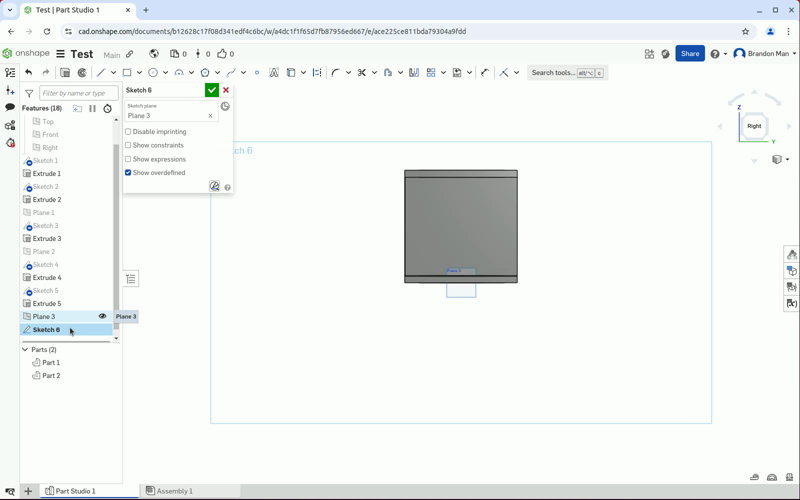
mouse_move(73, 352)
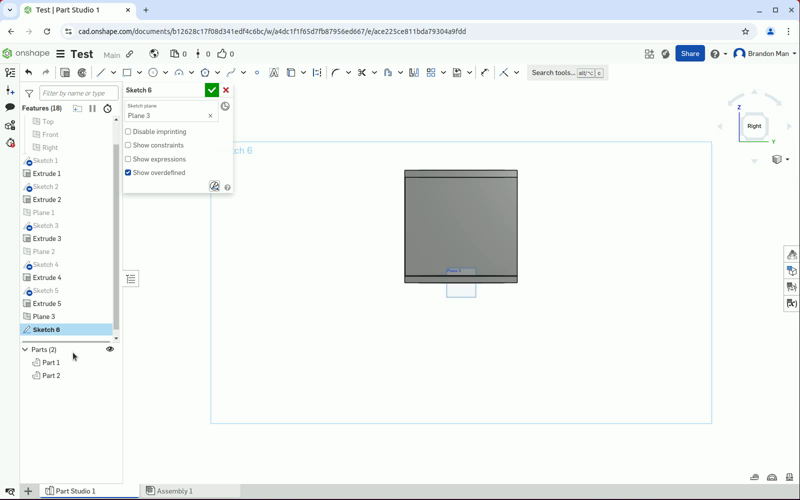
key(y)
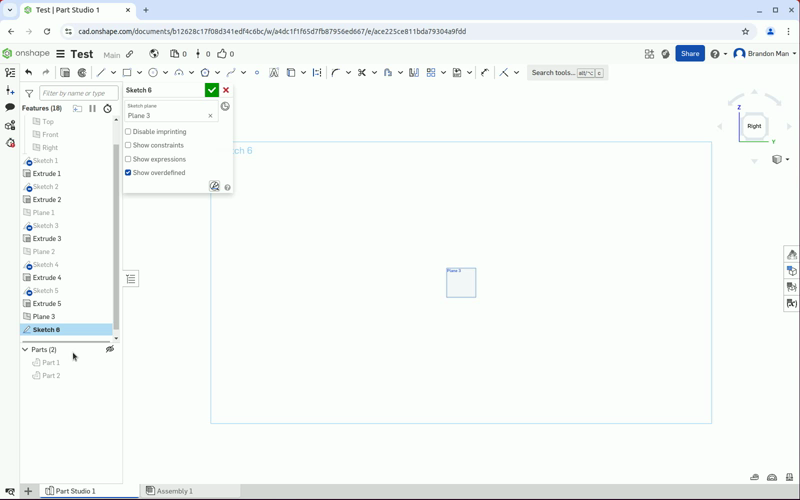
key(c)
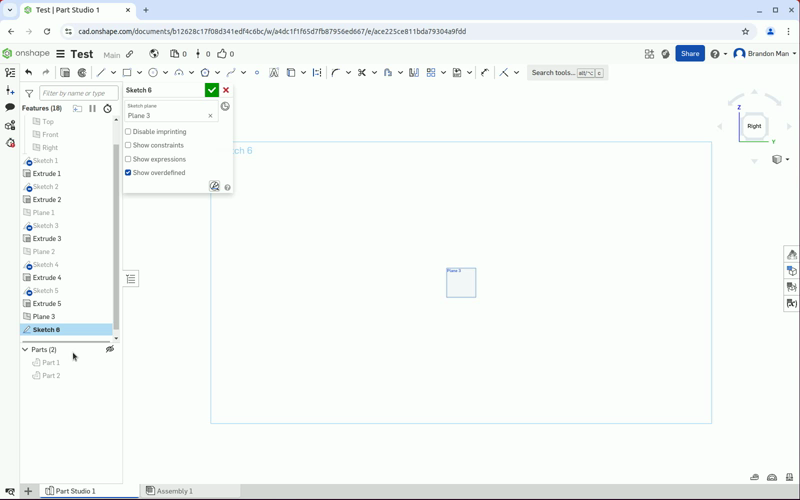
key_down(shift)
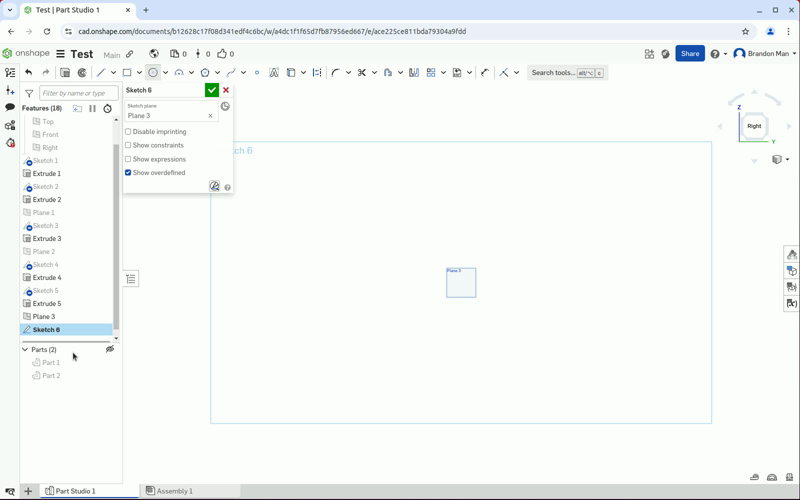
mouse_move(461, 211)
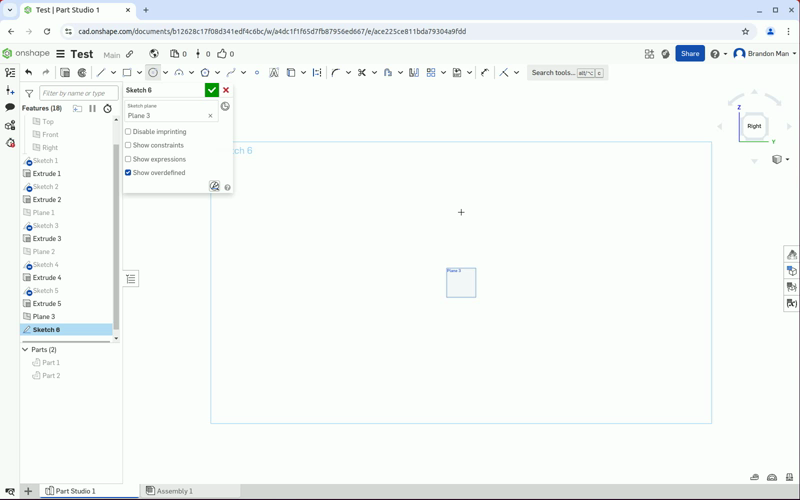
click(461, 211)
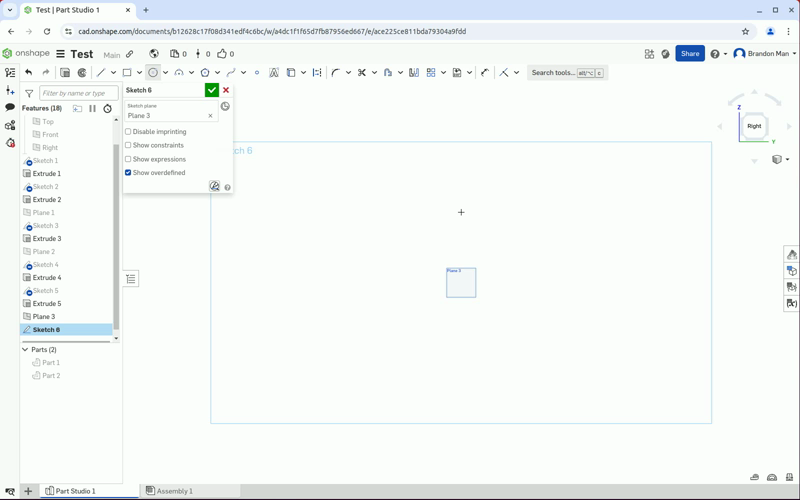
key_up(shift)
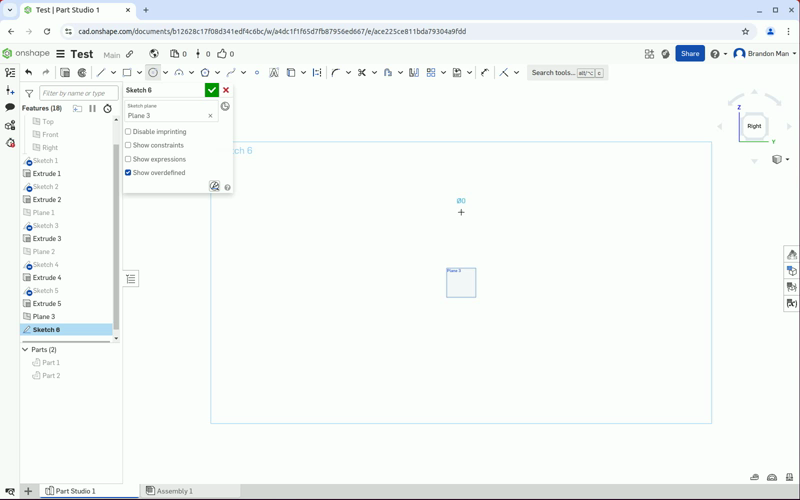
mouse_move(467, 211)
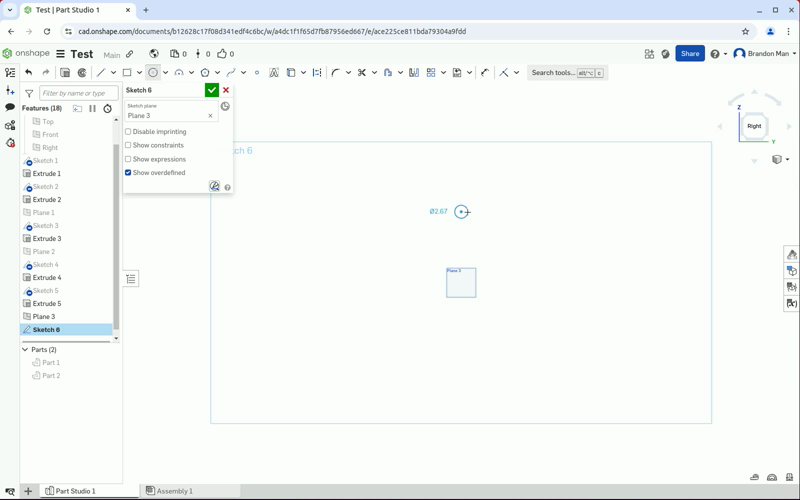
click(467, 211)
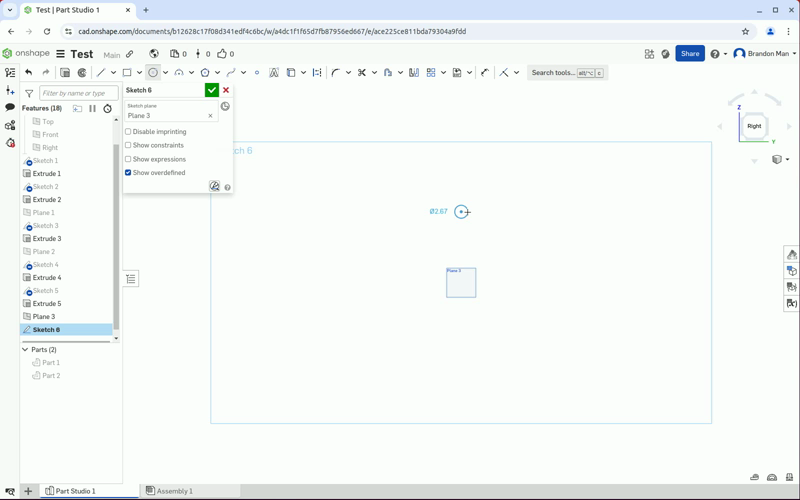
key(esc)
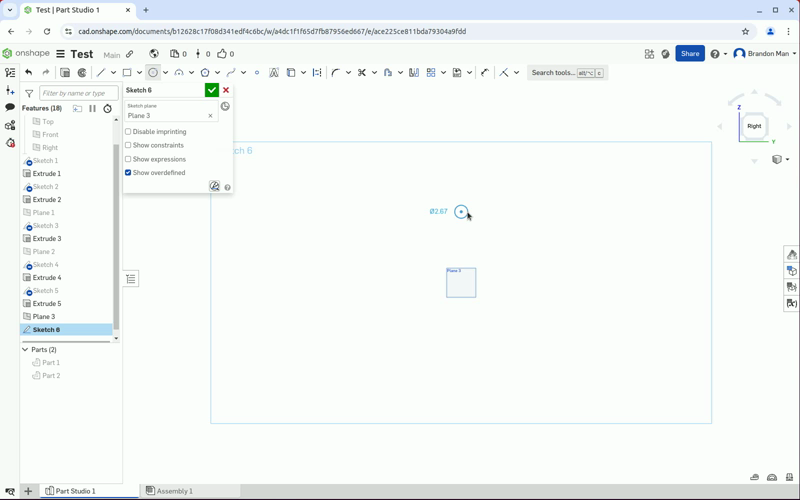
mouse_move(461, 209)
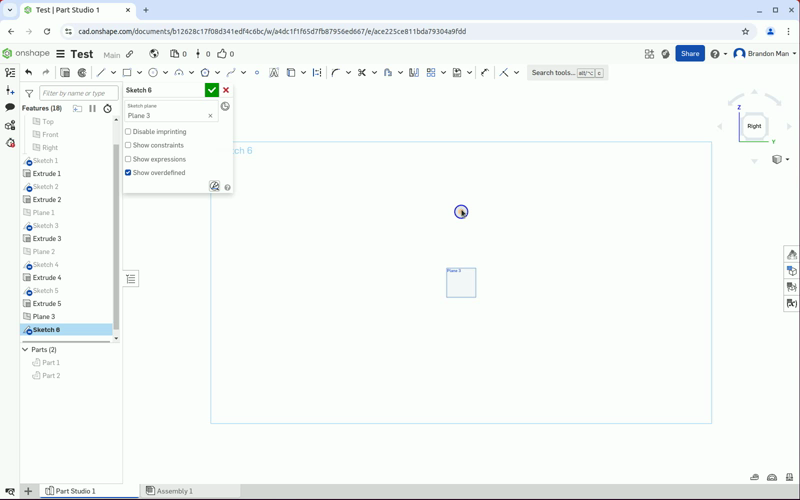
scroll(6)
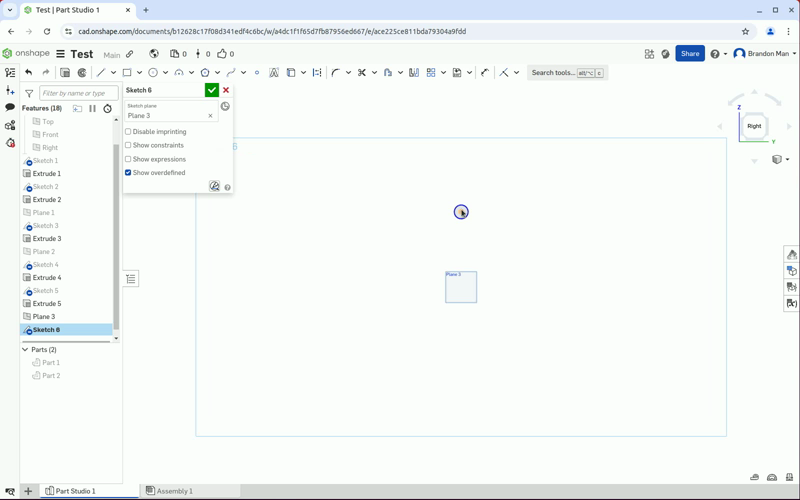
scroll(6)
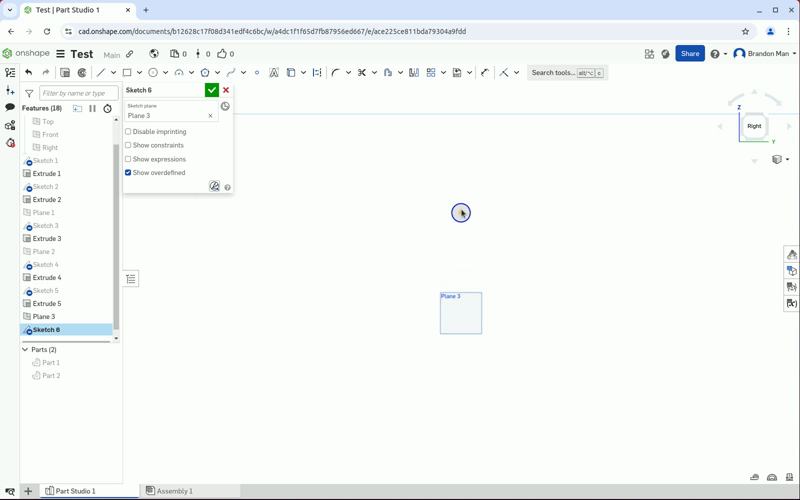
scroll(6)
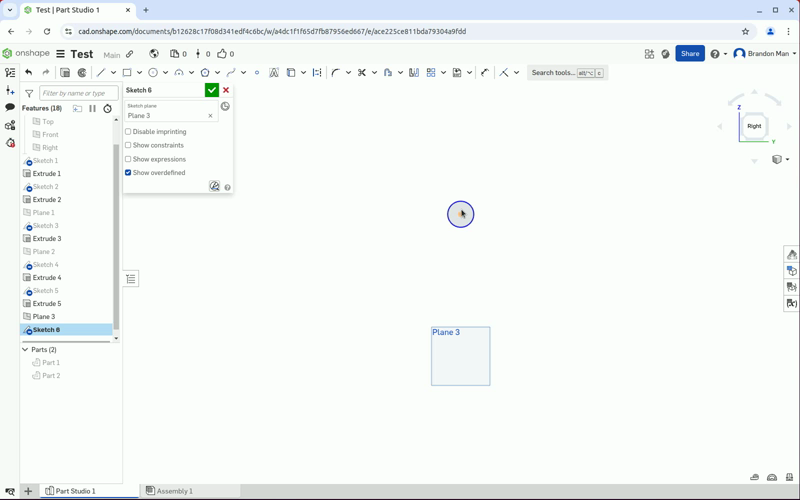
scroll(6)
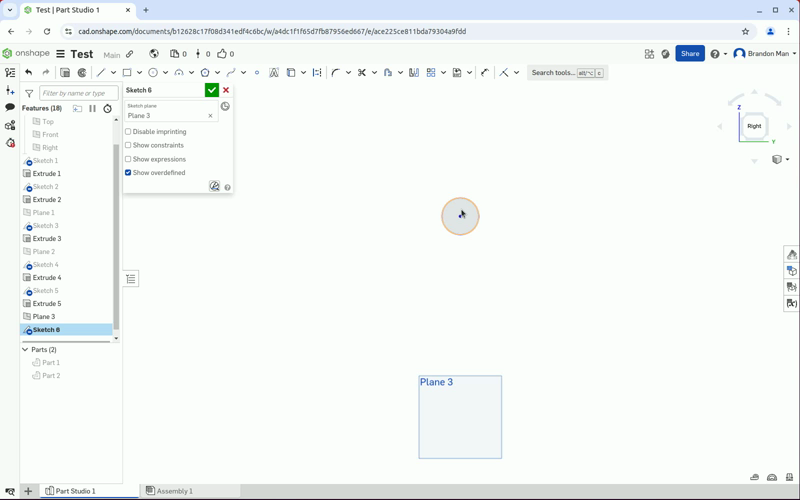
scroll(6)
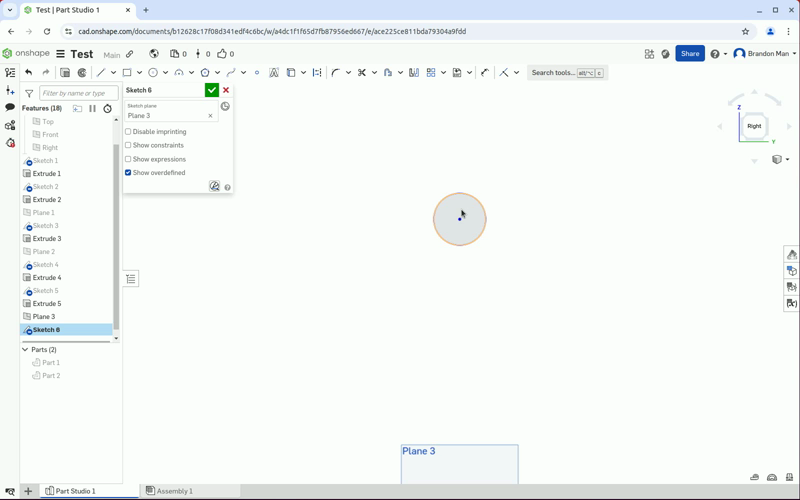
scroll(6)
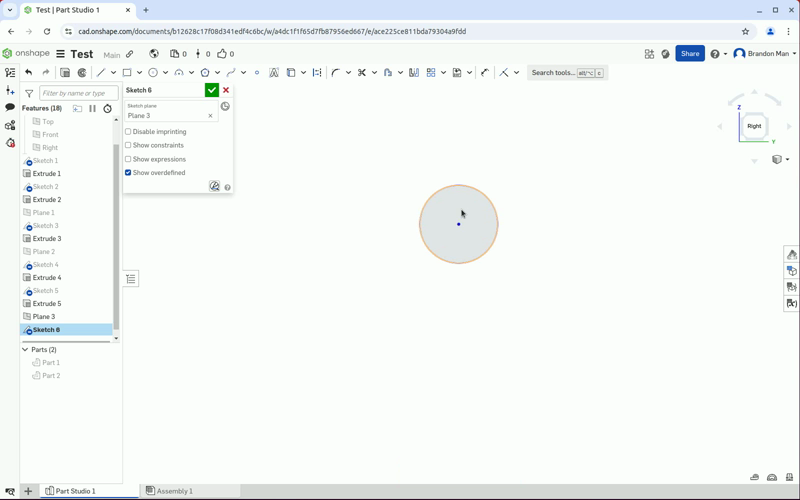
scroll(6)
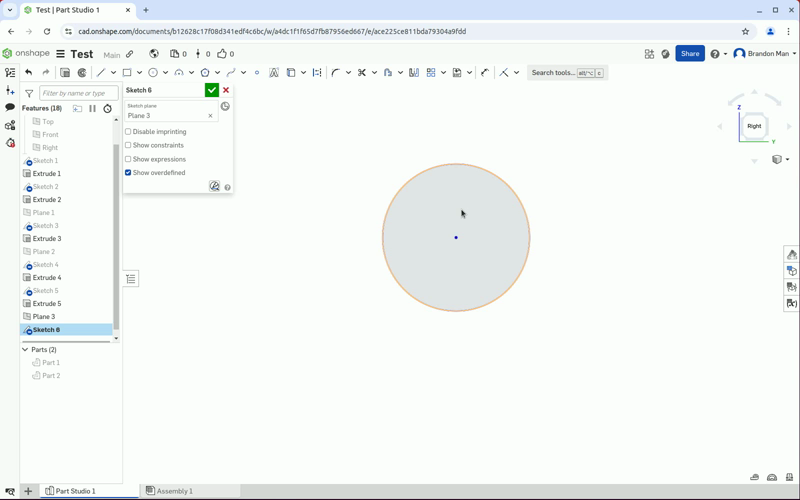
click(461, 209)
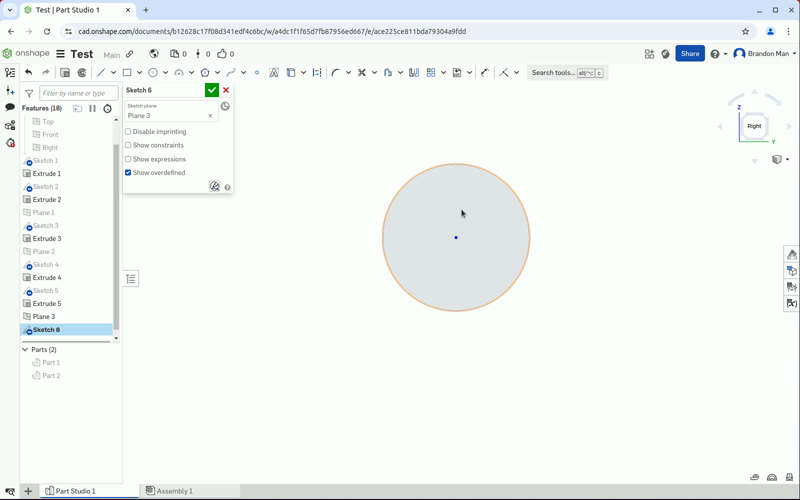
scroll(-6)
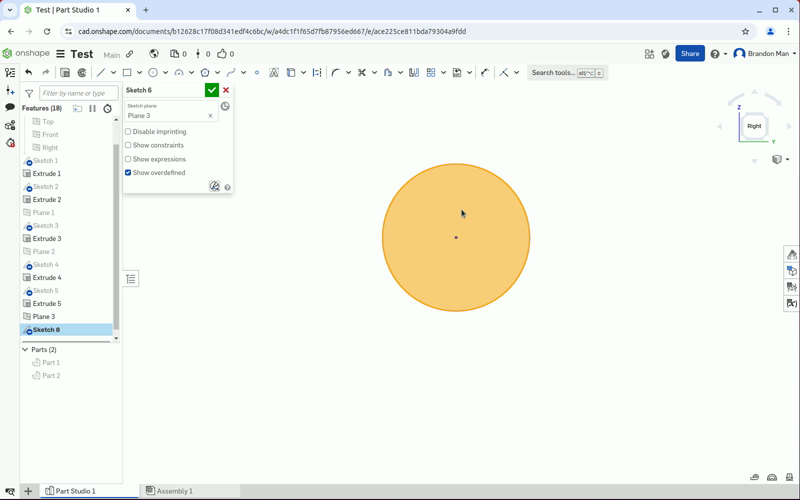
scroll(-6)
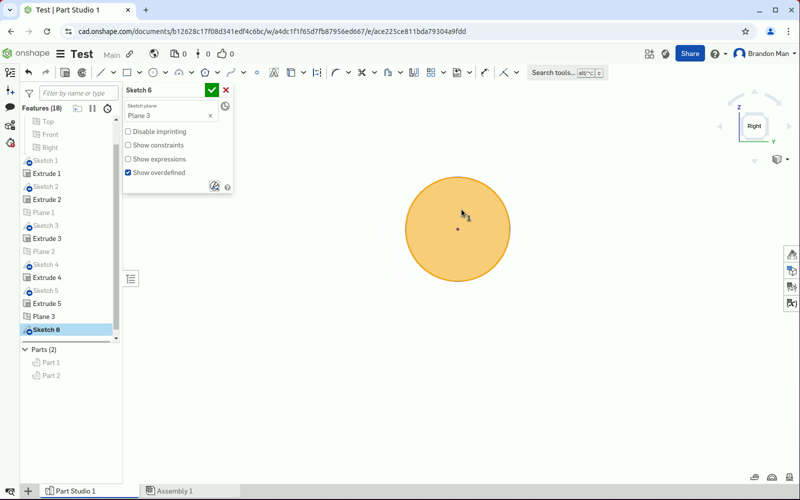
scroll(-6)
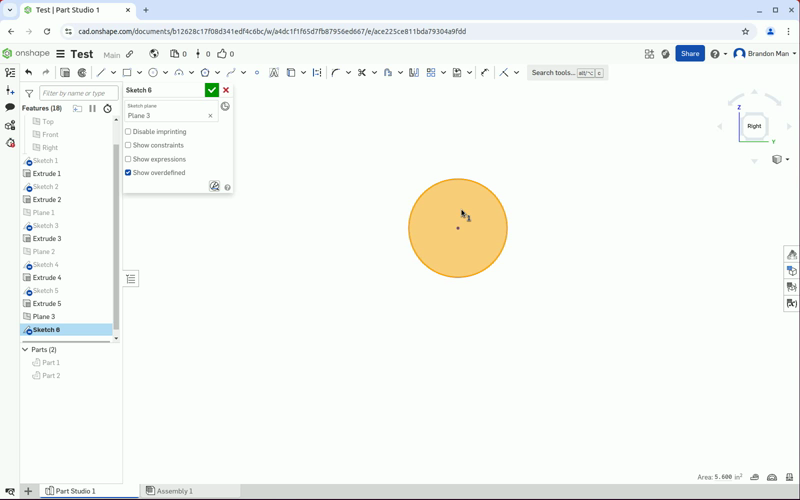
scroll(-6)
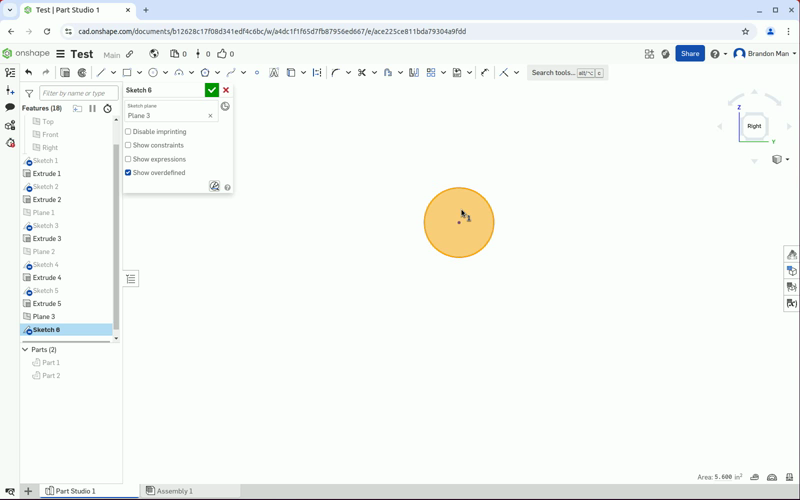
scroll(-6)
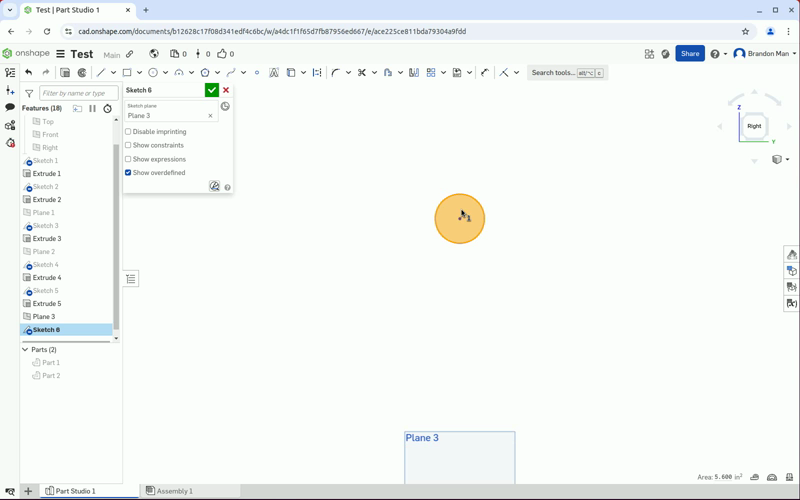
scroll(-6)
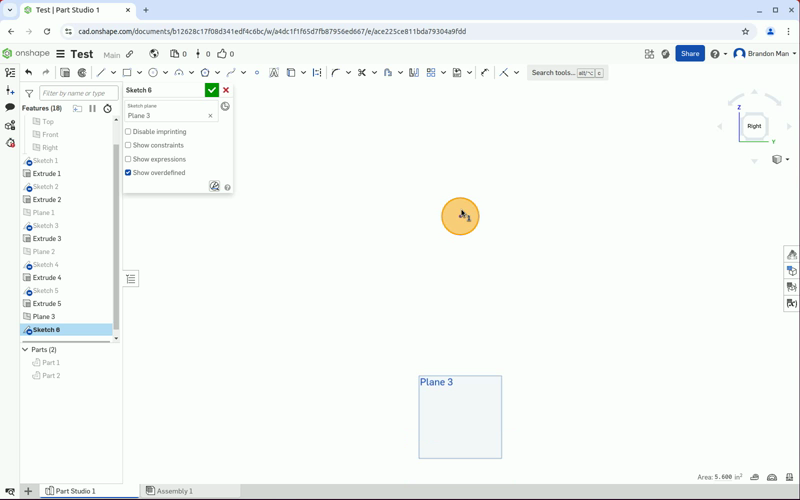
scroll(-6)
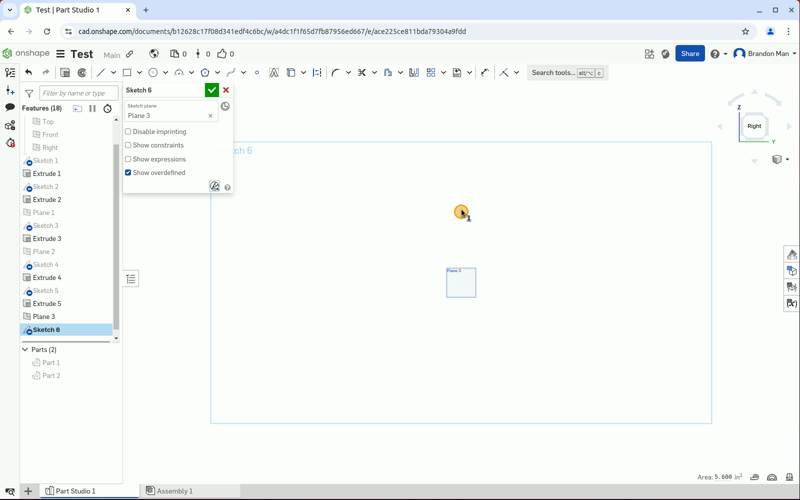
mouse_move(73, 352)
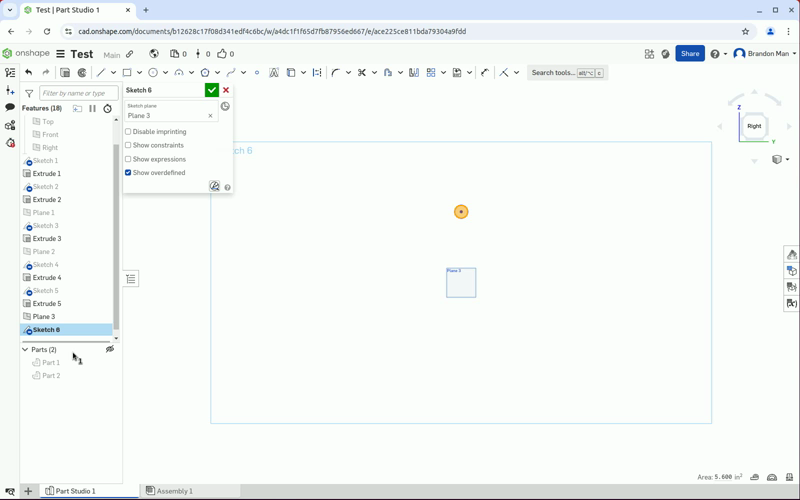
key(shift+y)
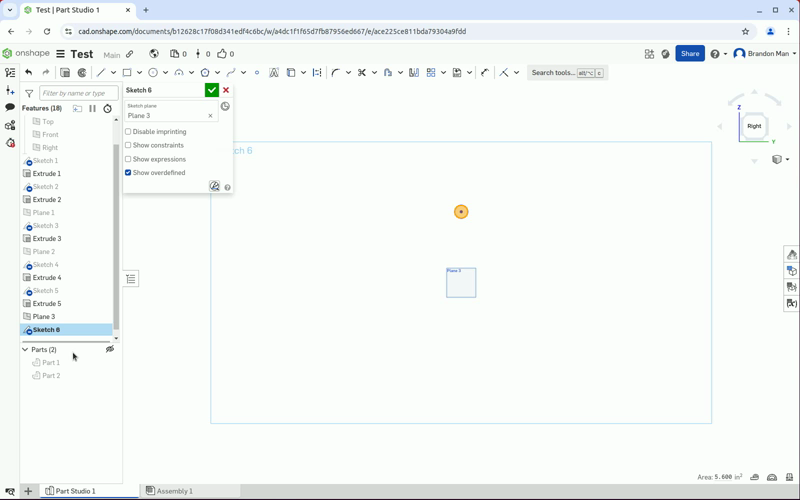
key(shift+e)
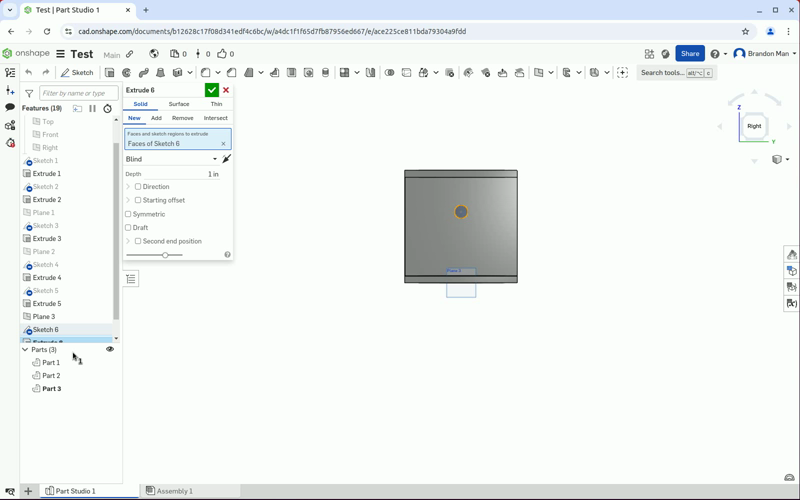
mouse_move(143, 106)
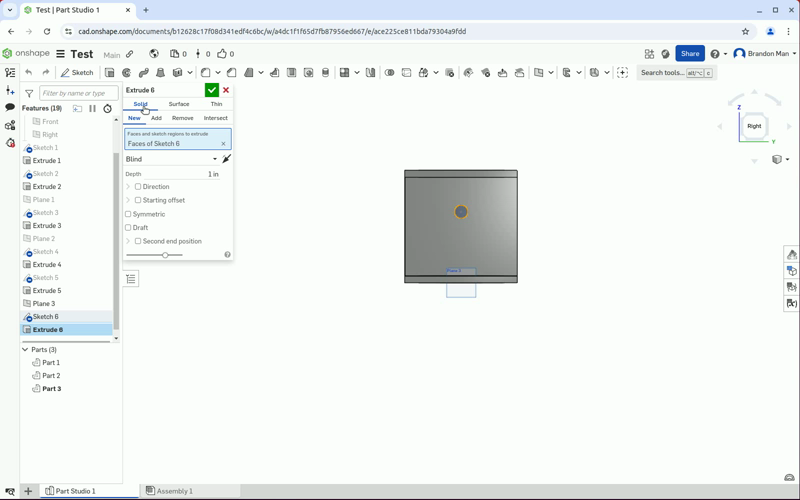
click(143, 106)
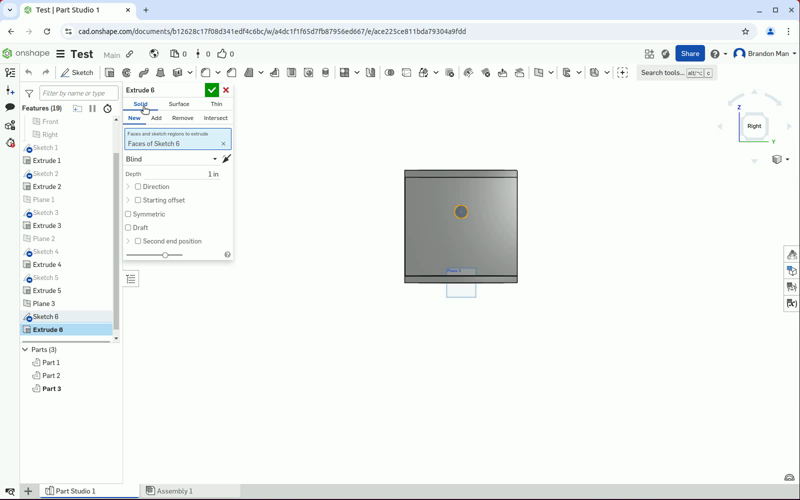
mouse_move(186, 120)
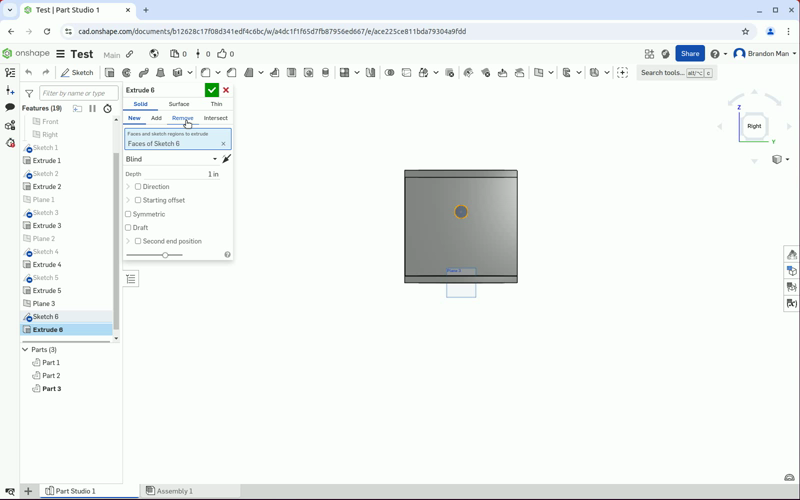
click(186, 120)
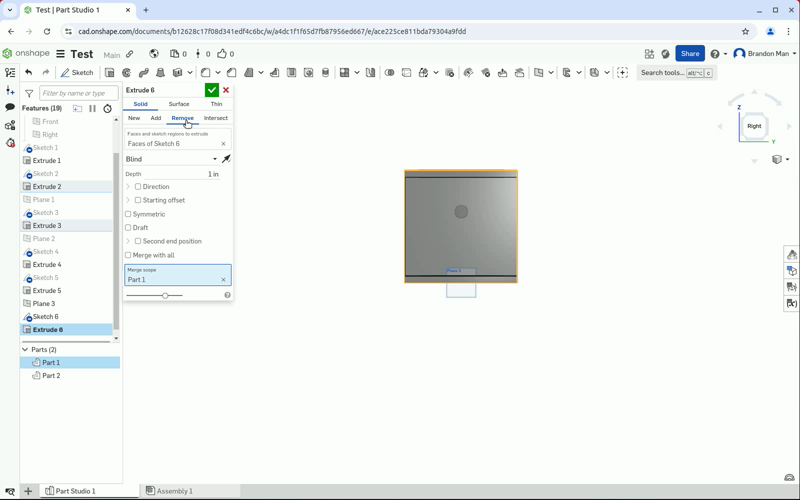
key(tab, 4)
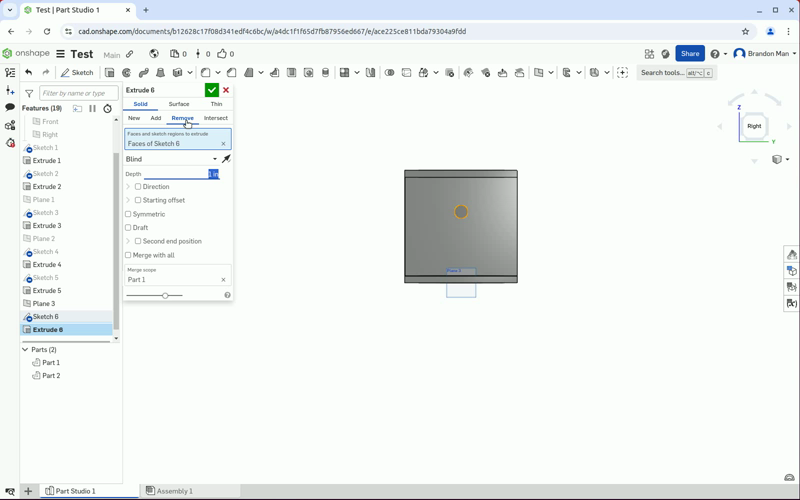
text(5.777)
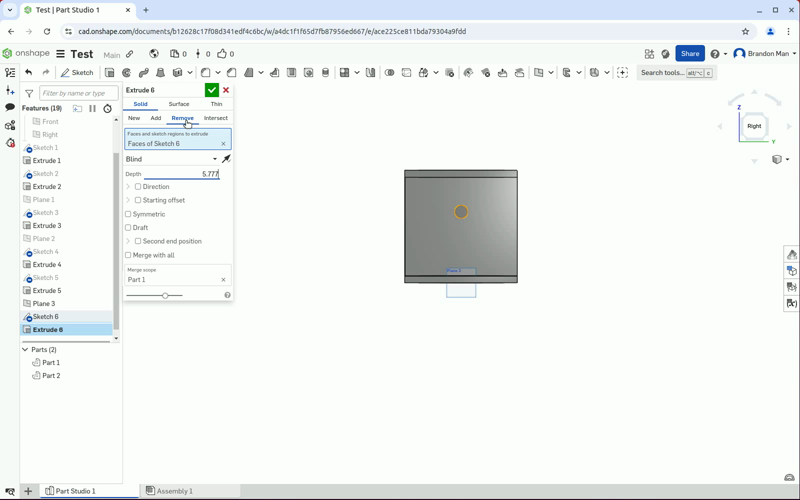
key(tab, 6)
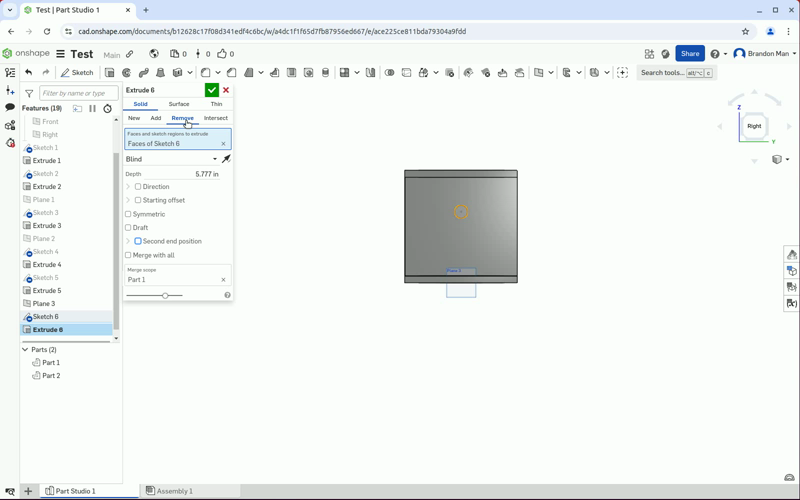
key(space)
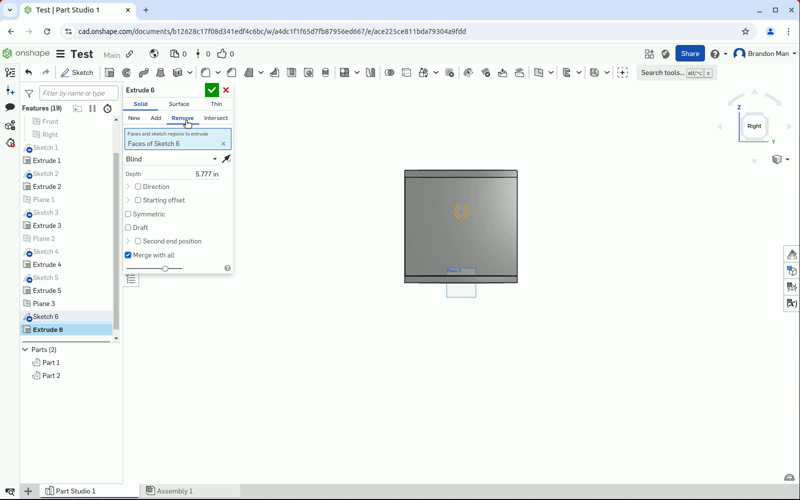
key(enter)
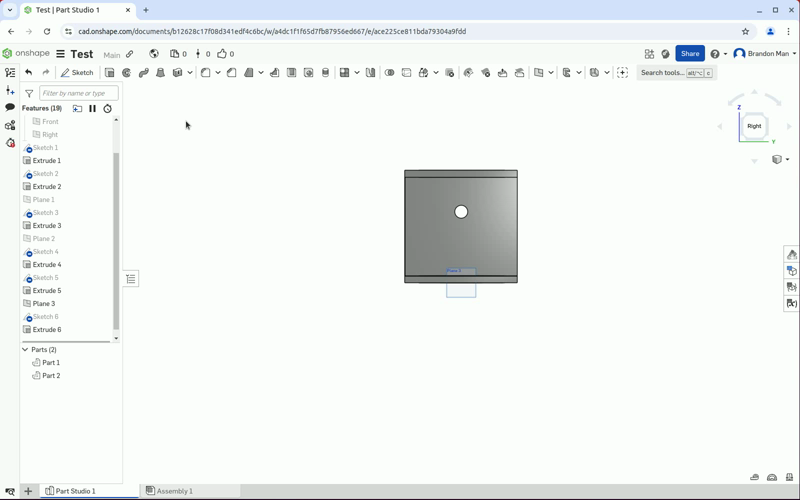
key(shift+h)
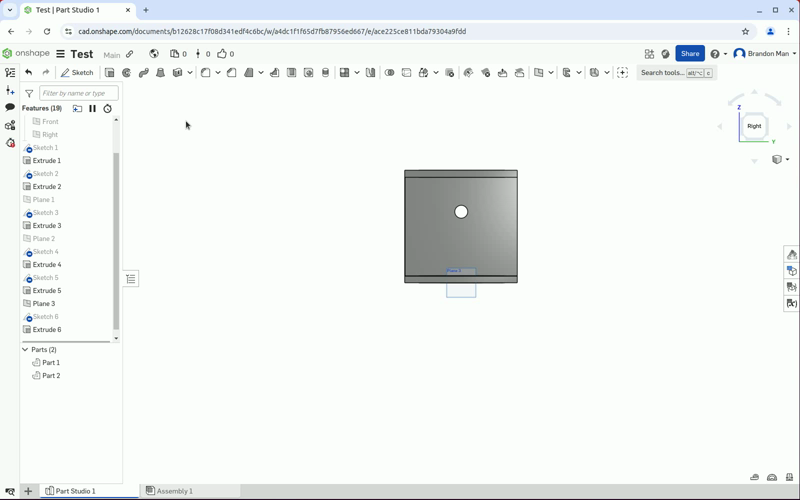
key(shift+h)
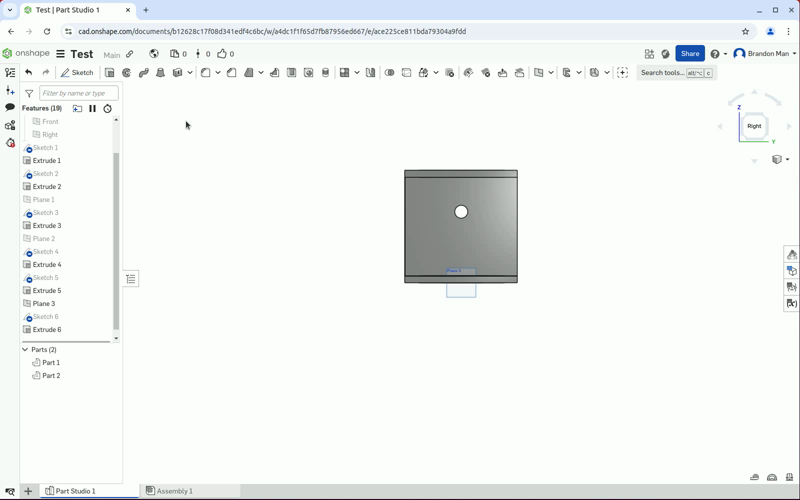
mouse_move(69, 150)
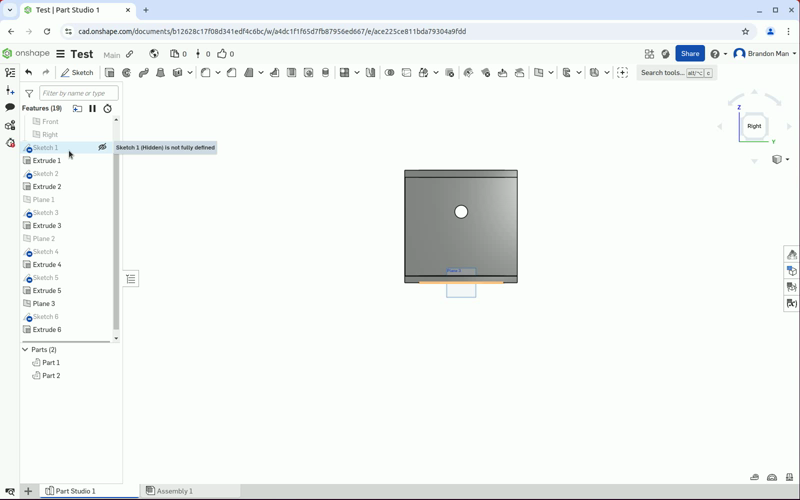
click(69, 150)
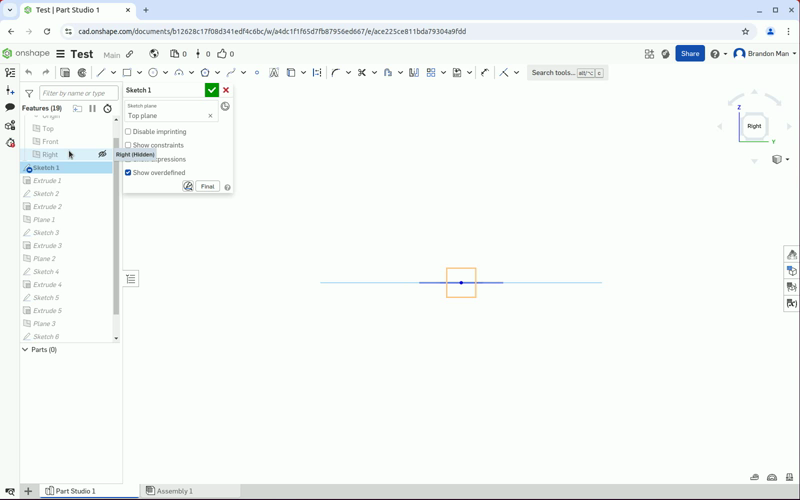
mouse_move(229, 92)
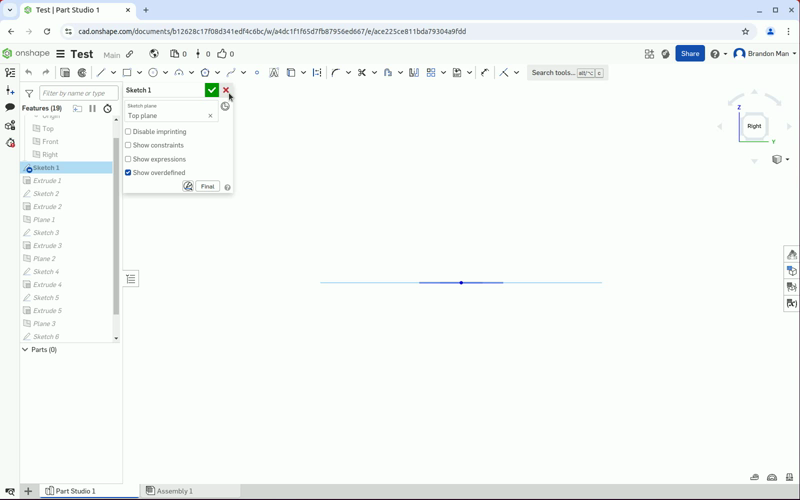
click(229, 92)
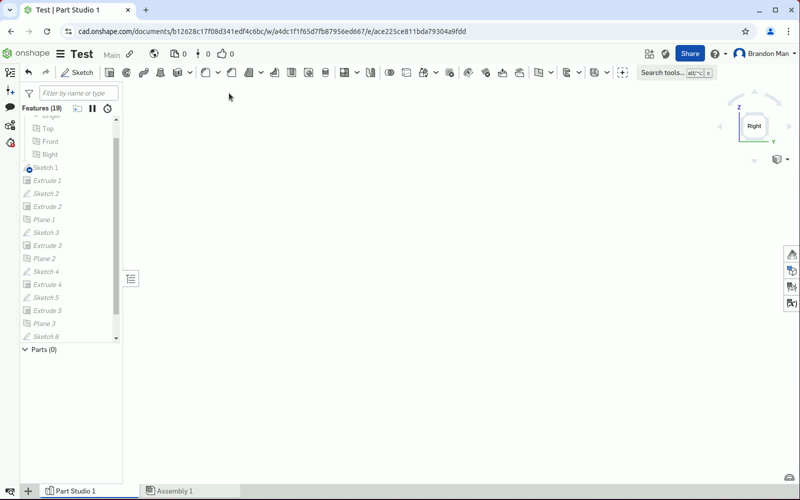
key(shift+s)
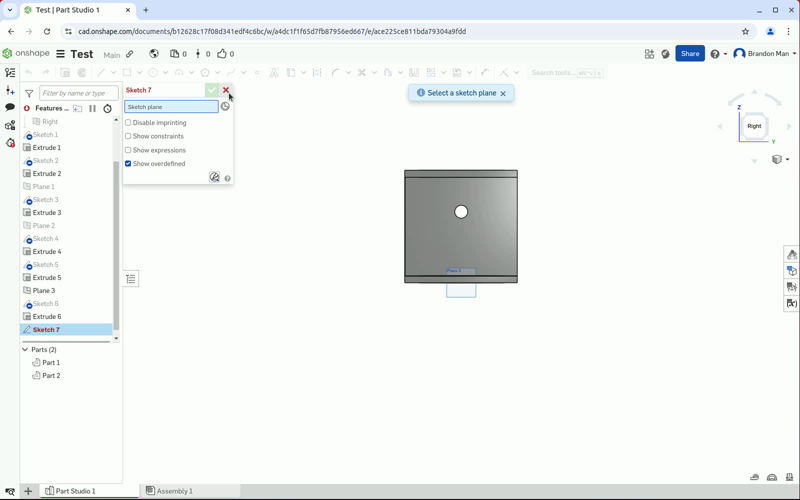
mouse_move(69, 293)
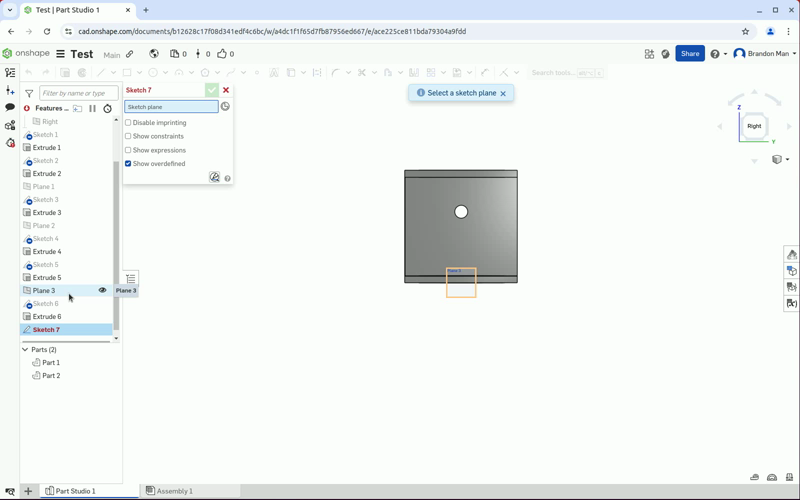
click(69, 293)
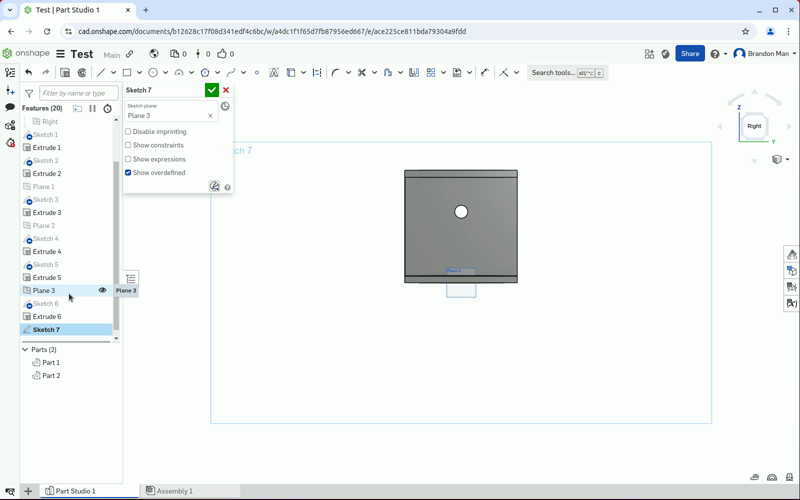
mouse_move(73, 352)
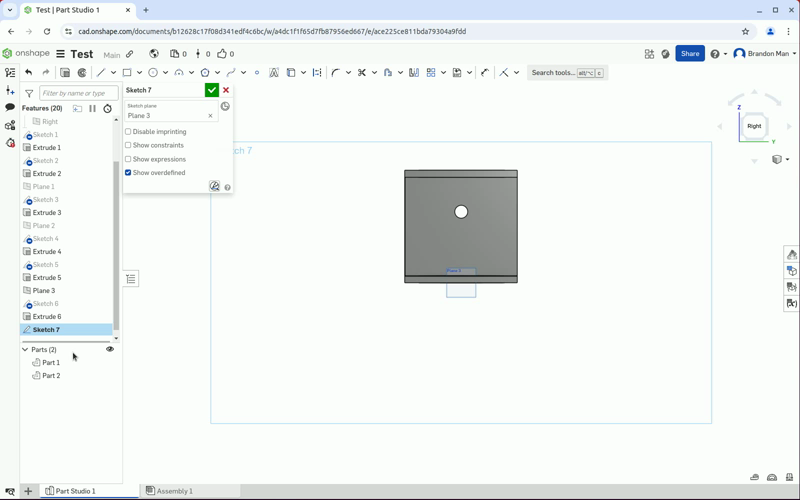
key(y)
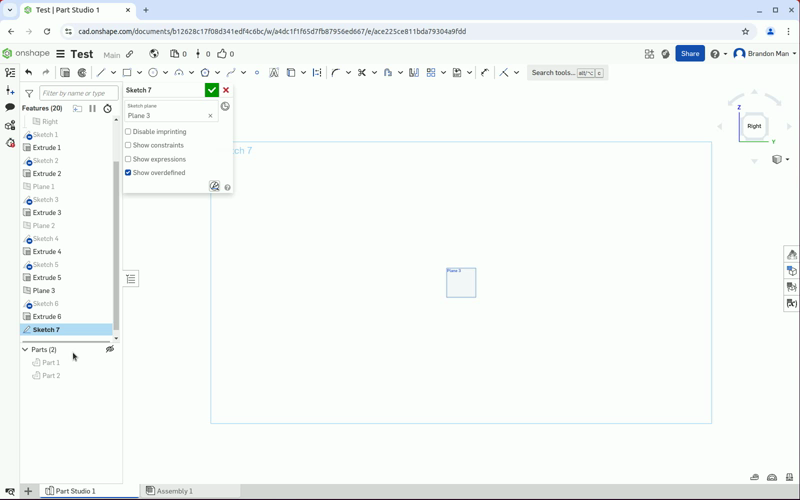
key(c)
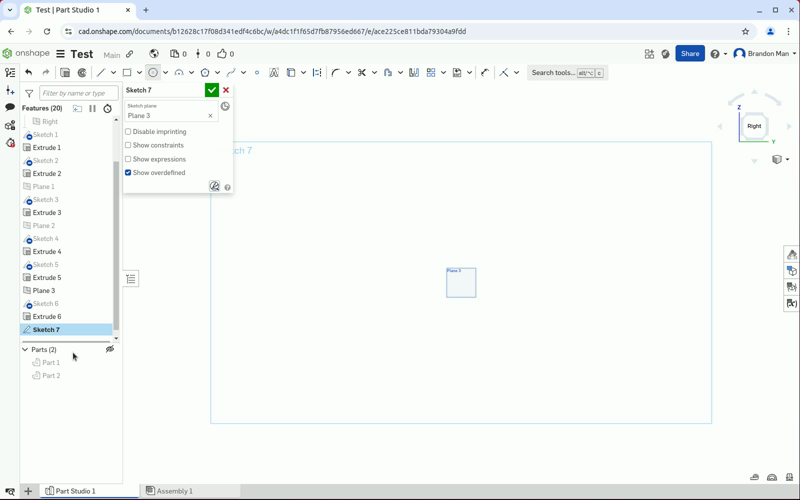
key_down(shift)
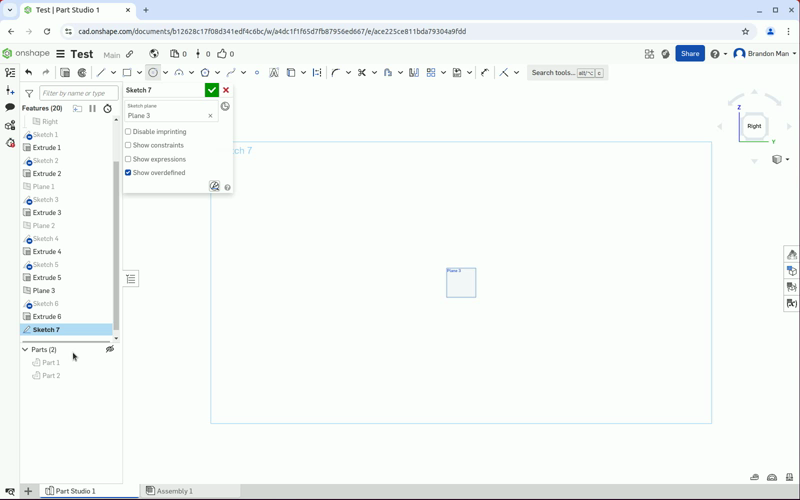
mouse_move(461, 239)
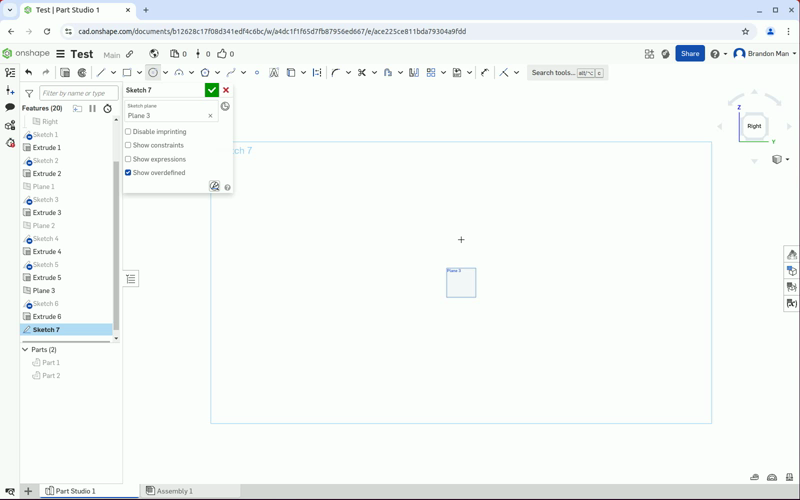
click(461, 239)
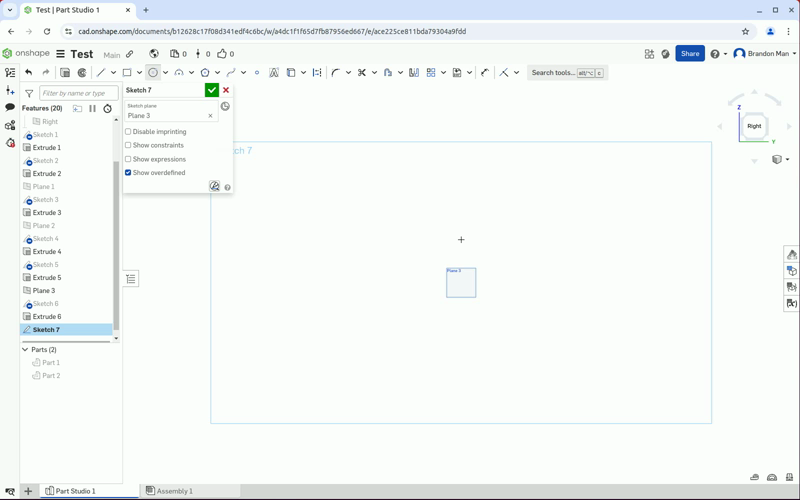
key_up(shift)
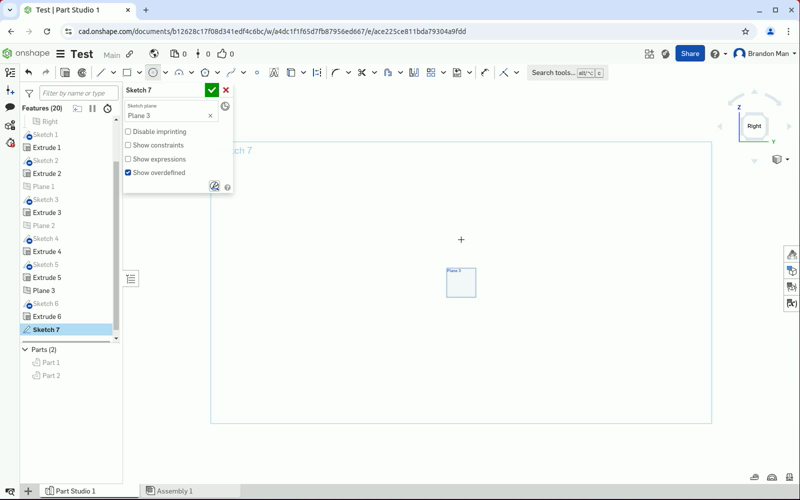
mouse_move(467, 239)
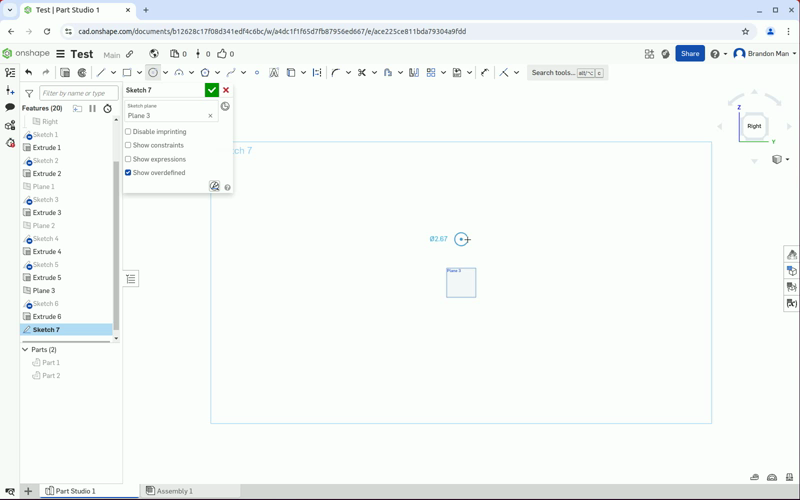
click(467, 239)
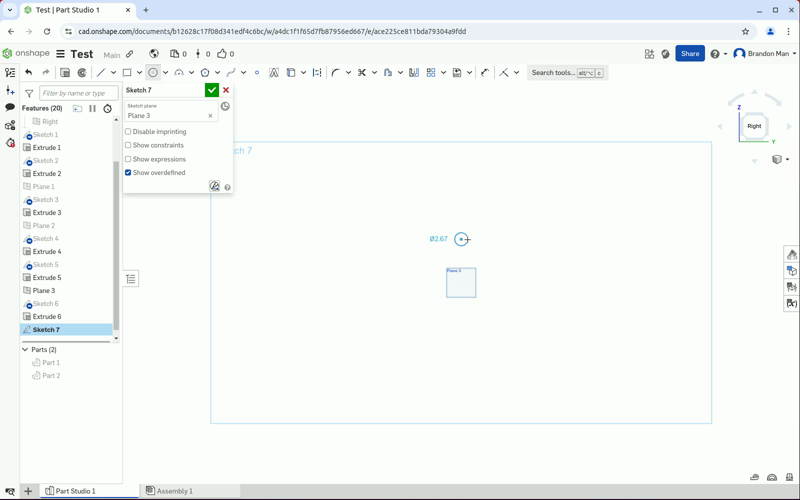
key(esc)
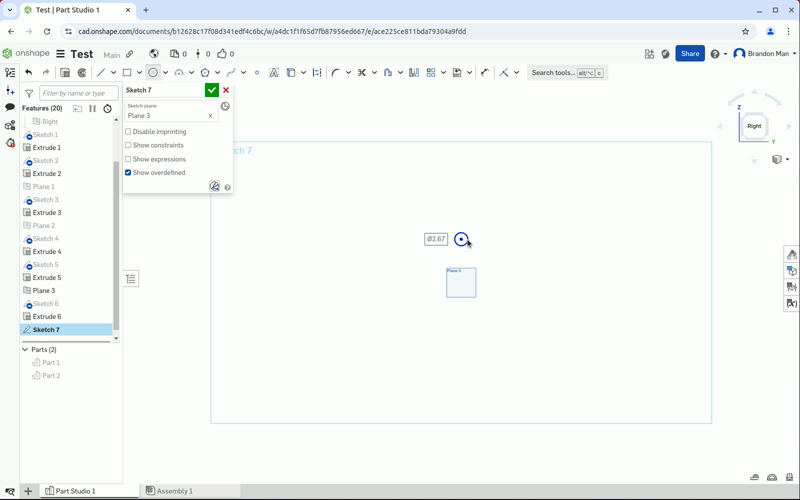
mouse_move(461, 238)
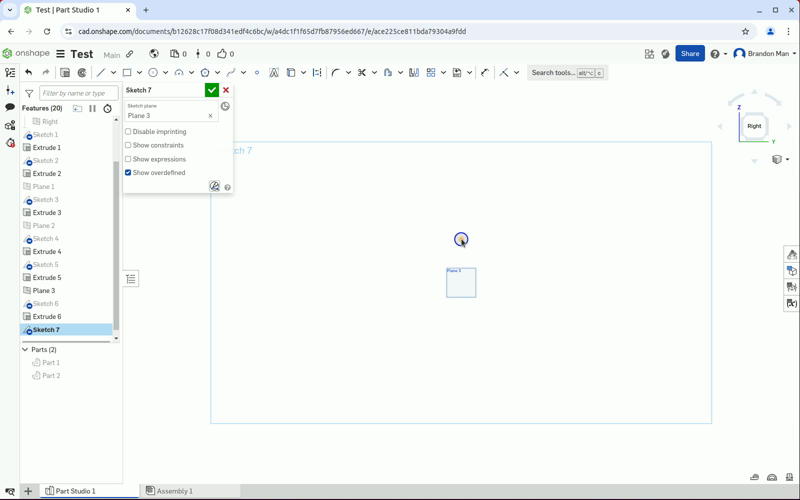
scroll(6)
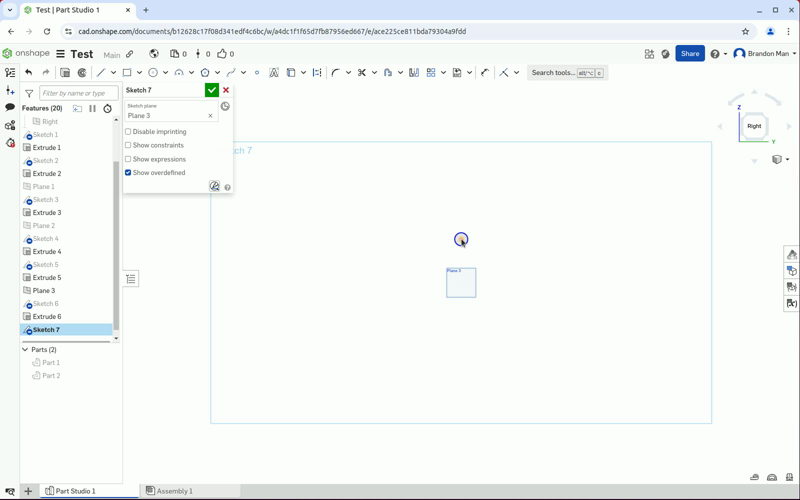
scroll(6)
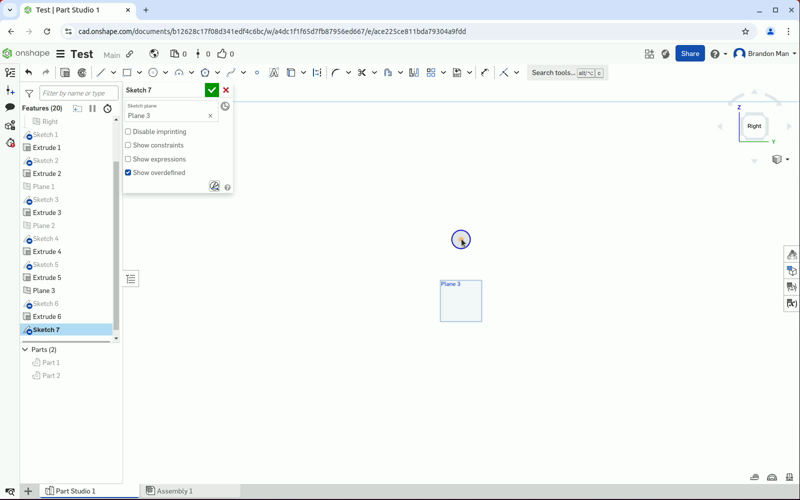
scroll(6)
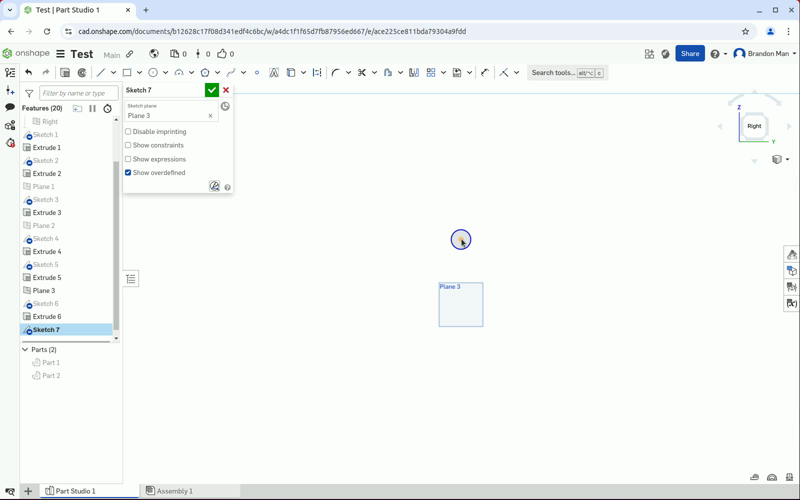
scroll(6)
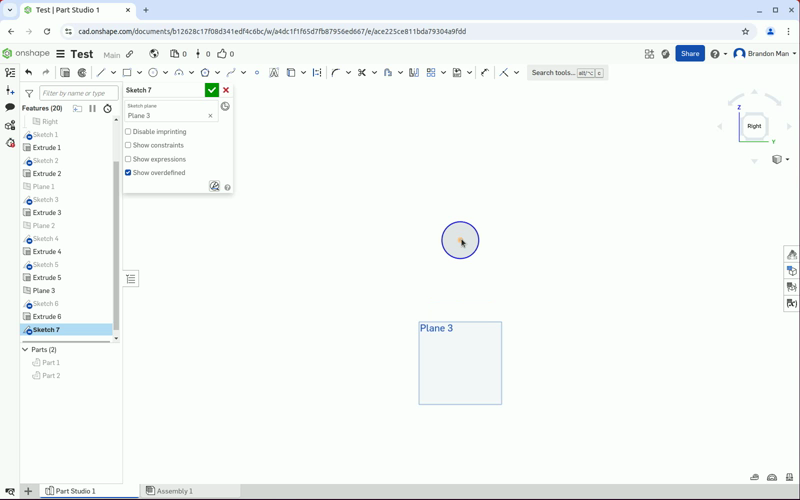
scroll(6)
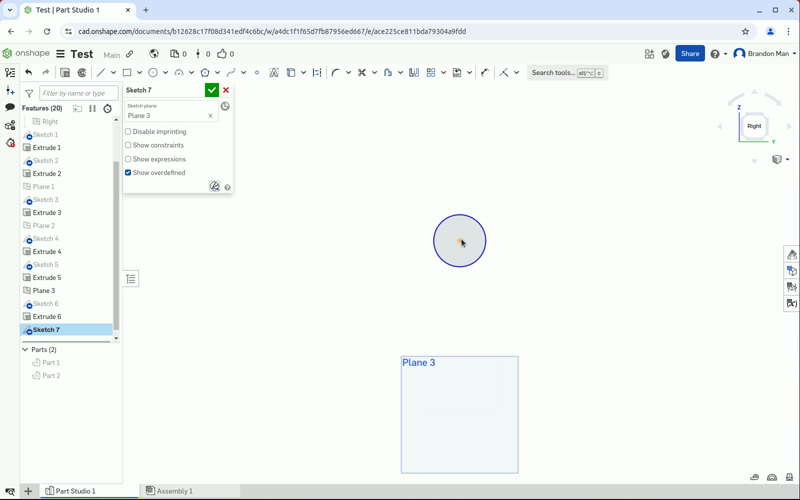
scroll(6)
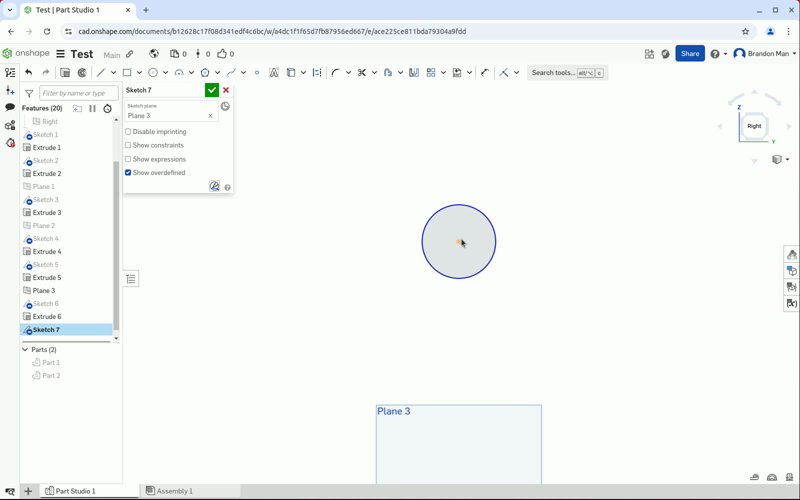
scroll(6)
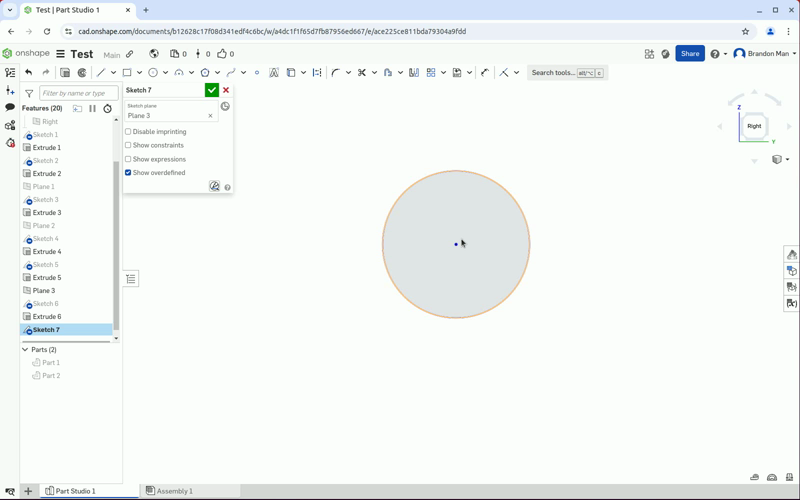
click(461, 238)
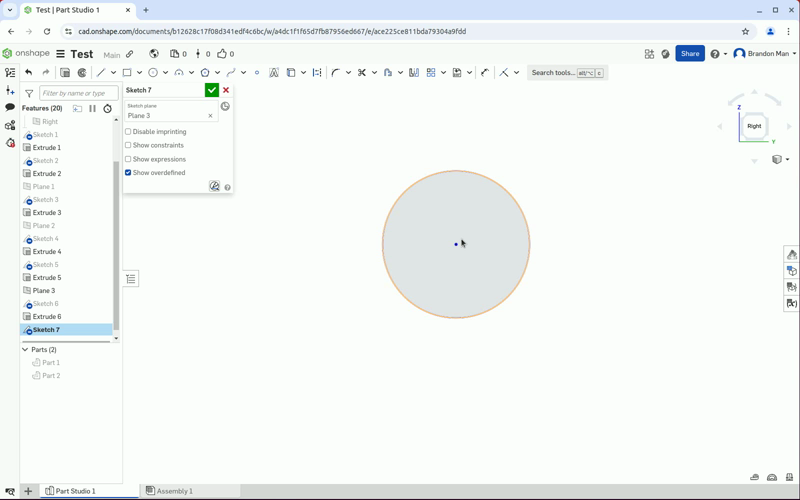
scroll(-6)
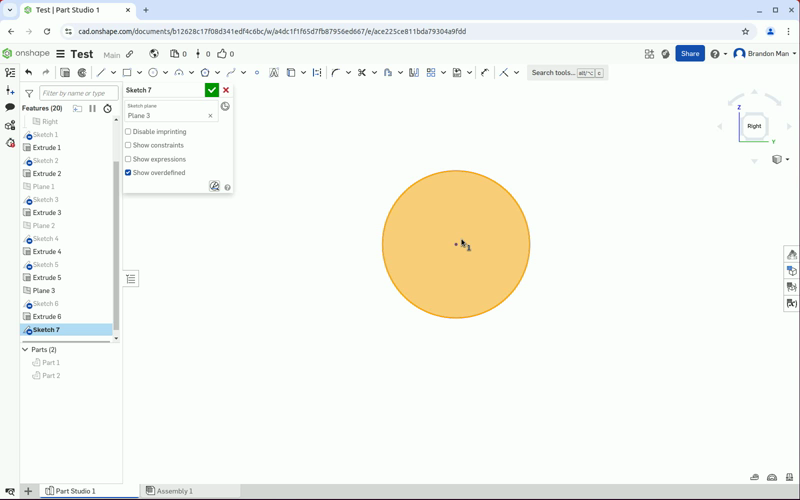
scroll(-6)
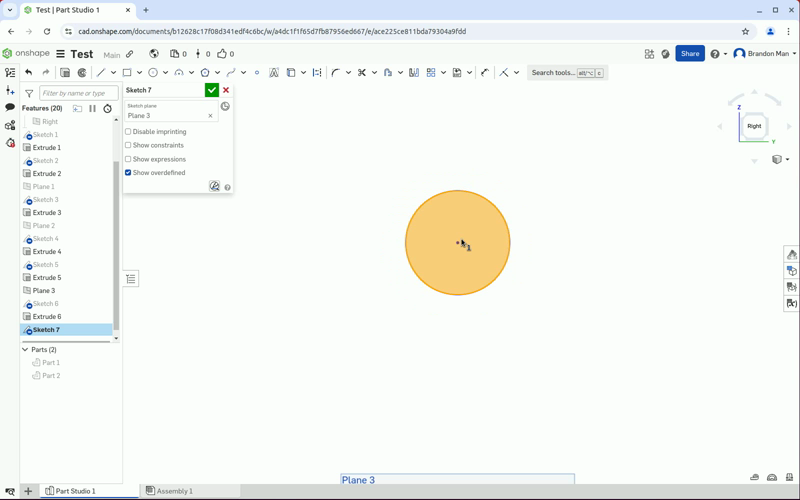
scroll(-6)
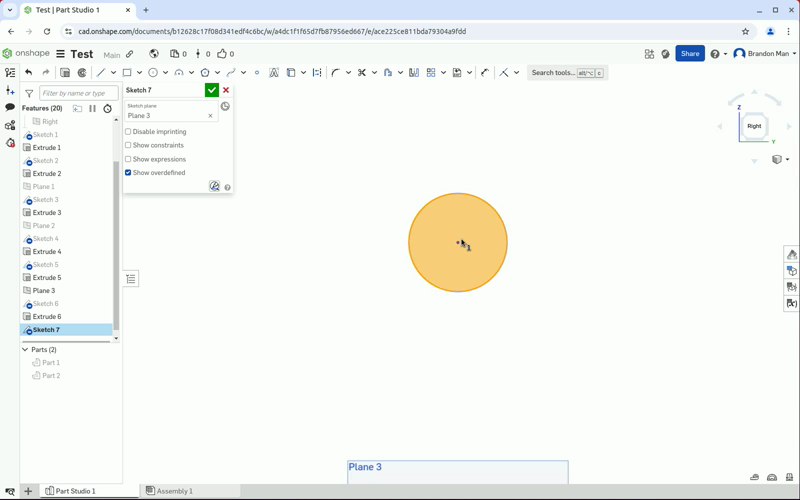
scroll(-6)
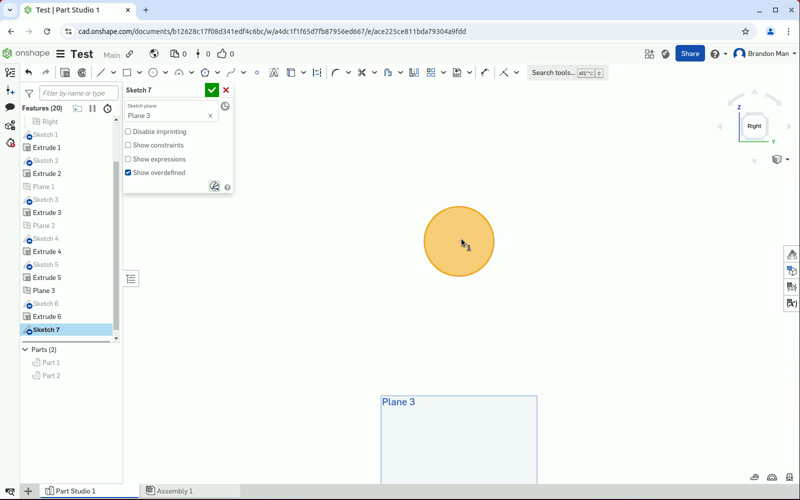
scroll(-6)
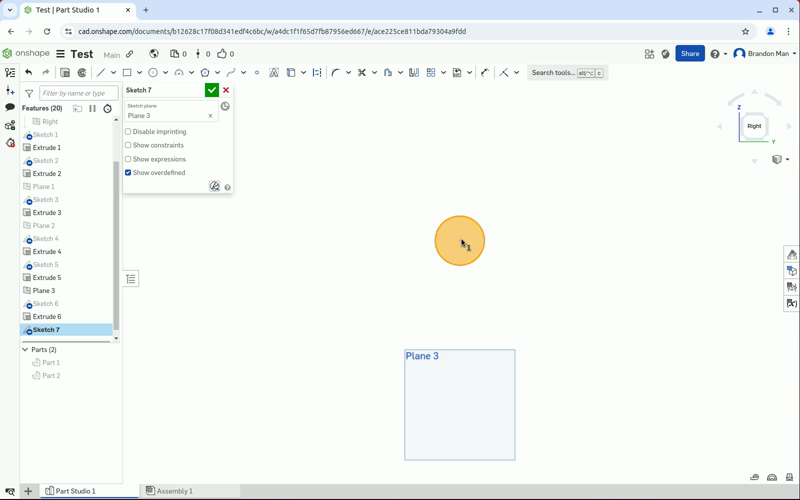
scroll(-6)
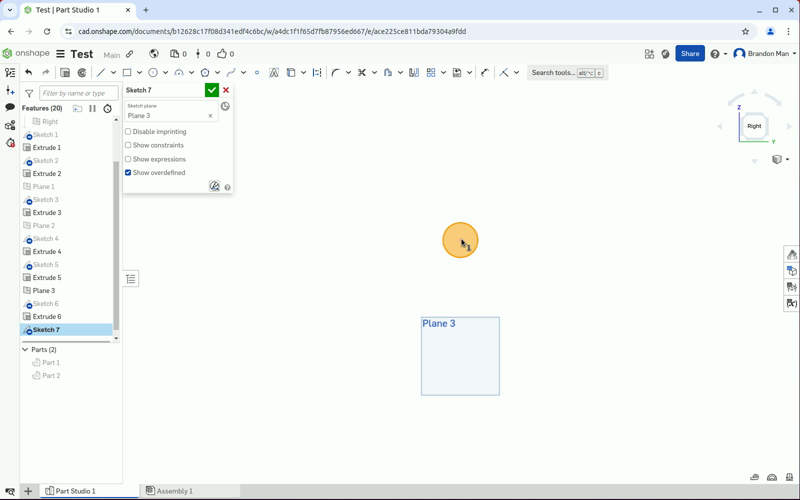
scroll(-6)
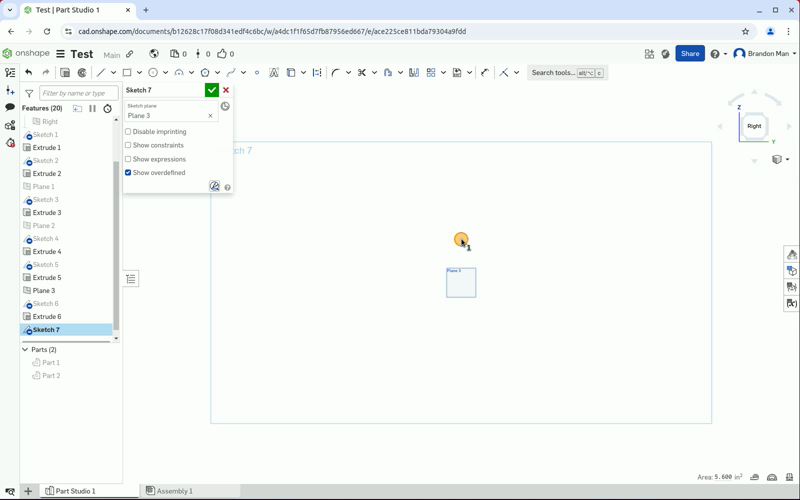
mouse_move(73, 352)
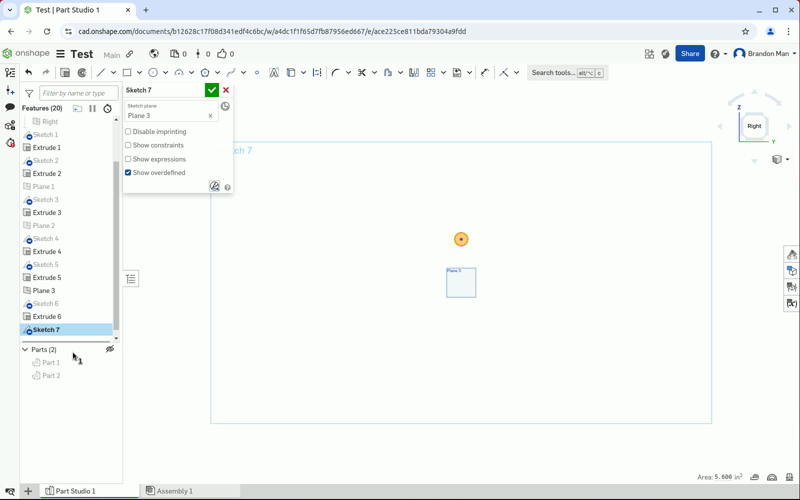
key(shift+y)
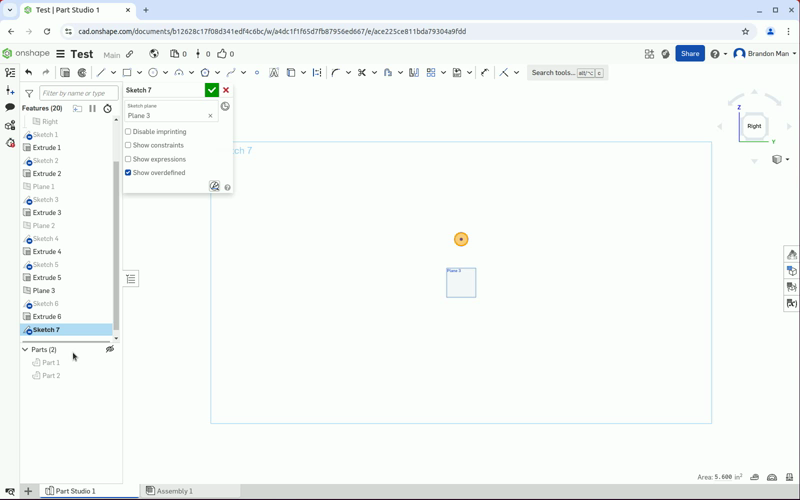
key(shift+e)
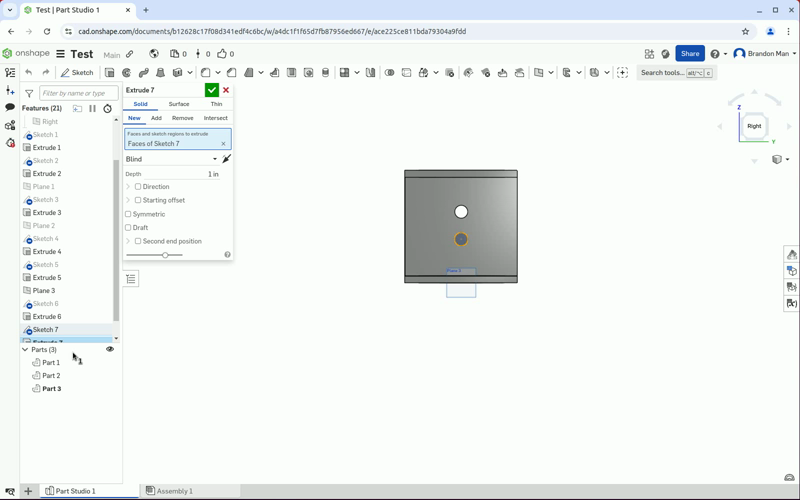
mouse_move(143, 106)
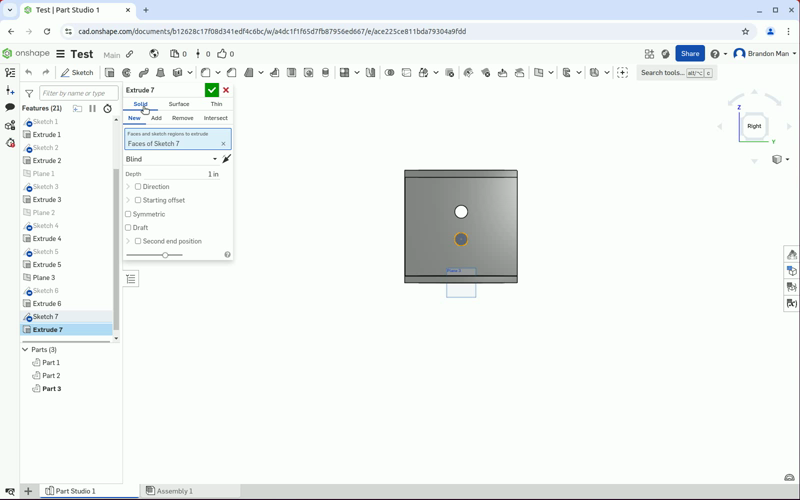
click(143, 106)
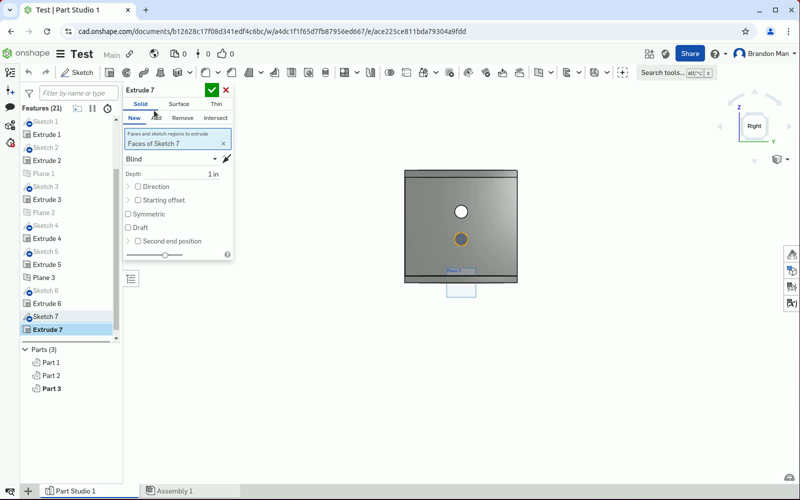
mouse_move(186, 120)
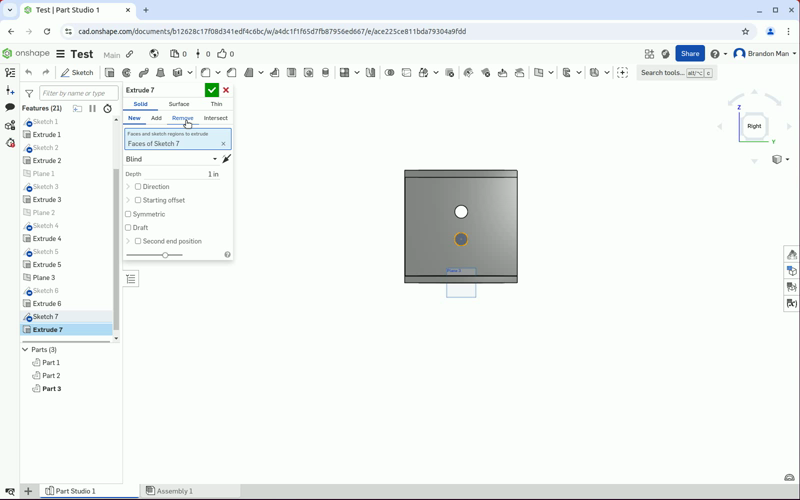
click(186, 120)
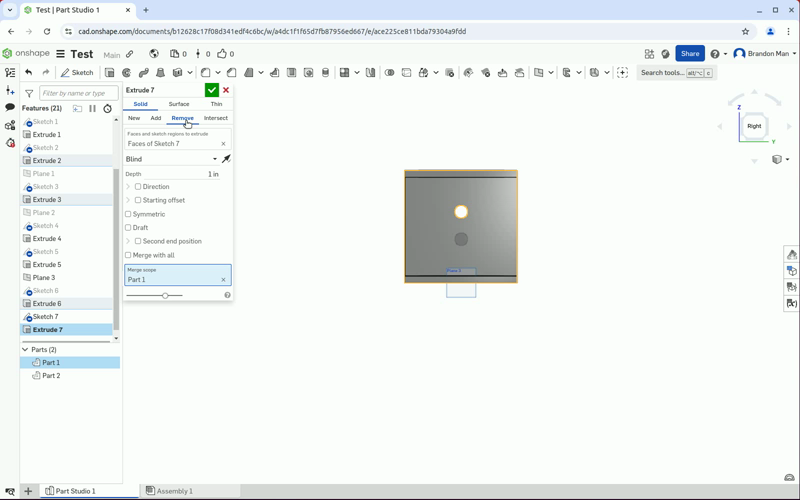
key(tab, 4)
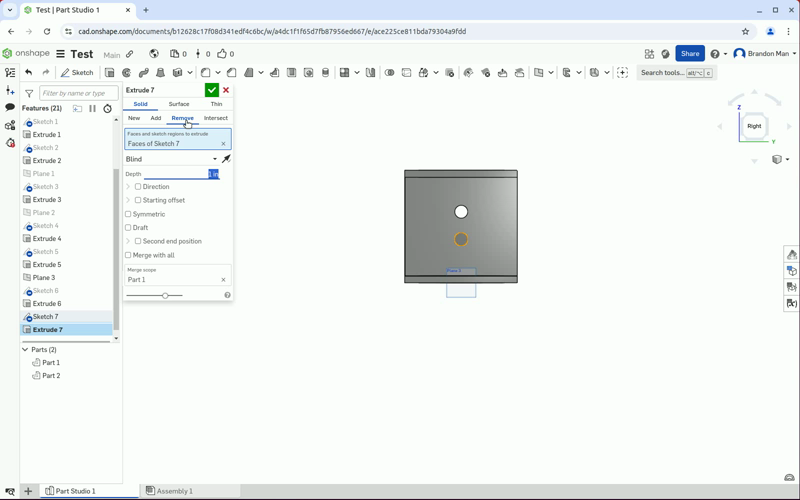
text(5.777)
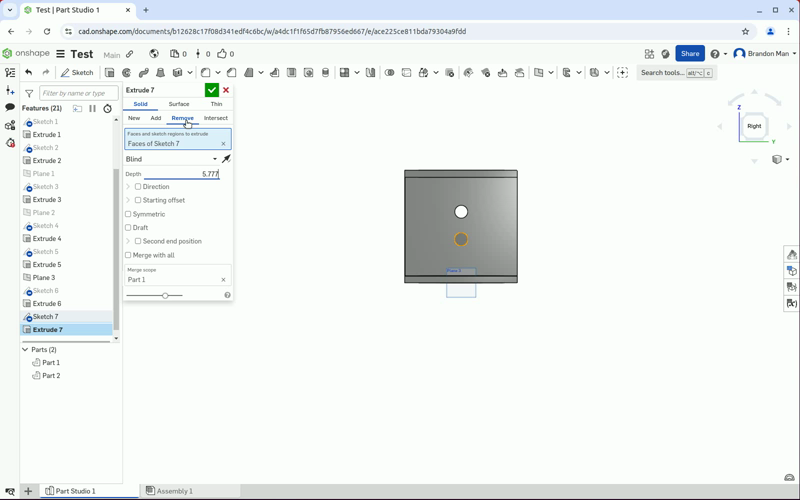
key(tab, 6)
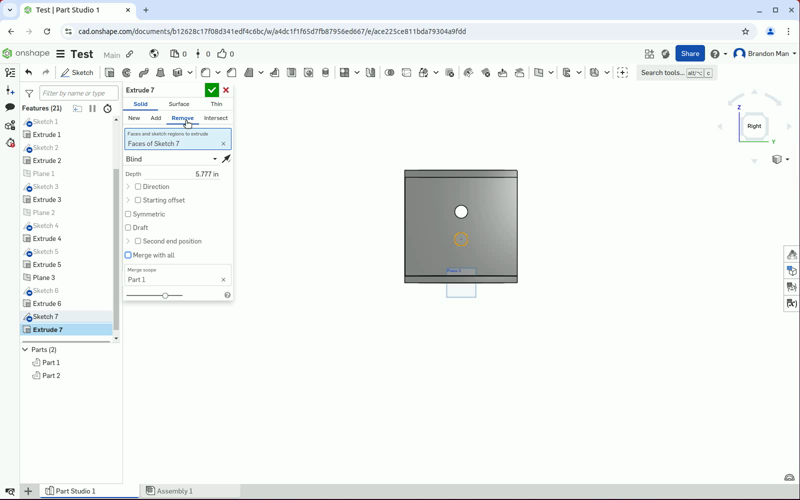
key(space)
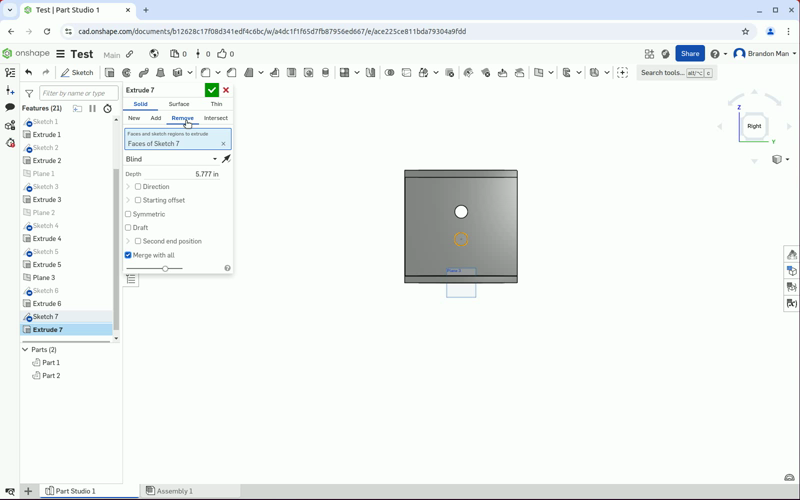
key(enter)
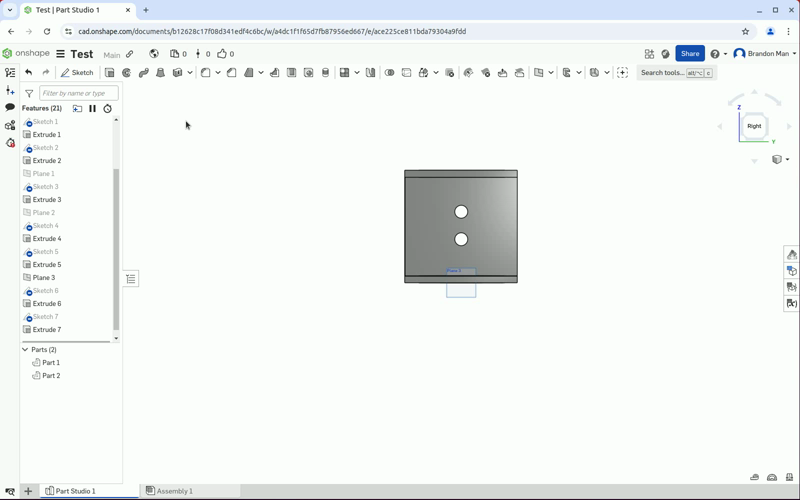
key(shift+h)
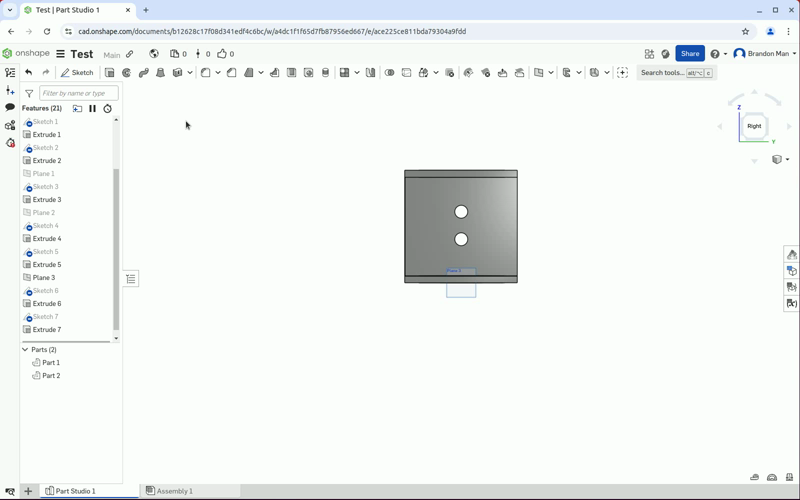
key(shift+h)
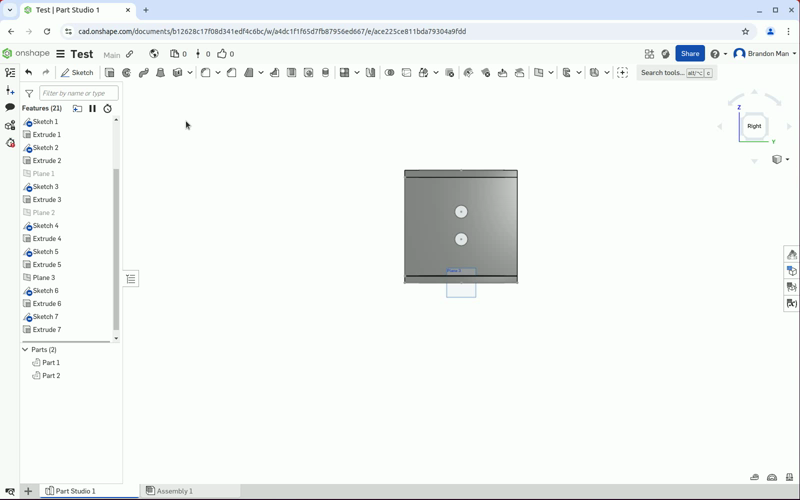
key(shift+7)
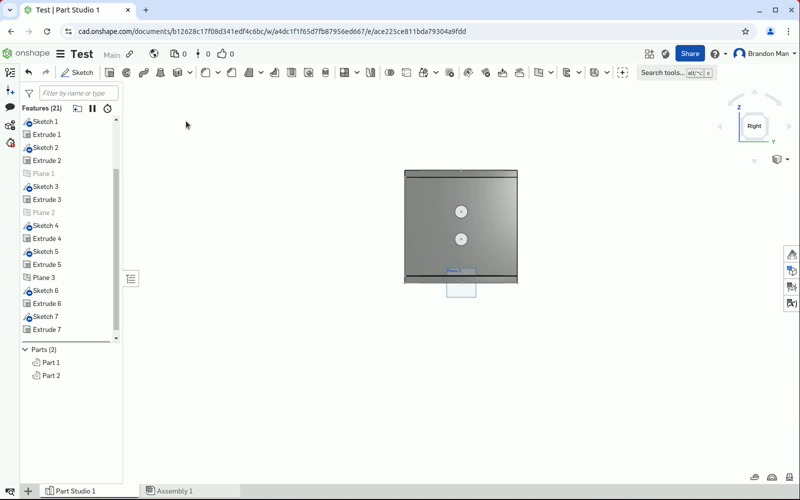
key(right, 2)
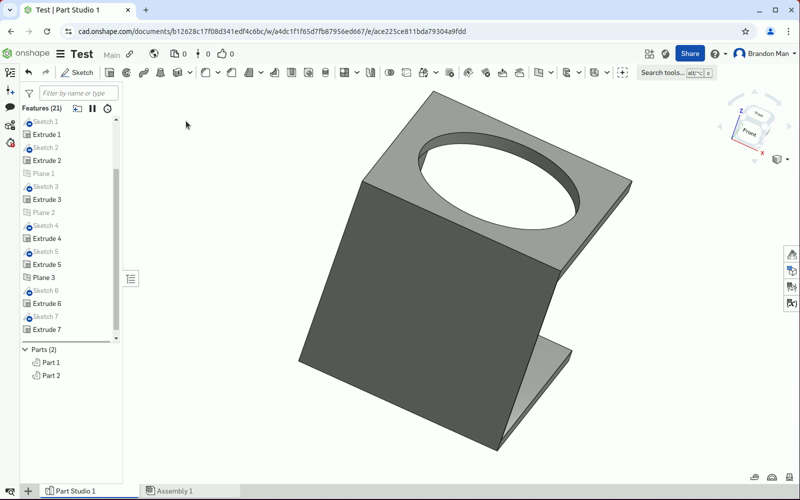
key(down, 2)
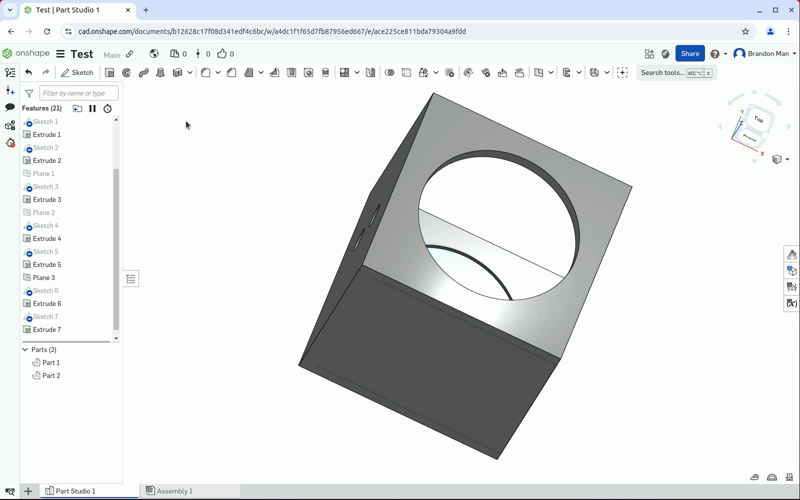
key(up, 2)
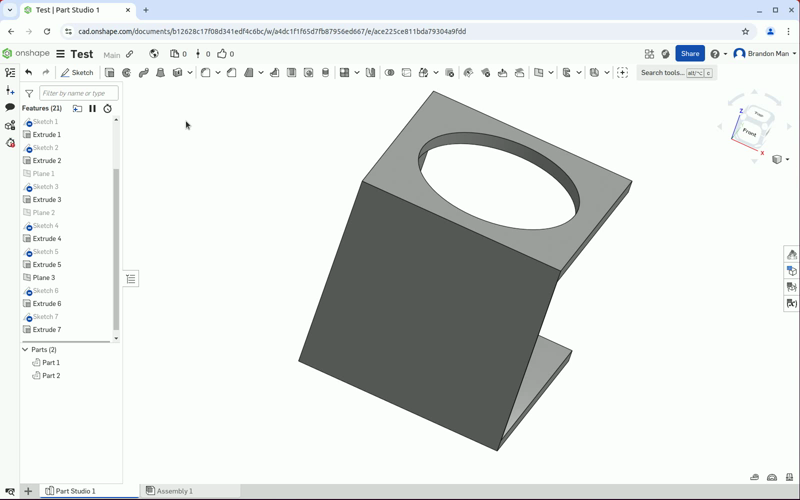
key(left, 2)
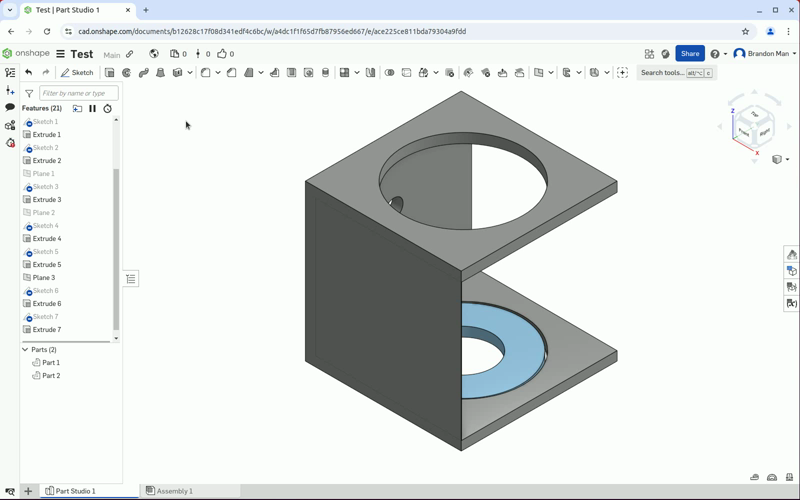
mouse_move(69, 124)
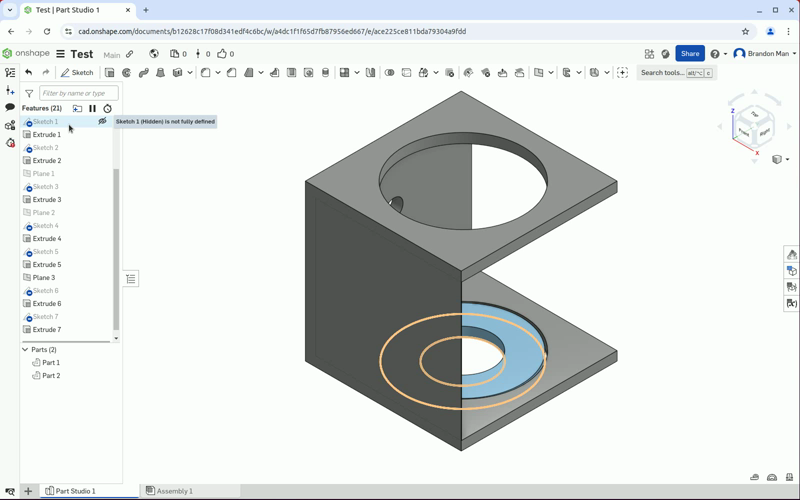
click(69, 124)